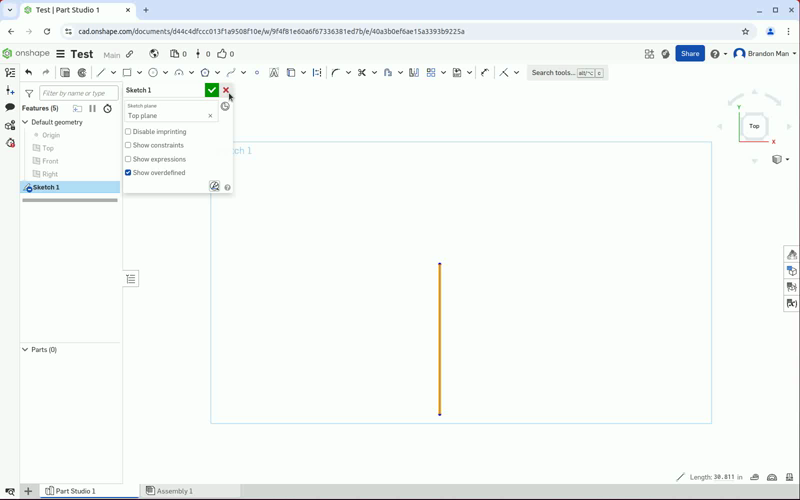
key(shift+h)
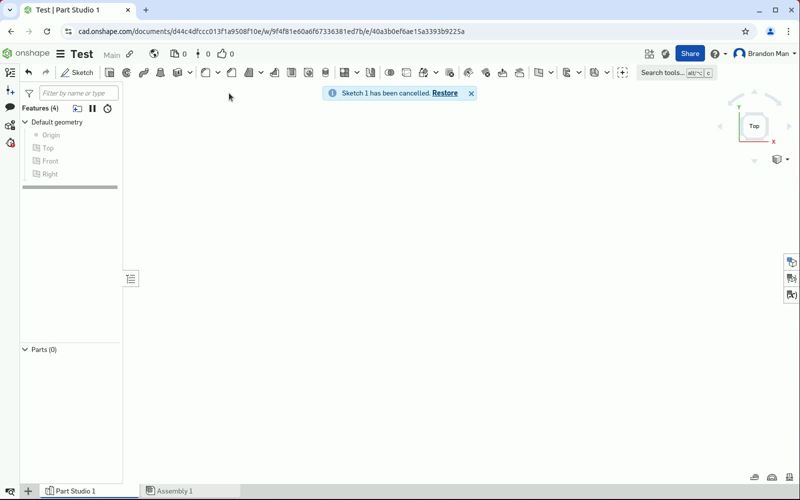
mouse_move(73, 352)
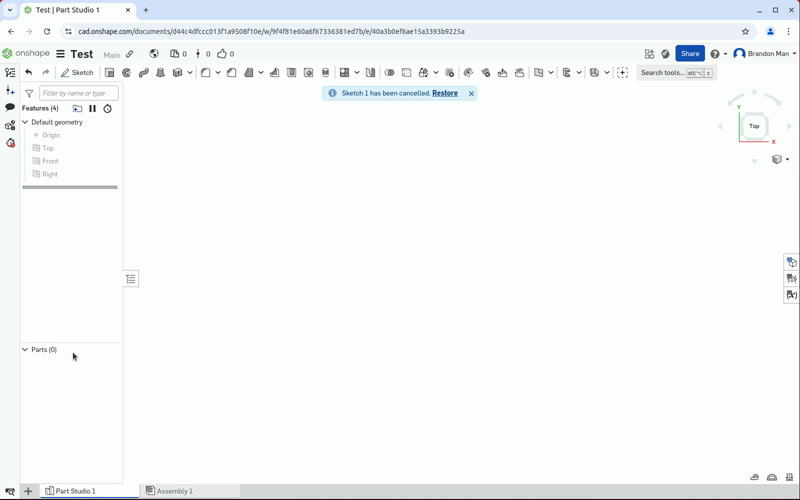
key(y)
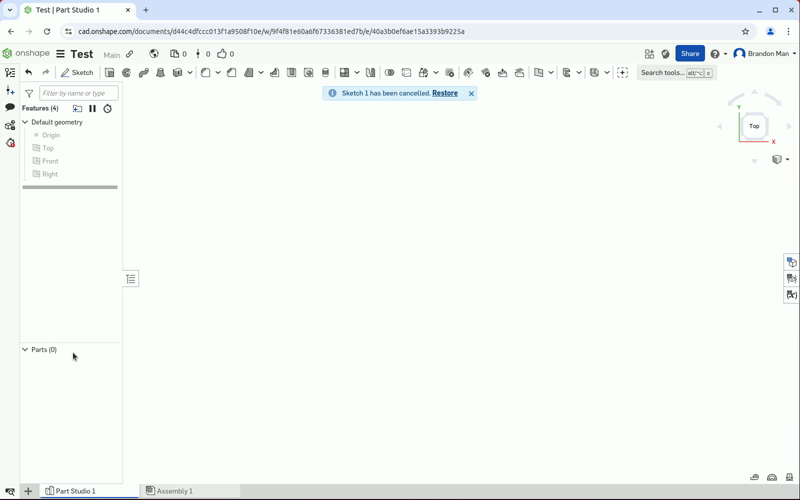
key(shift+p)
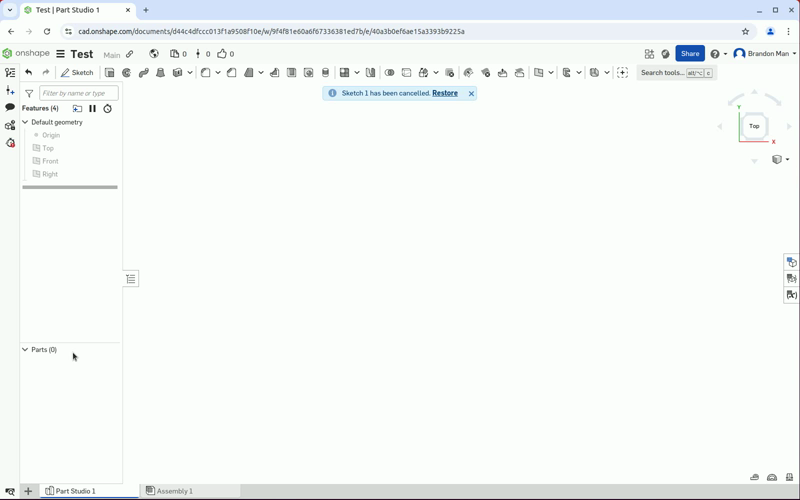
key(space)
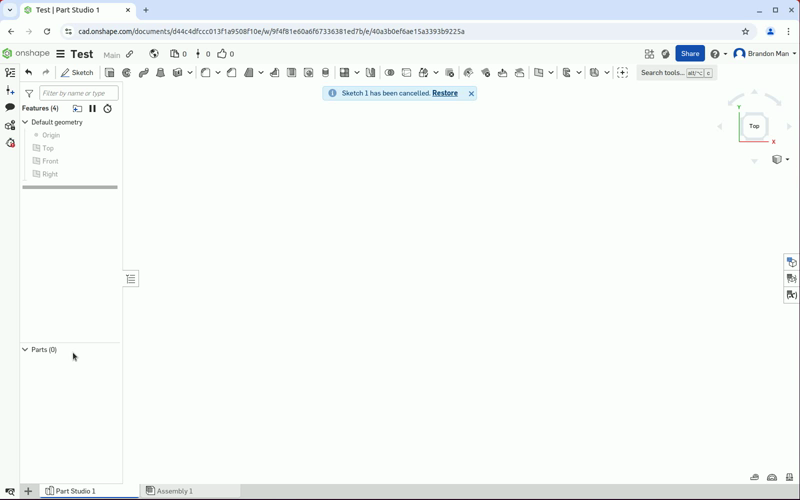
key_down(shift)
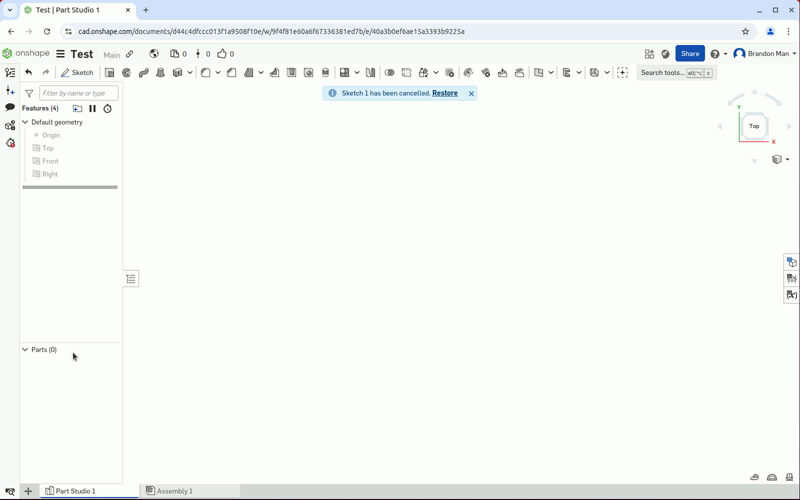
key(up)
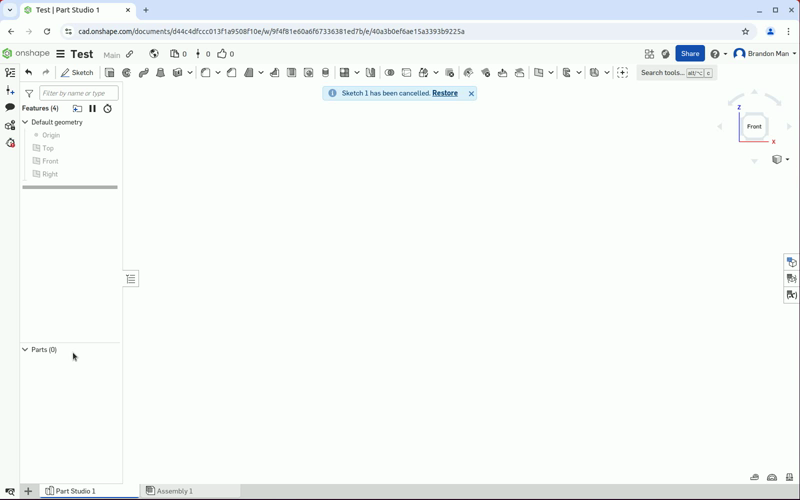
key_up(shift)
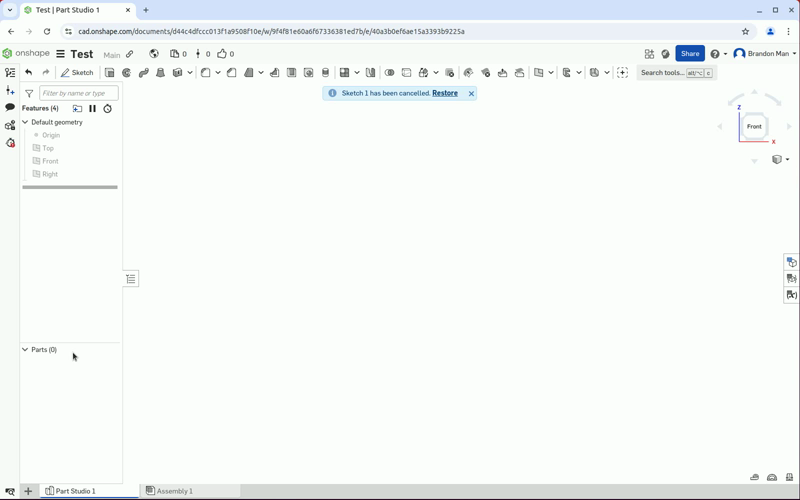
key(space)
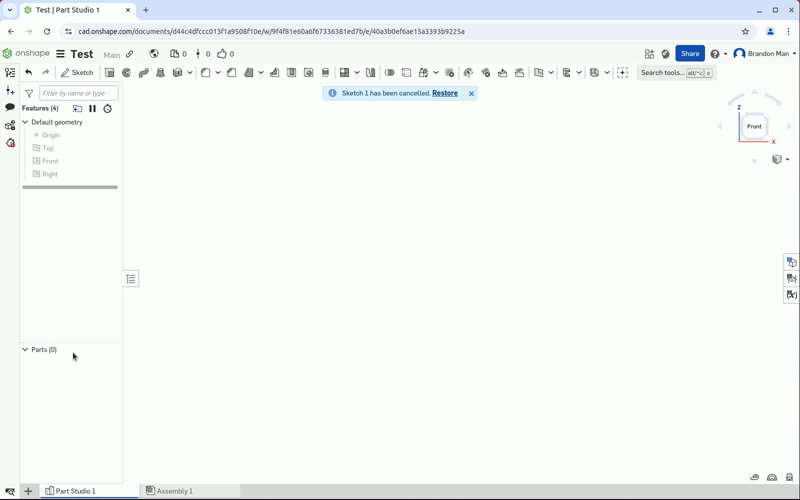
key_down(shift)
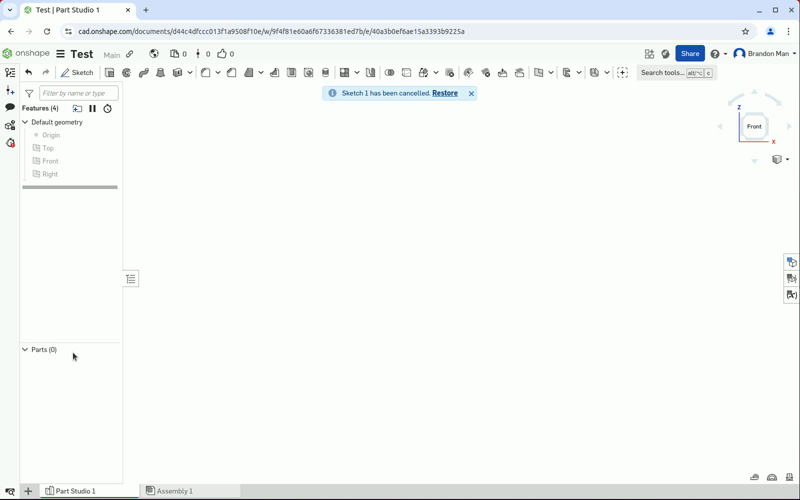
key(left)
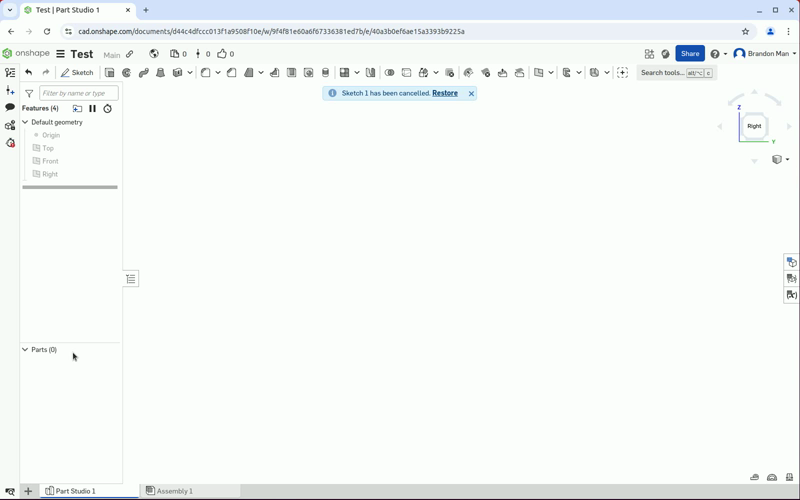
key_up(shift)
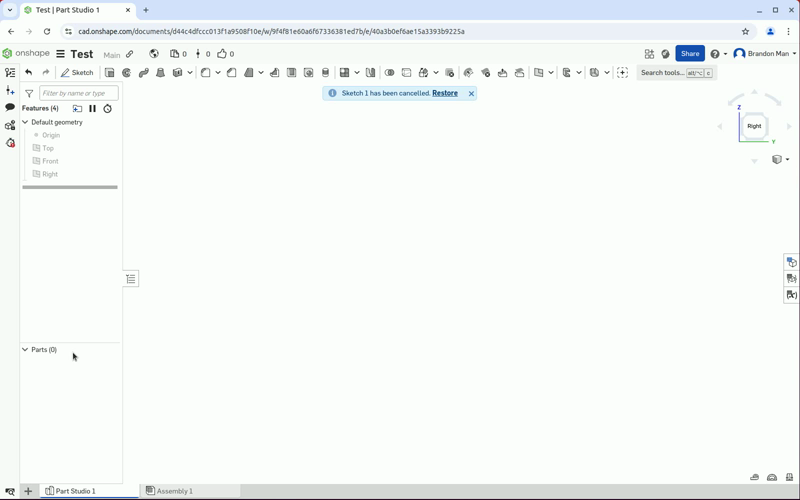
mouse_move(73, 352)
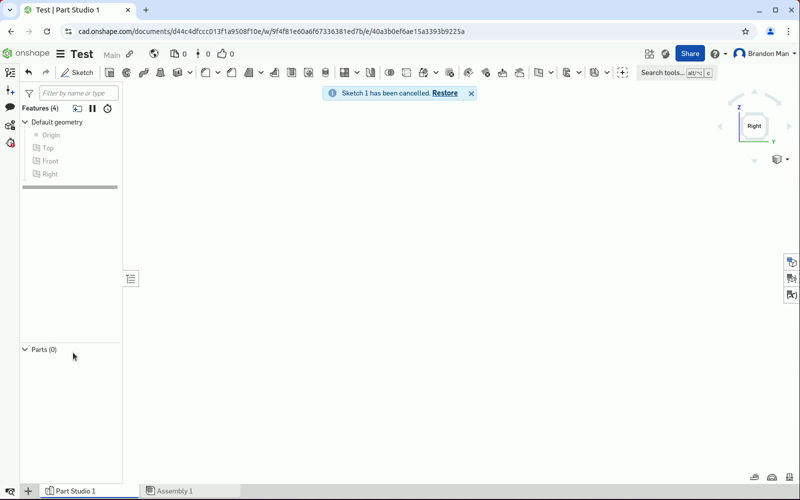
key(shift+y)
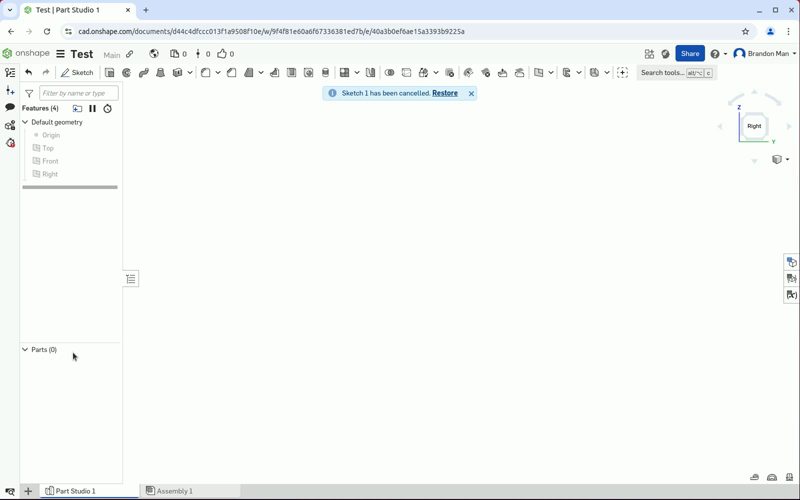
key(shift+s)
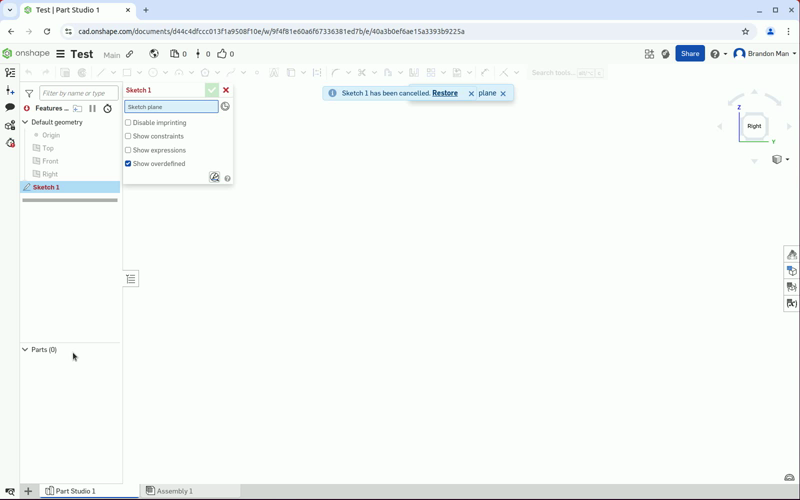
mouse_move(73, 176)
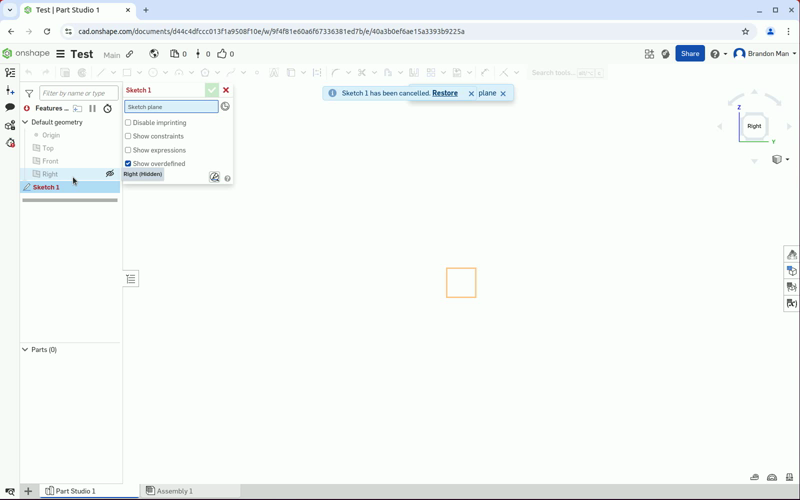
click(73, 176)
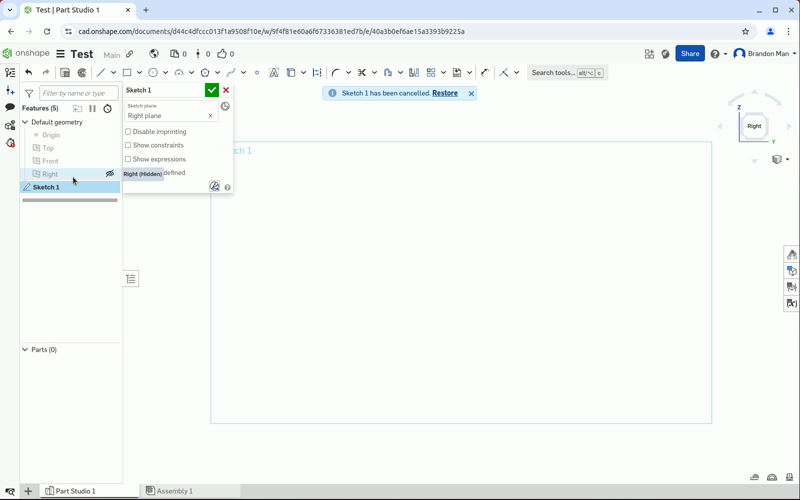
mouse_move(73, 352)
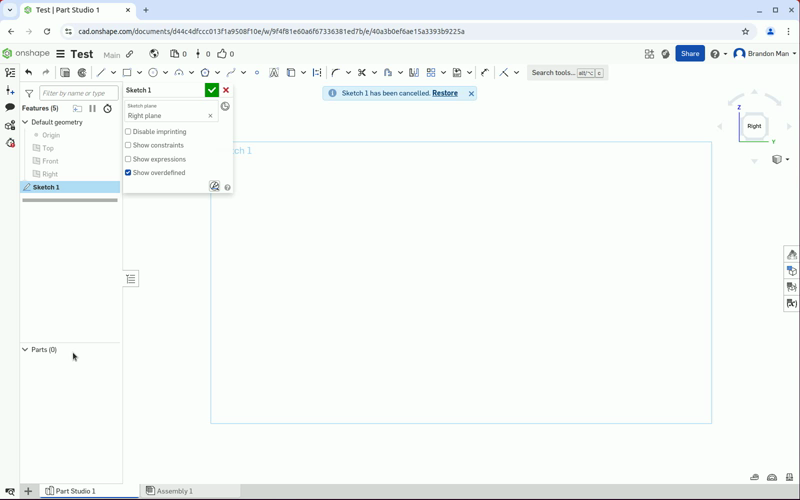
key(y)
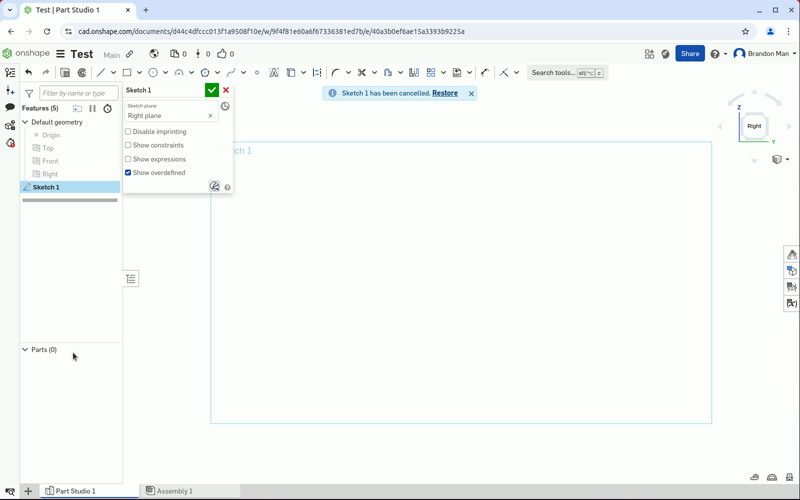
key(l)
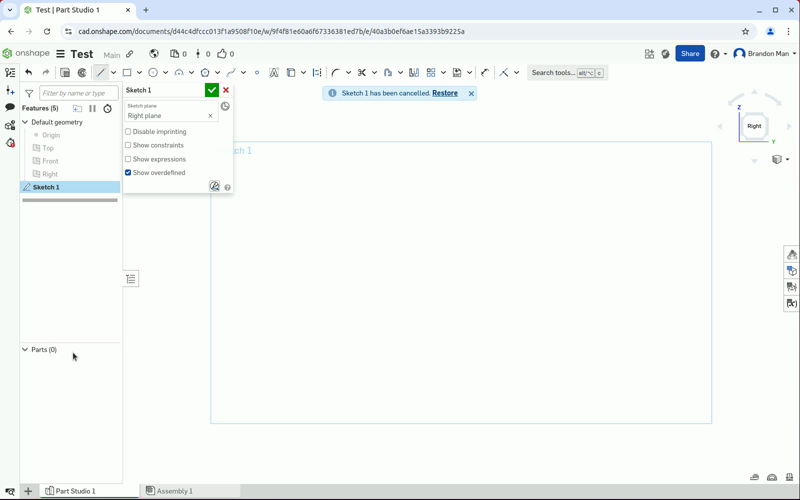
key_down(shift)
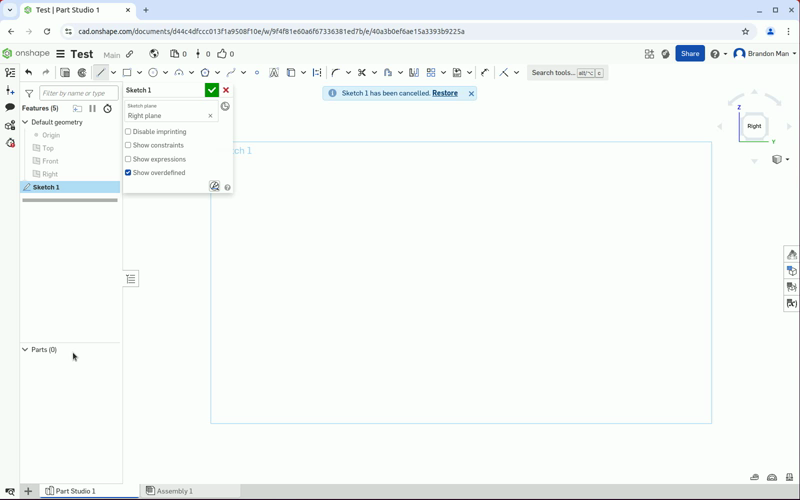
mouse_move(549, 352)
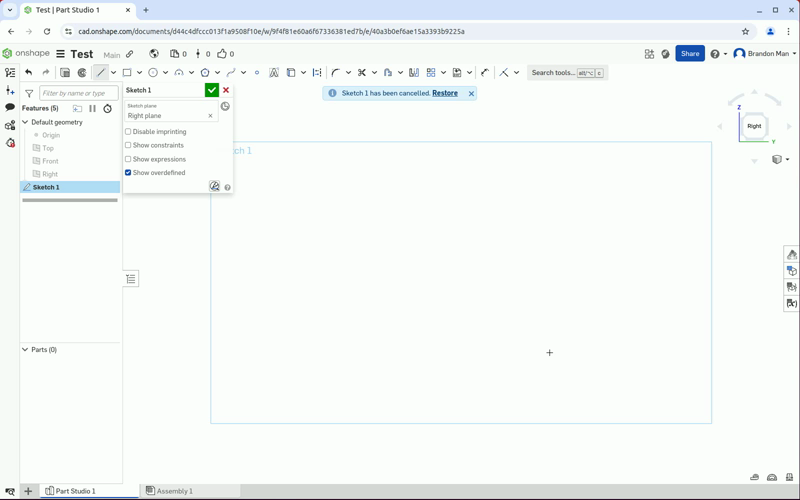
click(549, 352)
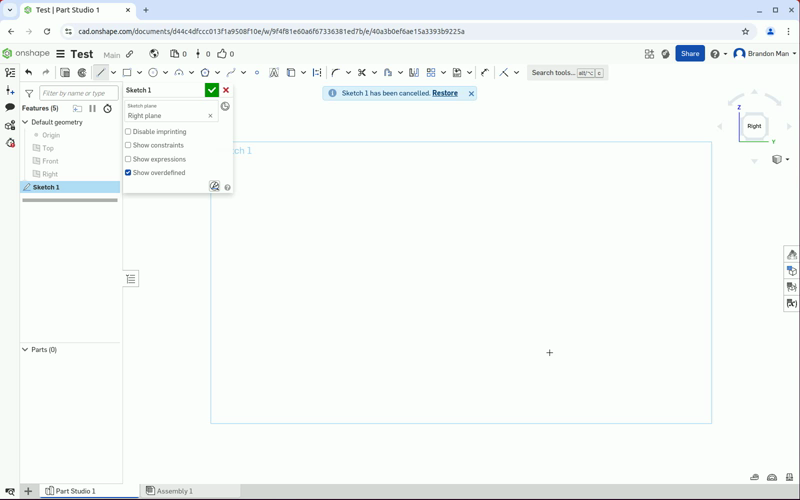
key_up(shift)
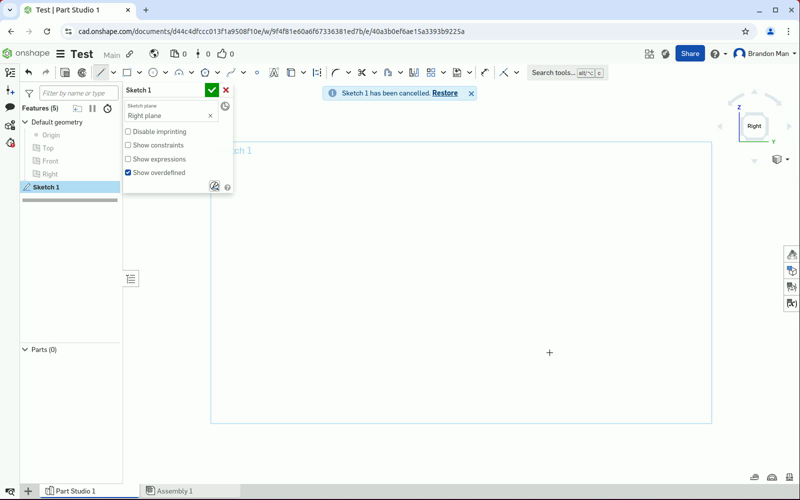
key_down(shift)
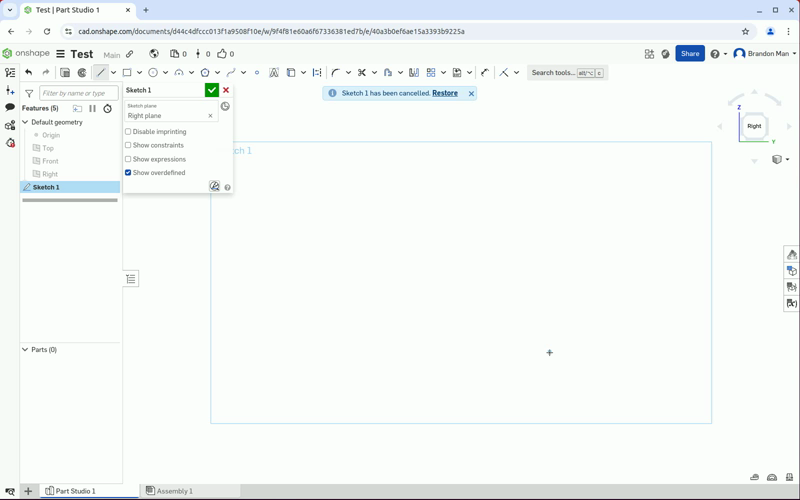
mouse_move(579, 352)
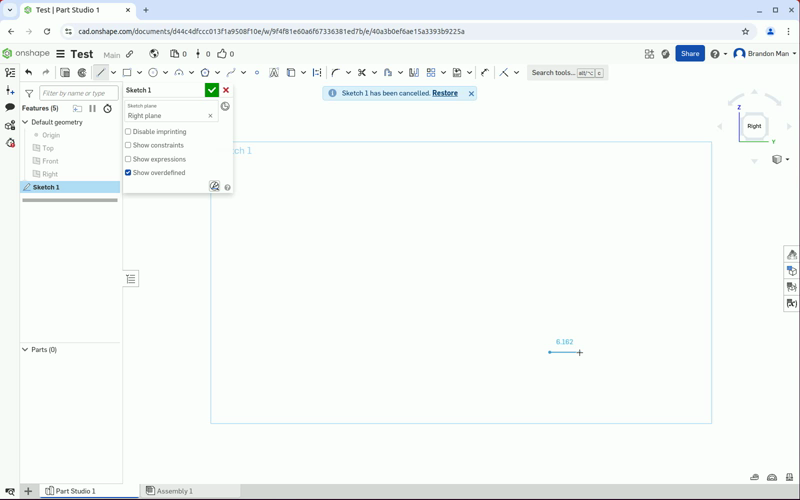
mouse_move(566, 363)
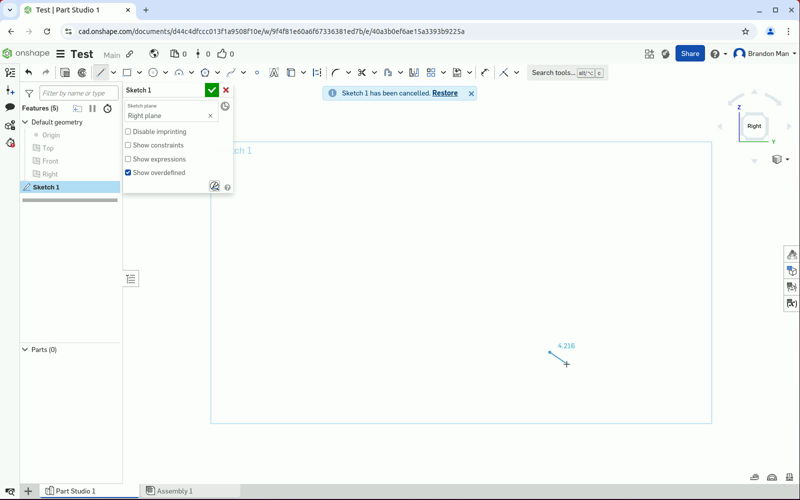
click(566, 363)
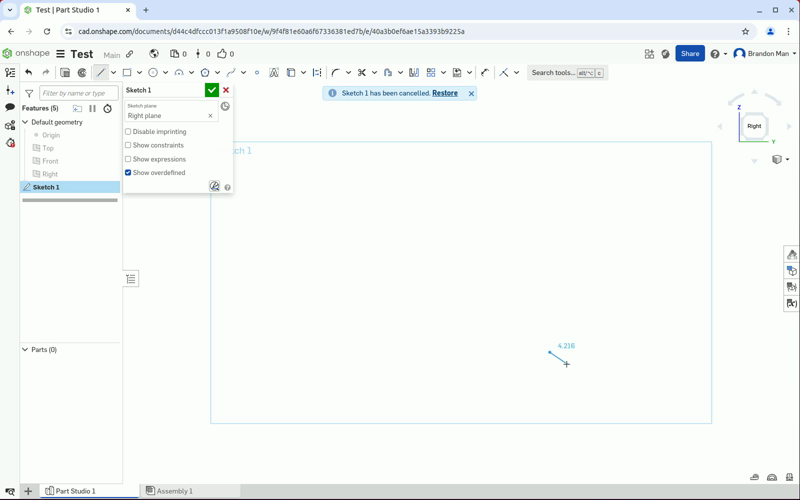
key_up(shift)
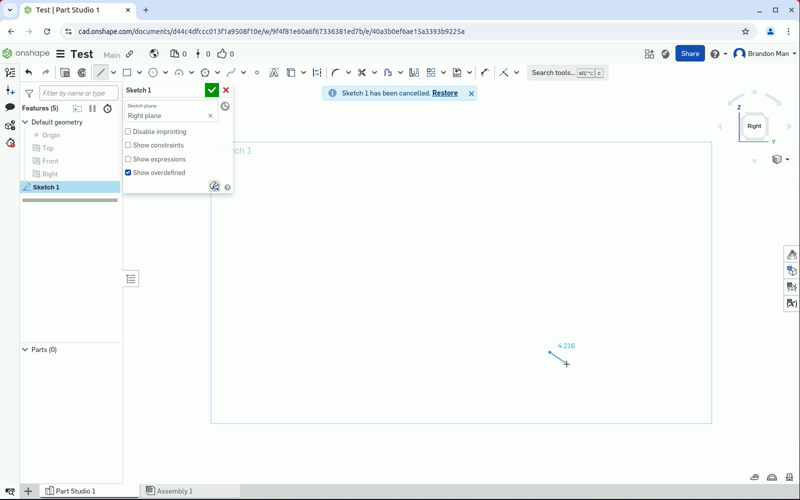
key_down(shift)
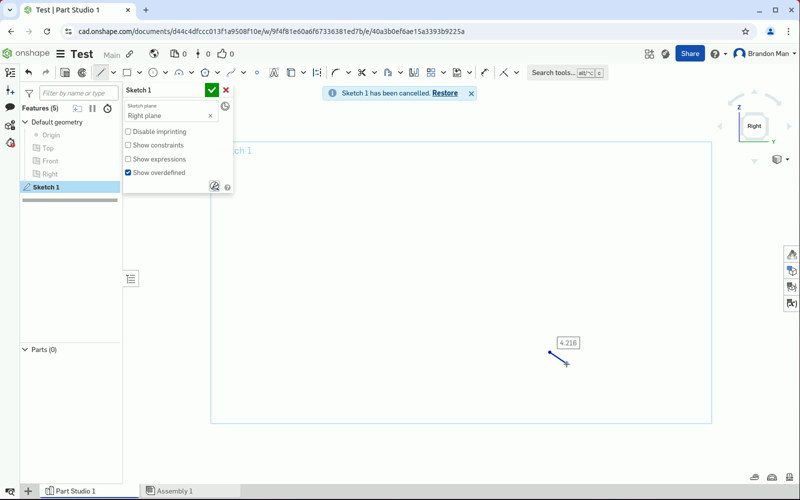
mouse_move(589, 363)
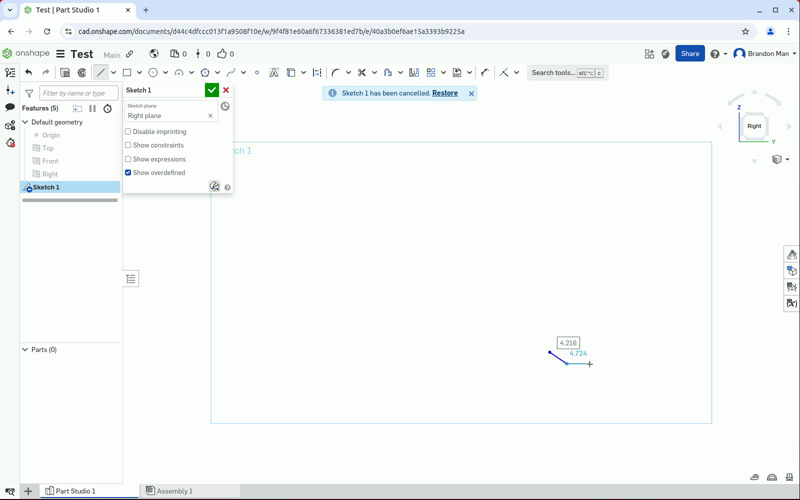
mouse_move(552, 325)
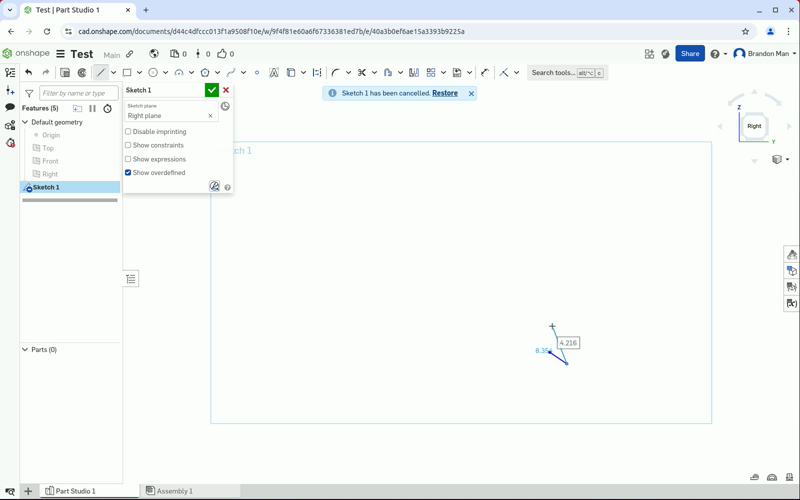
click(552, 325)
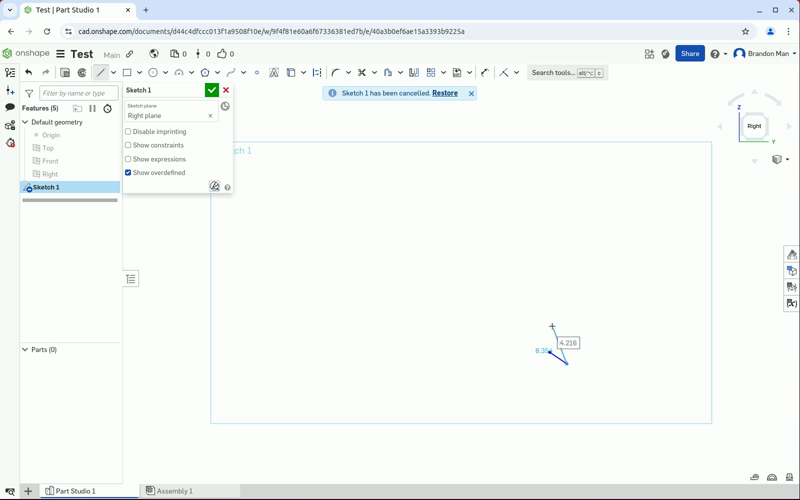
key_up(shift)
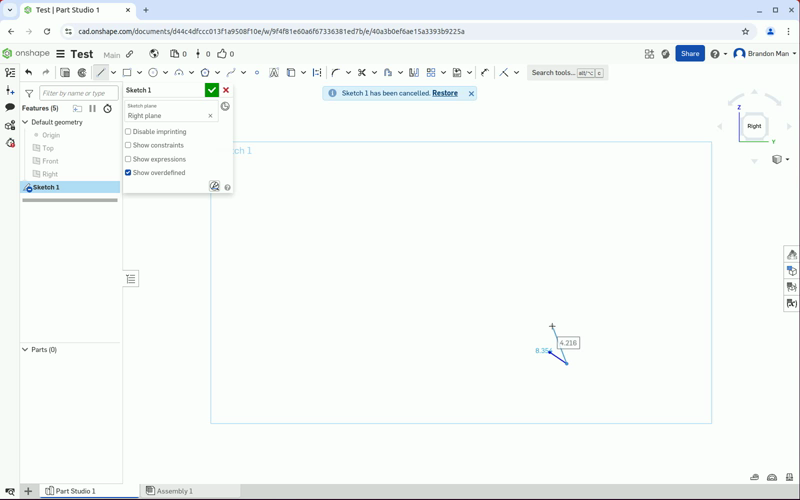
mouse_move(582, 325)
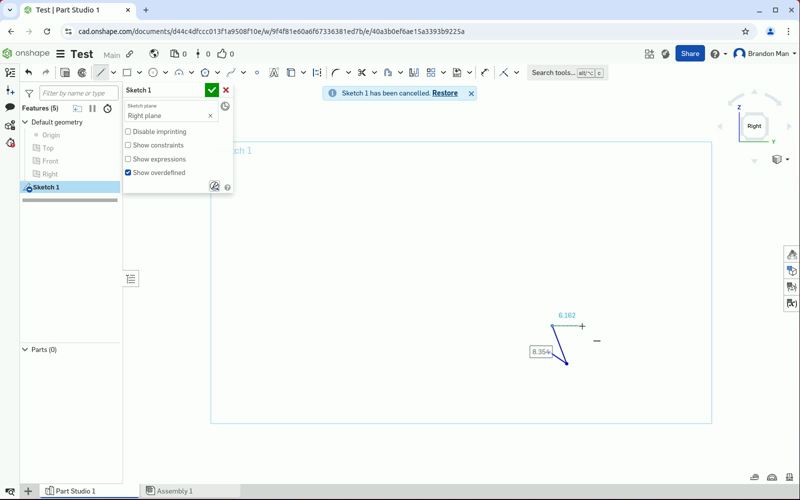
key_down(shift)
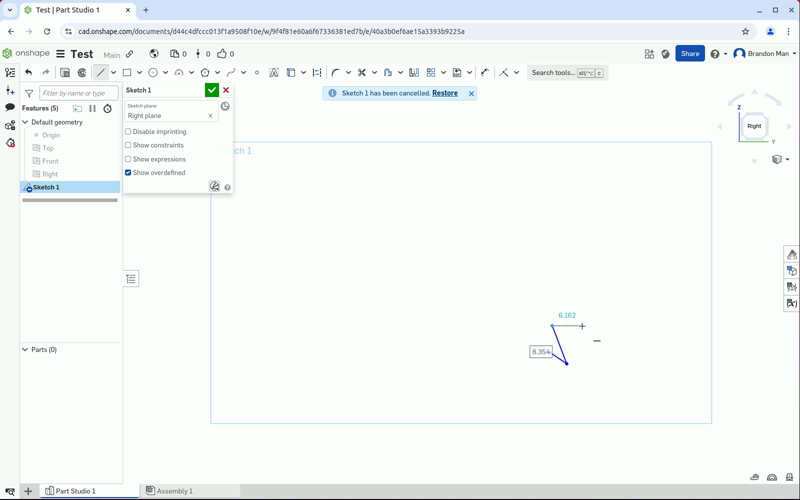
mouse_move(549, 352)
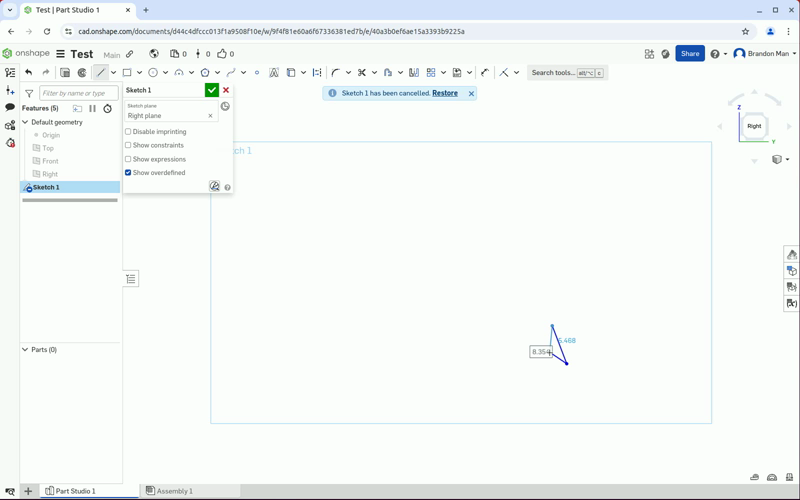
key_up(shift)
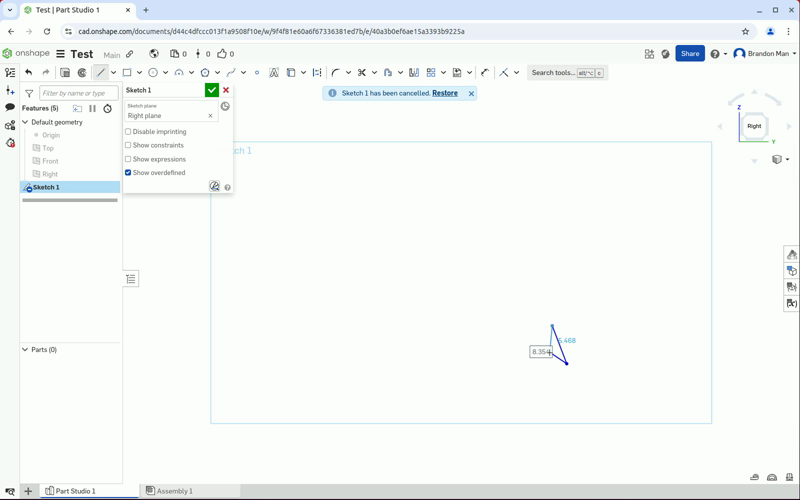
click(549, 352)
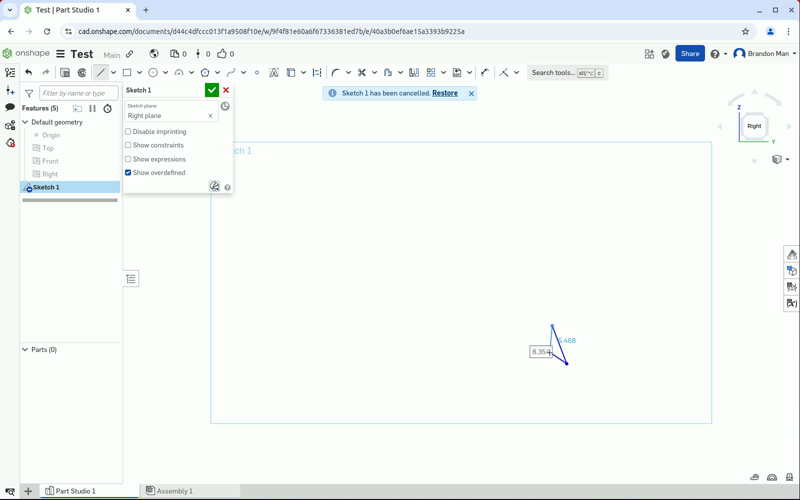
key(esc)
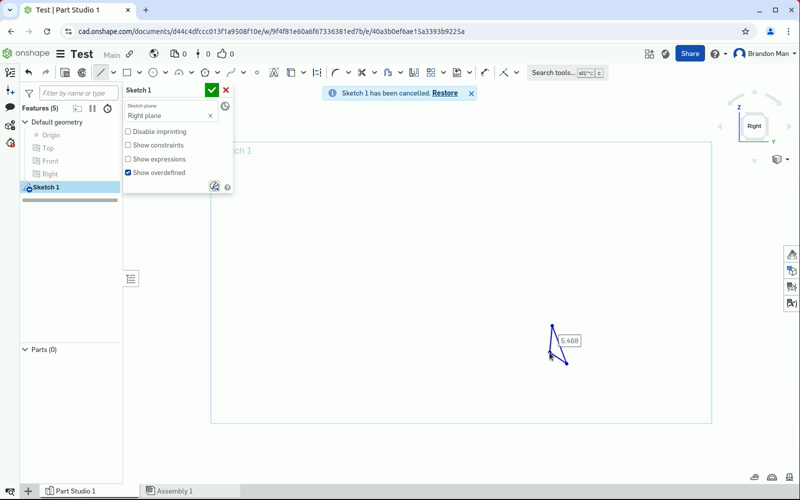
mouse_move(553, 350)
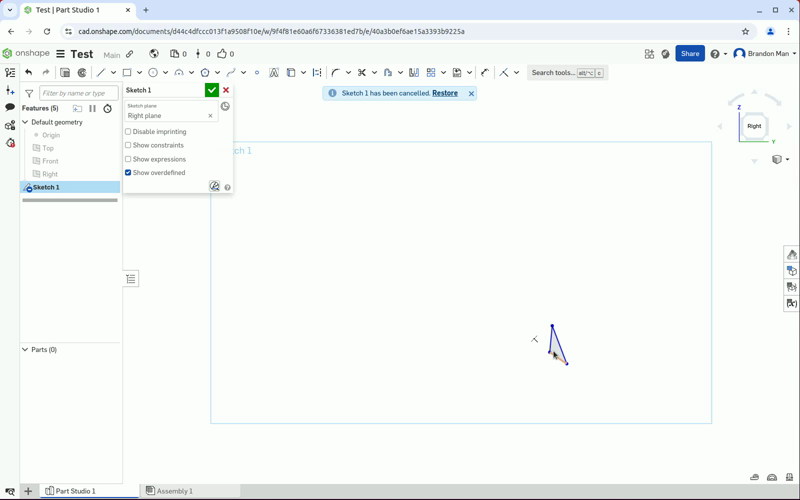
scroll(6)
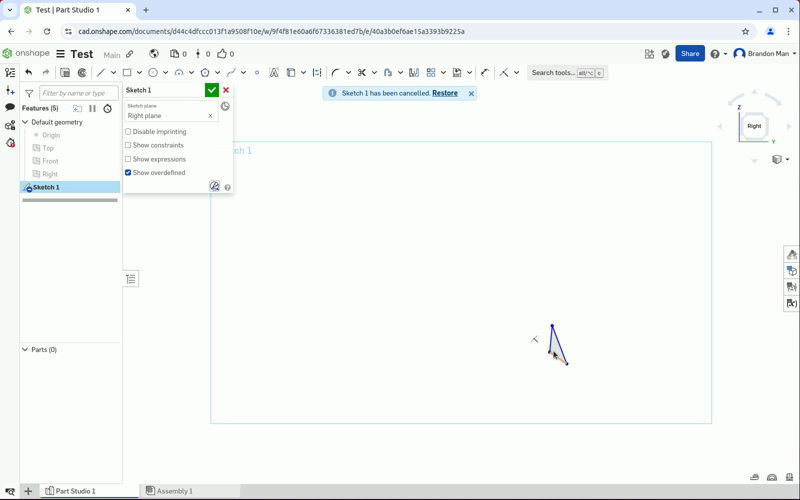
scroll(6)
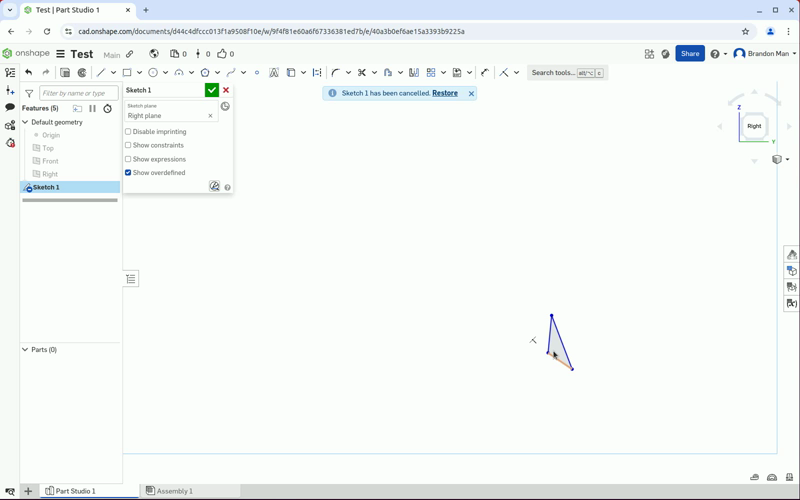
scroll(6)
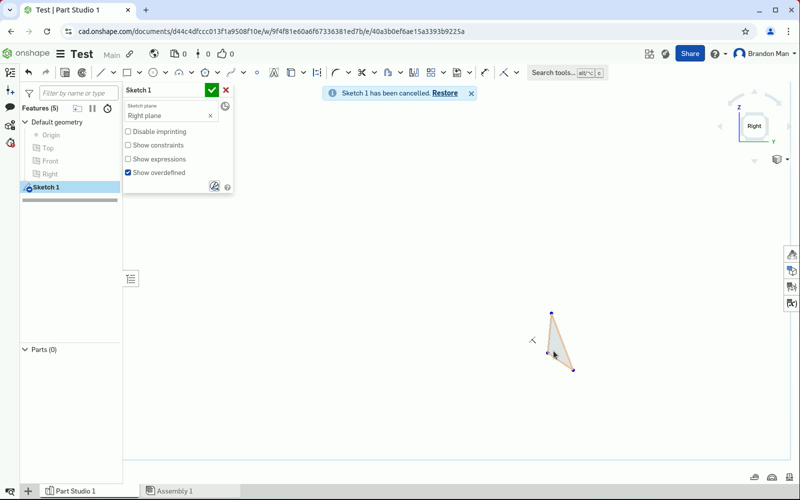
scroll(6)
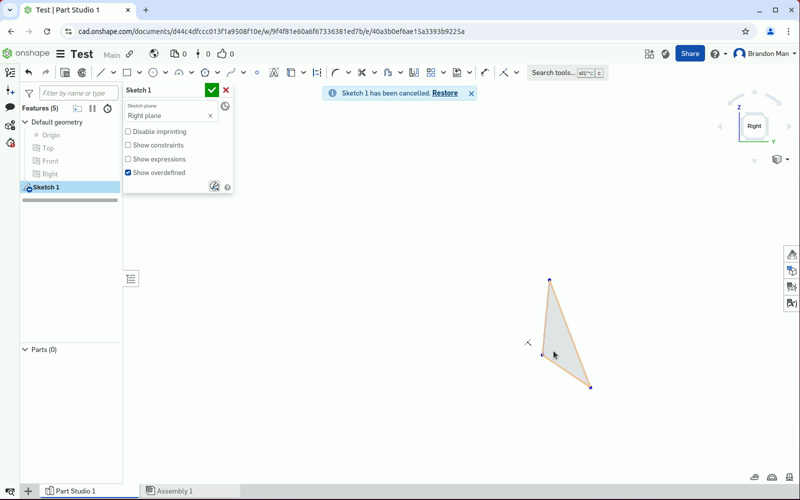
scroll(6)
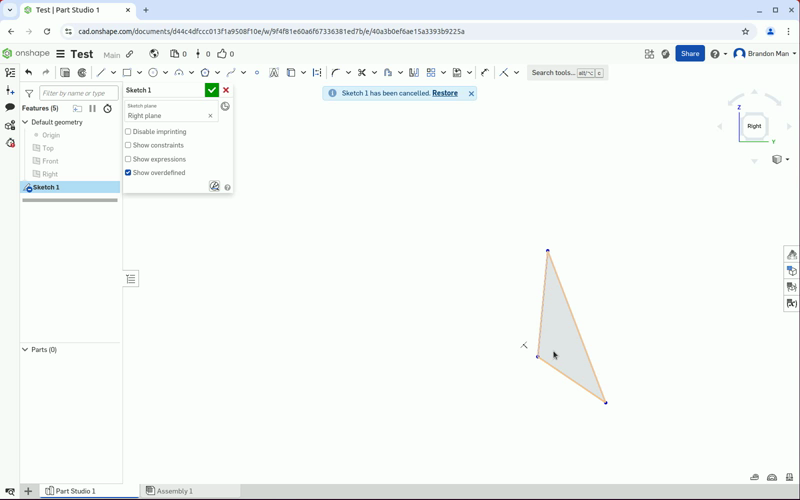
scroll(6)
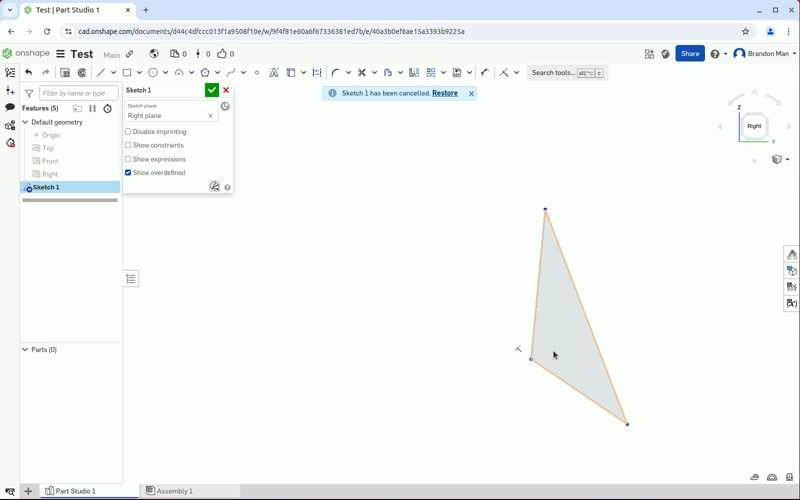
scroll(6)
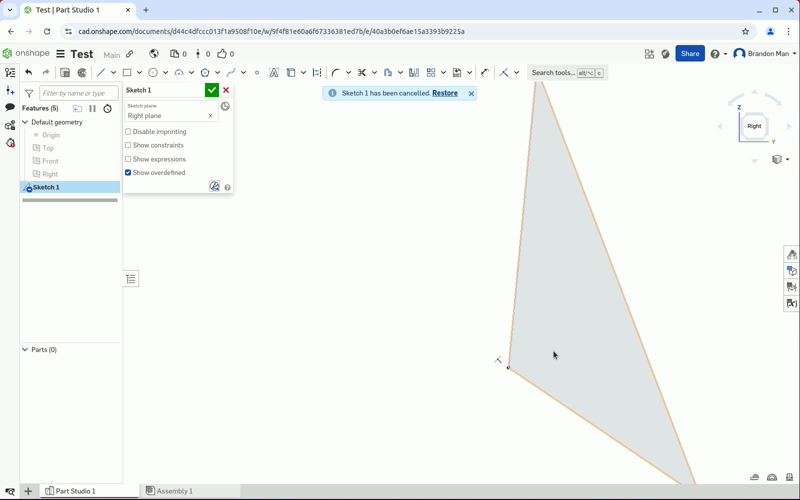
click(553, 350)
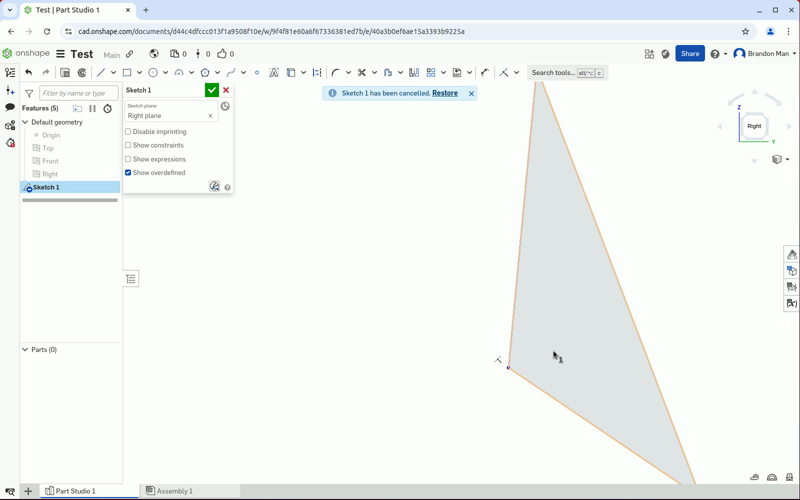
scroll(-6)
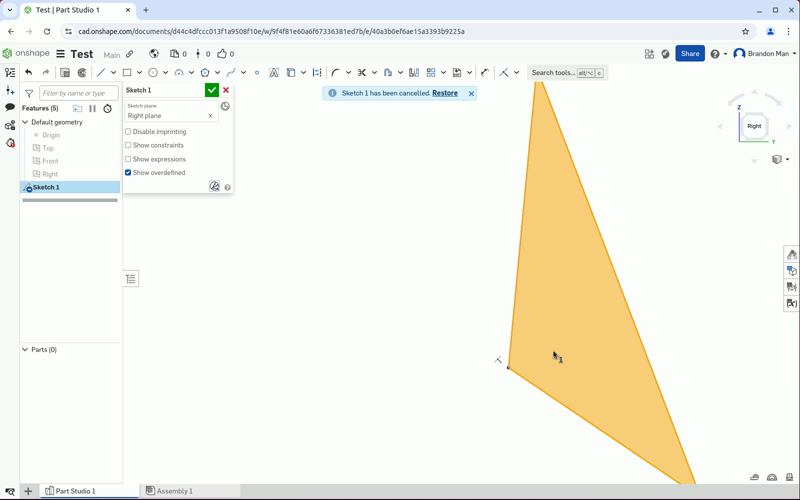
scroll(-6)
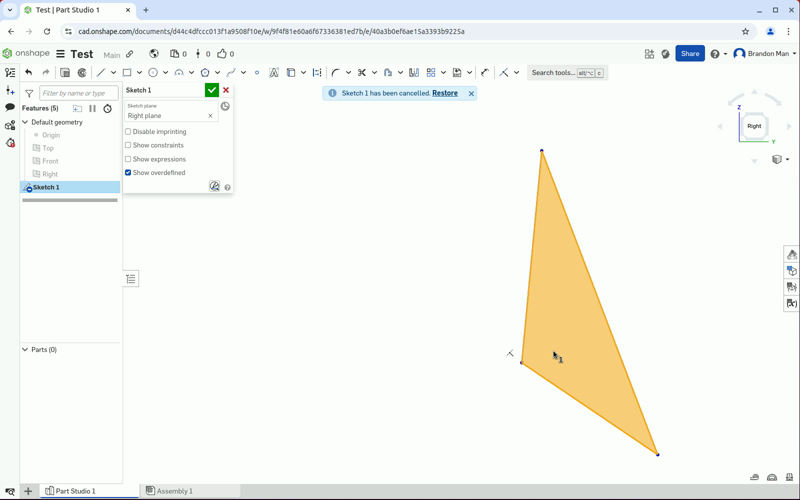
scroll(-6)
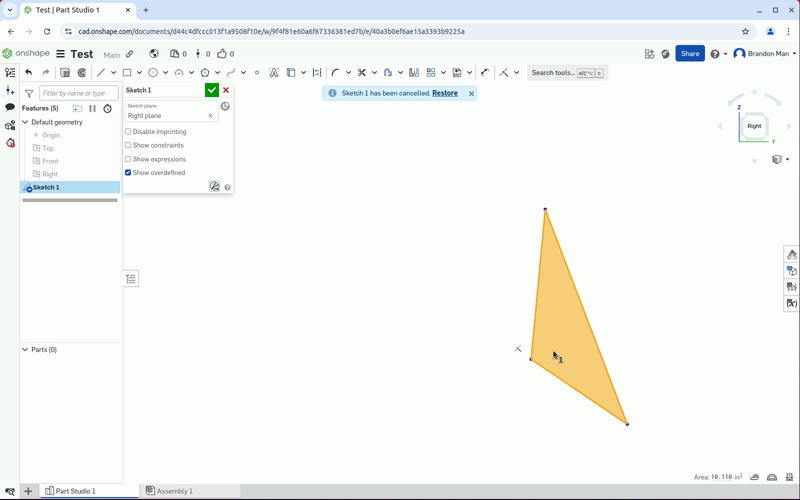
scroll(-6)
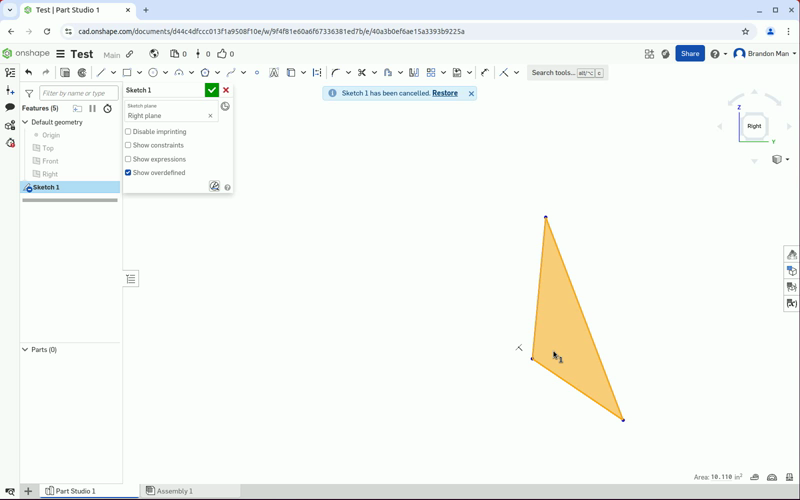
scroll(-6)
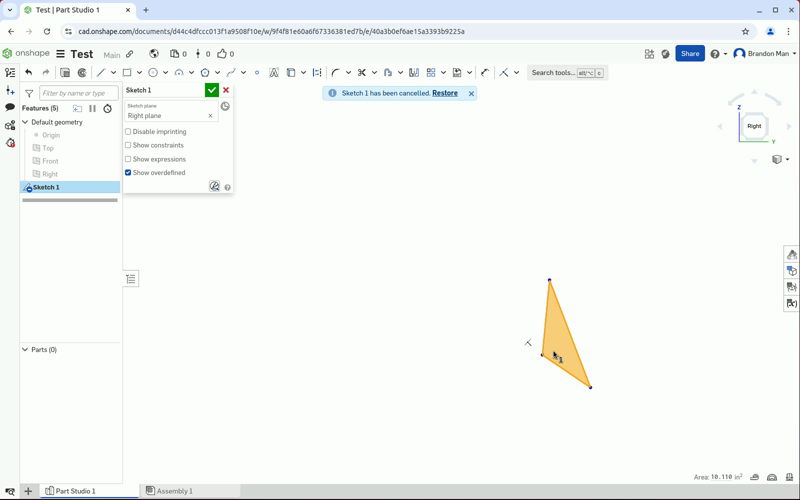
scroll(-6)
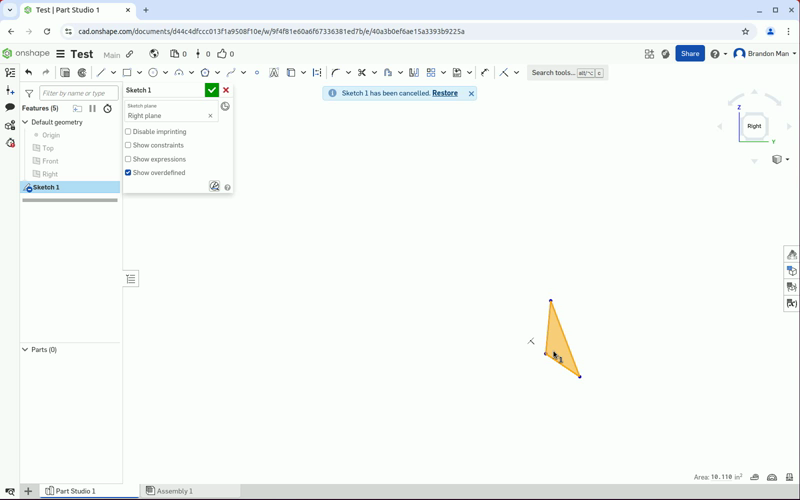
scroll(-6)
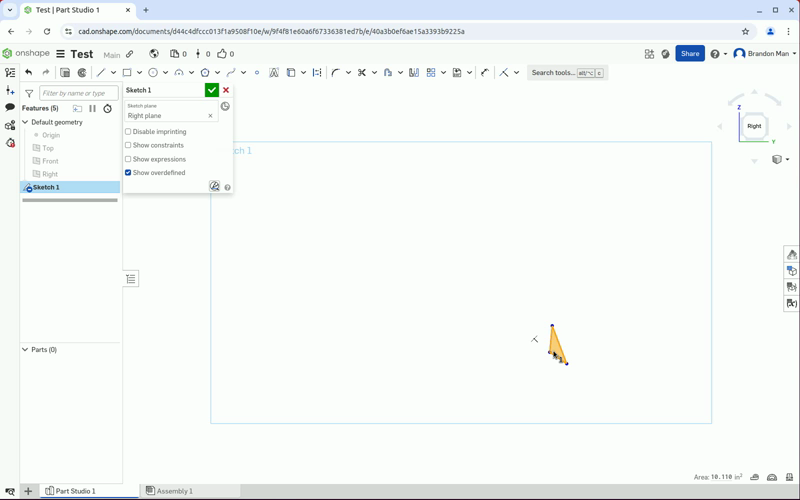
mouse_move(73, 352)
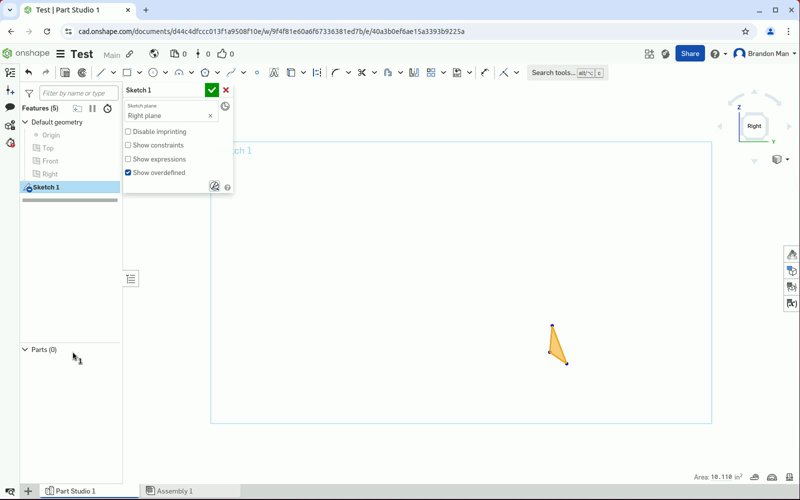
key(shift+y)
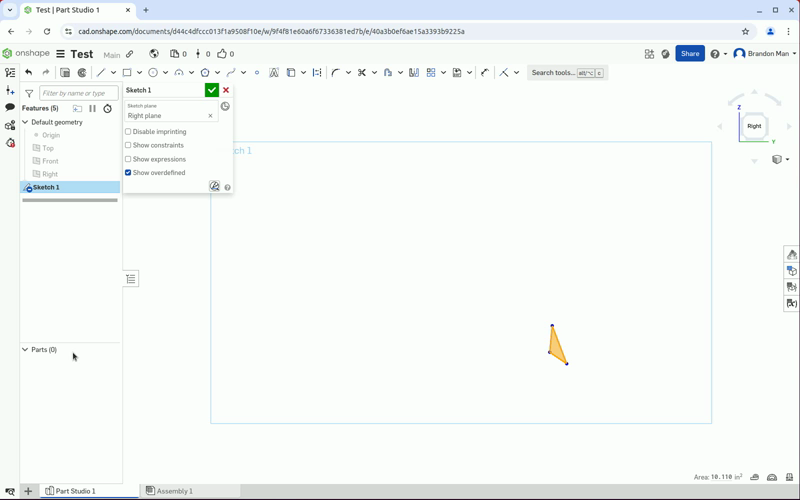
key(shift+e)
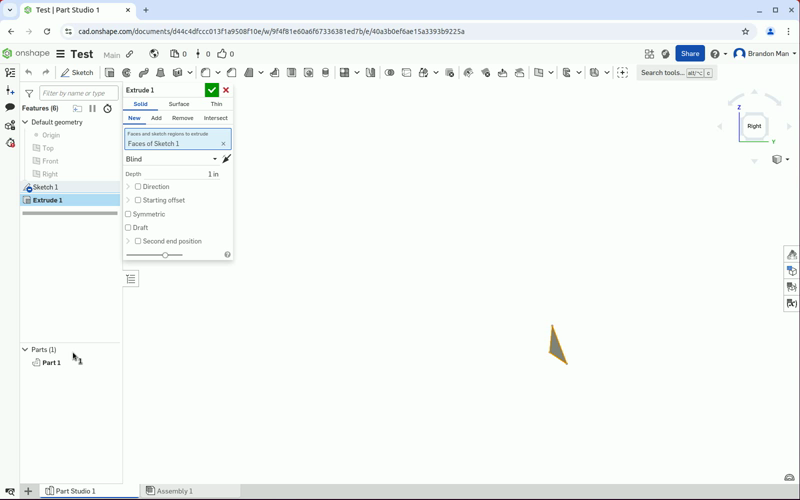
mouse_move(143, 106)
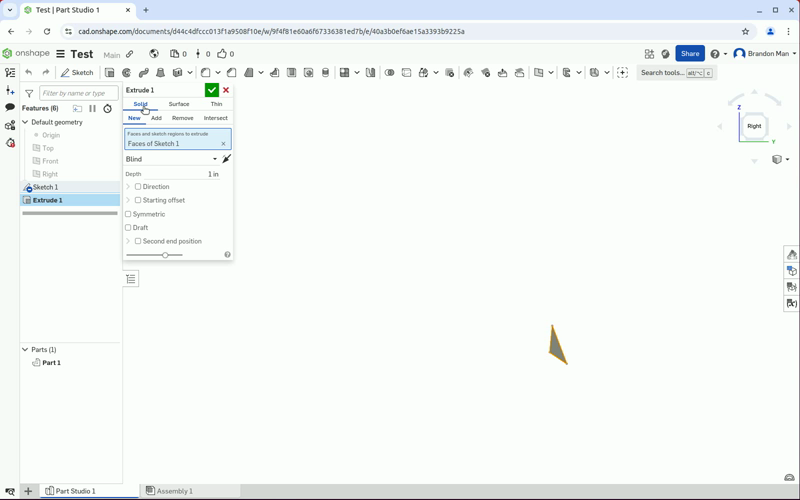
click(143, 106)
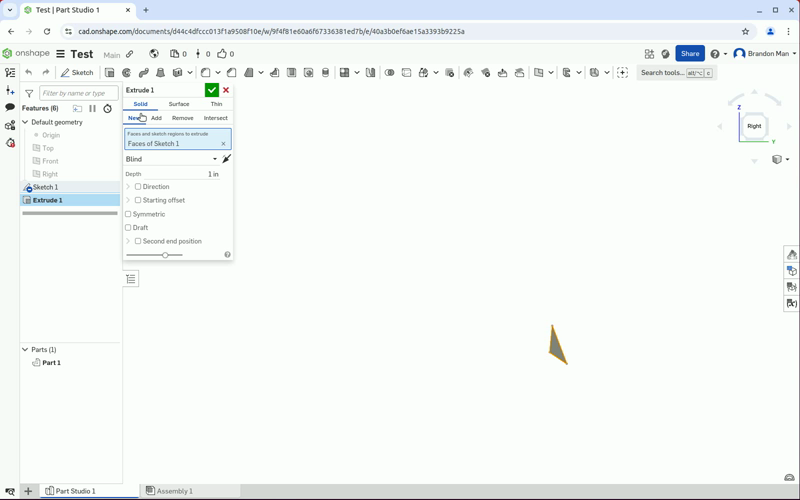
mouse_move(137, 120)
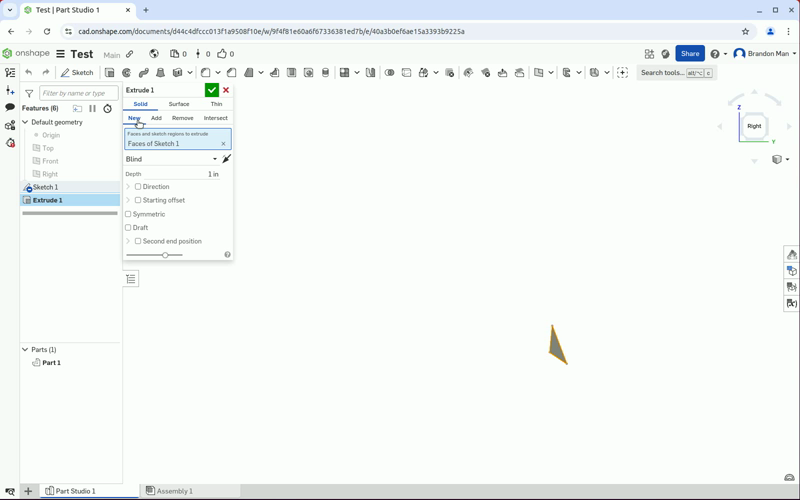
click(137, 120)
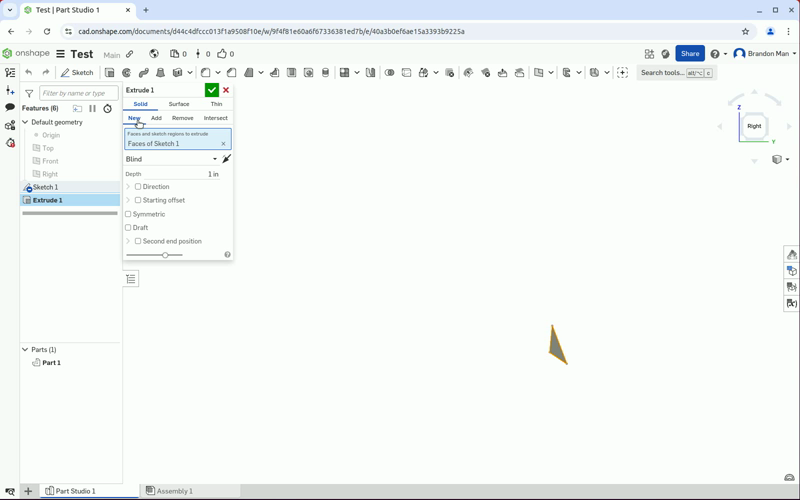
key(tab, 4)
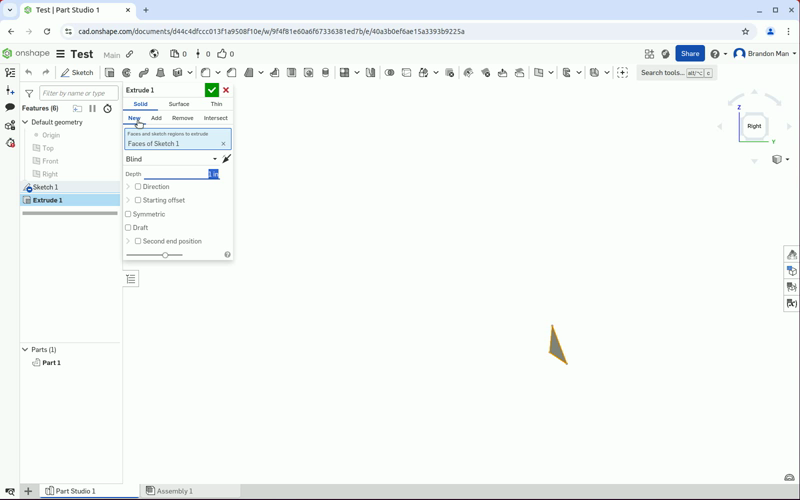
text(4.814)
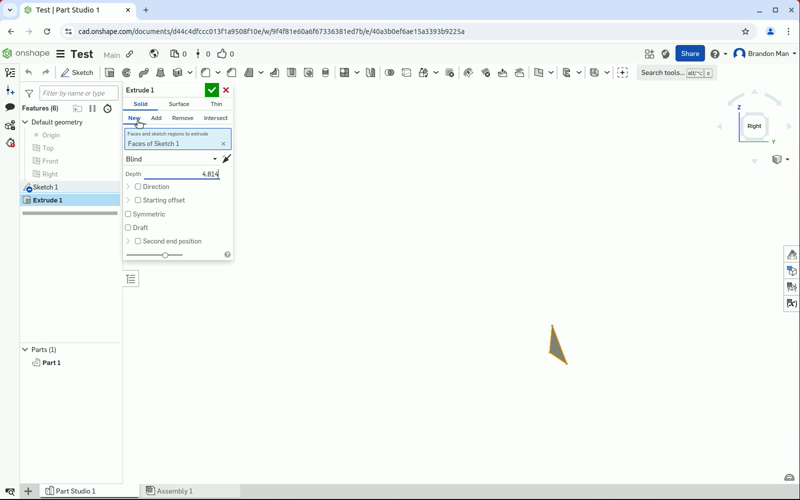
key(enter)
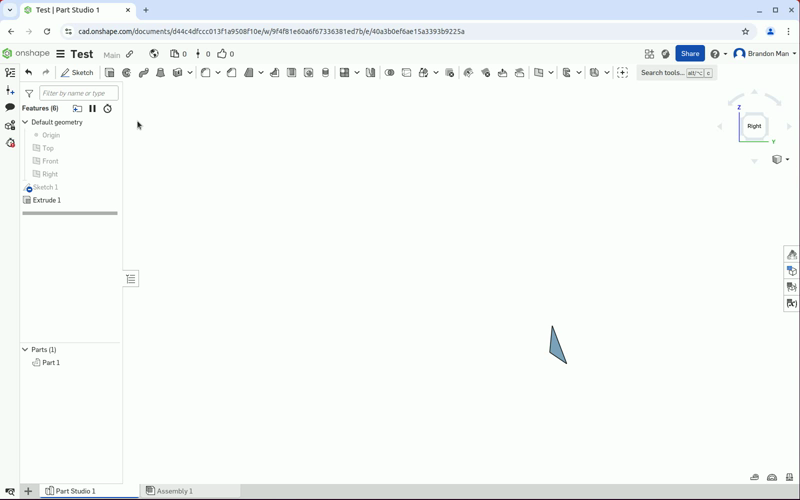
key(shift+h)
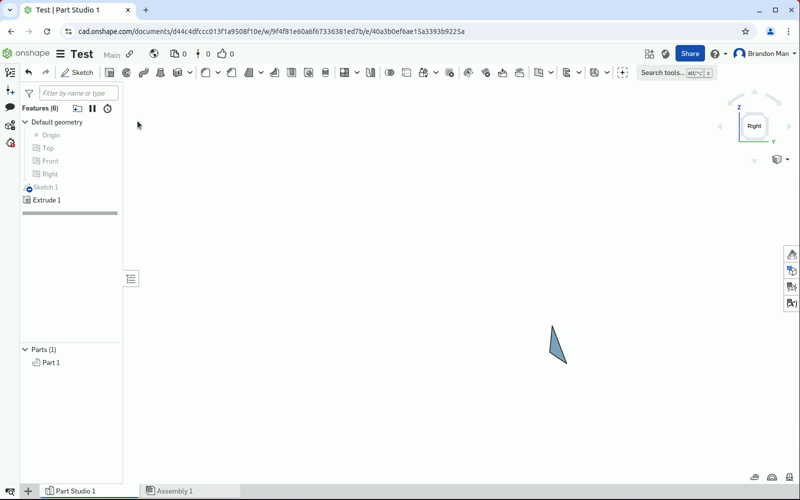
key(shift+h)
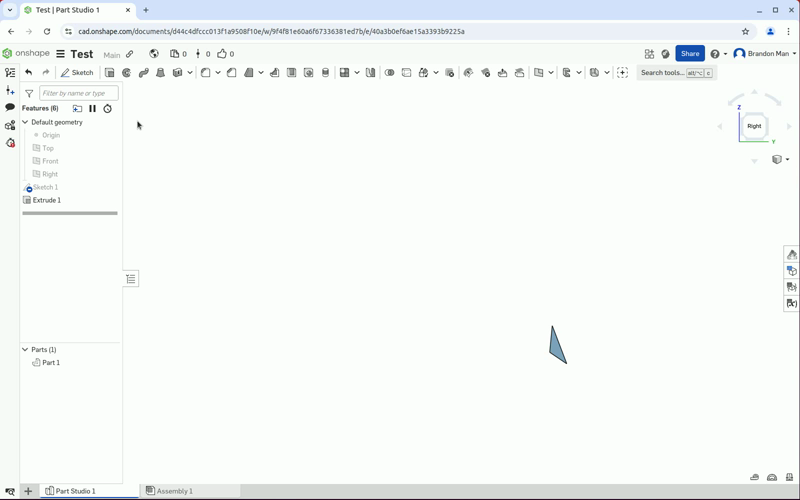
mouse_move(73, 189)
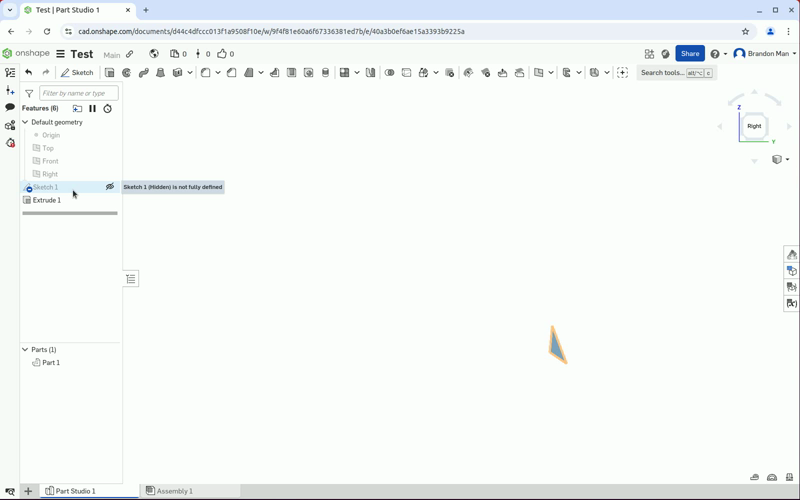
click(73, 189)
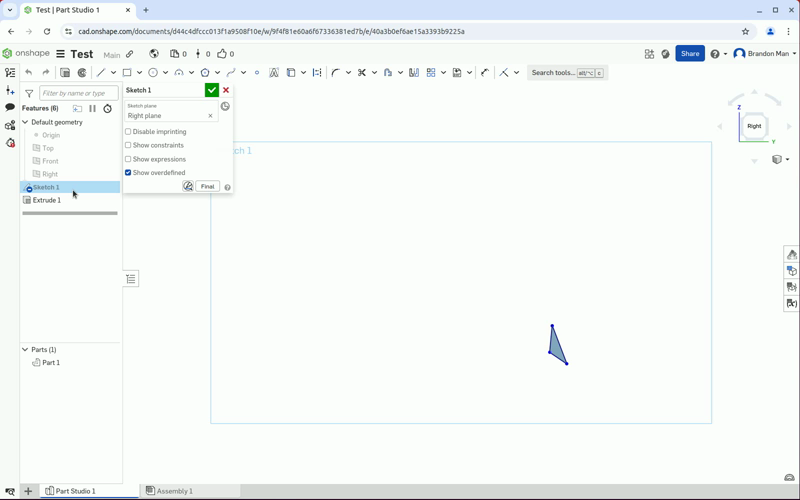
mouse_move(229, 92)
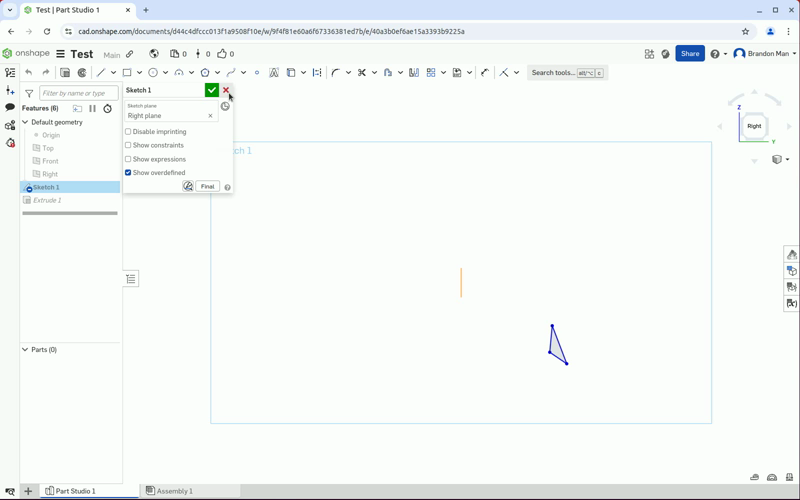
click(229, 92)
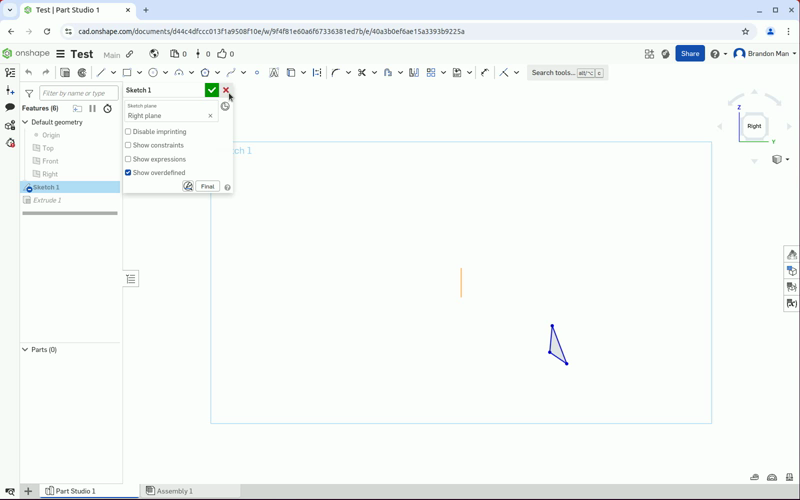
key(shift+s)
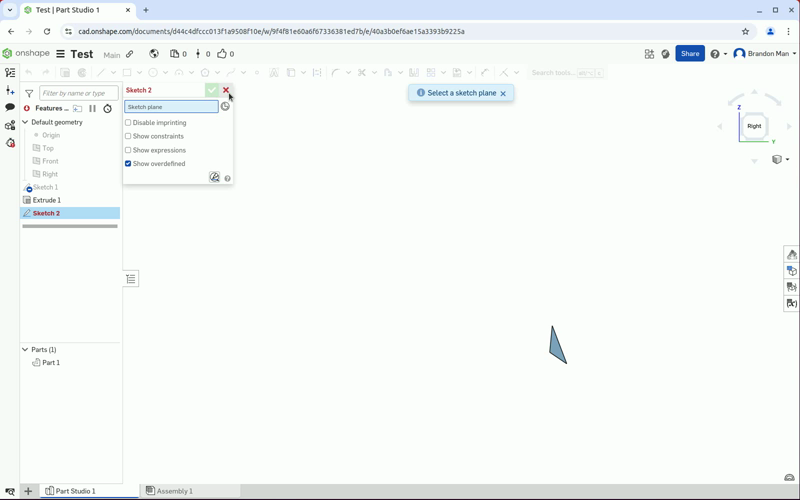
mouse_move(73, 176)
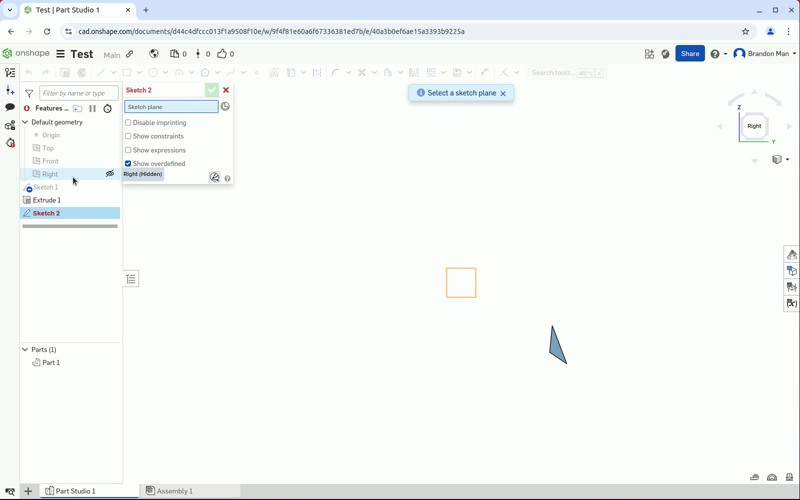
click(73, 176)
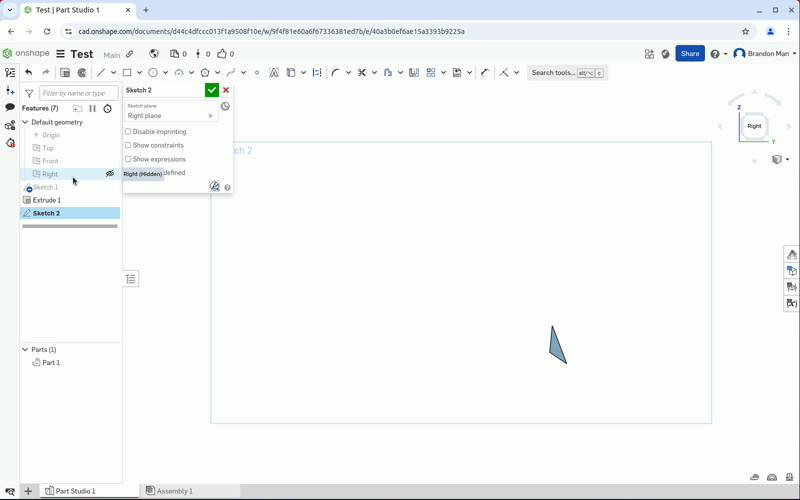
mouse_move(73, 352)
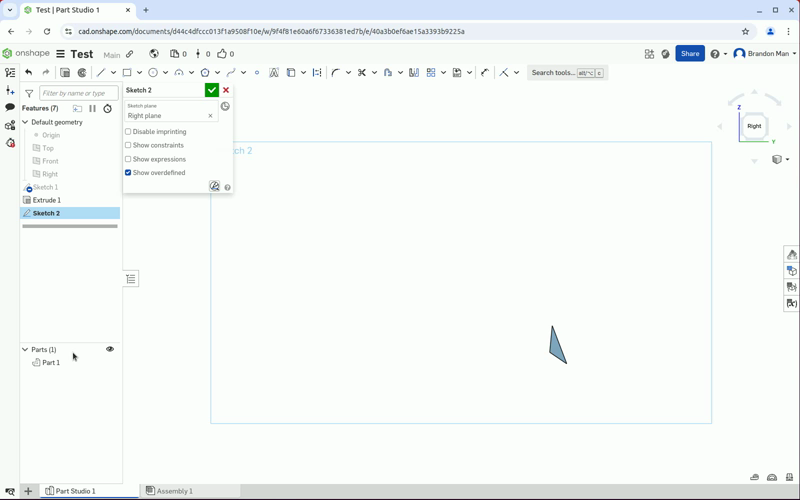
key(y)
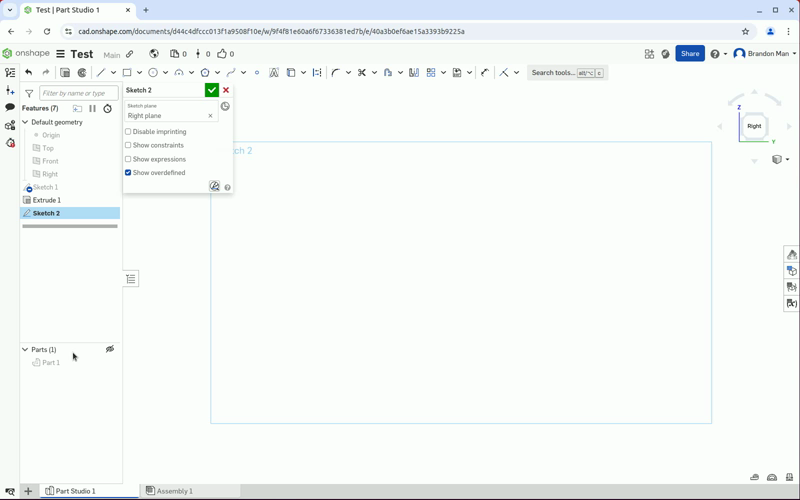
key(l)
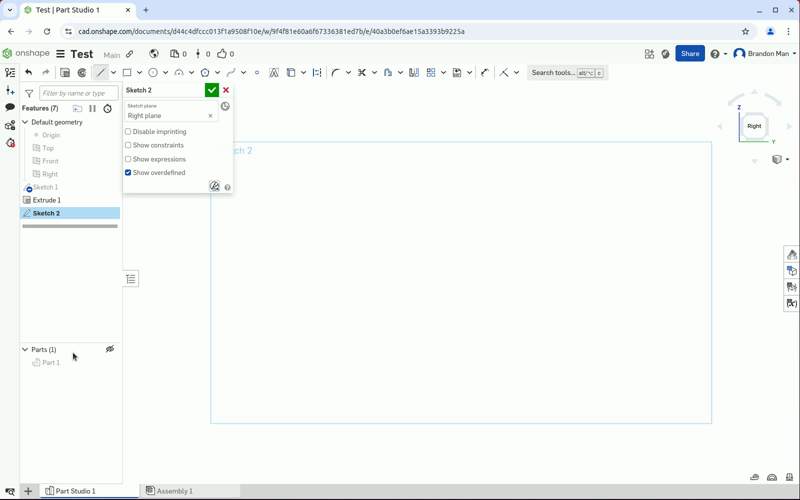
key_down(shift)
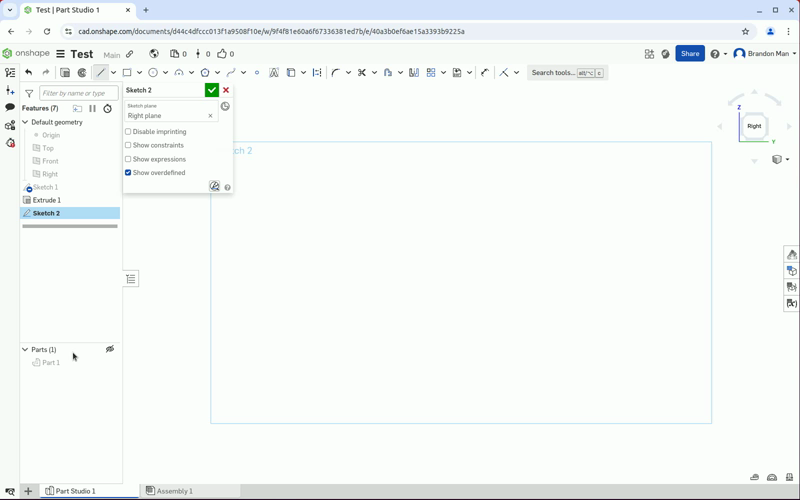
mouse_move(492, 311)
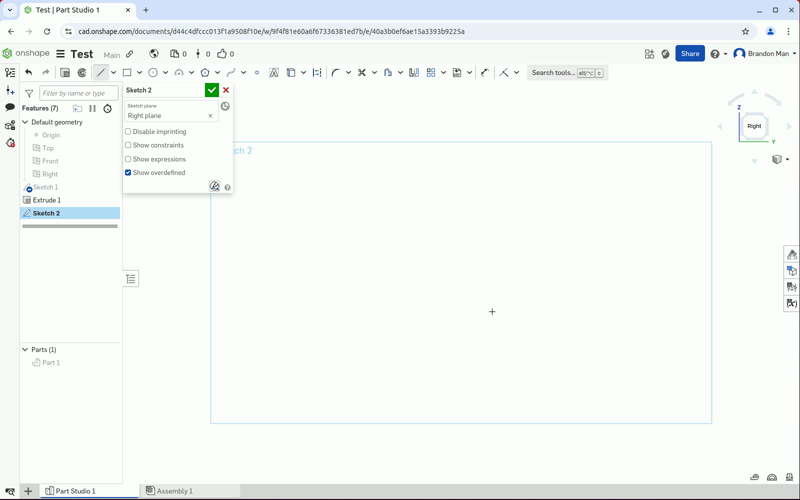
click(492, 311)
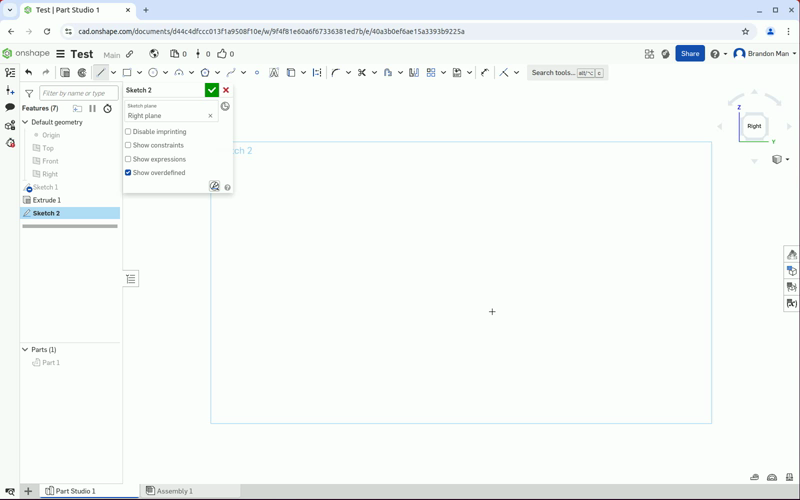
key_up(shift)
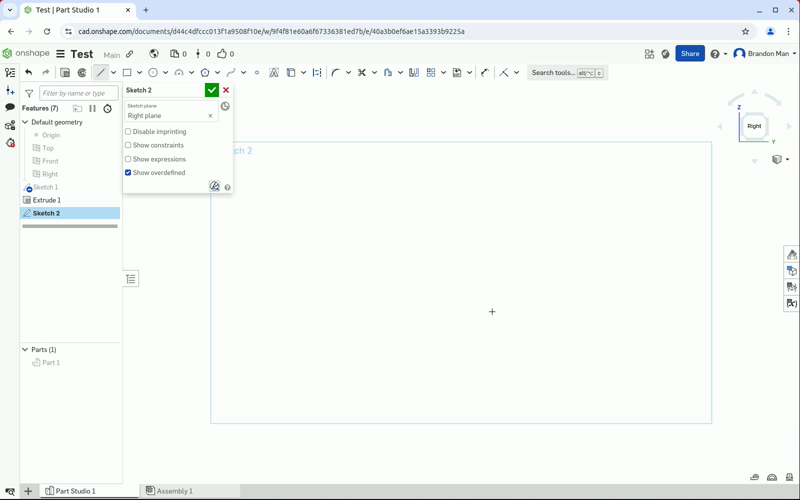
key_down(shift)
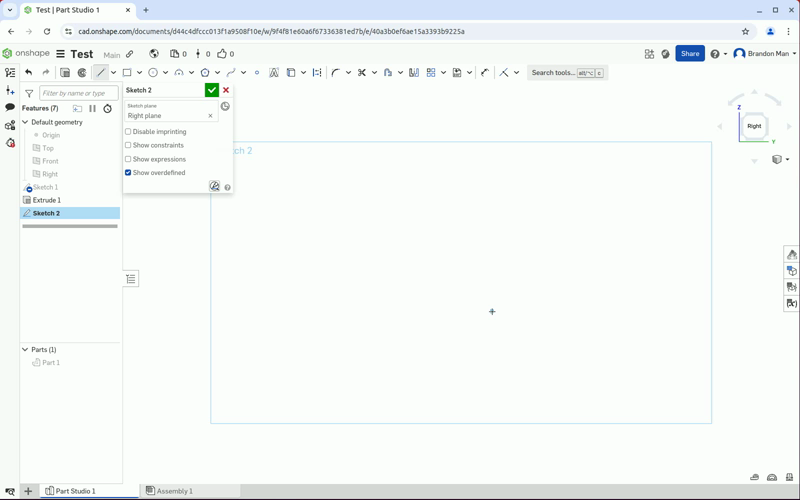
mouse_move(517, 377)
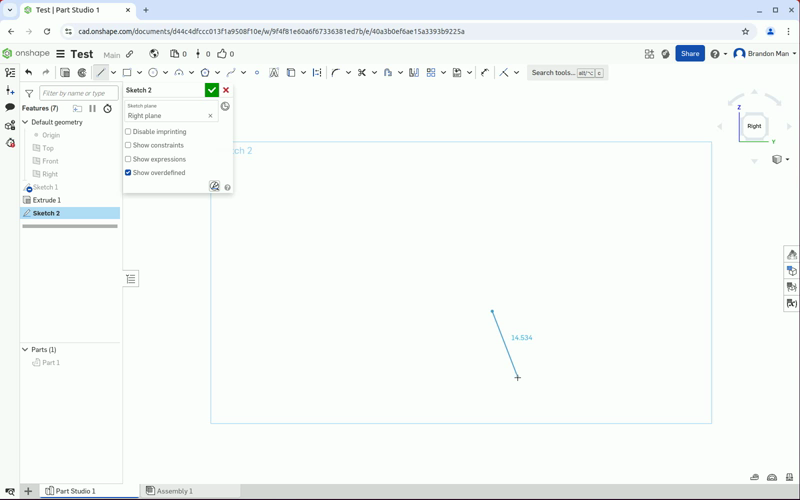
click(517, 377)
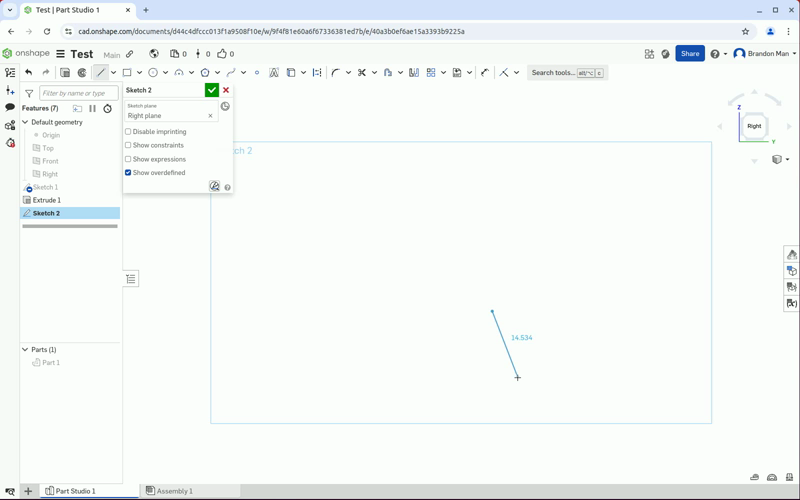
key_up(shift)
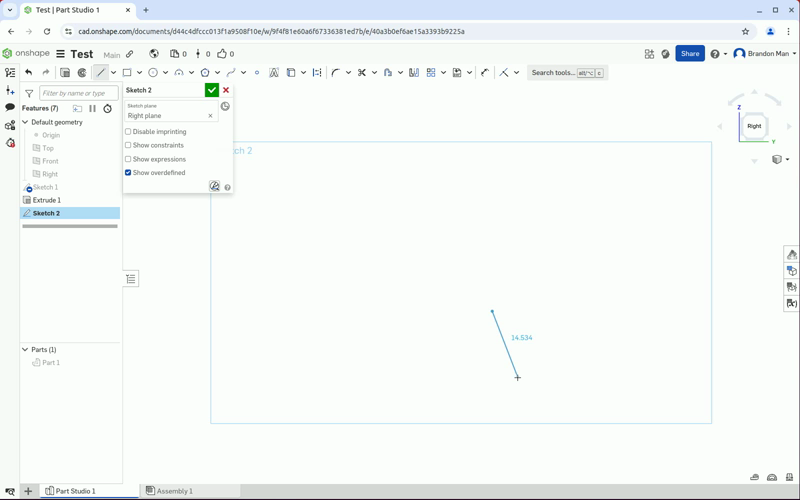
key_down(shift)
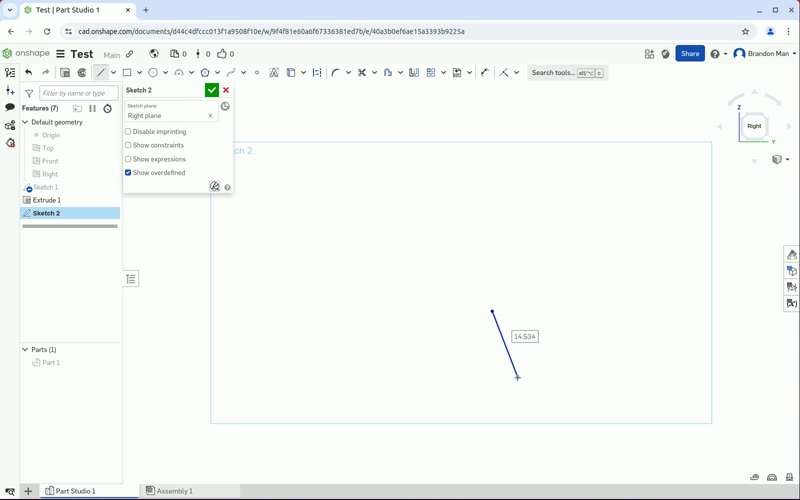
mouse_move(547, 377)
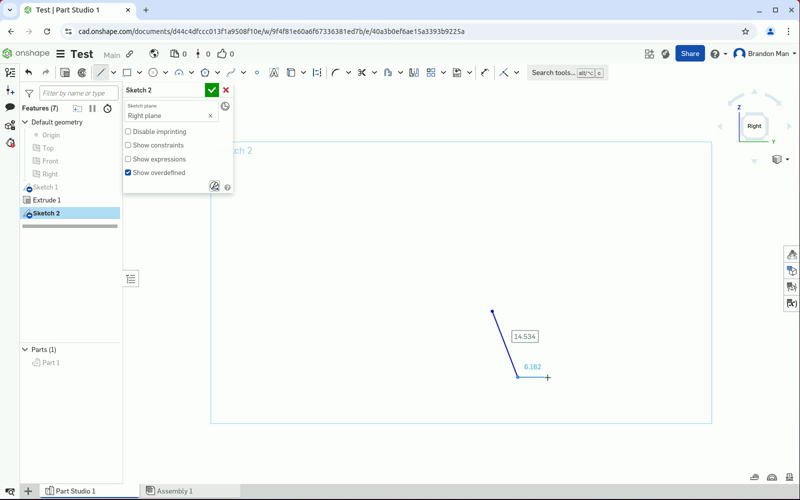
mouse_move(540, 344)
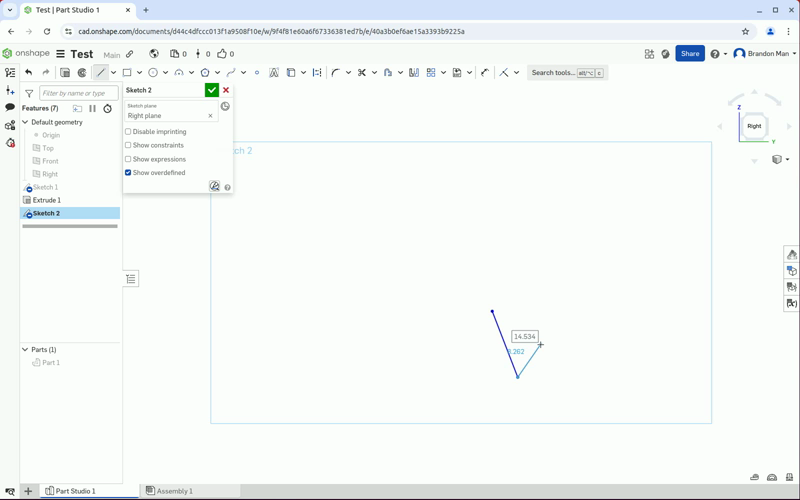
click(540, 344)
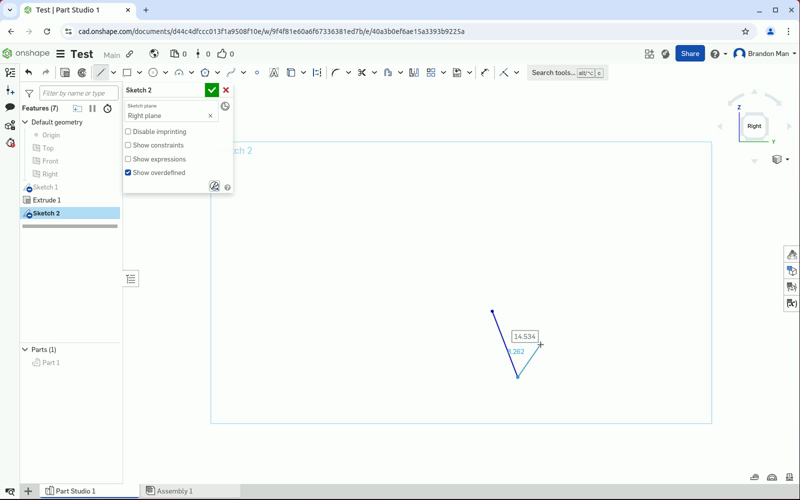
key_up(shift)
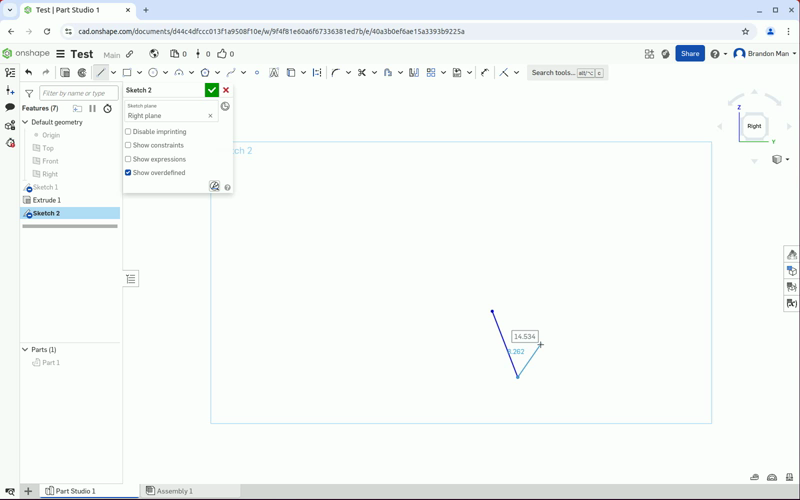
mouse_move(570, 344)
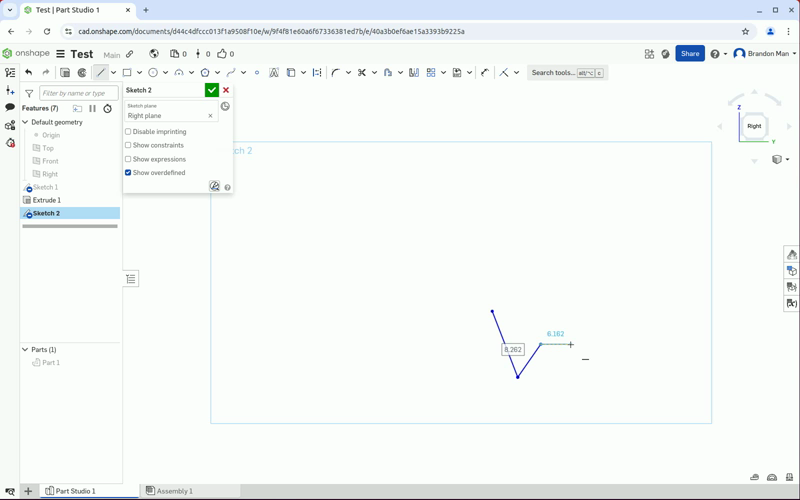
key_down(shift)
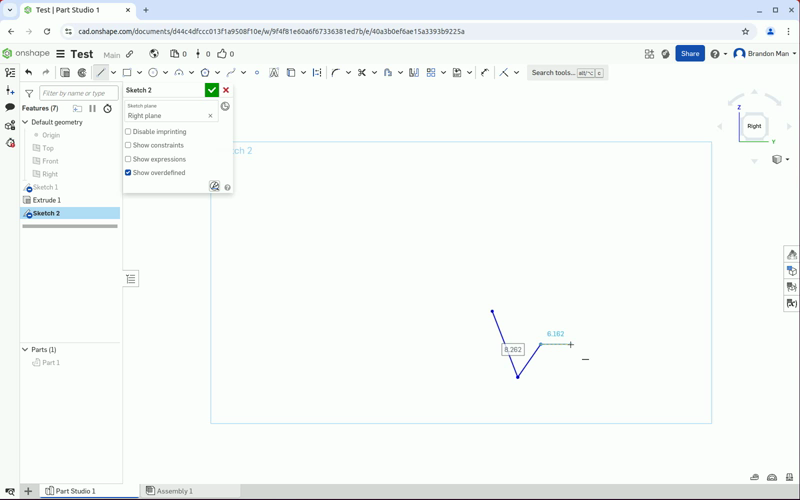
mouse_move(492, 311)
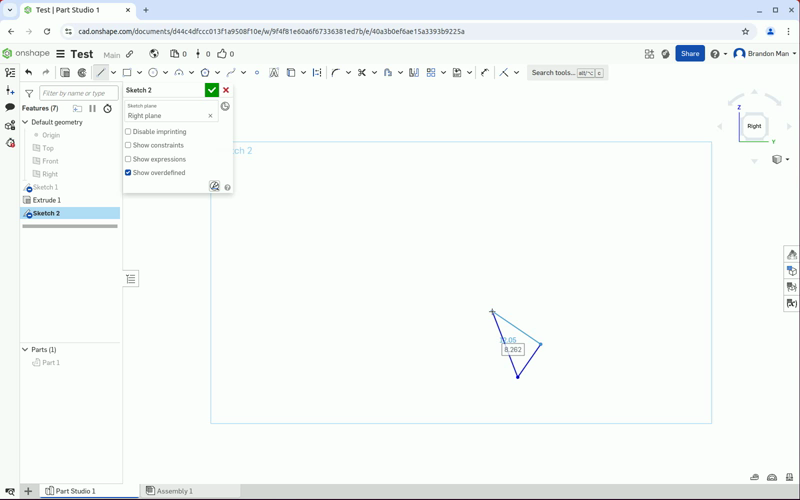
key_up(shift)
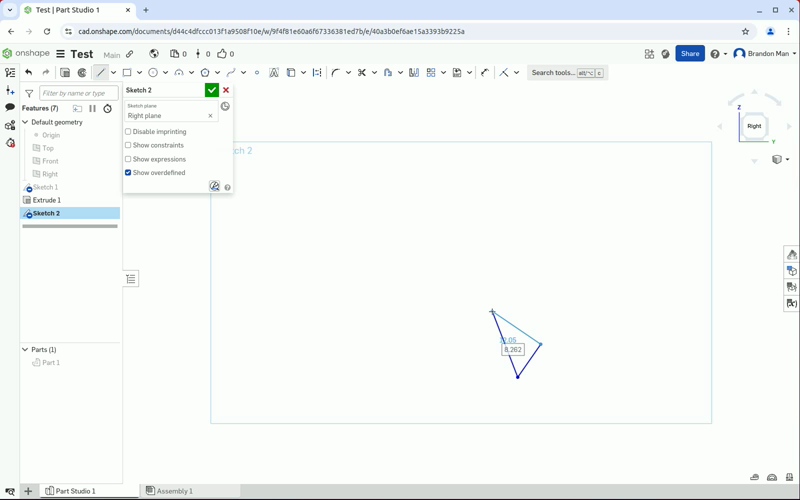
click(492, 311)
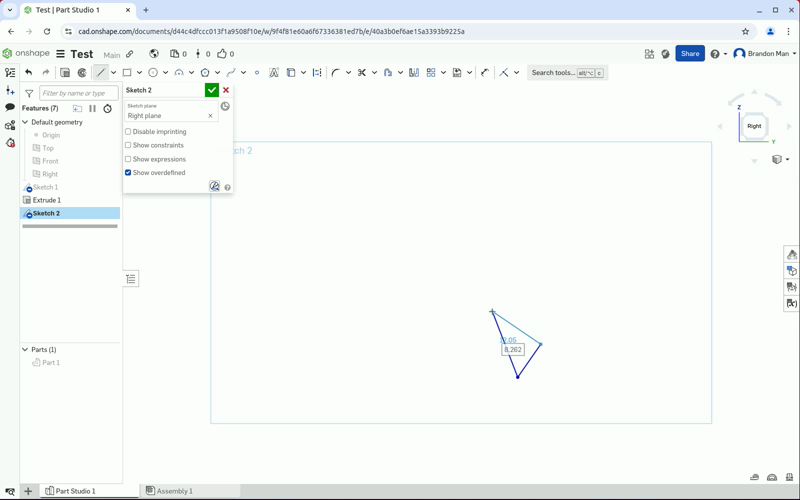
key(esc)
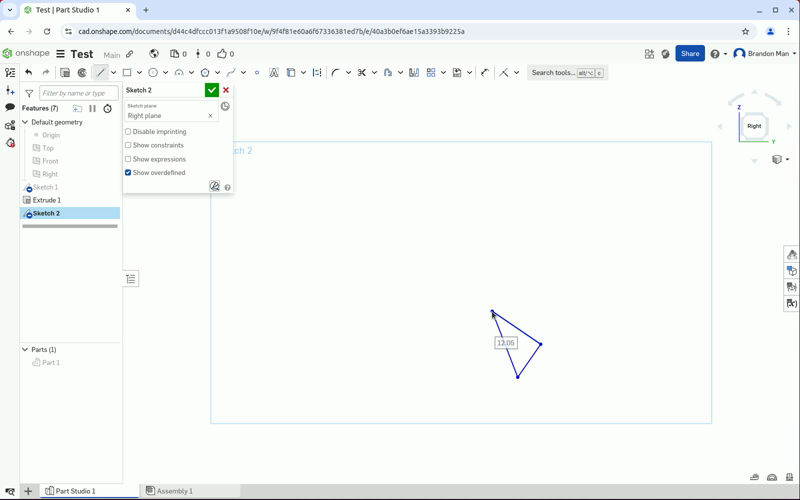
mouse_move(506, 342)
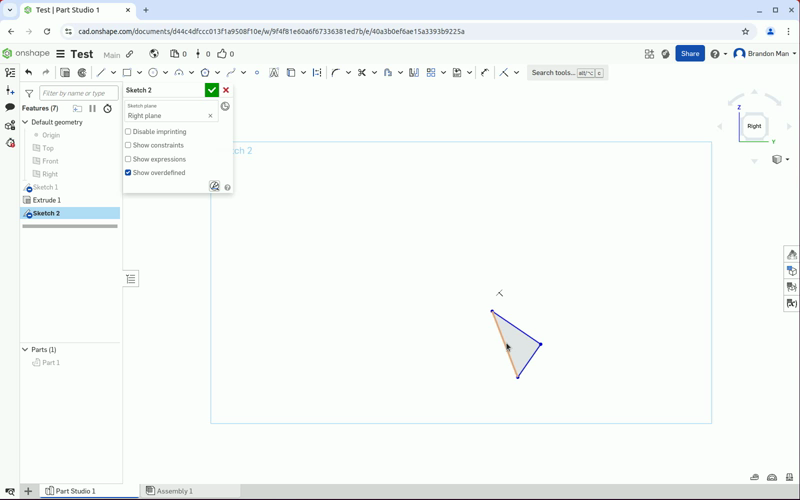
scroll(6)
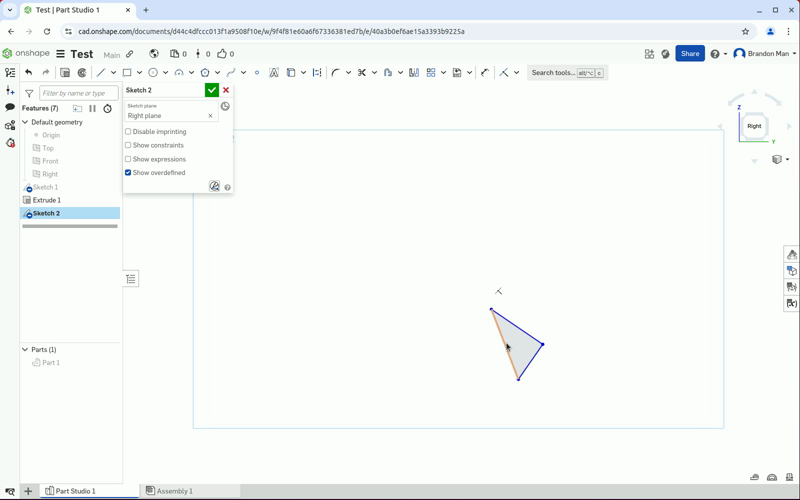
scroll(6)
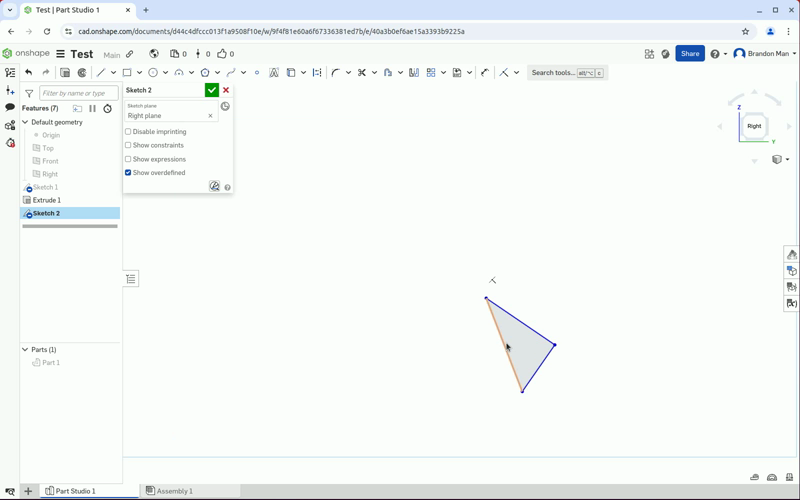
scroll(6)
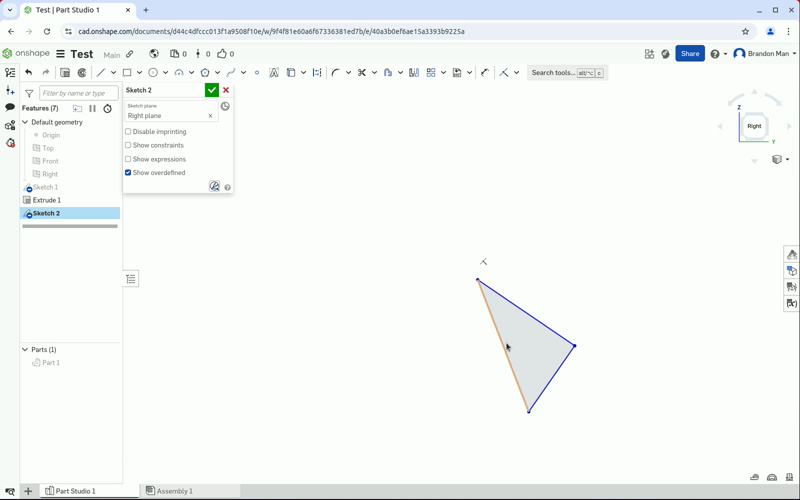
scroll(6)
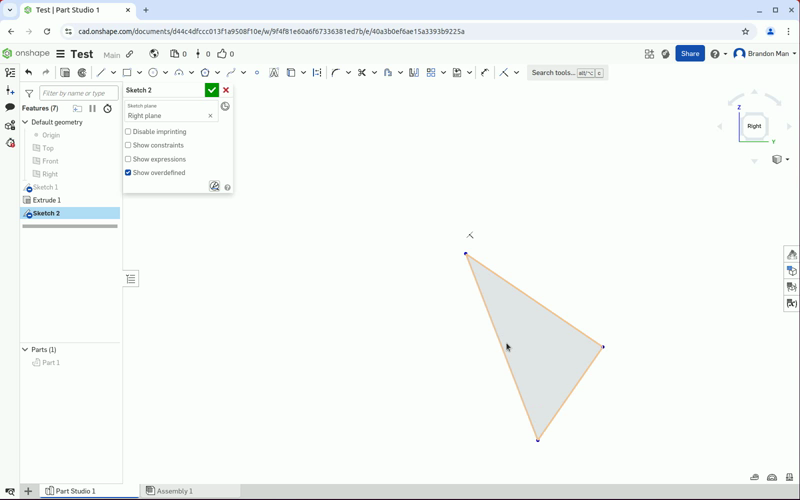
scroll(6)
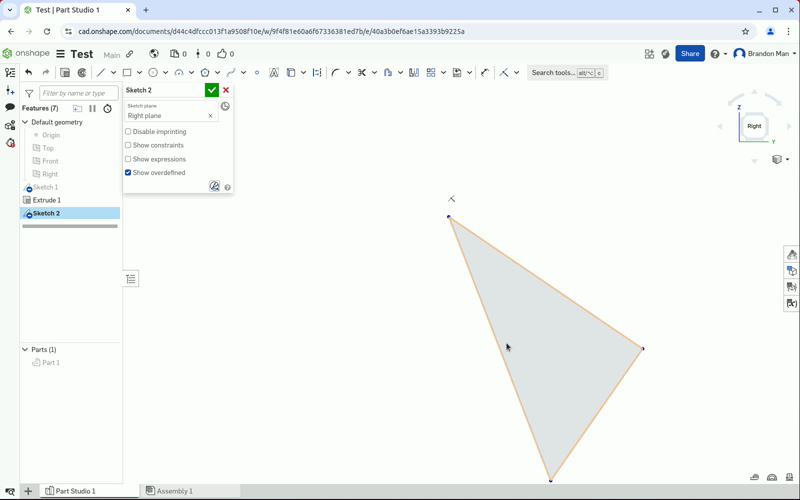
scroll(6)
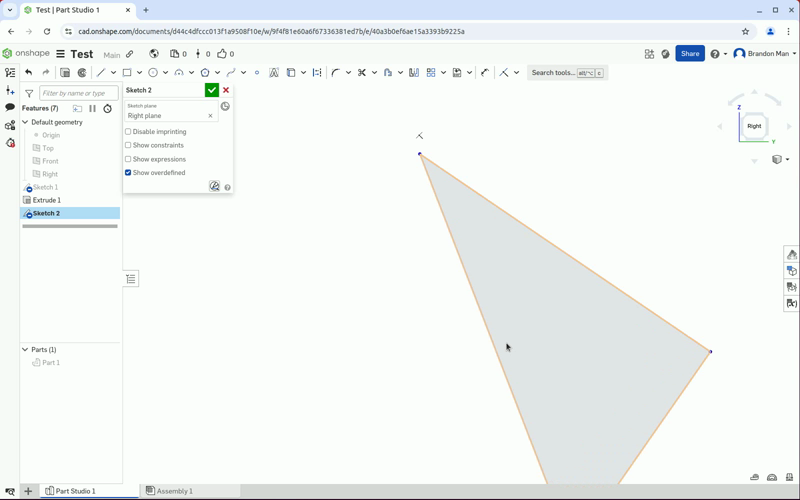
scroll(6)
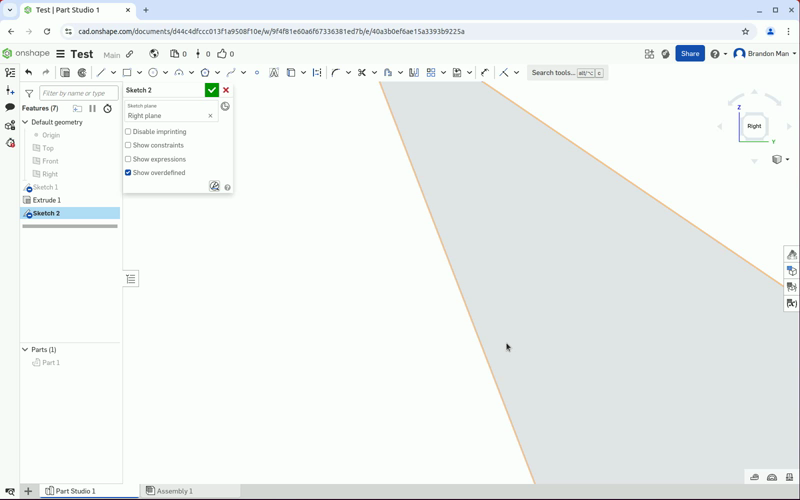
click(506, 342)
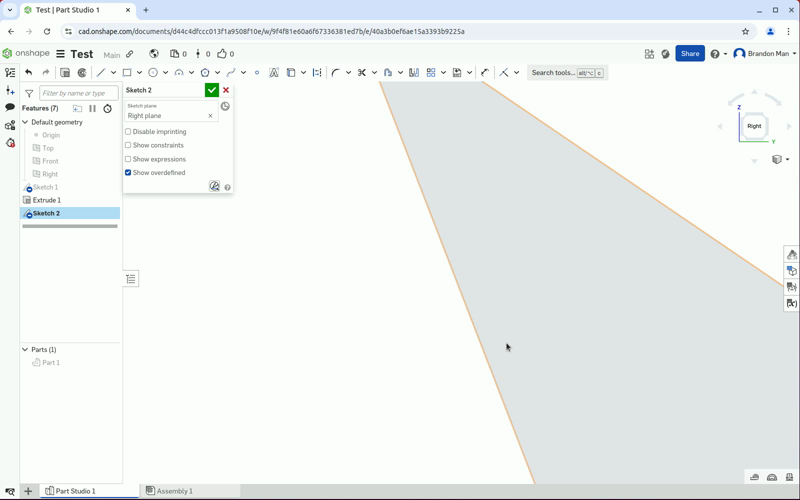
scroll(-6)
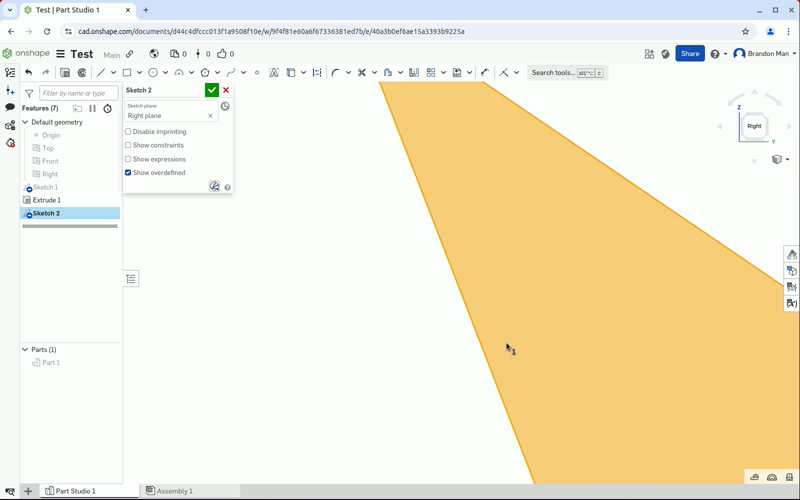
scroll(-6)
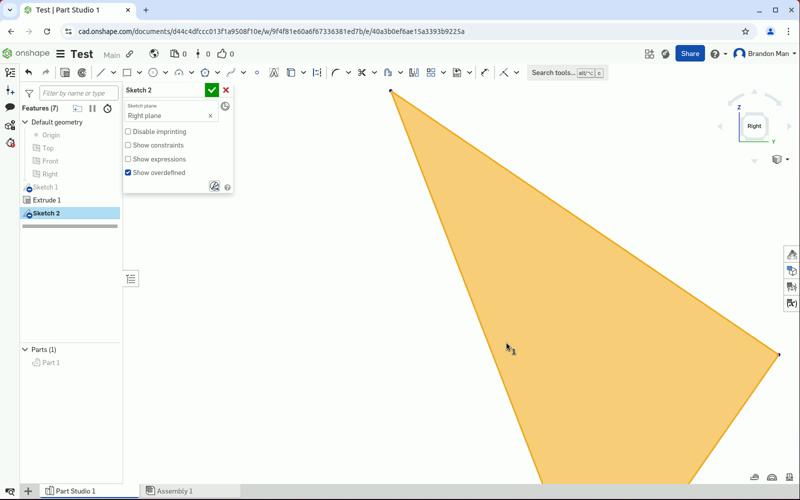
scroll(-6)
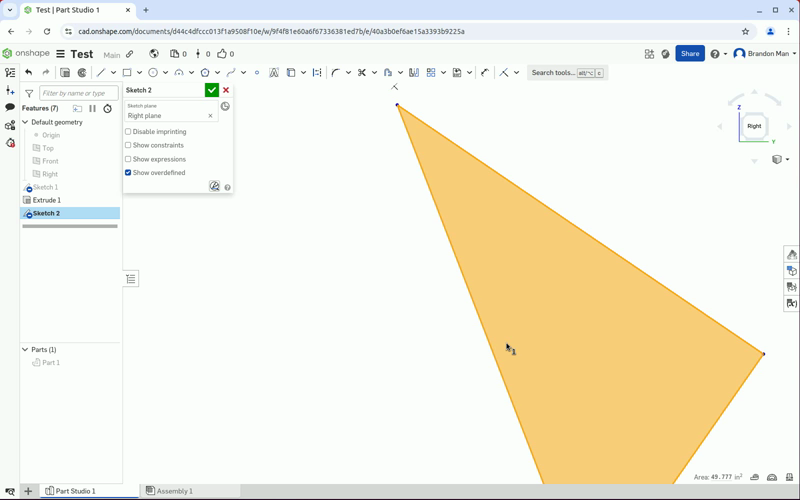
scroll(-6)
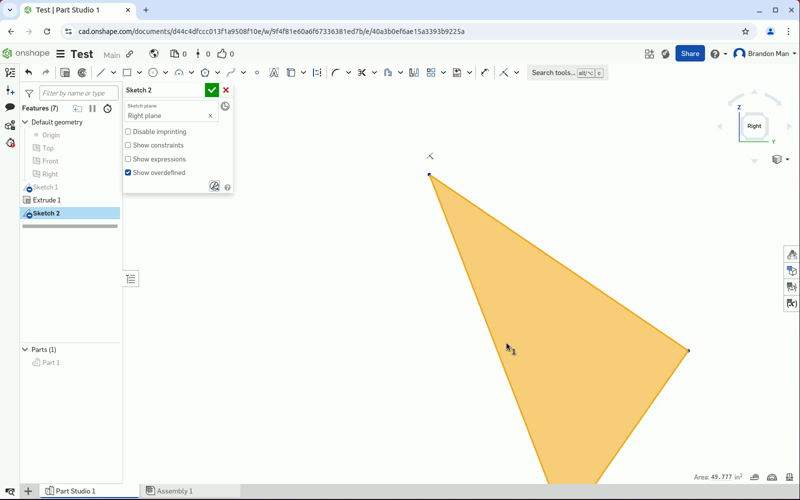
scroll(-6)
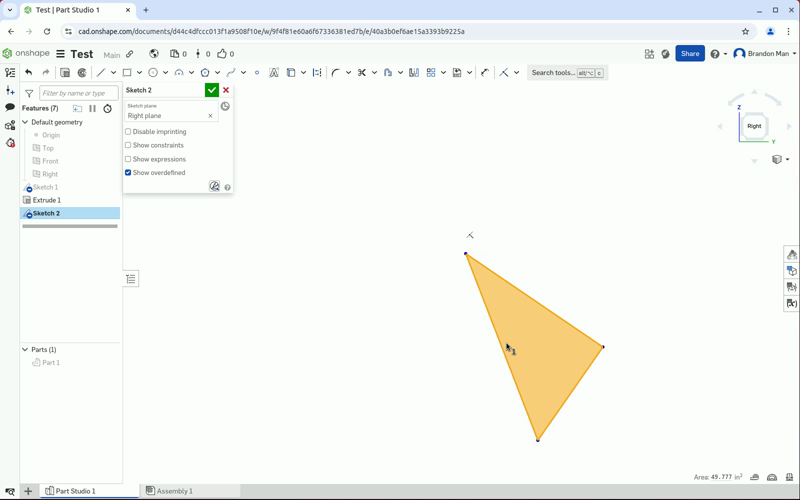
scroll(-6)
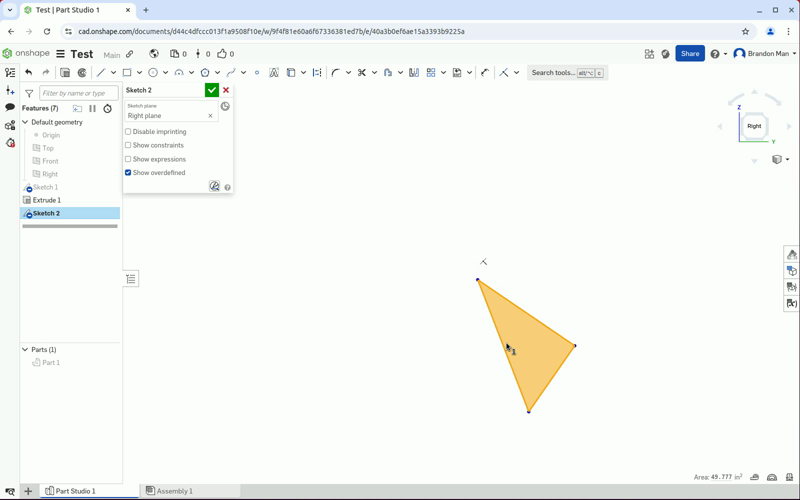
scroll(-6)
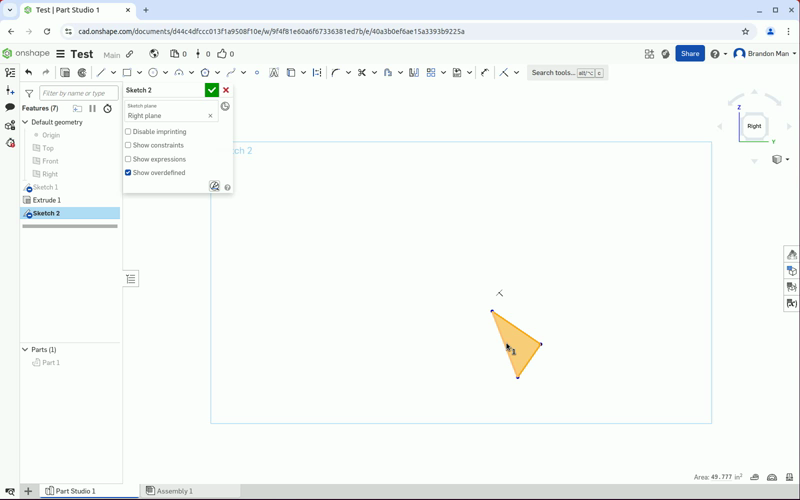
mouse_move(73, 352)
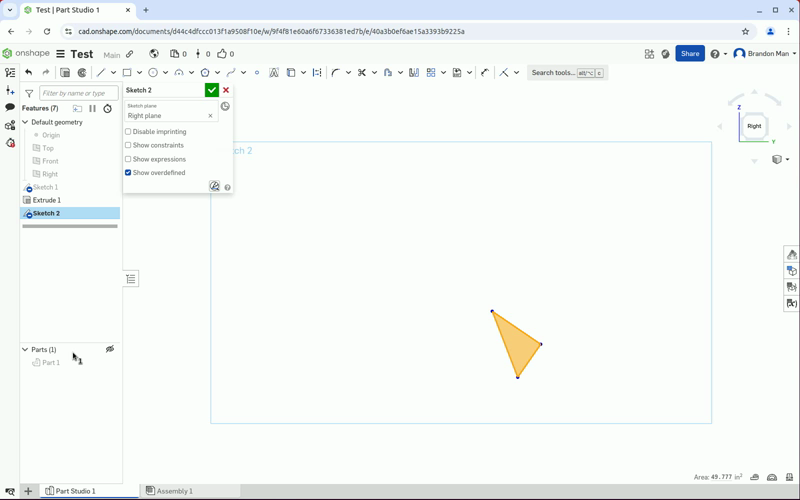
key(shift+y)
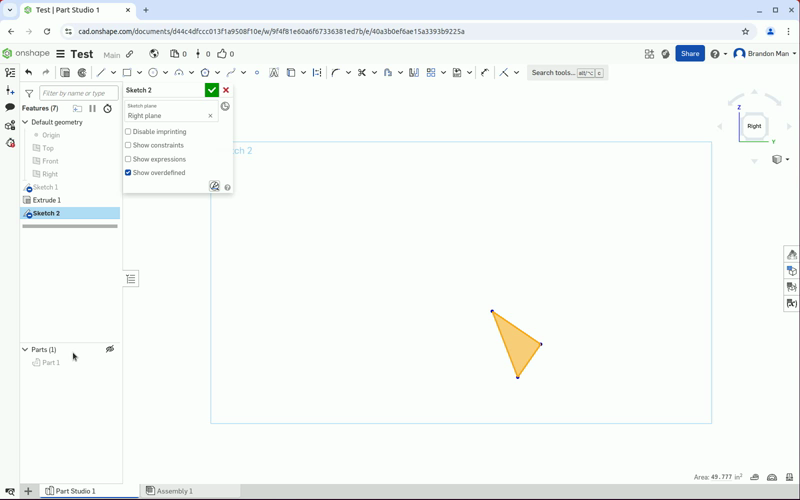
key(shift+e)
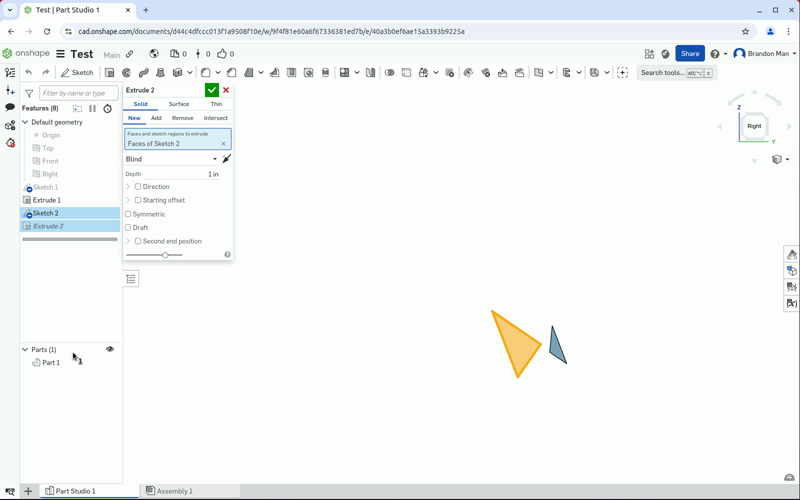
mouse_move(143, 106)
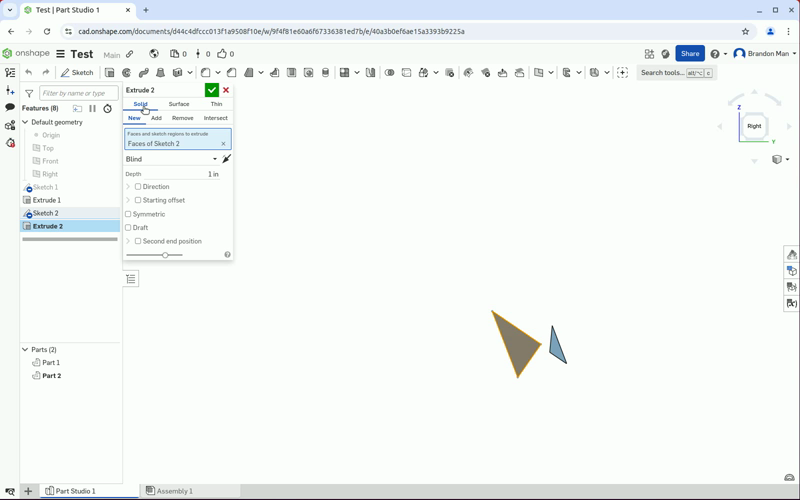
click(143, 106)
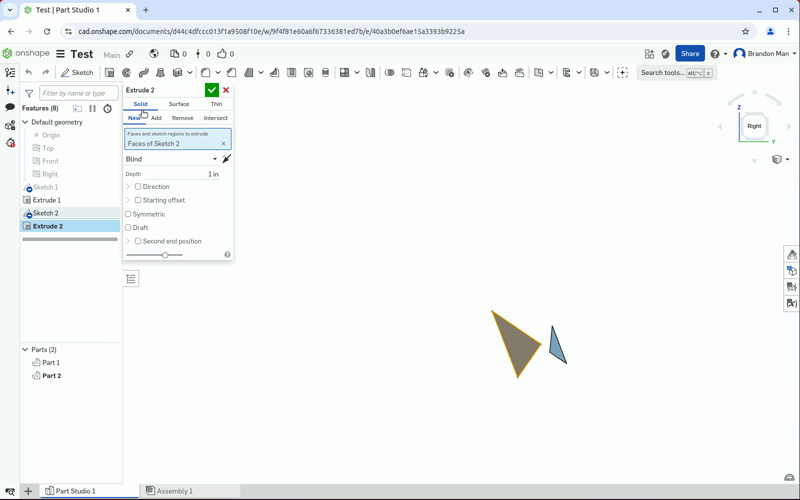
mouse_move(137, 120)
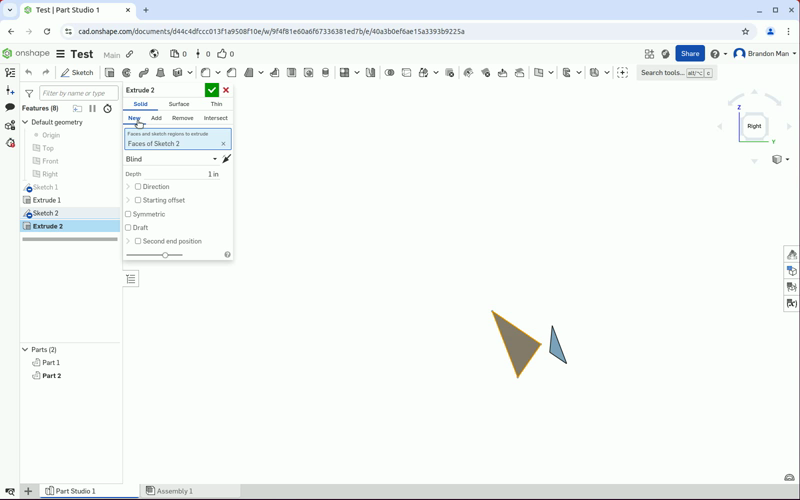
click(137, 120)
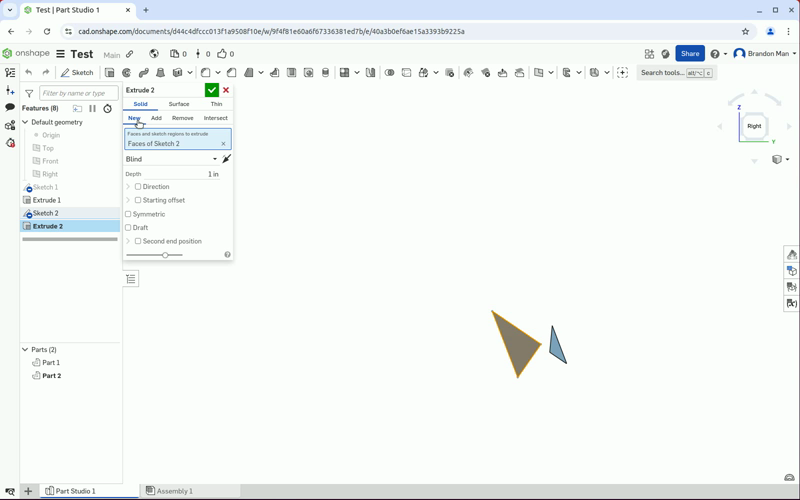
key(tab, 4)
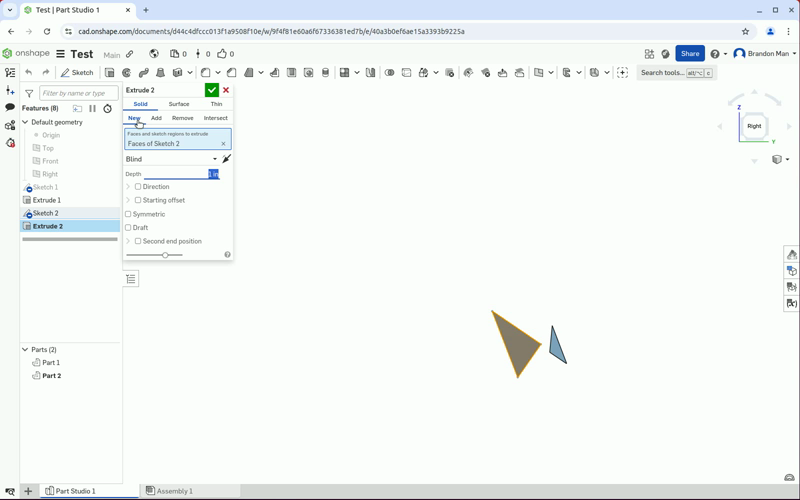
text(4.814)
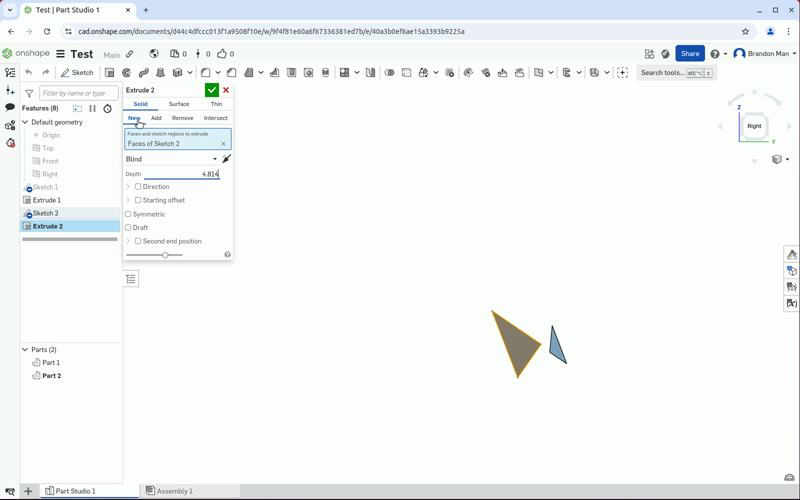
key(enter)
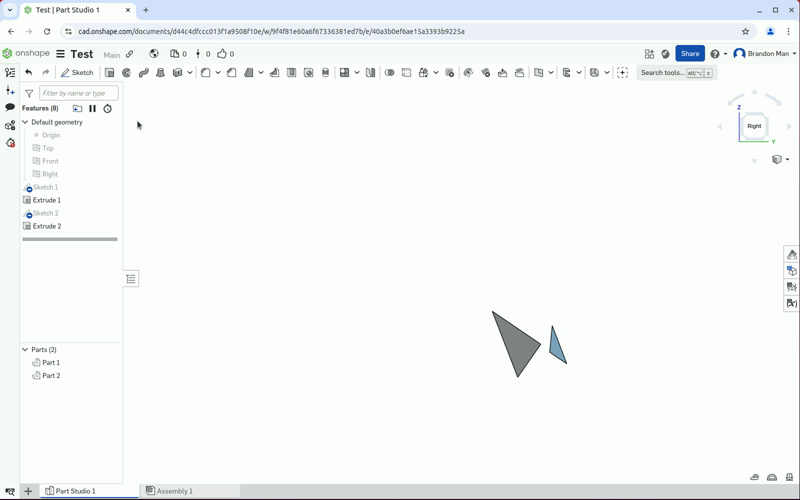
key(shift+h)
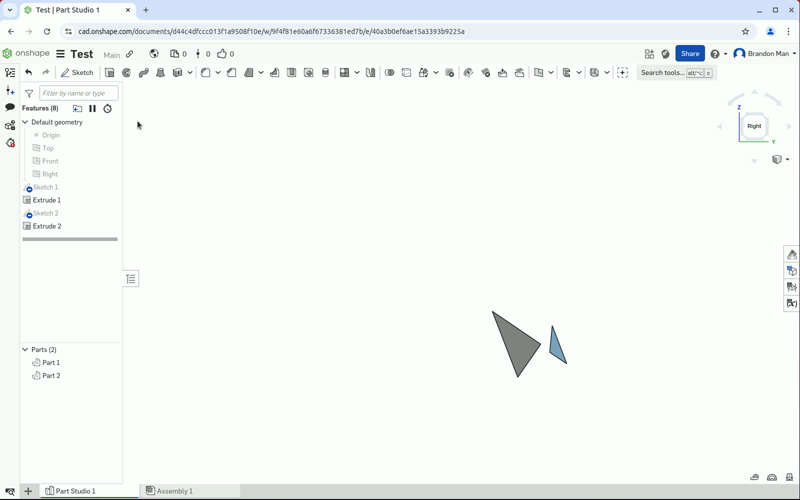
key(shift+h)
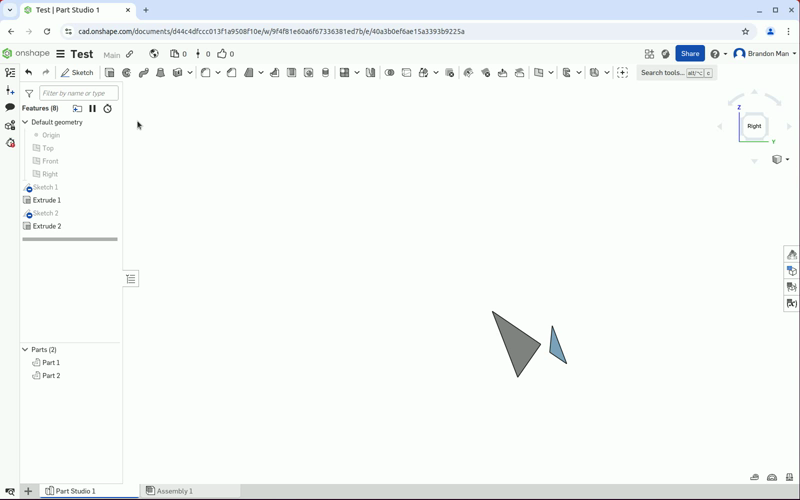
mouse_move(73, 189)
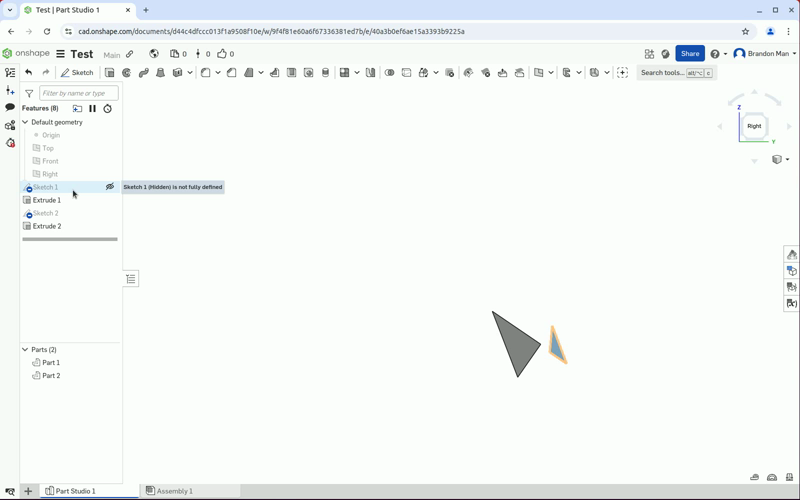
click(73, 189)
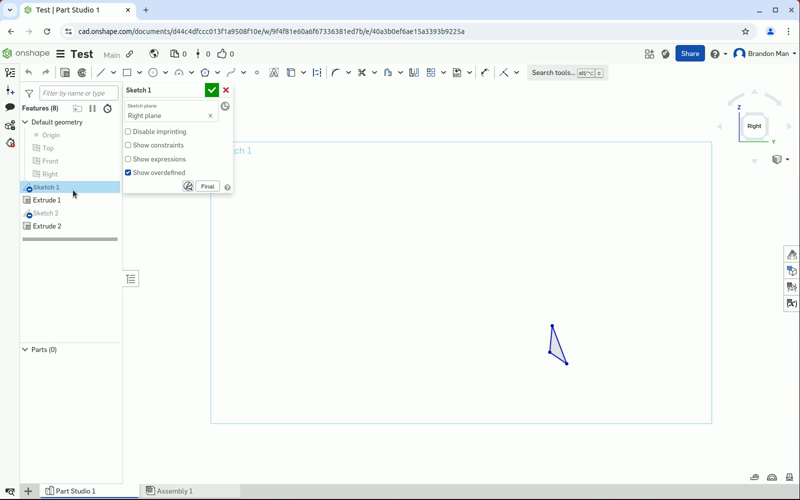
mouse_move(229, 92)
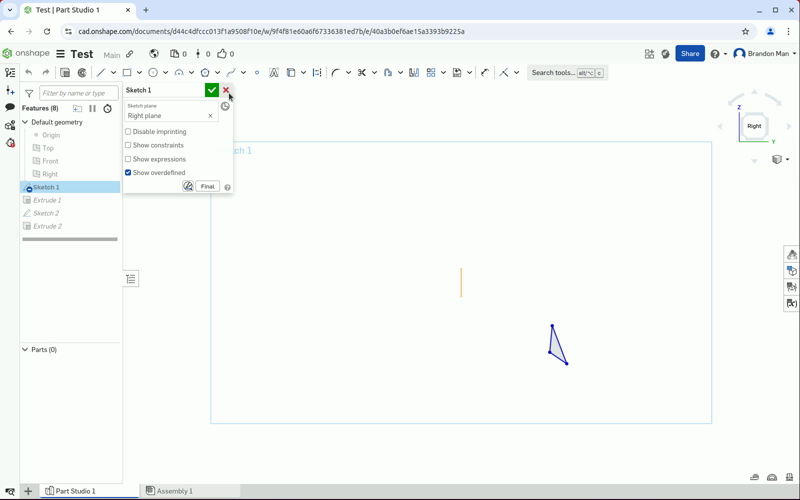
click(229, 92)
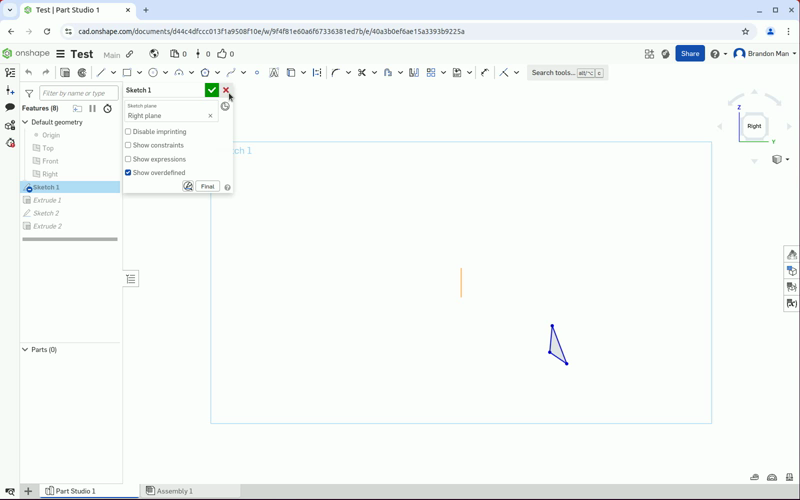
key(shift+s)
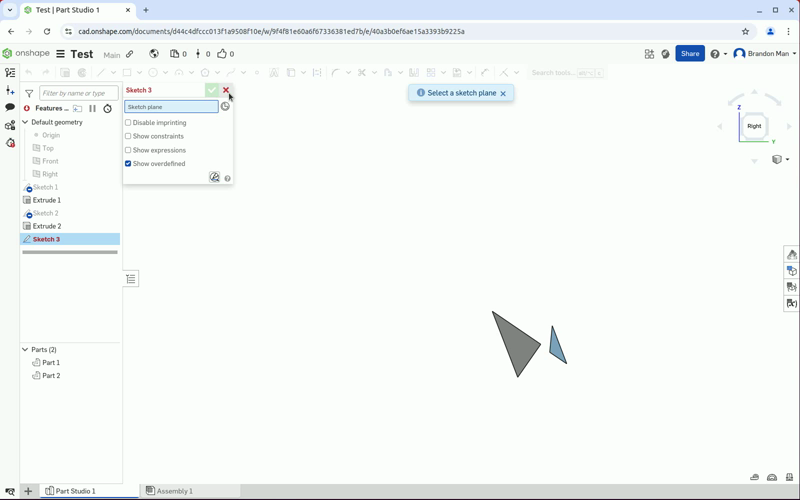
mouse_move(73, 176)
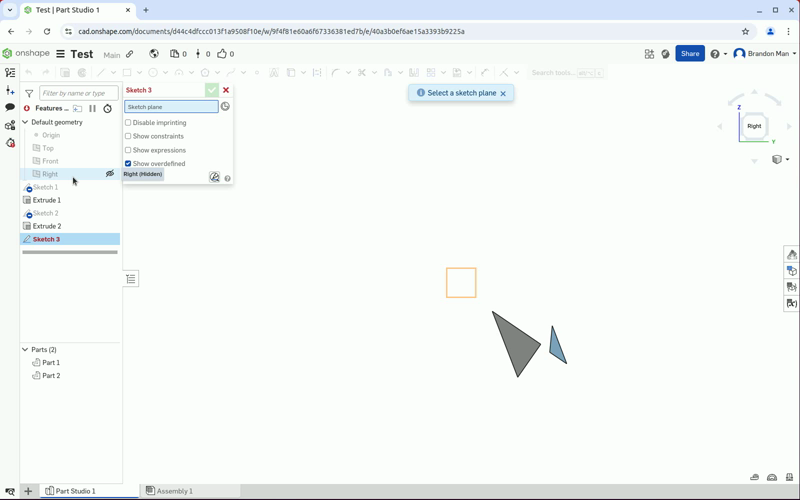
click(73, 176)
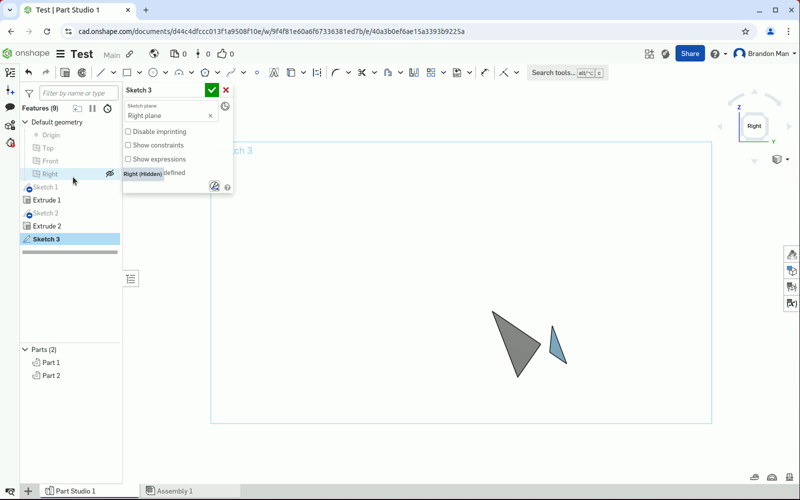
mouse_move(73, 352)
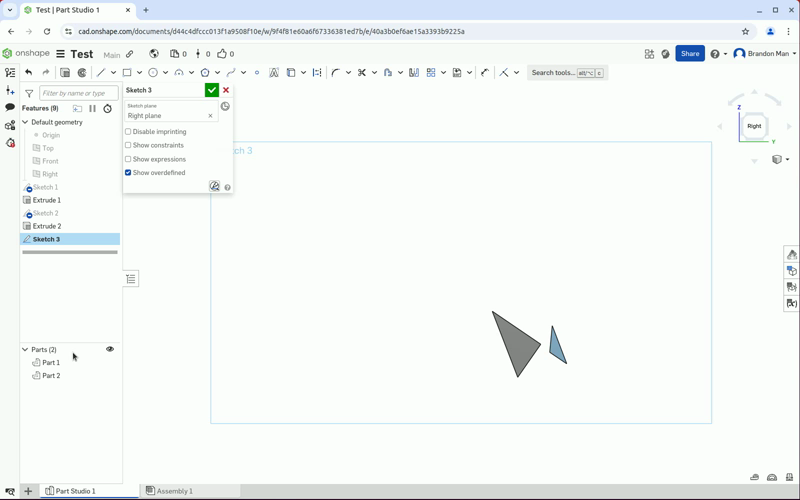
key(y)
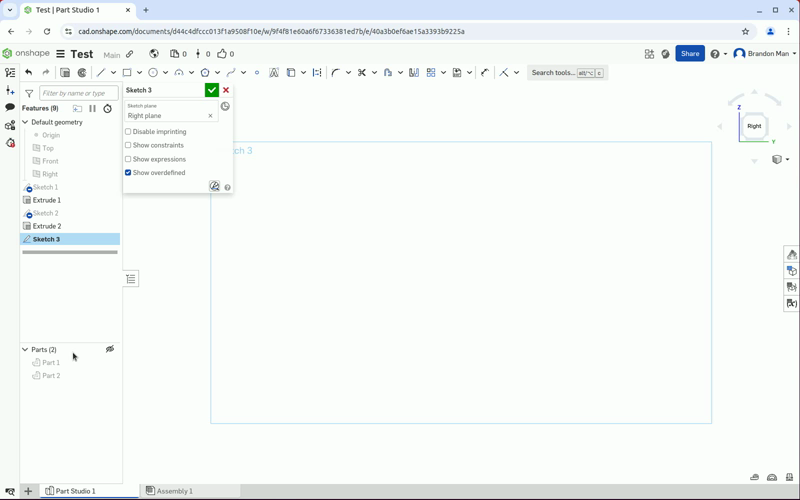
key(l)
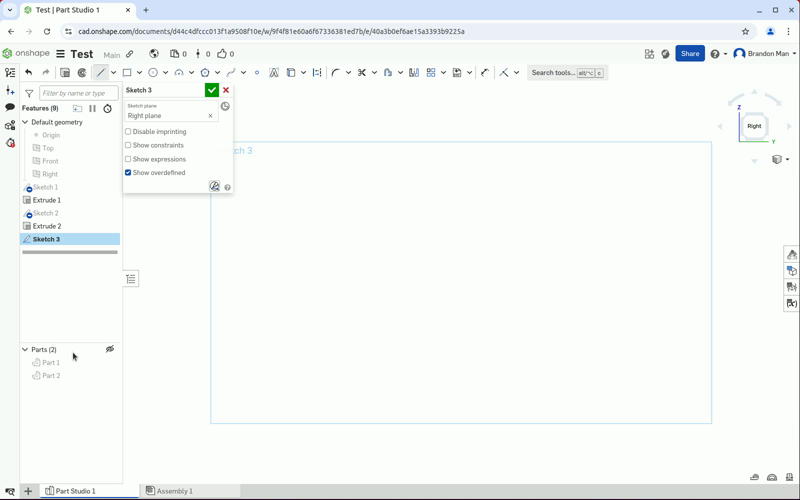
key_down(shift)
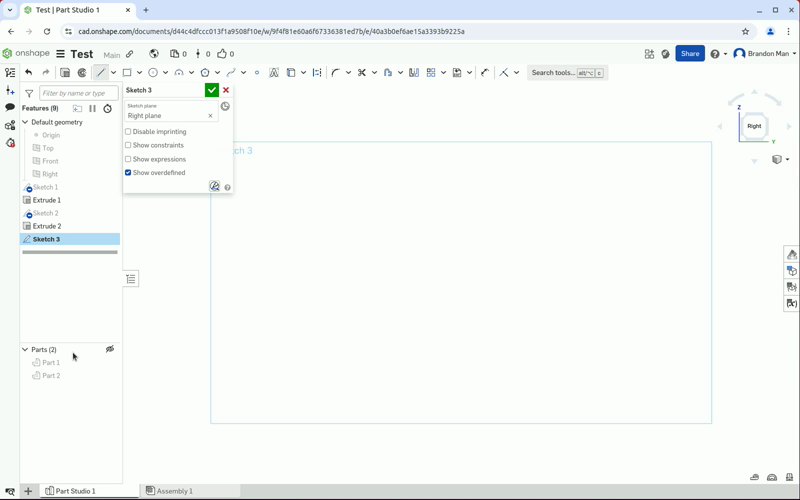
mouse_move(541, 346)
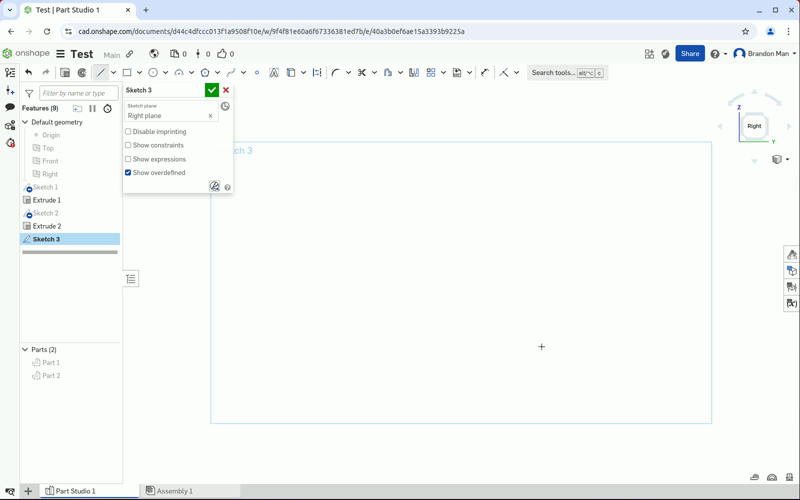
click(541, 346)
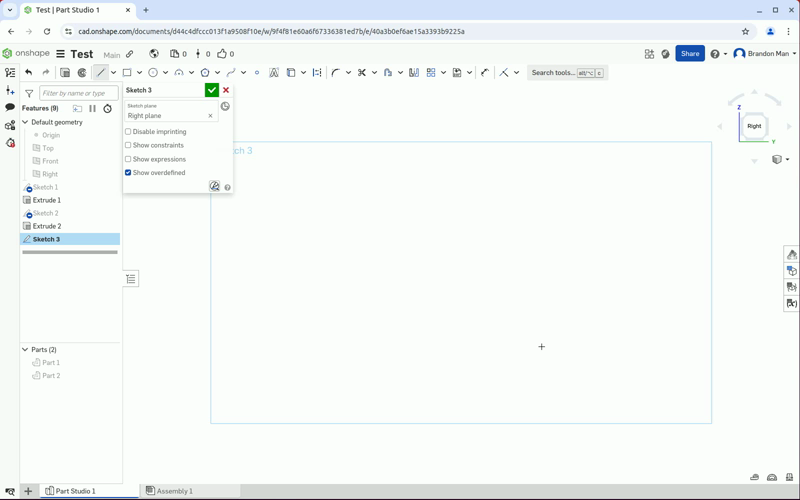
key_up(shift)
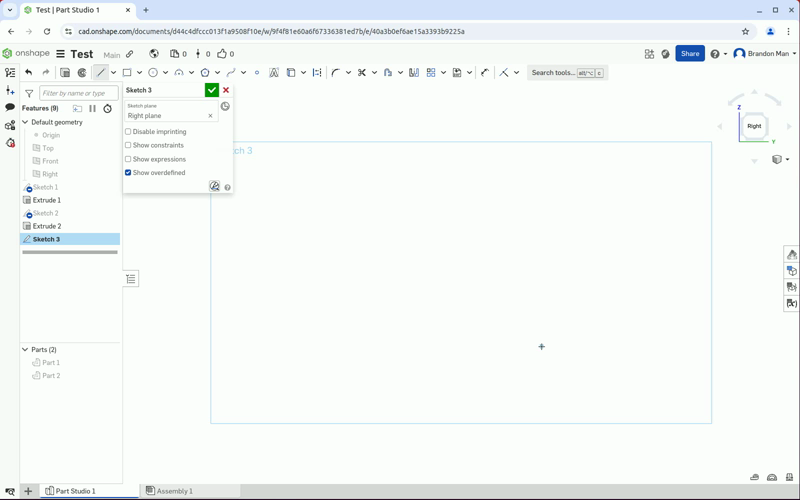
key_down(shift)
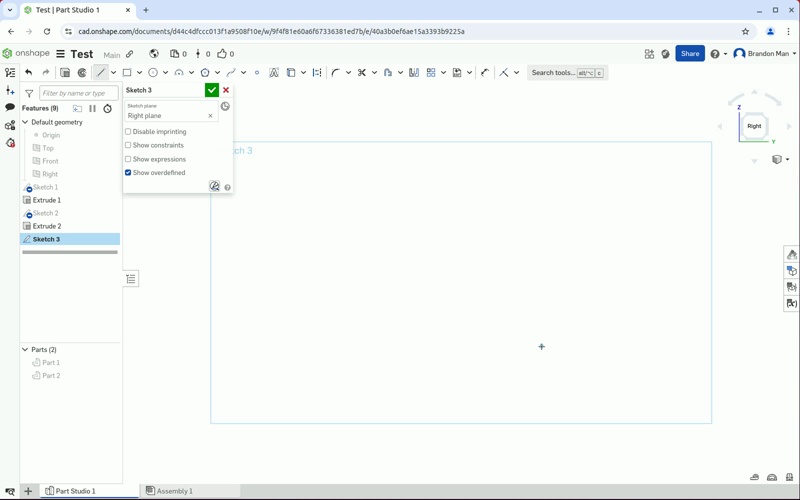
mouse_move(571, 346)
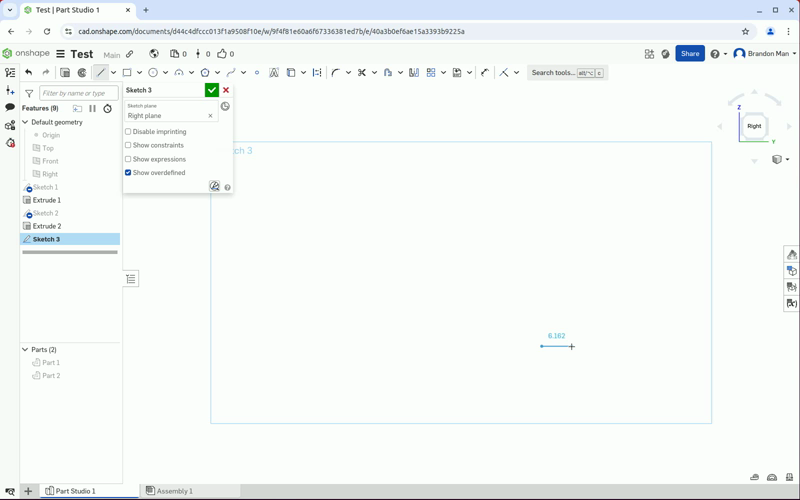
mouse_move(547, 383)
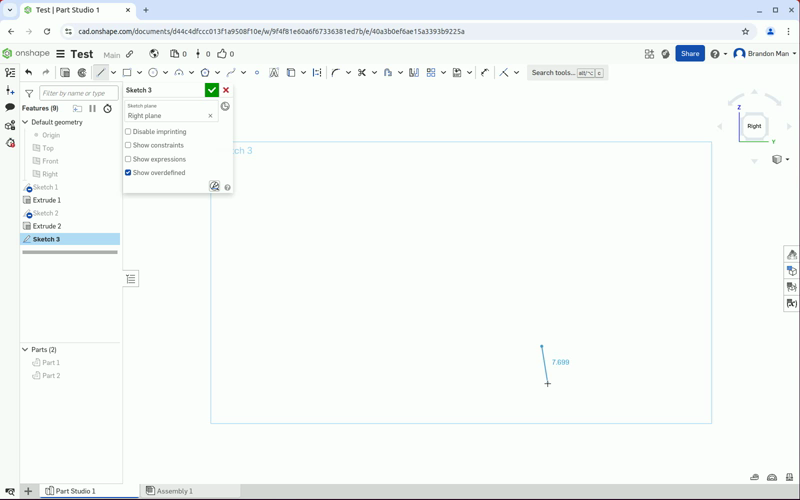
click(547, 383)
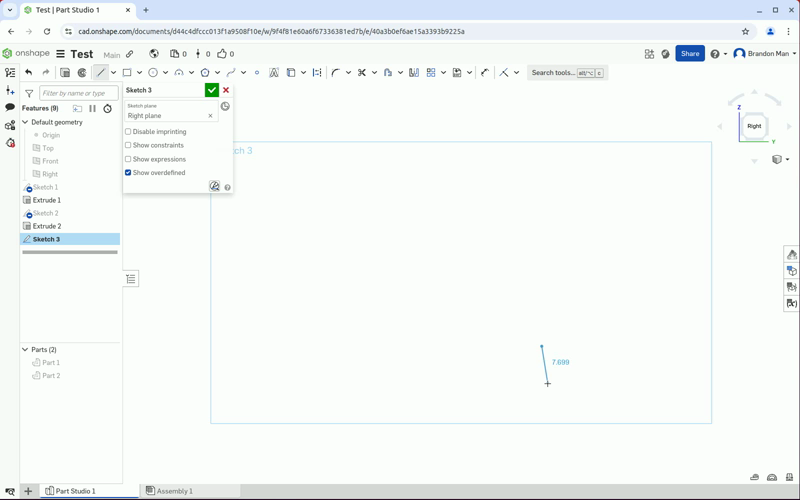
key_up(shift)
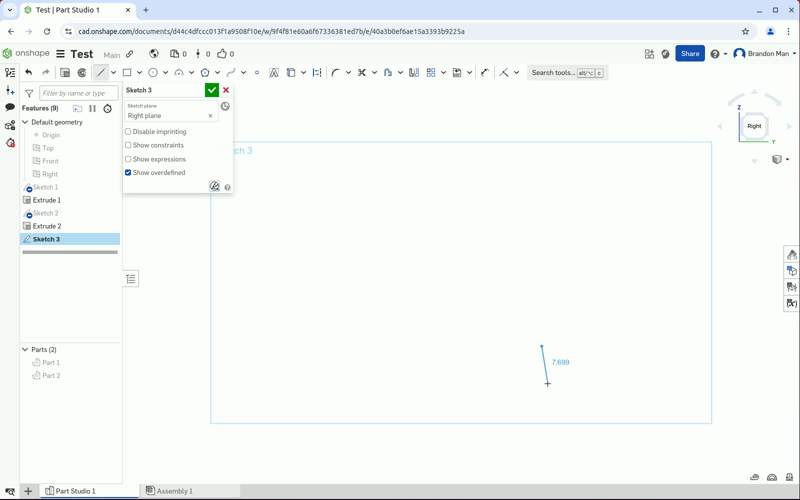
key_down(shift)
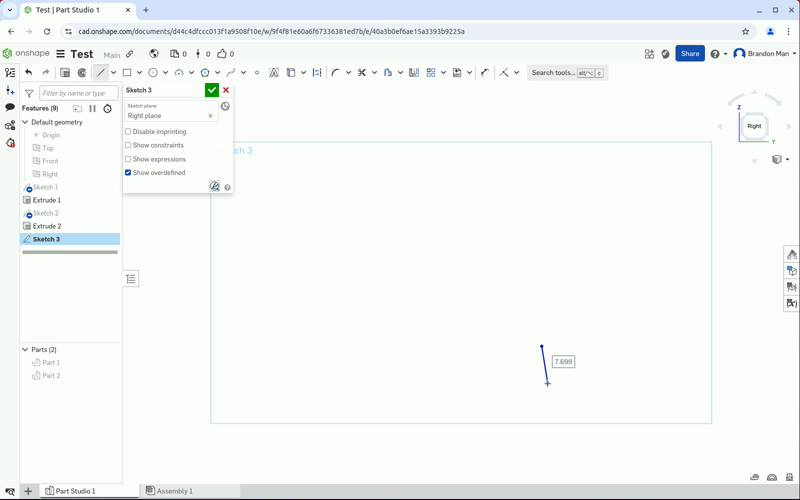
mouse_move(577, 383)
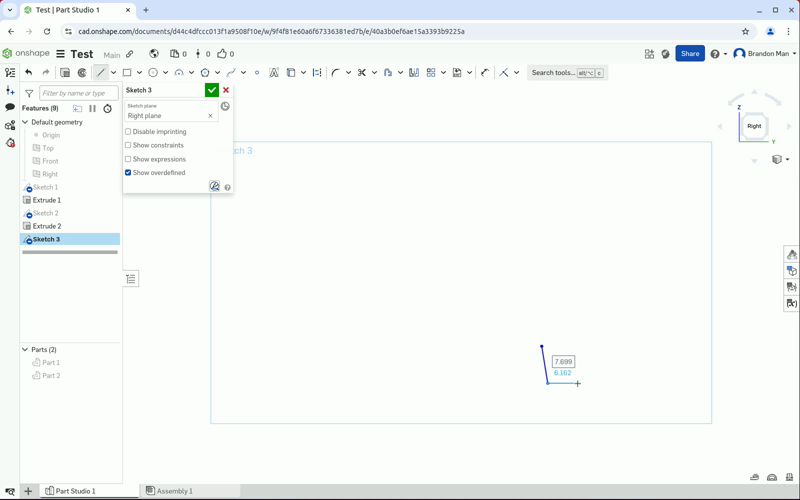
mouse_move(550, 352)
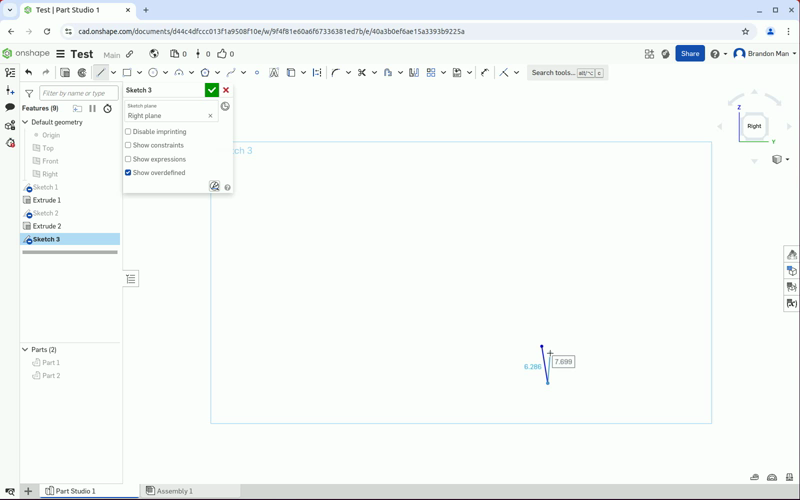
click(550, 352)
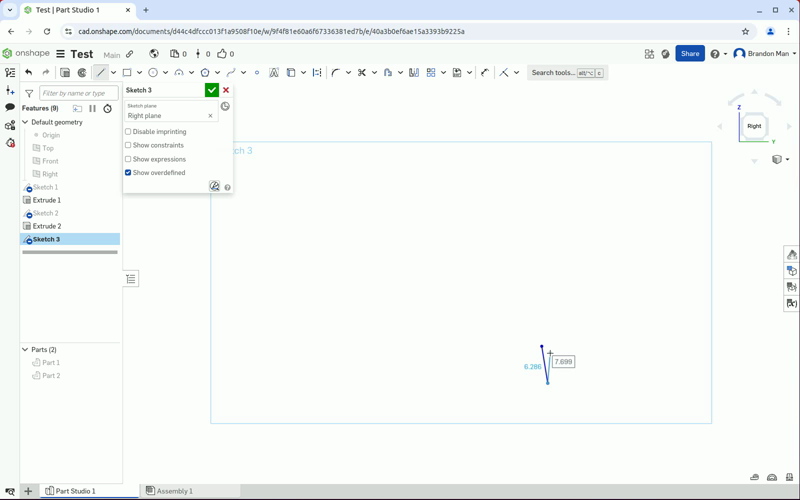
key_up(shift)
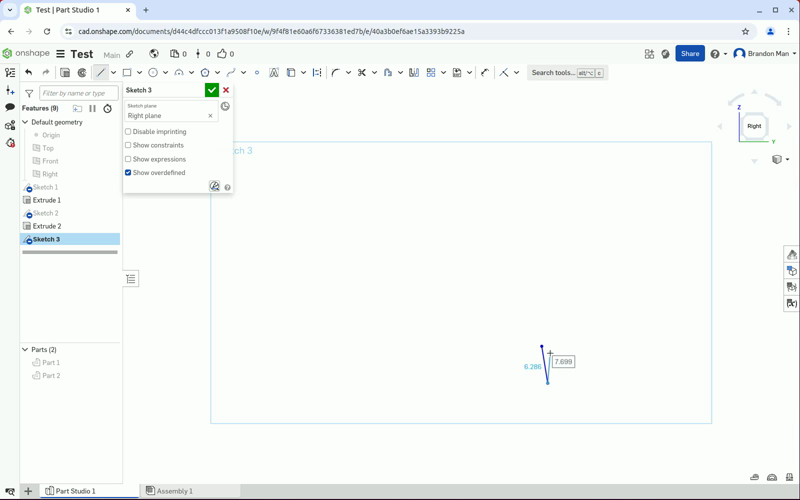
mouse_move(580, 352)
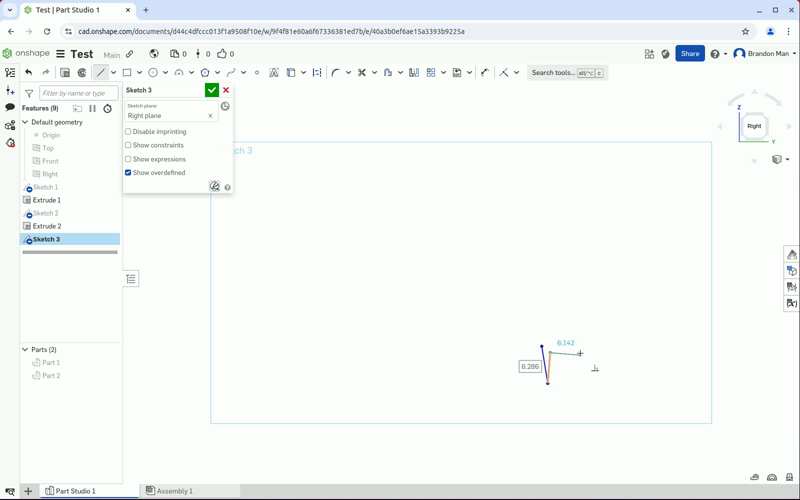
key_down(shift)
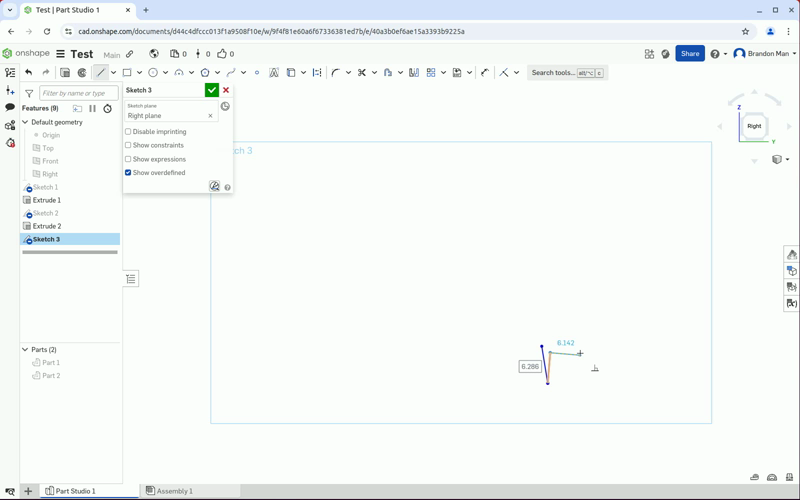
mouse_move(541, 346)
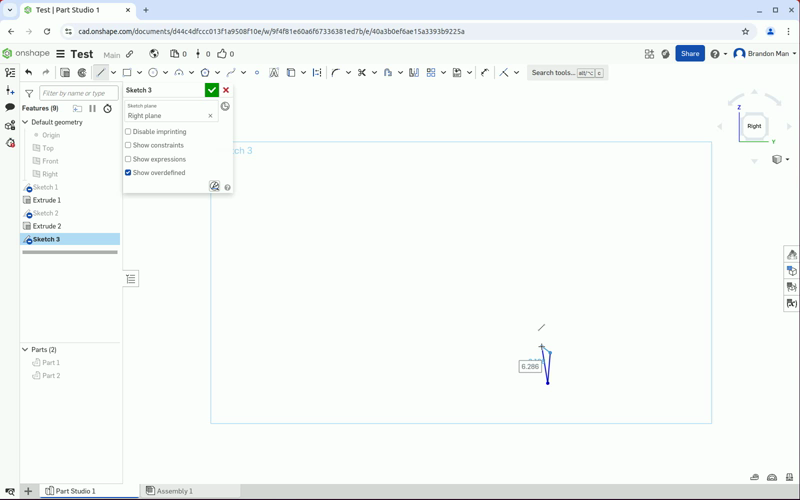
key_up(shift)
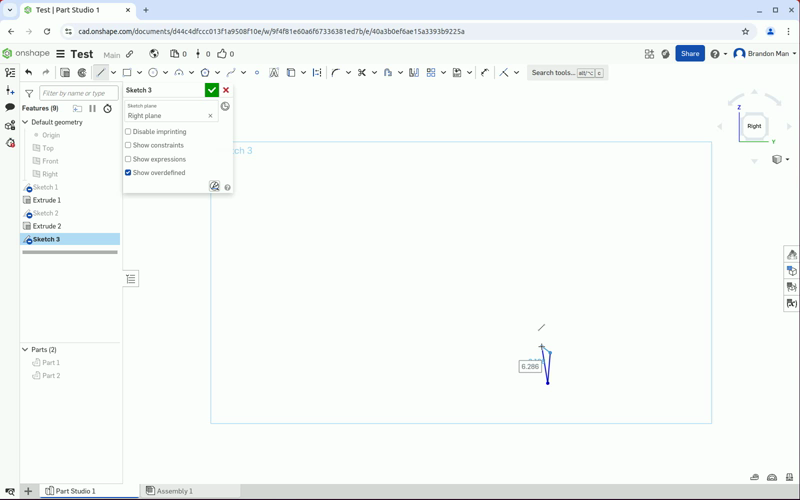
click(541, 346)
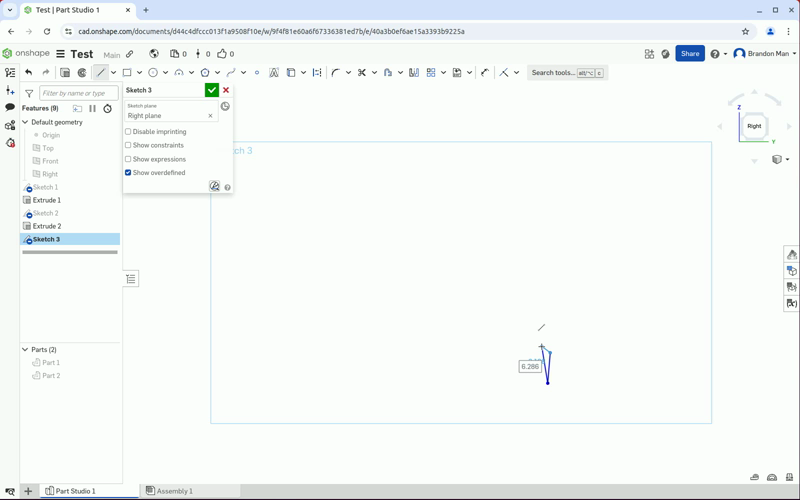
key(esc)
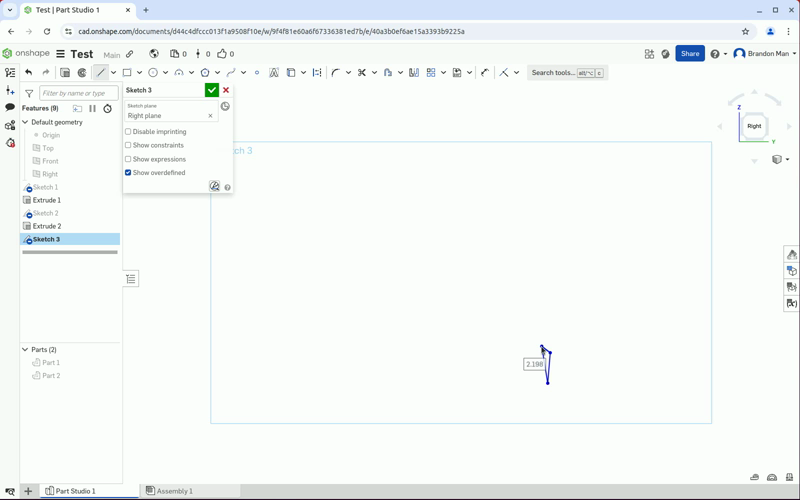
mouse_move(548, 356)
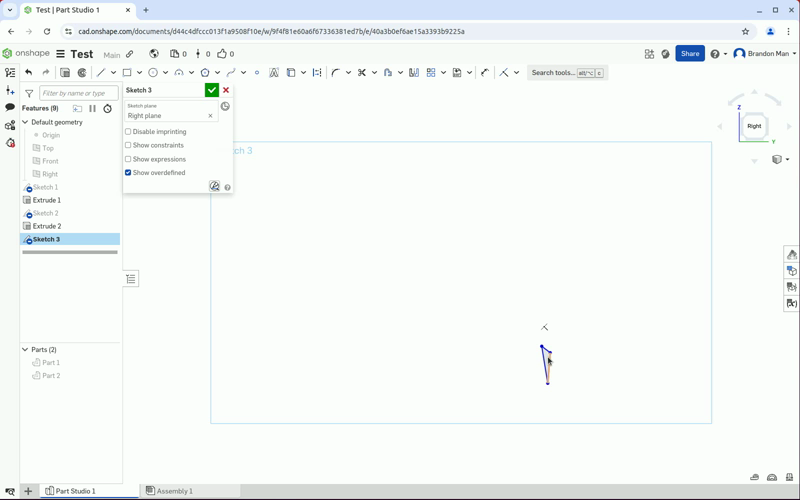
scroll(6)
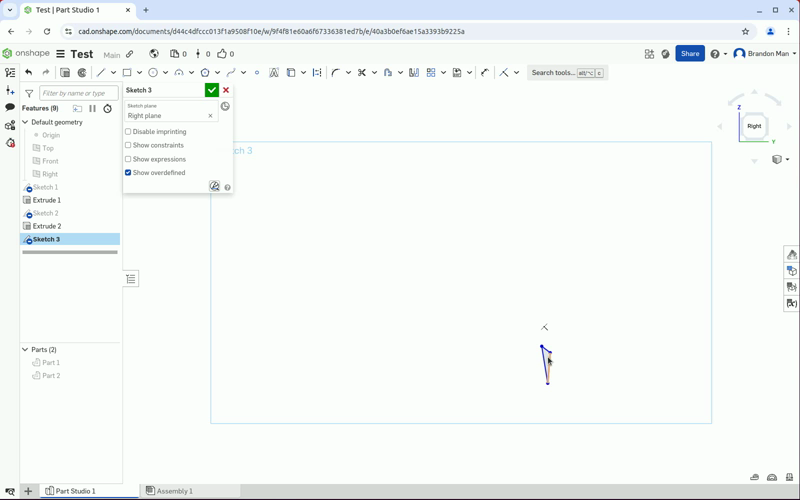
scroll(6)
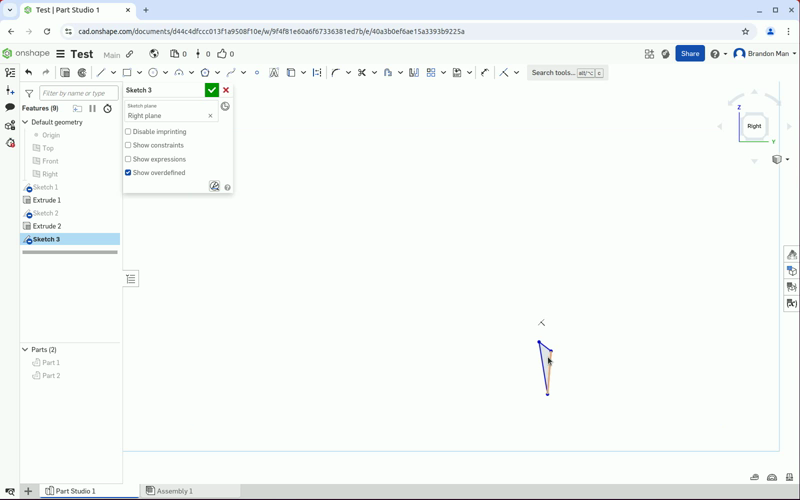
scroll(6)
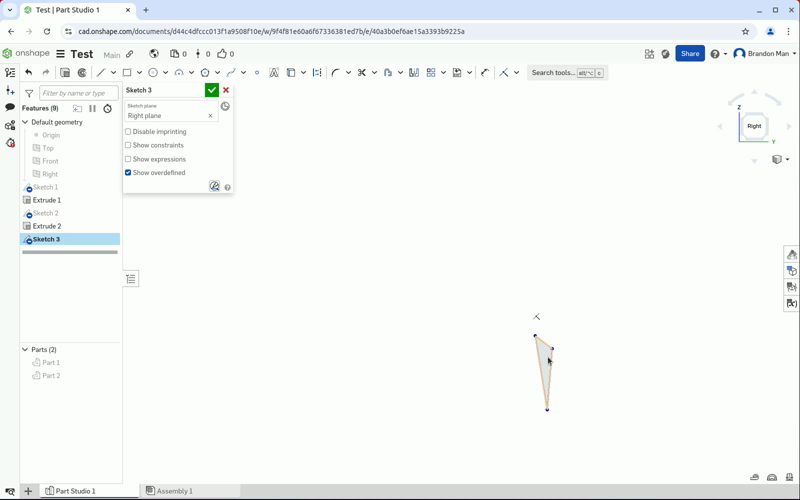
scroll(6)
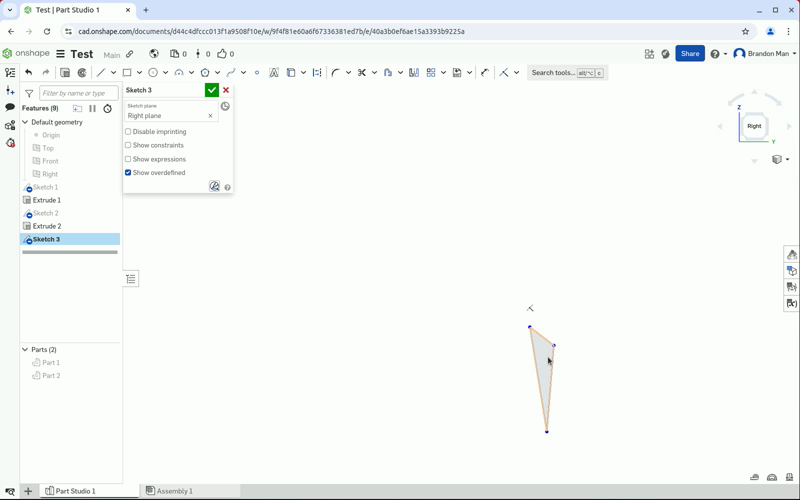
scroll(6)
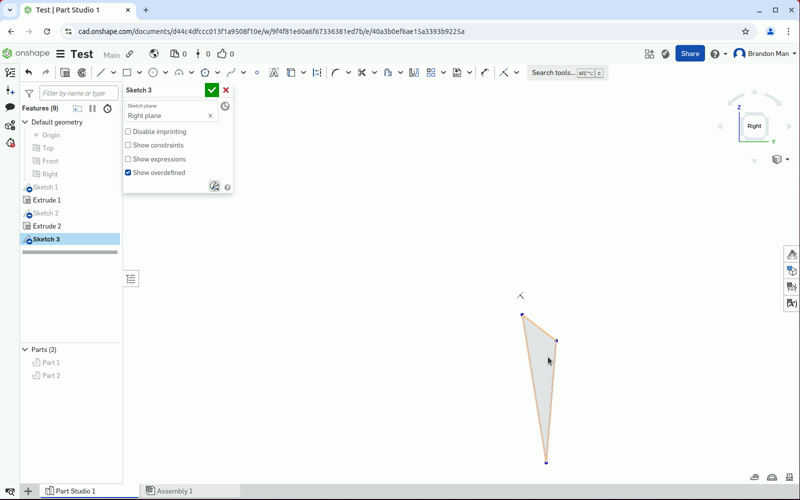
scroll(6)
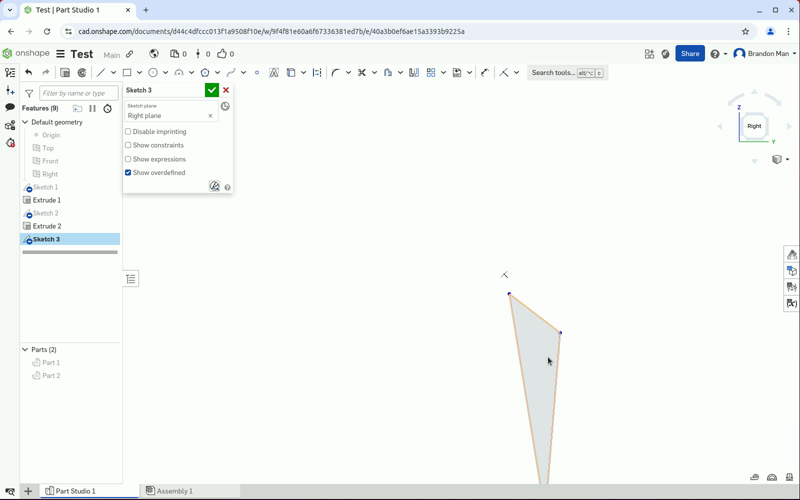
scroll(6)
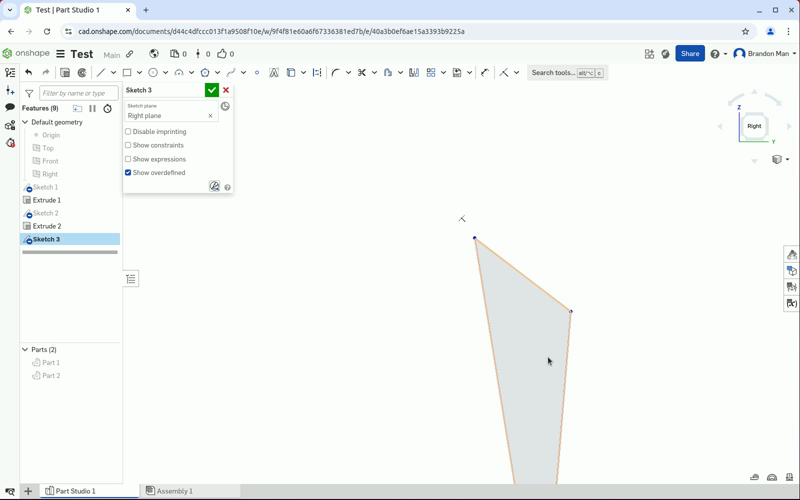
click(548, 356)
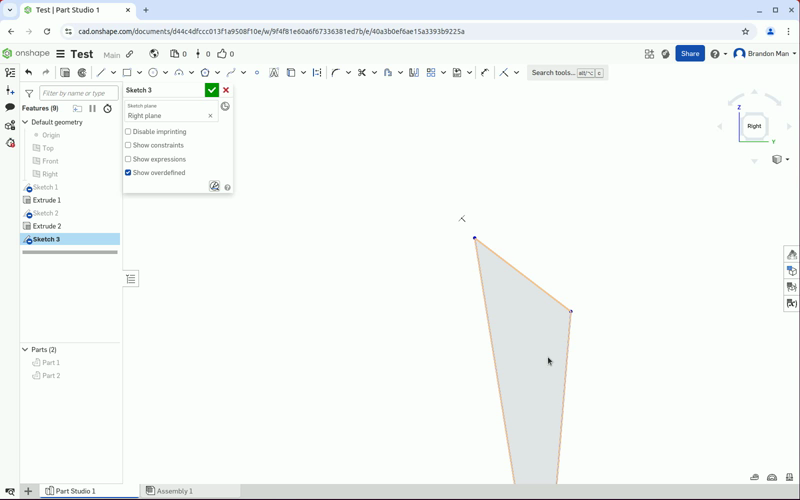
scroll(-6)
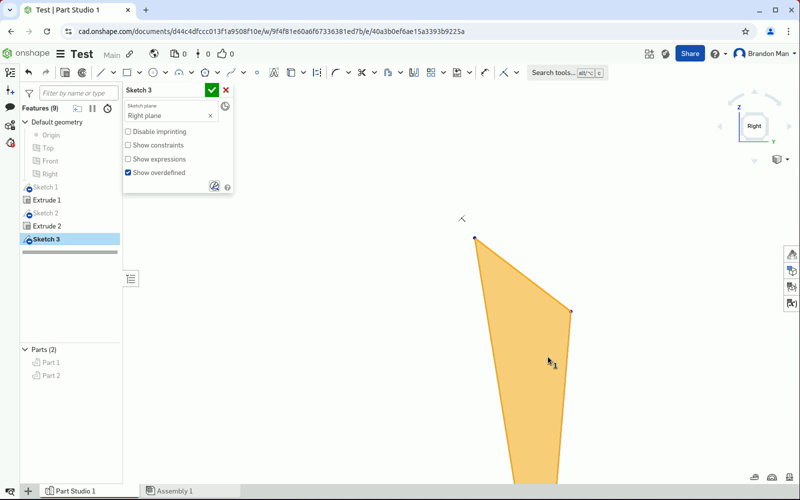
scroll(-6)
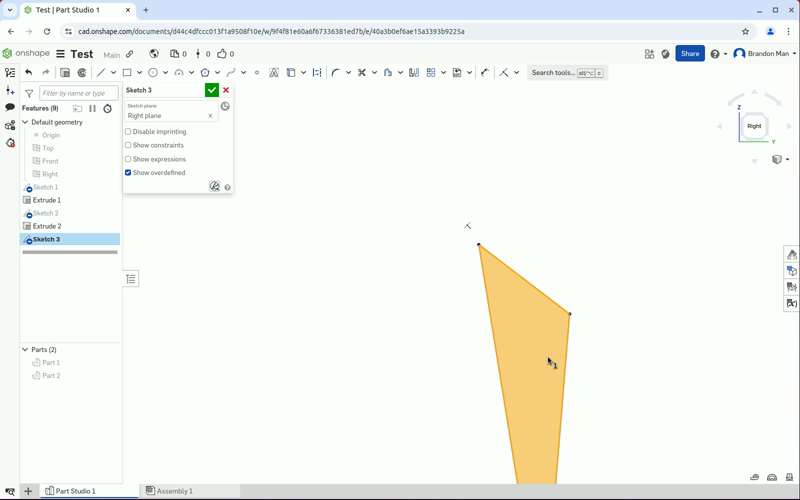
scroll(-6)
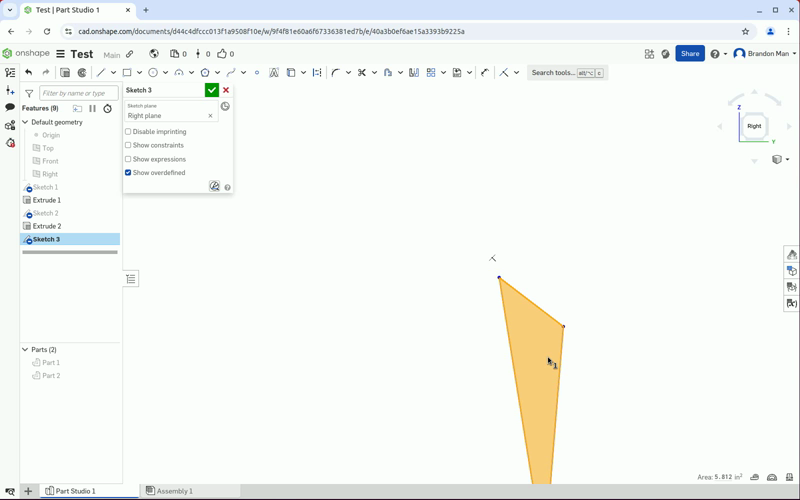
scroll(-6)
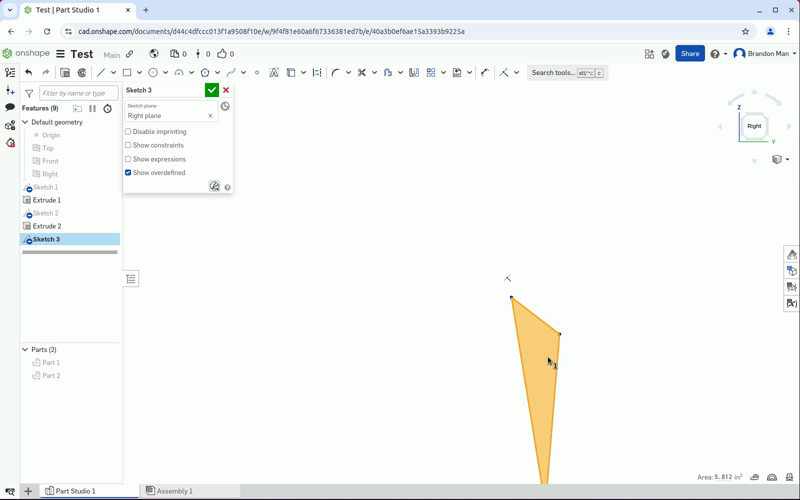
scroll(-6)
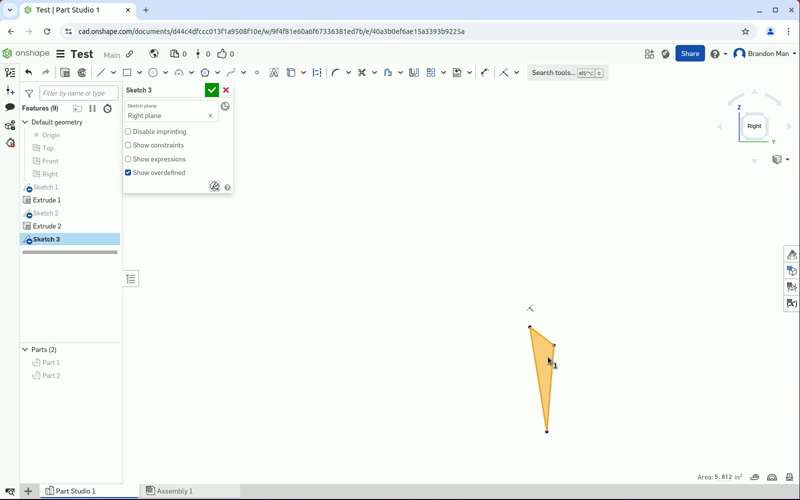
scroll(-6)
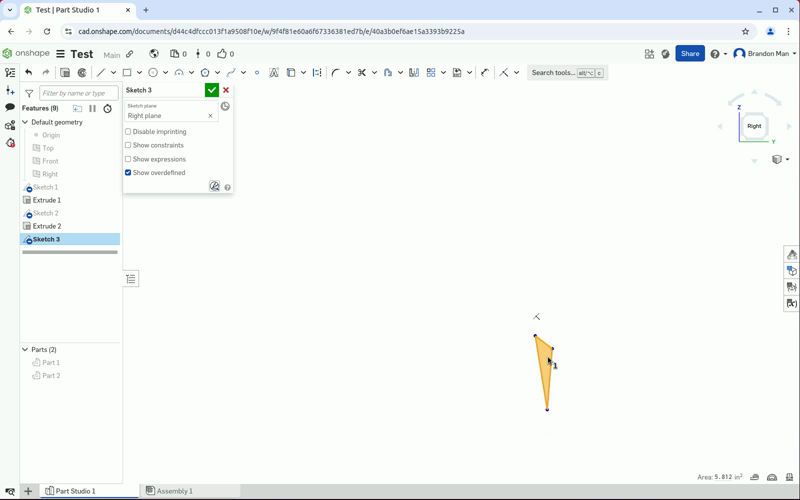
scroll(-6)
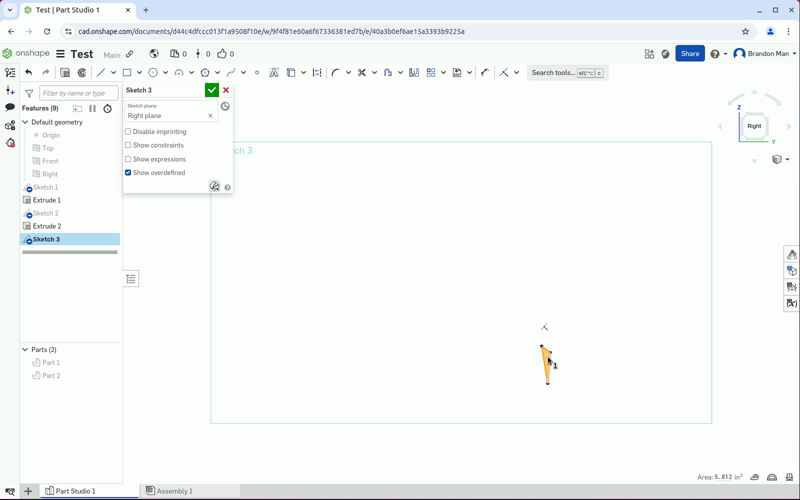
mouse_move(73, 352)
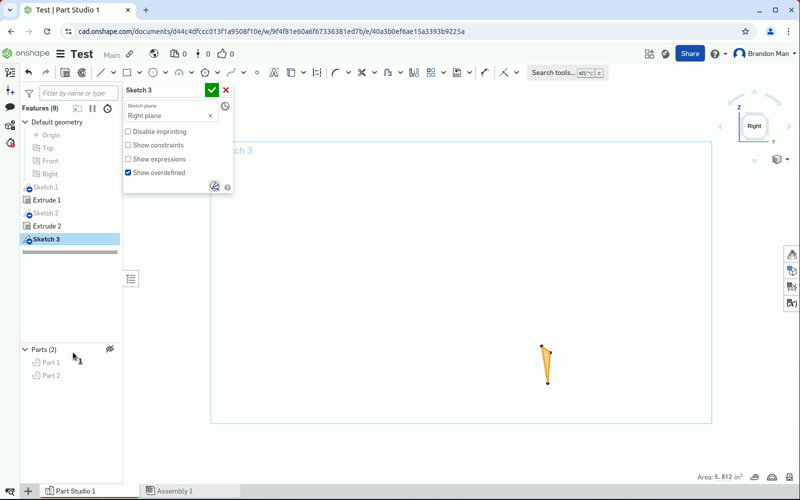
key(shift+y)
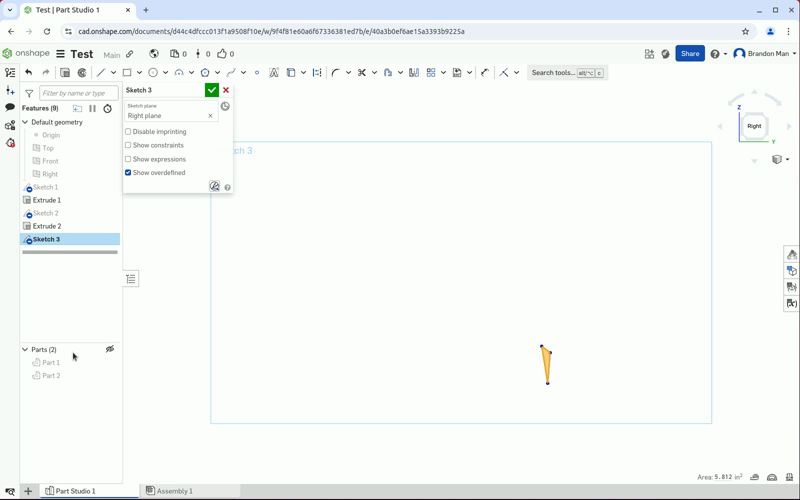
key(shift+e)
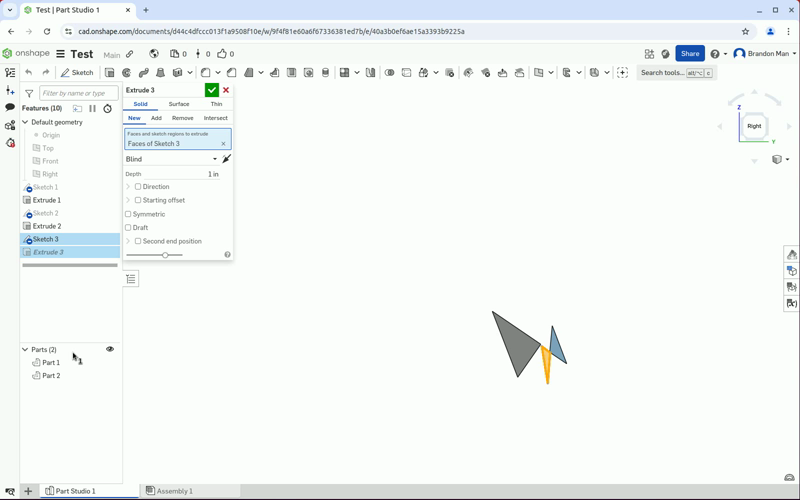
mouse_move(143, 106)
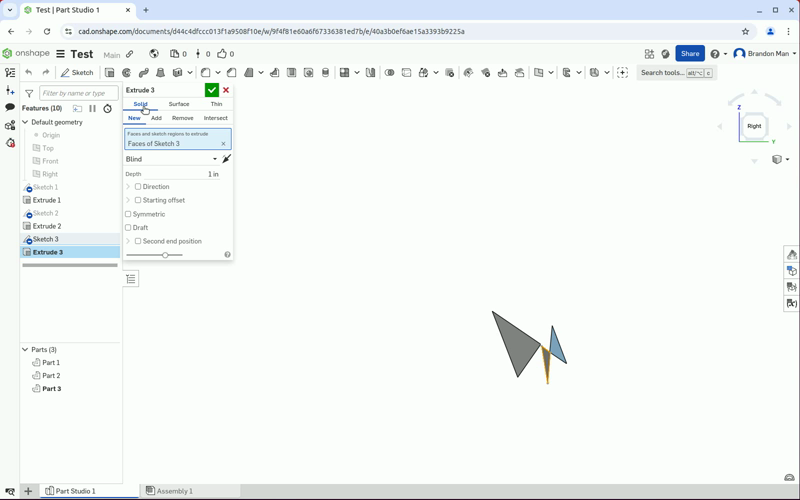
click(143, 106)
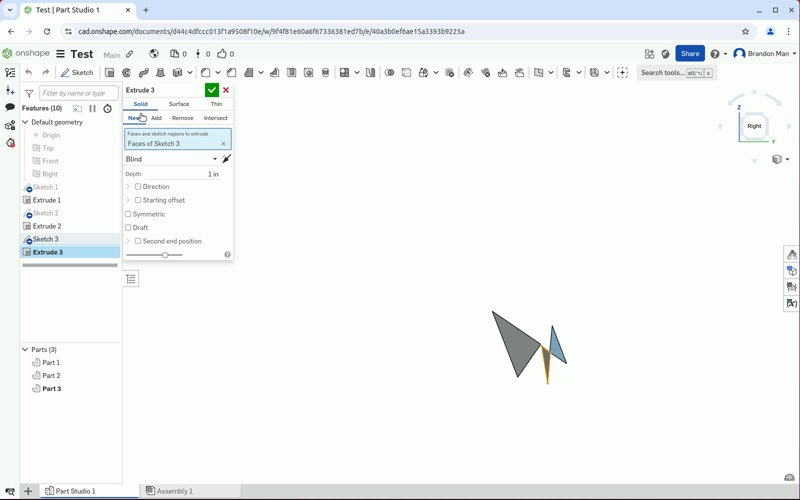
mouse_move(137, 120)
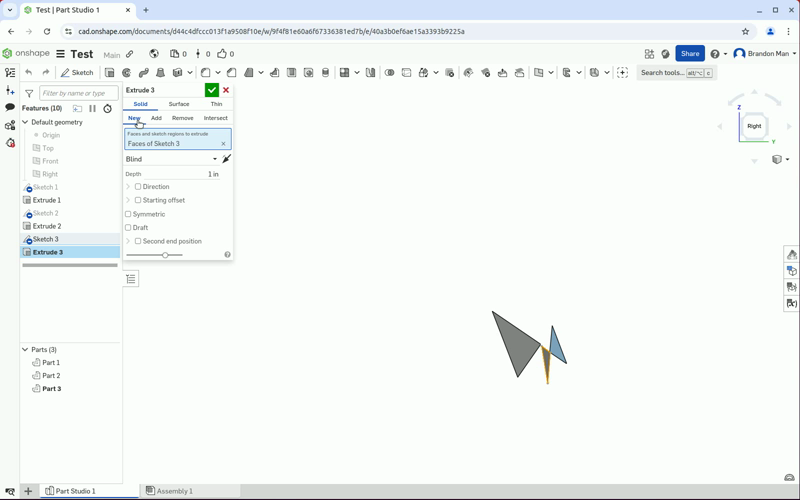
click(137, 120)
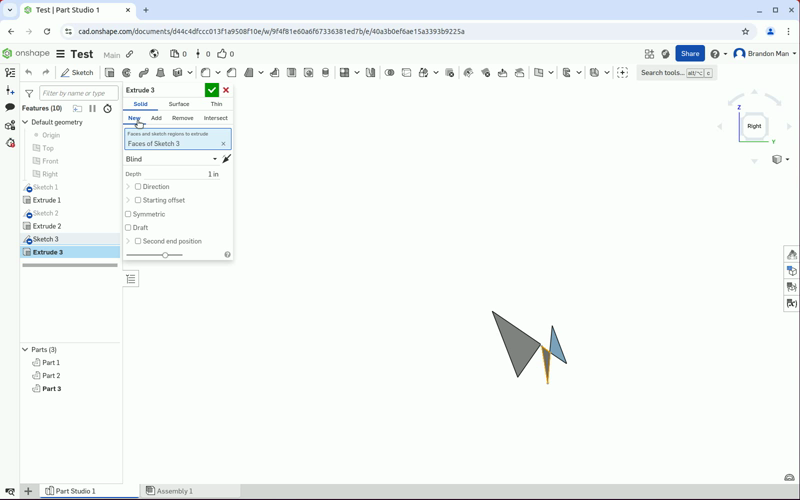
key(tab, 4)
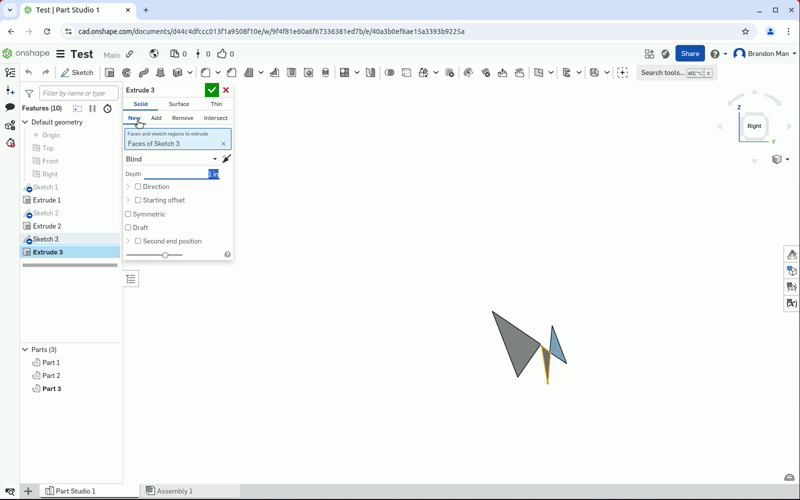
text(4.814)
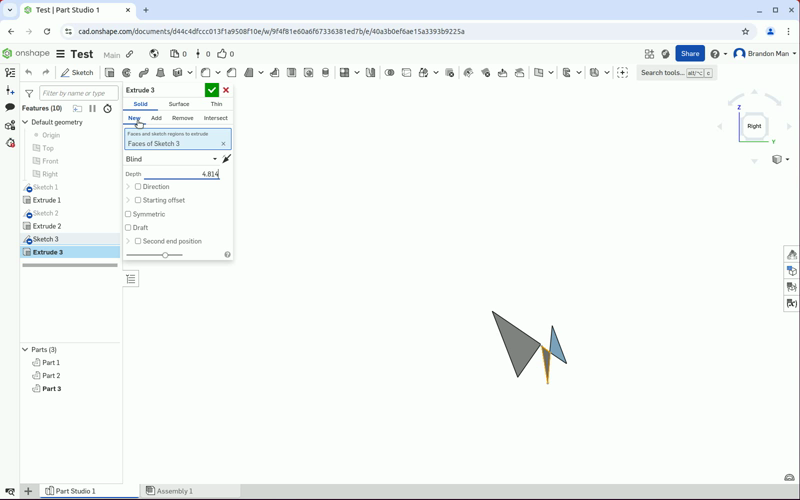
key(enter)
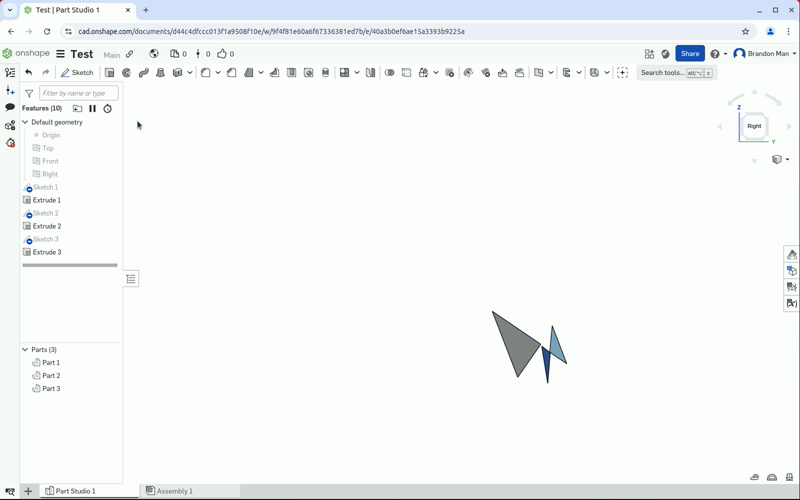
key(shift+h)
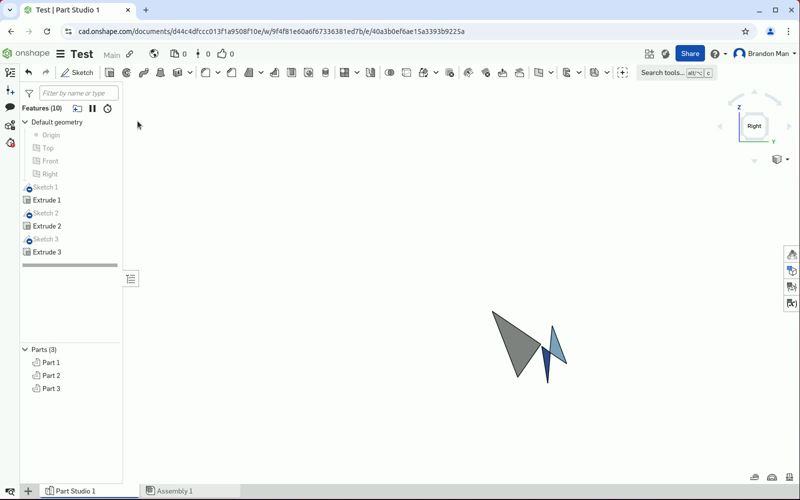
key(shift+h)
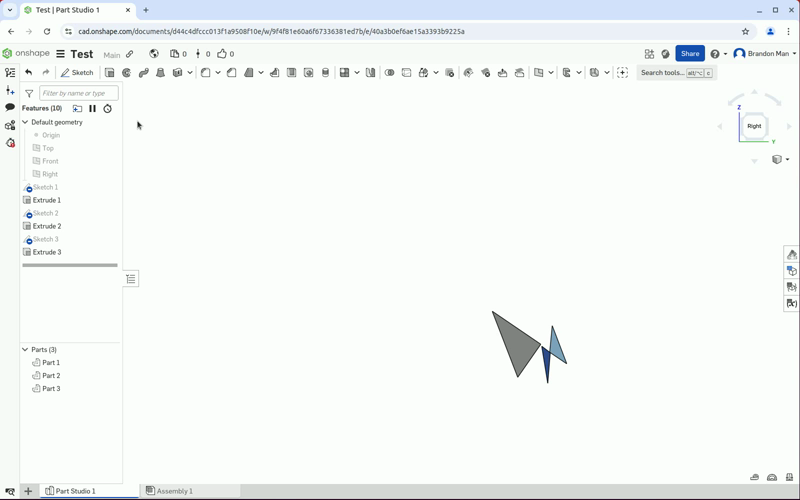
mouse_move(73, 189)
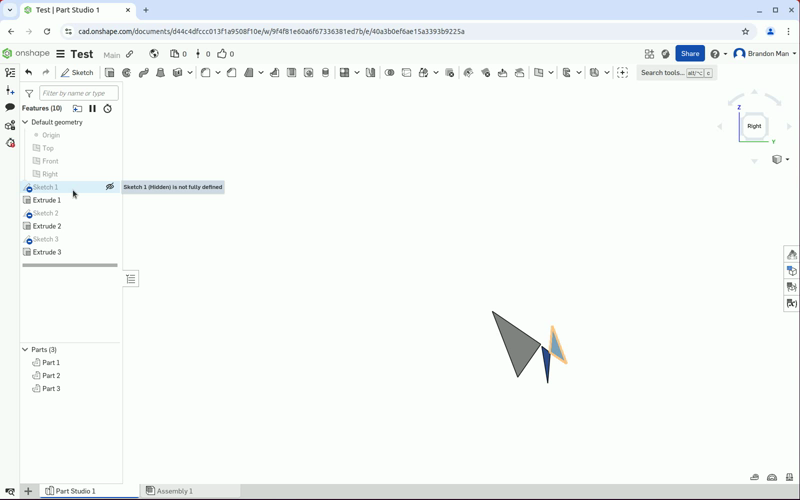
click(73, 189)
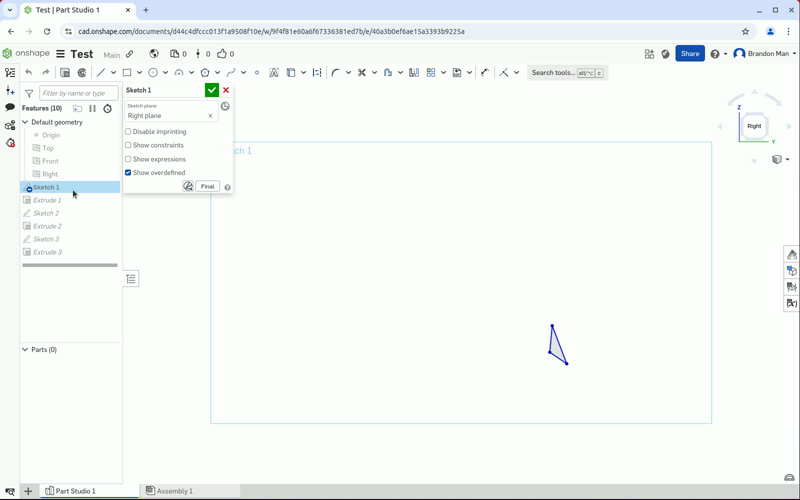
mouse_move(229, 92)
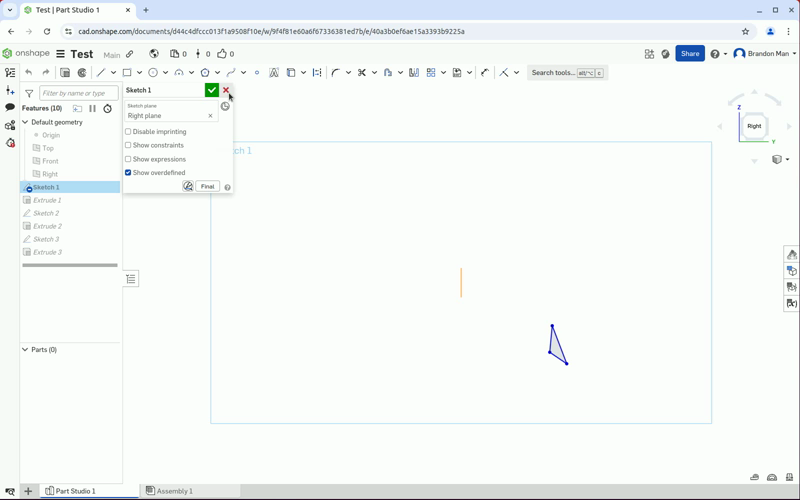
click(229, 92)
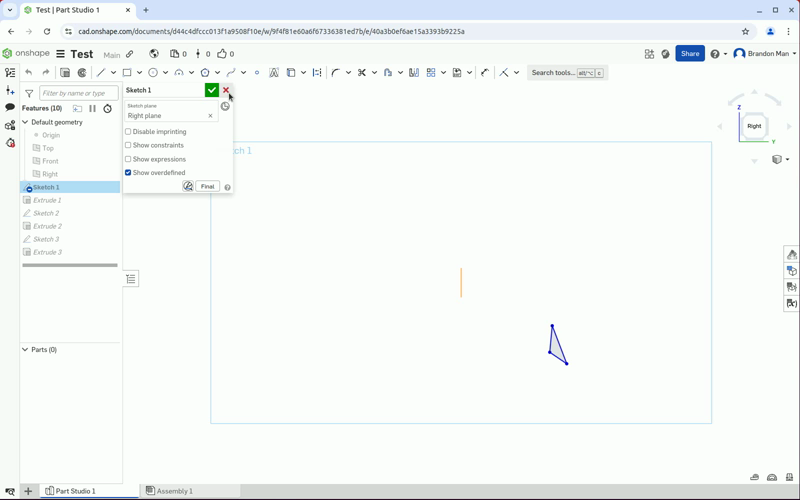
key(shift+s)
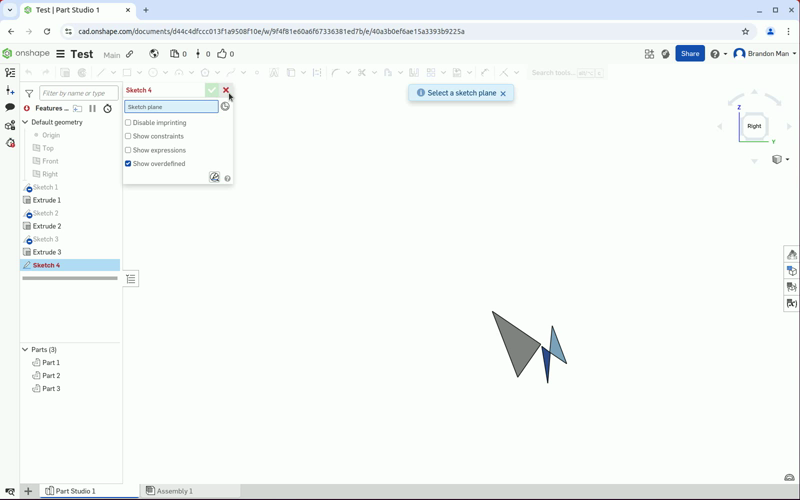
mouse_move(73, 176)
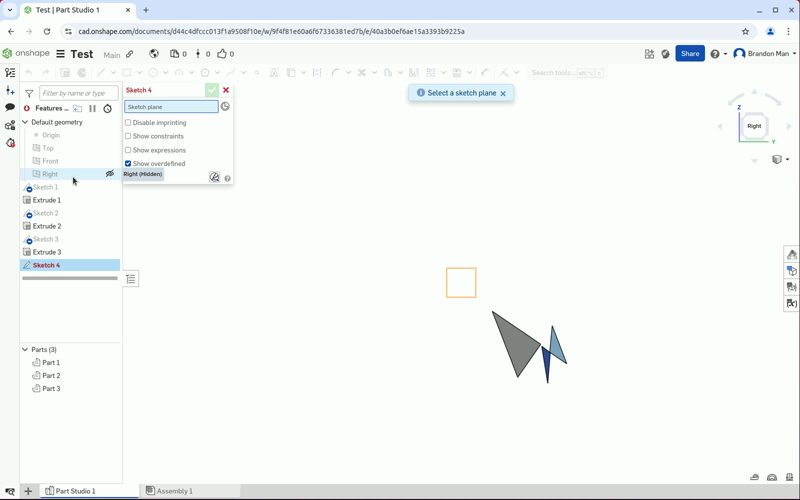
click(73, 176)
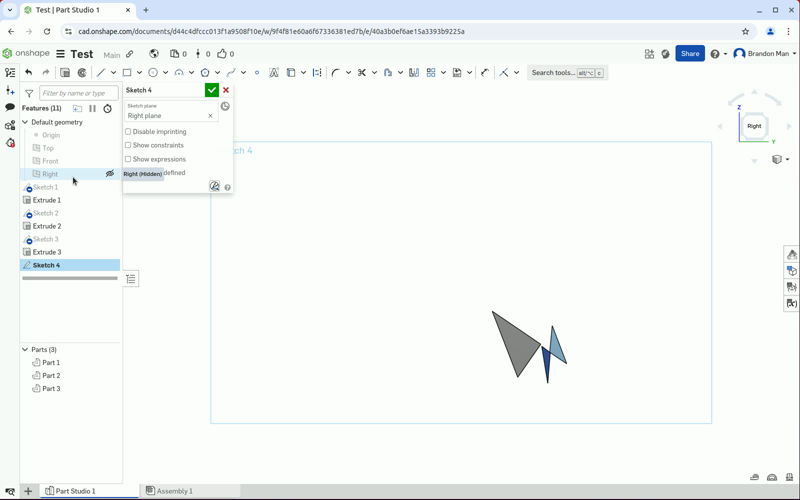
mouse_move(73, 352)
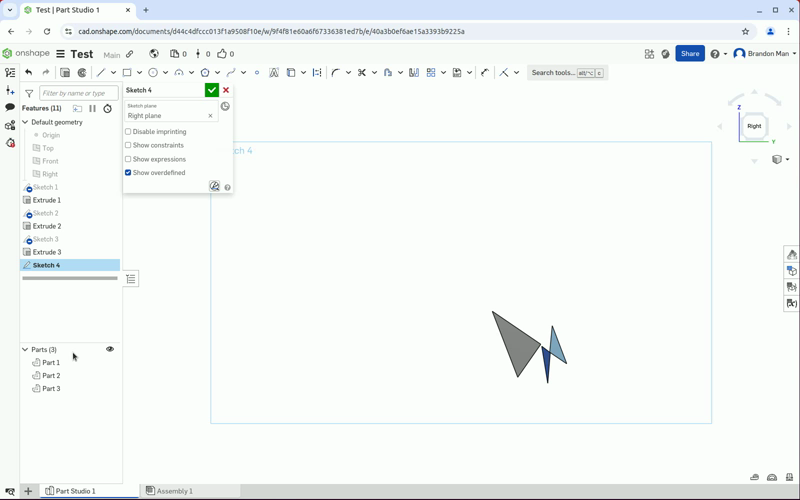
key(y)
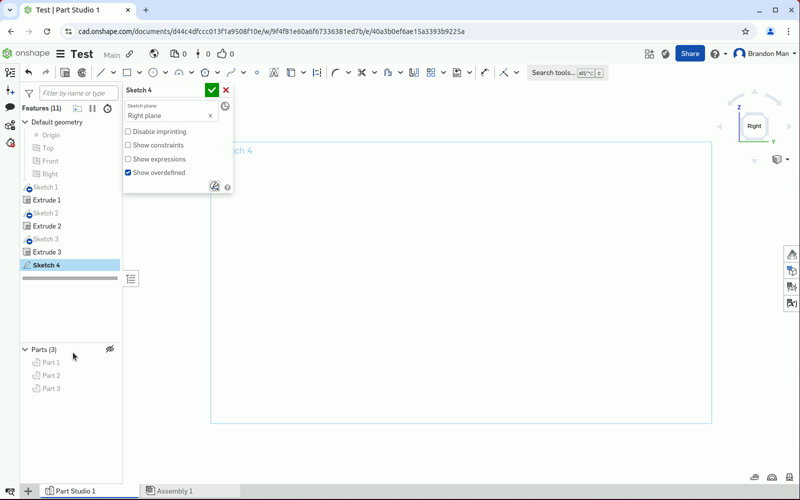
key(l)
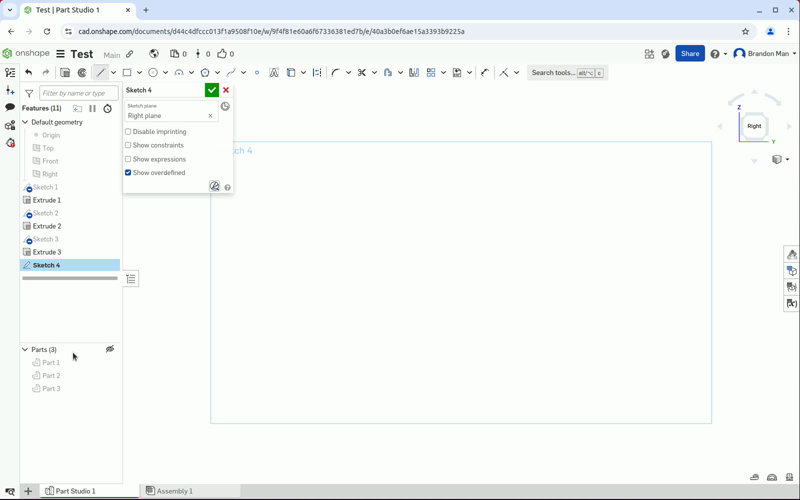
key_down(shift)
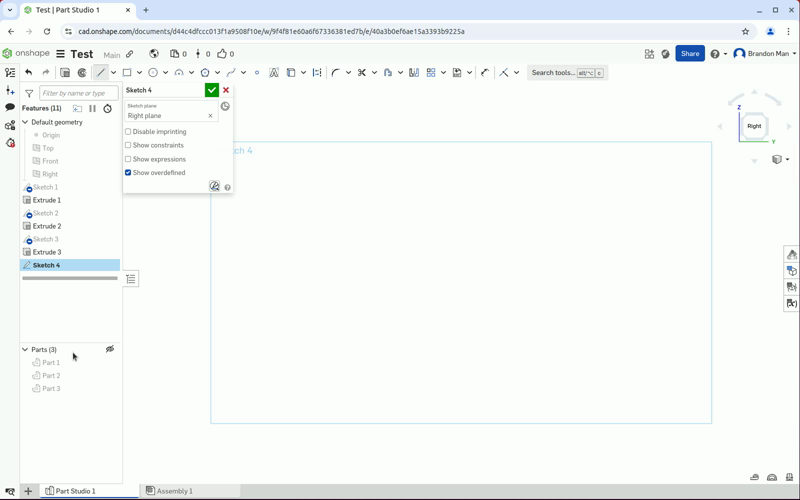
mouse_move(527, 261)
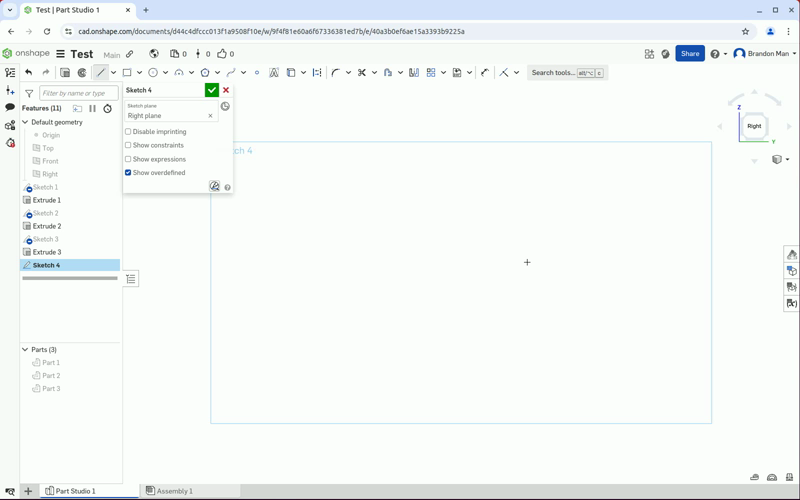
click(527, 261)
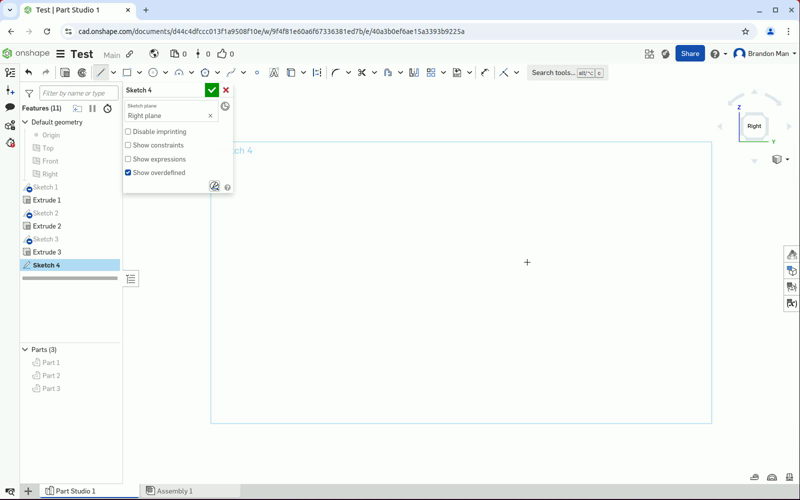
key_up(shift)
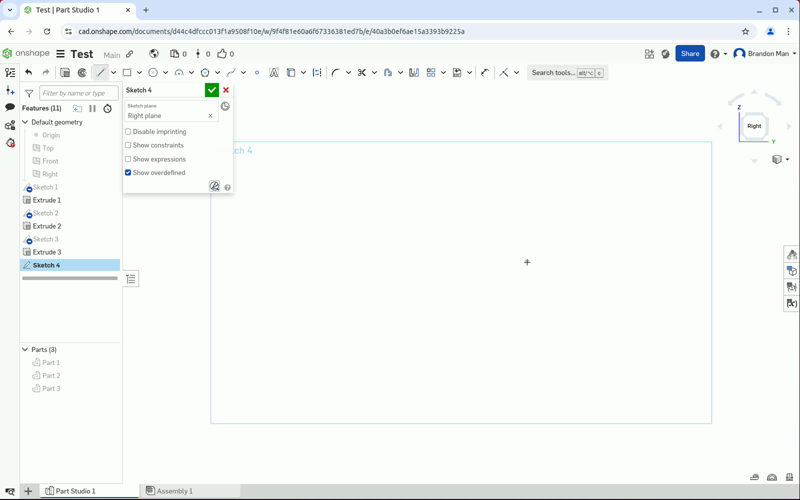
key_down(shift)
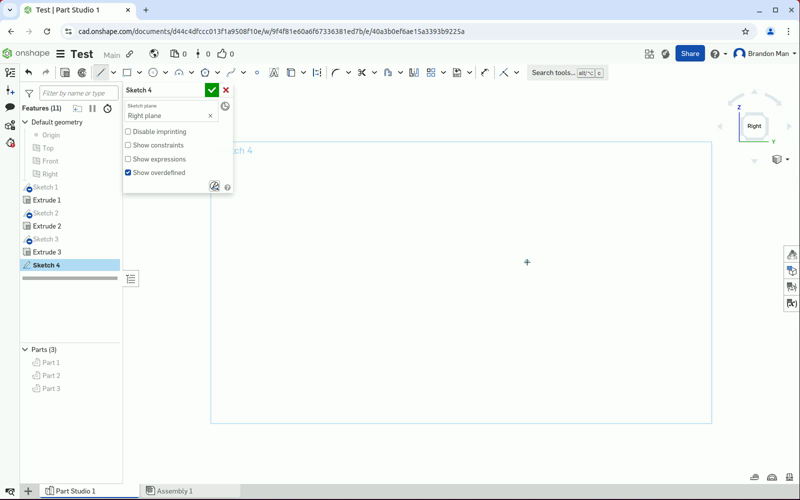
mouse_move(540, 341)
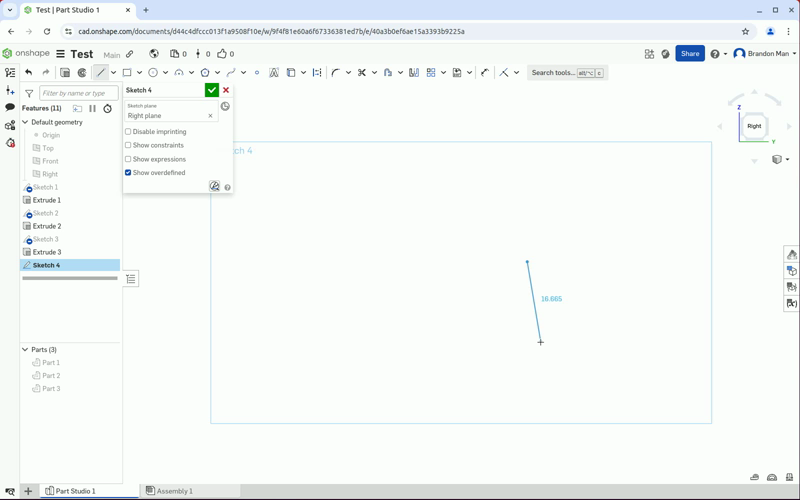
click(540, 341)
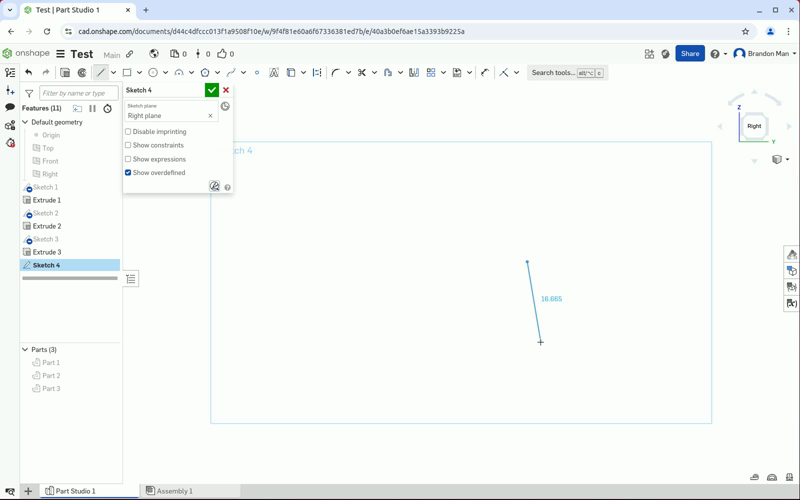
key_up(shift)
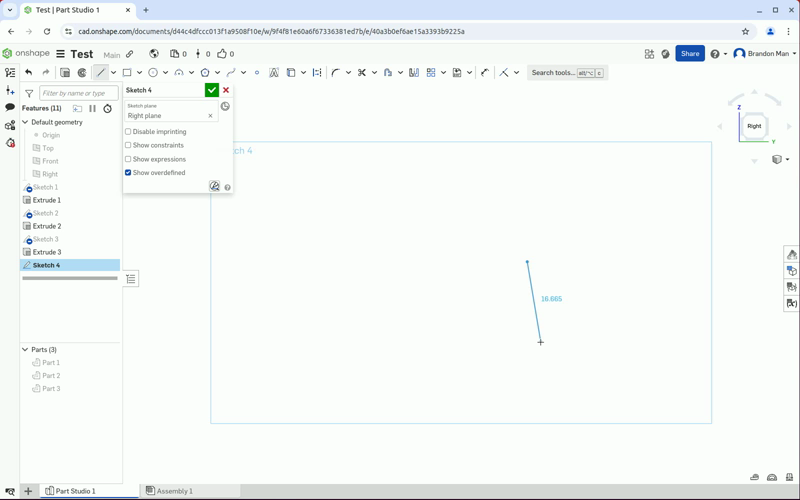
key_down(shift)
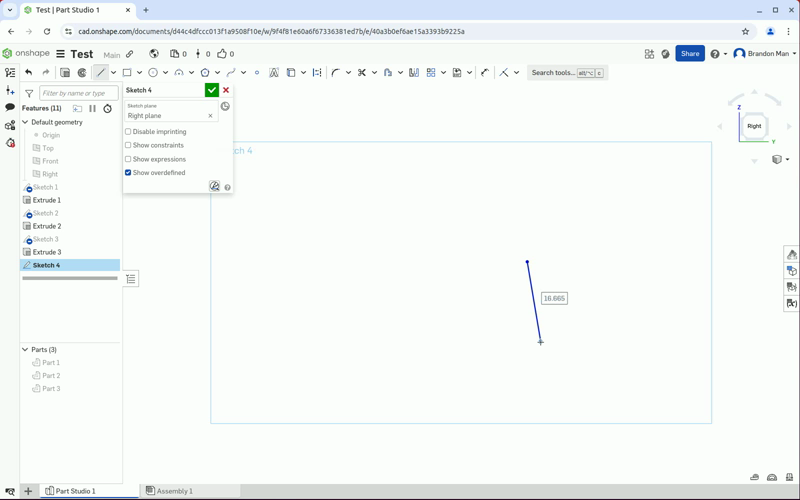
mouse_move(570, 341)
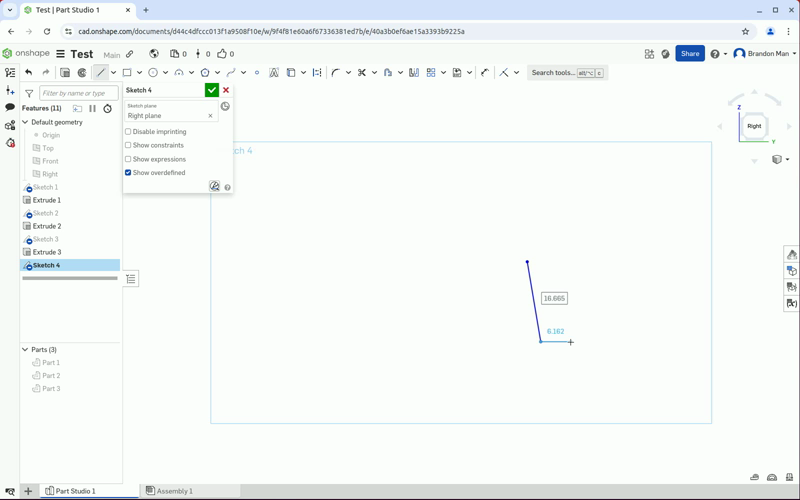
mouse_move(552, 325)
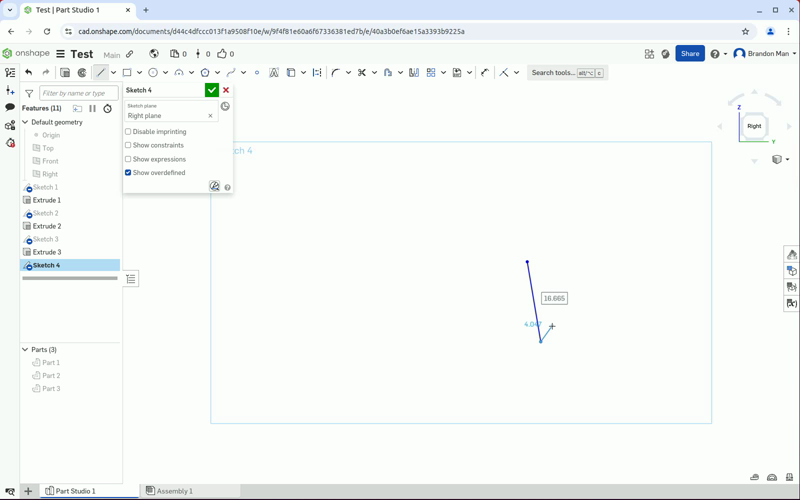
click(552, 325)
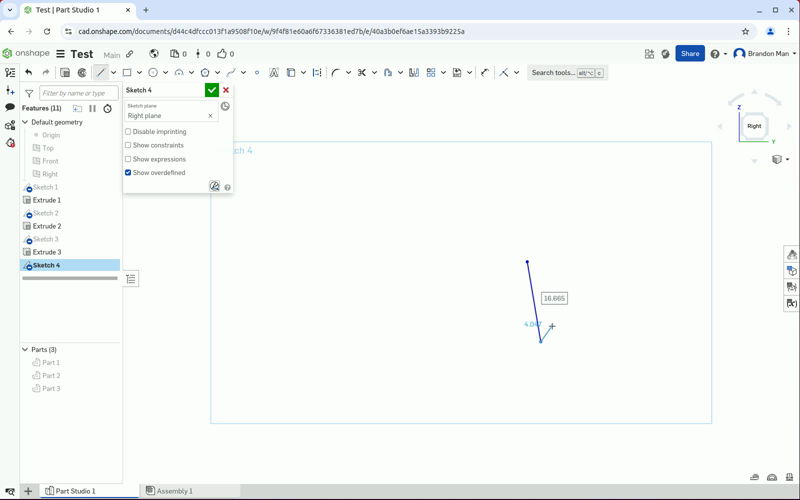
key_up(shift)
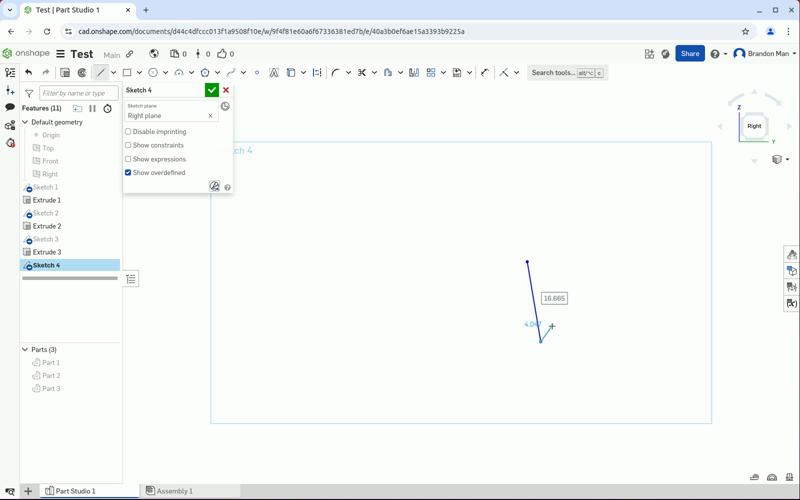
key_down(shift)
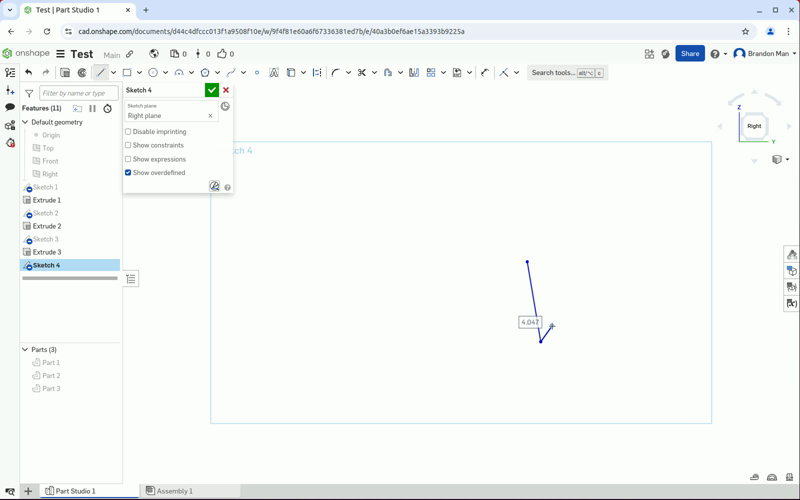
mouse_move(527, 261)
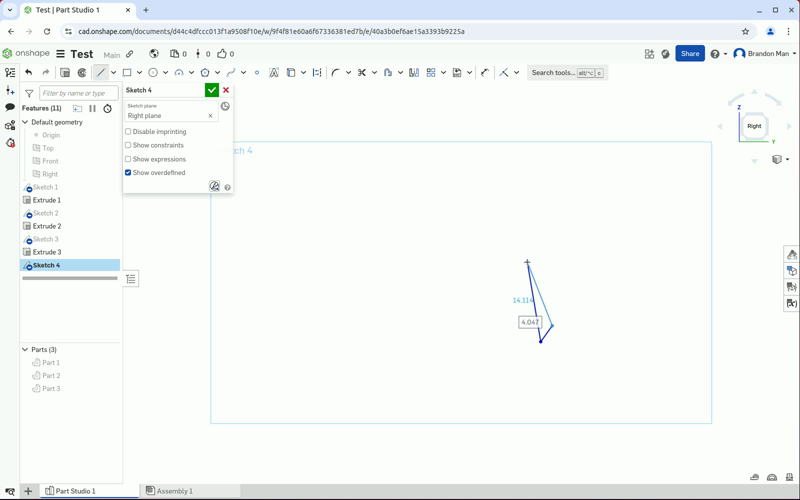
key_up(shift)
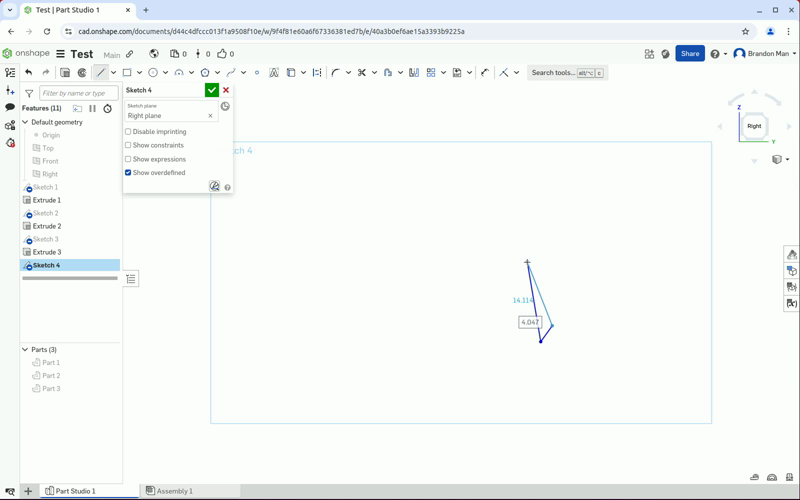
click(527, 261)
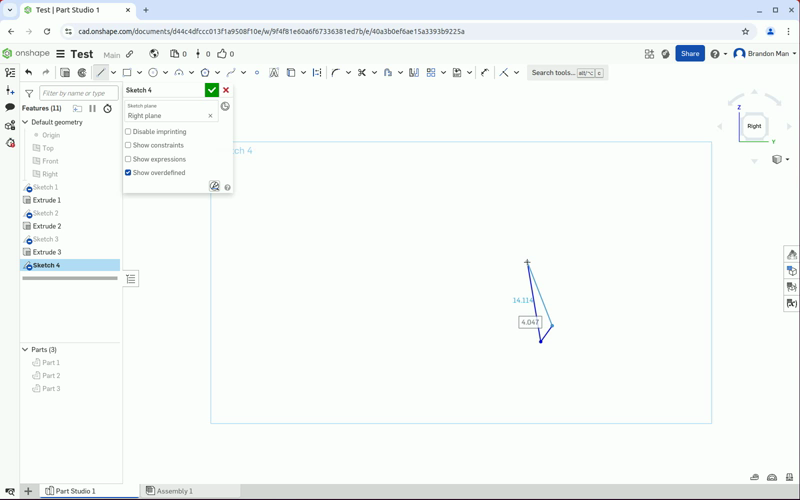
key(esc)
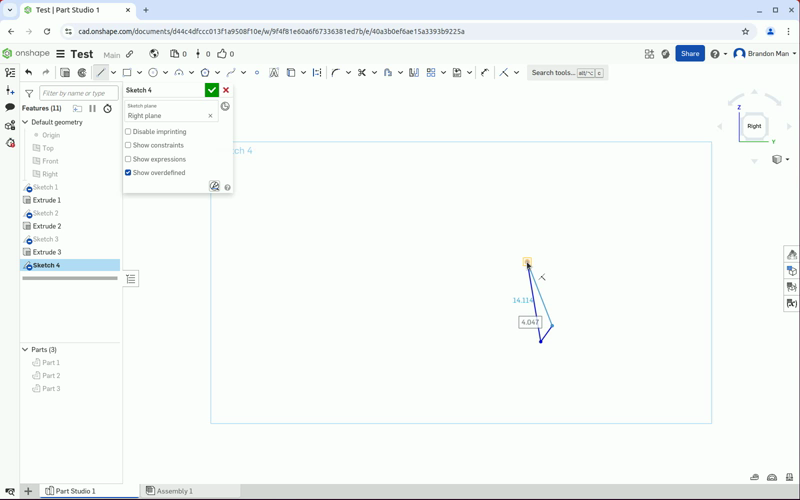
mouse_move(547, 322)
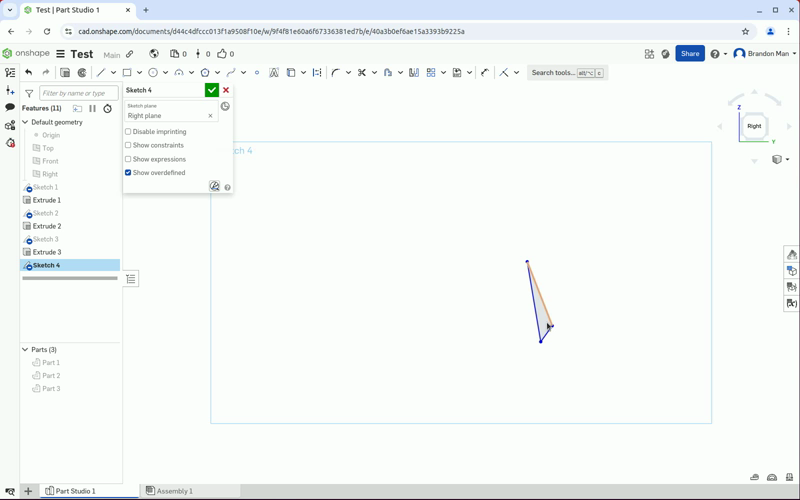
scroll(6)
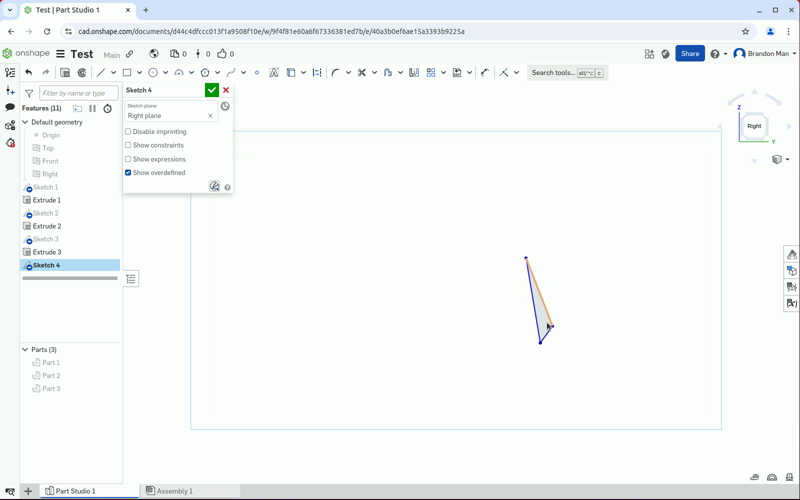
scroll(6)
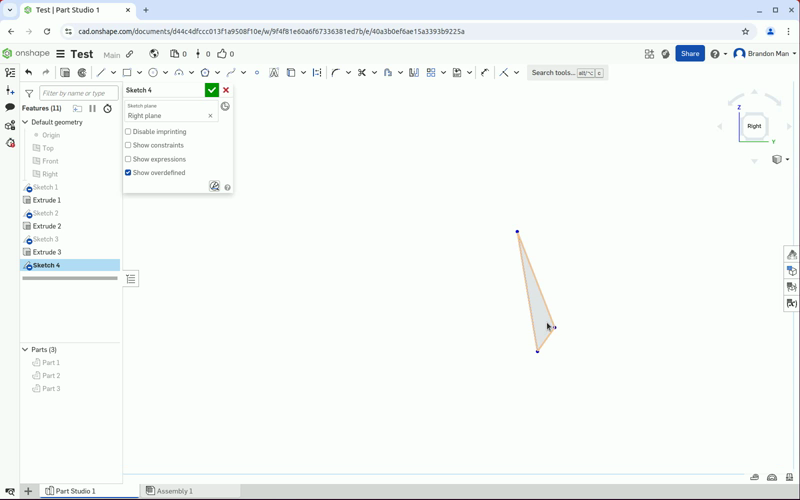
scroll(6)
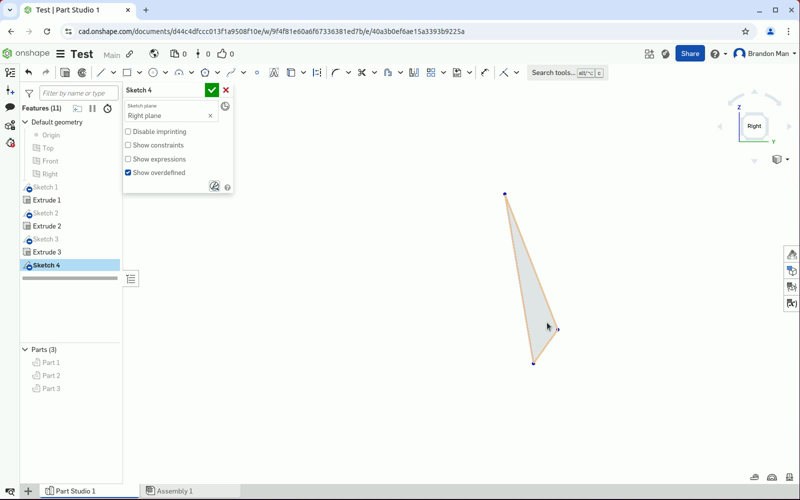
scroll(6)
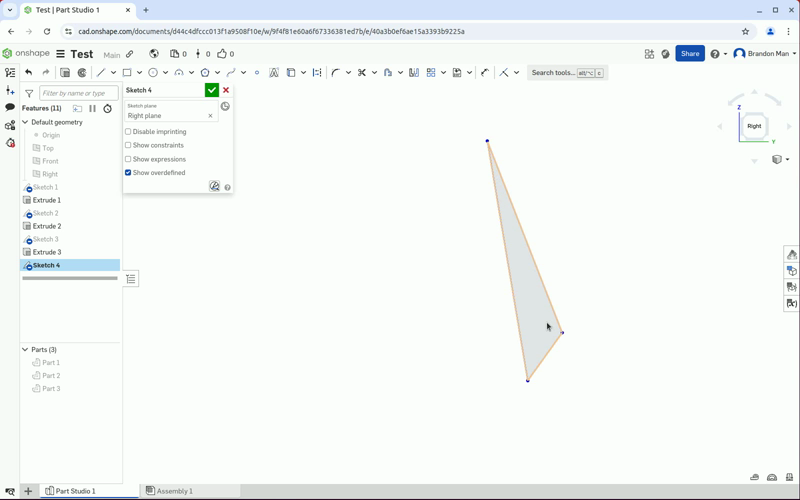
scroll(6)
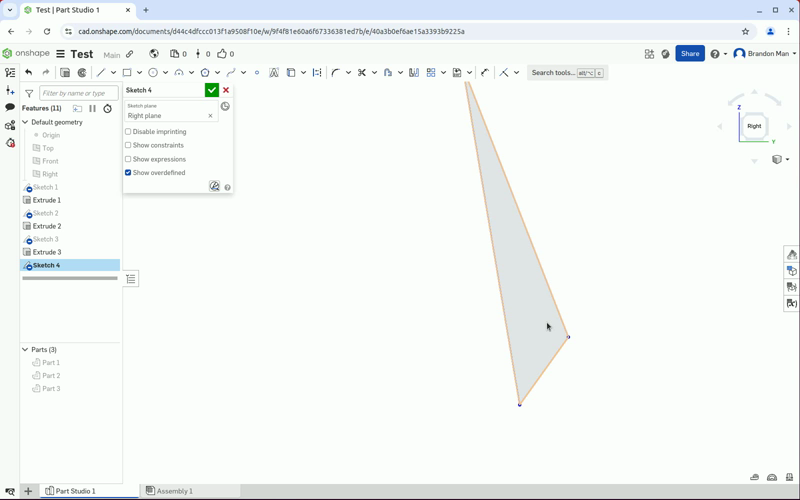
scroll(6)
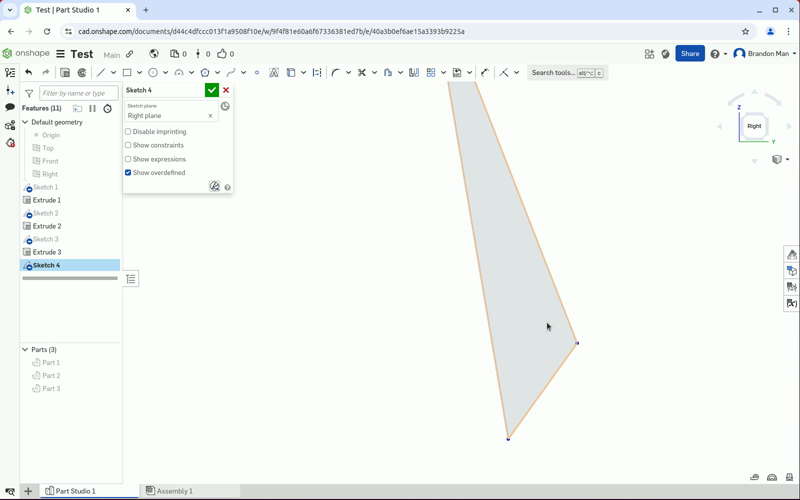
scroll(6)
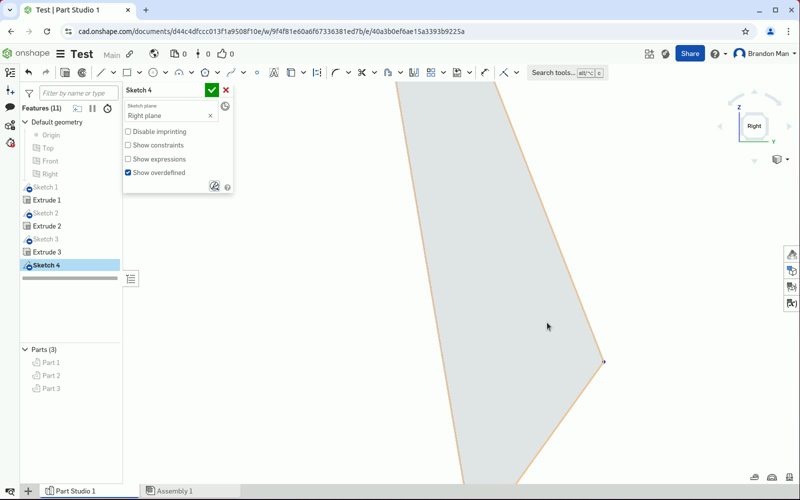
click(547, 322)
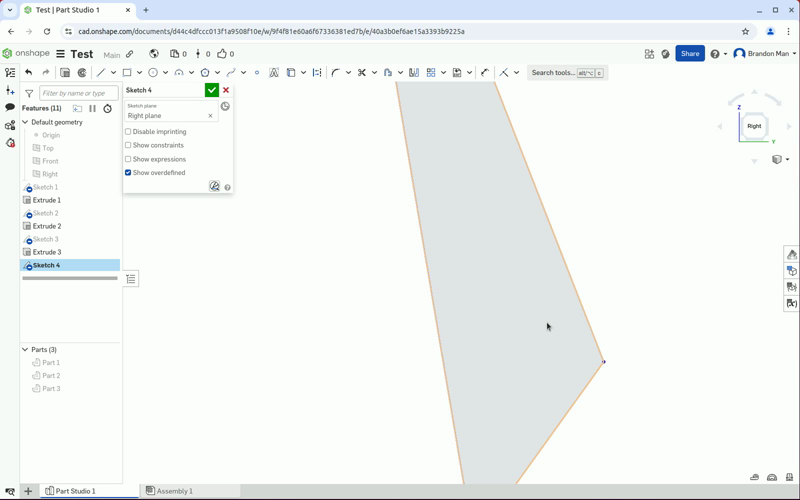
scroll(-6)
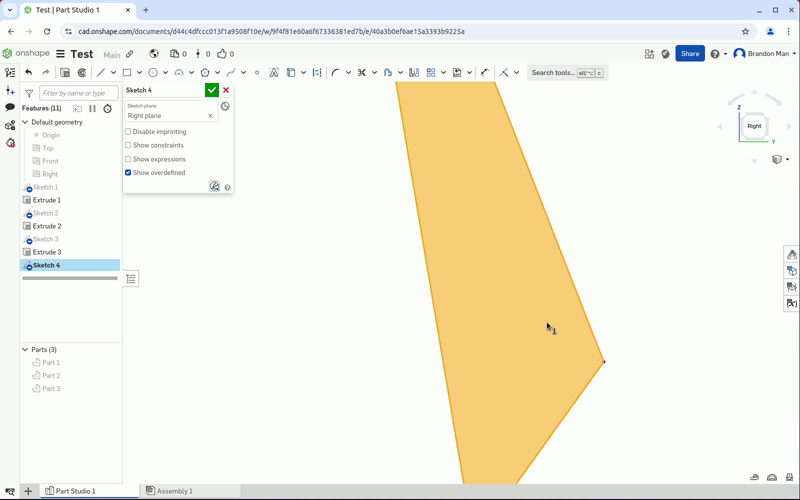
scroll(-6)
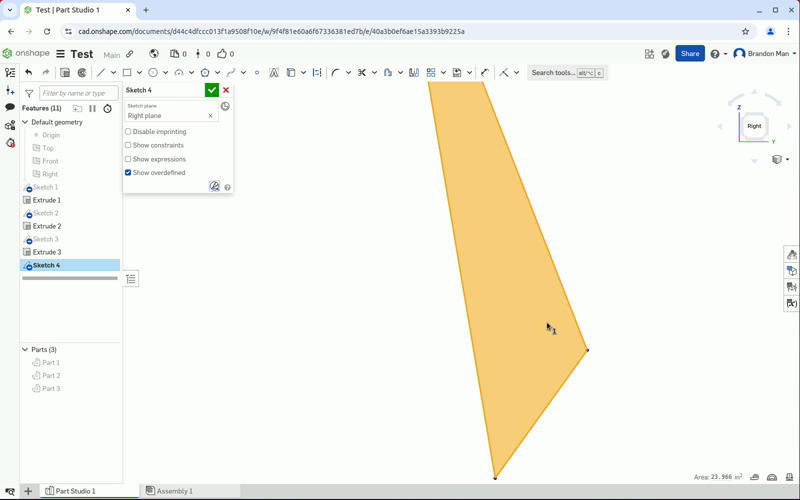
scroll(-6)
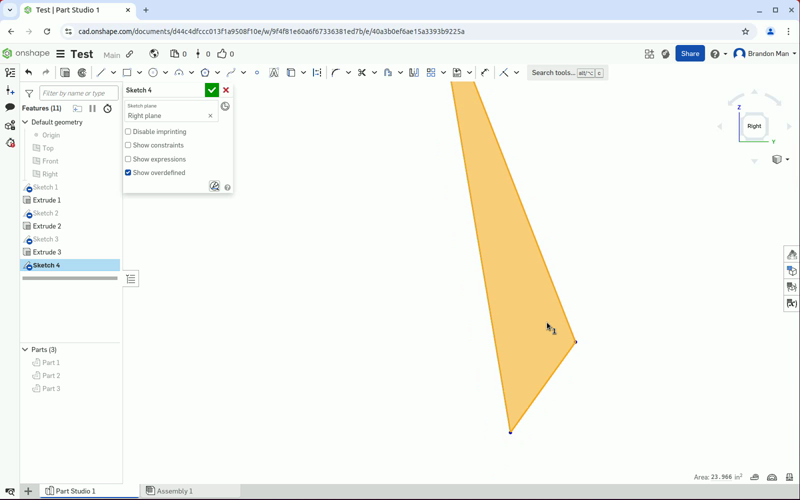
scroll(-6)
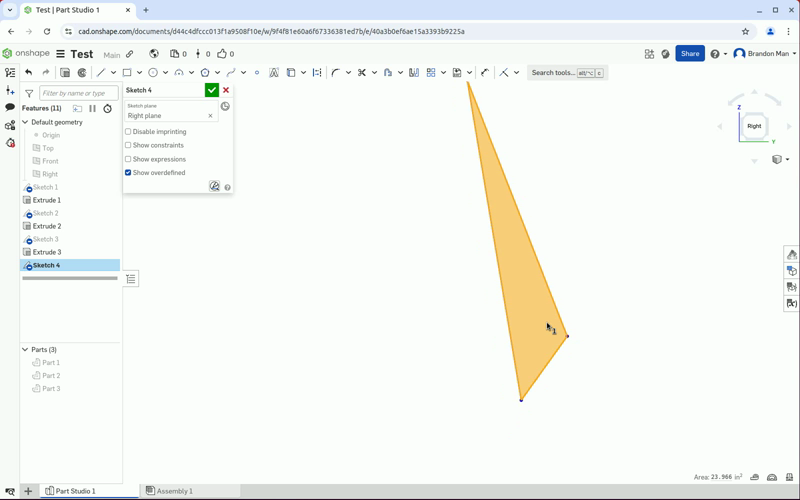
scroll(-6)
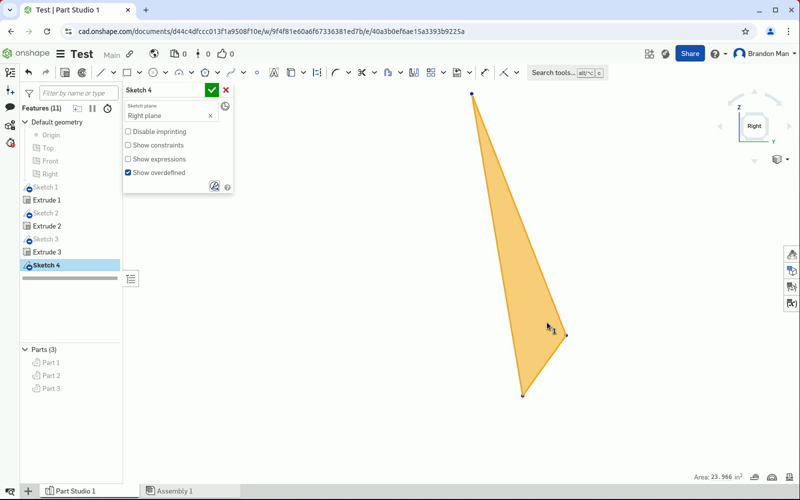
scroll(-6)
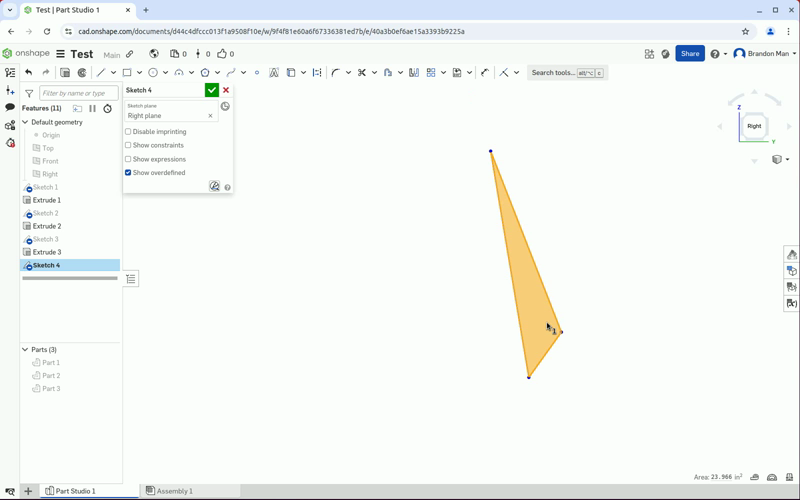
scroll(-6)
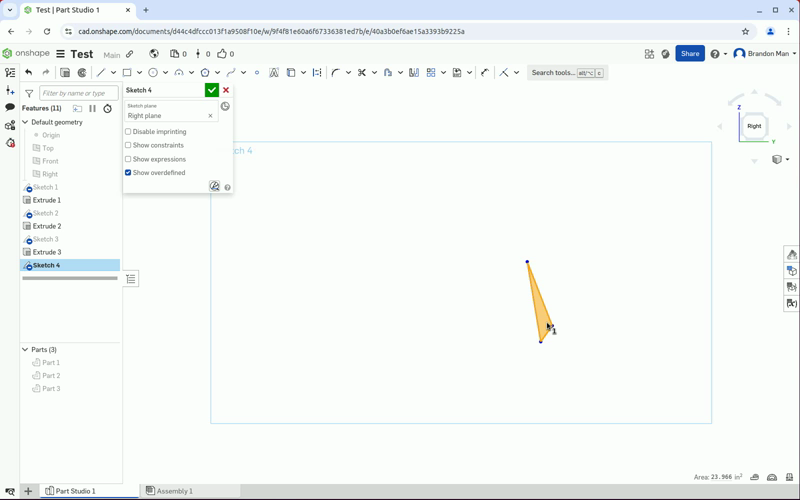
mouse_move(73, 352)
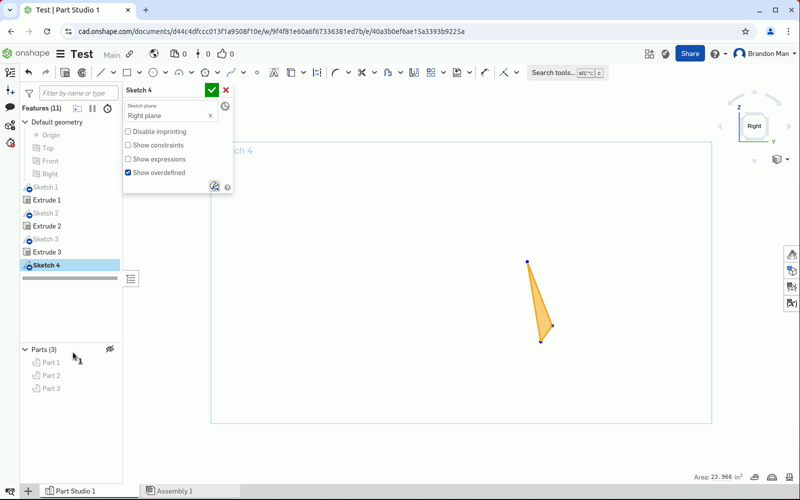
key(shift+y)
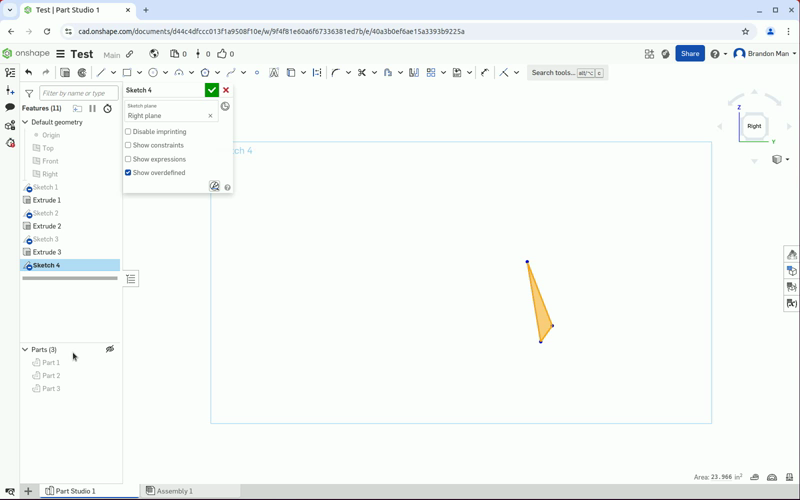
key(shift+e)
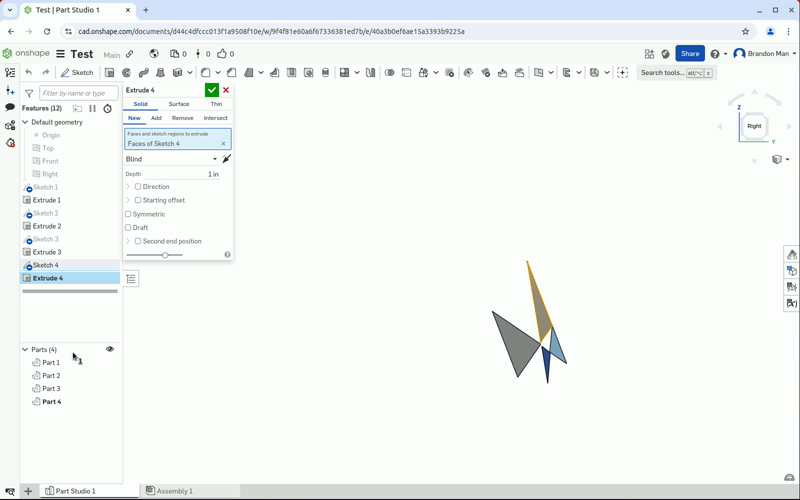
mouse_move(143, 106)
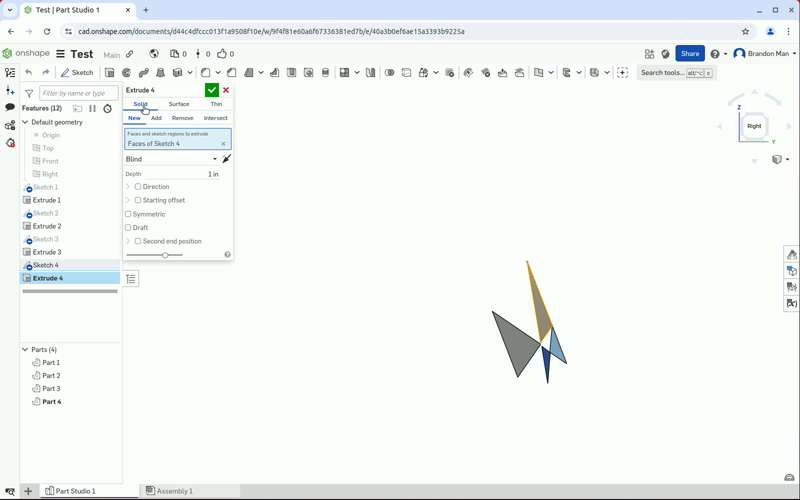
click(143, 106)
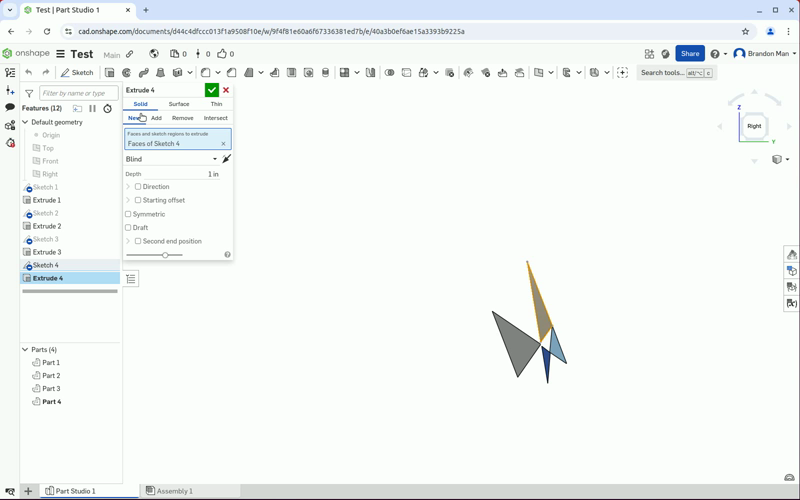
mouse_move(137, 120)
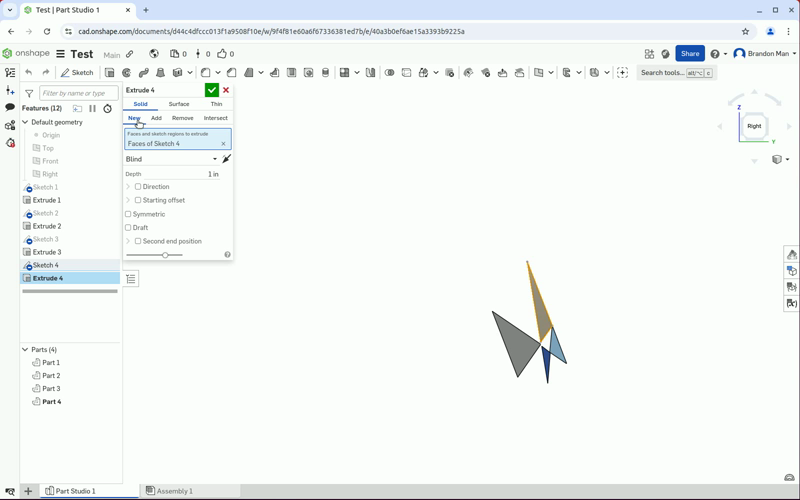
click(137, 120)
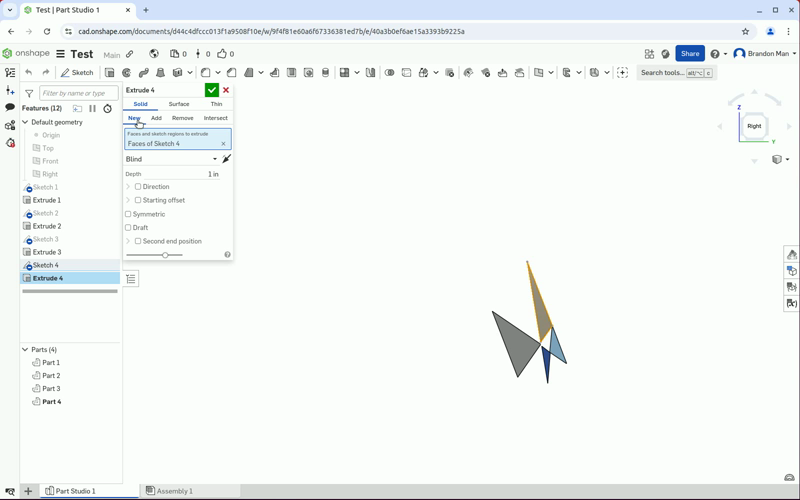
key(tab, 4)
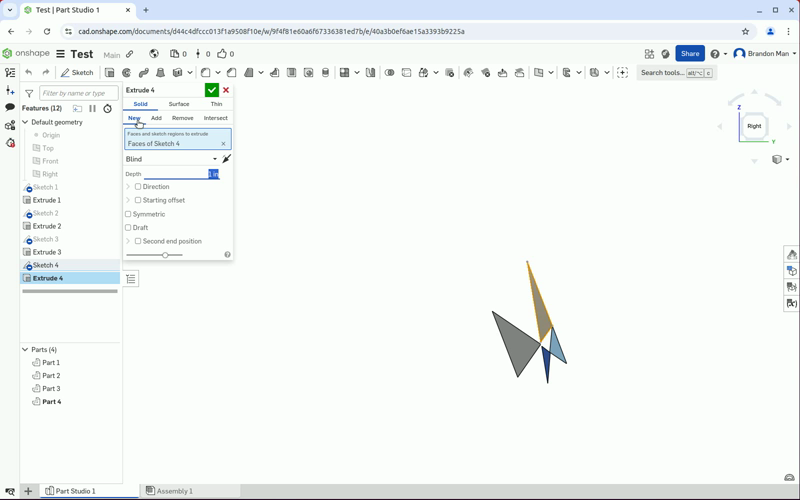
text(4.814)
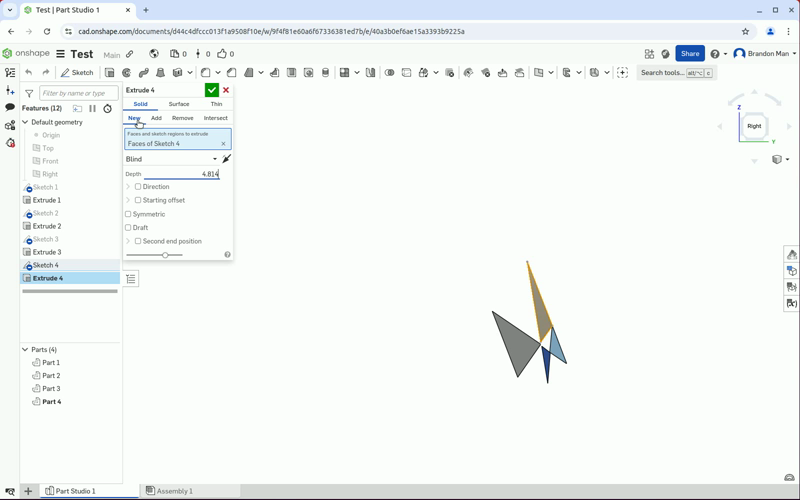
key(enter)
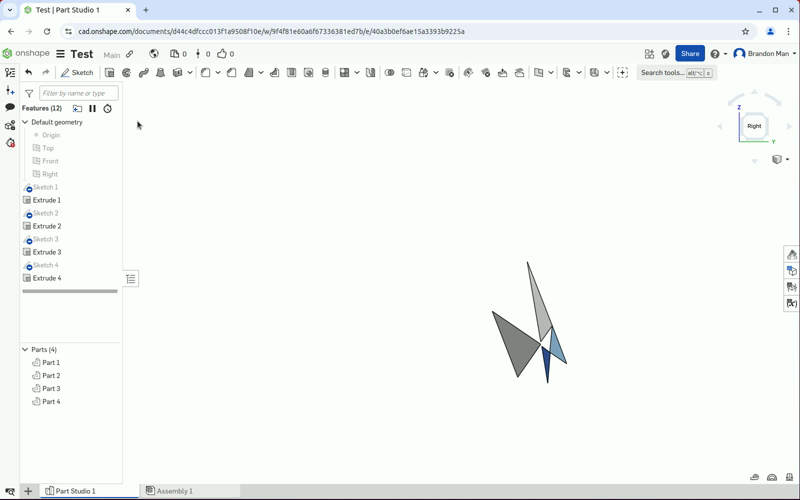
key(shift+h)
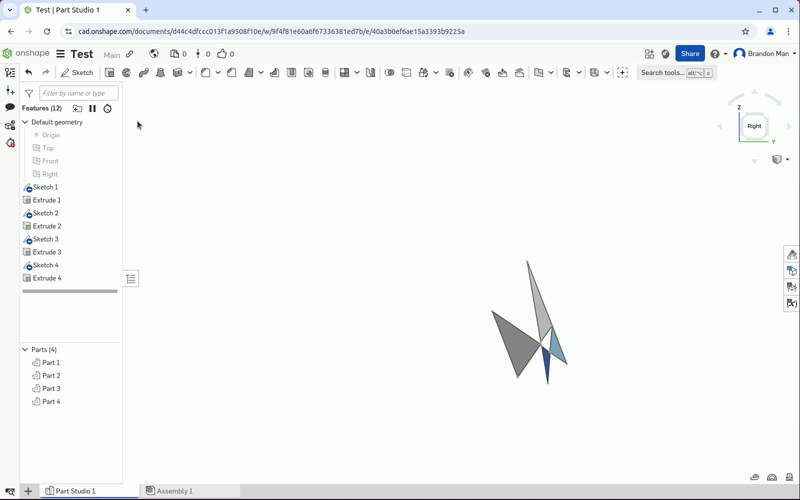
key(shift+h)
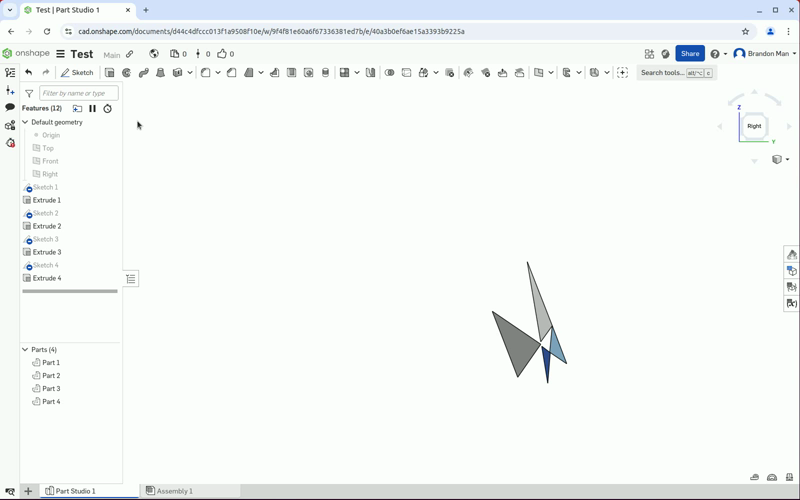
mouse_move(73, 189)
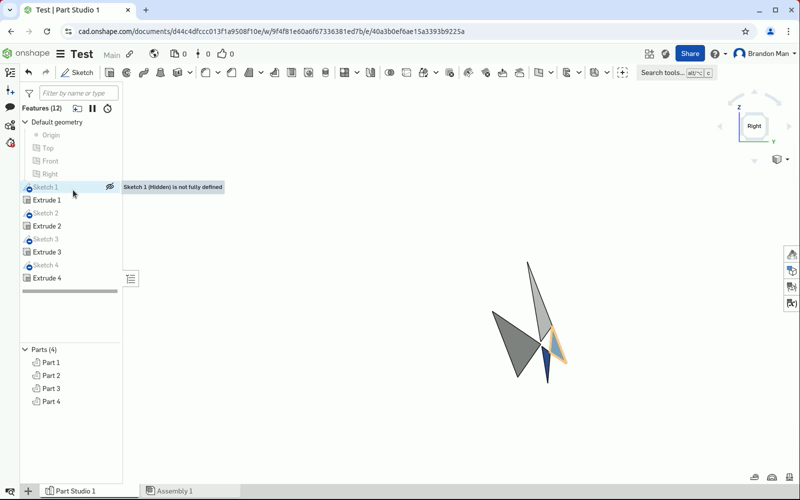
click(73, 189)
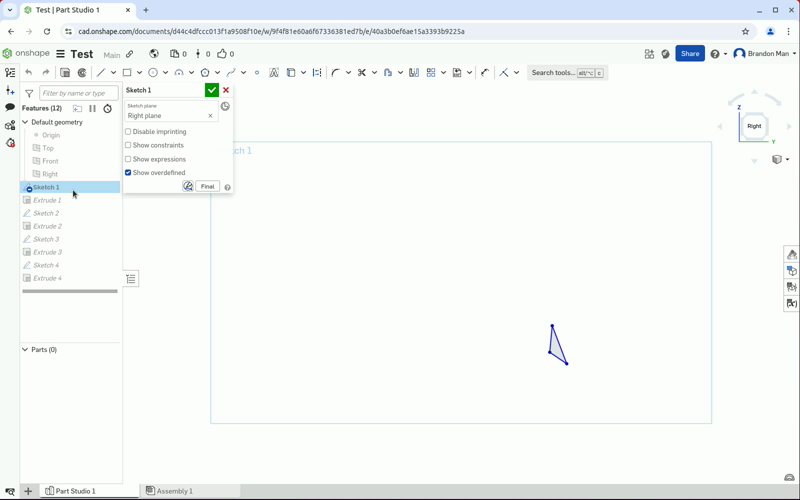
mouse_move(229, 92)
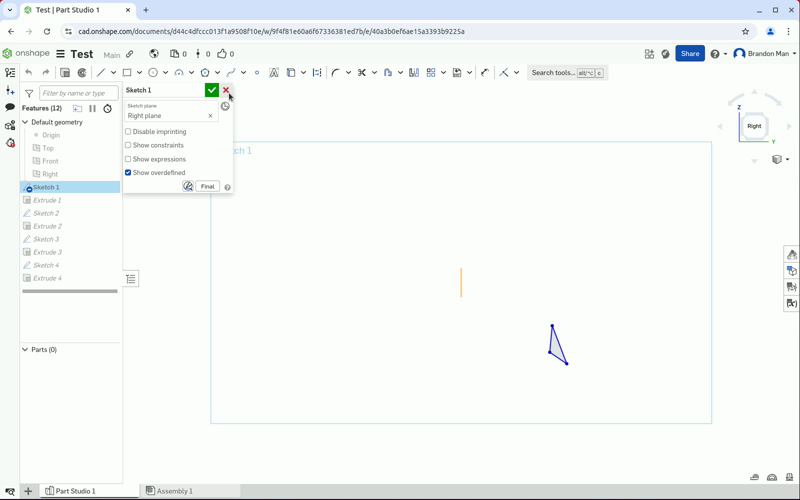
click(229, 92)
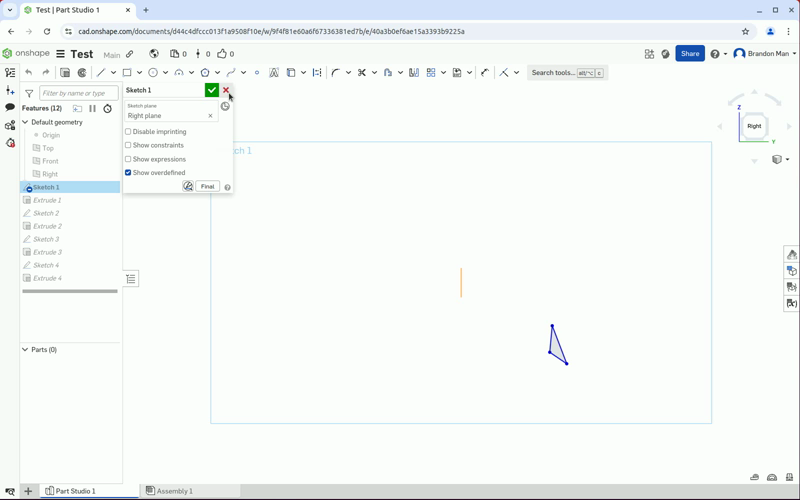
key(shift+s)
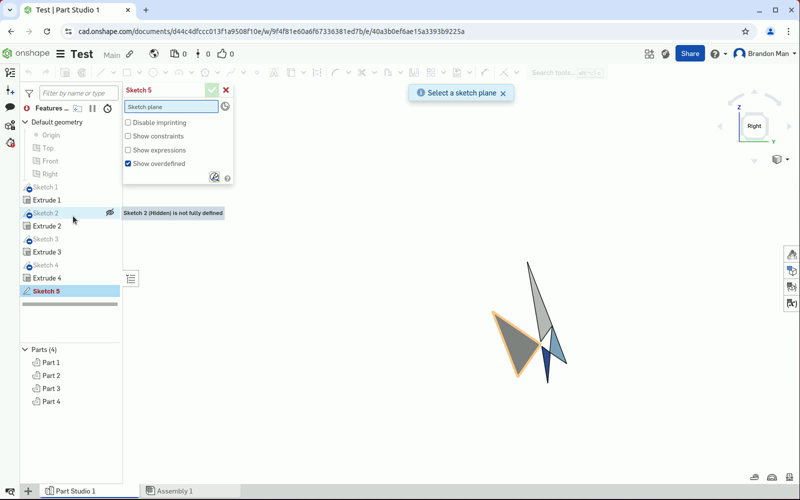
scroll(3)
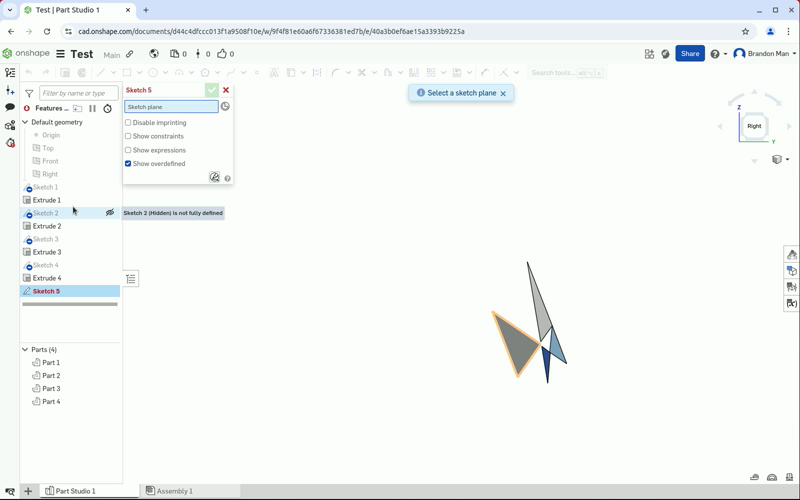
mouse_move(73, 176)
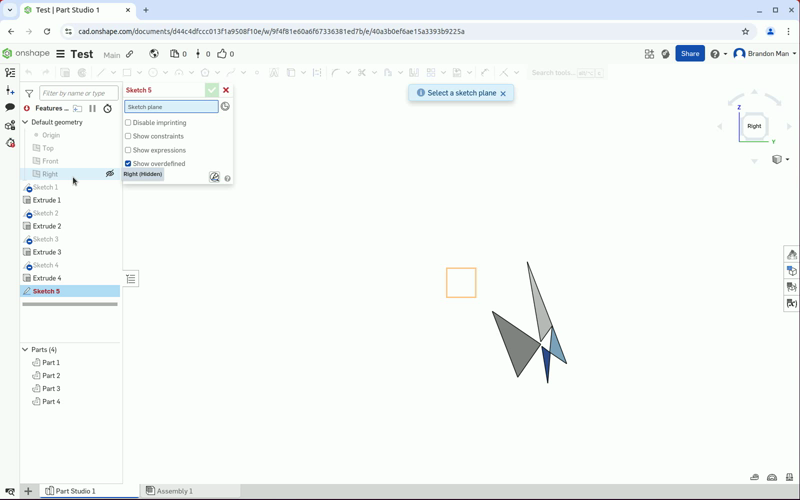
click(73, 176)
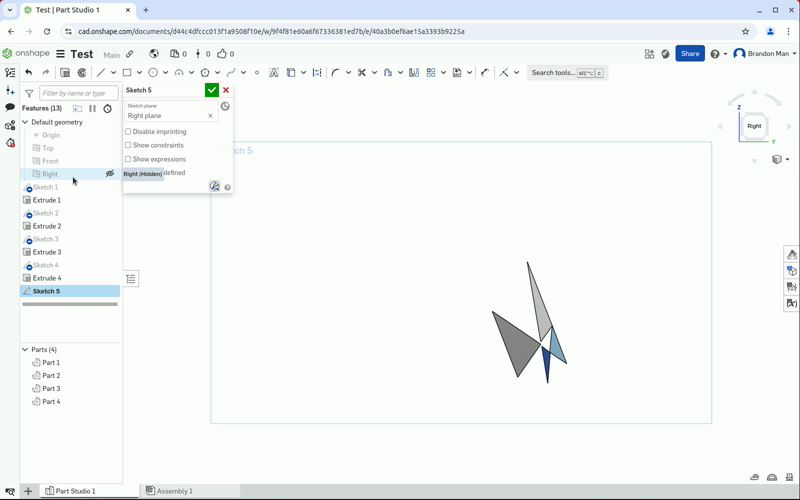
mouse_move(73, 352)
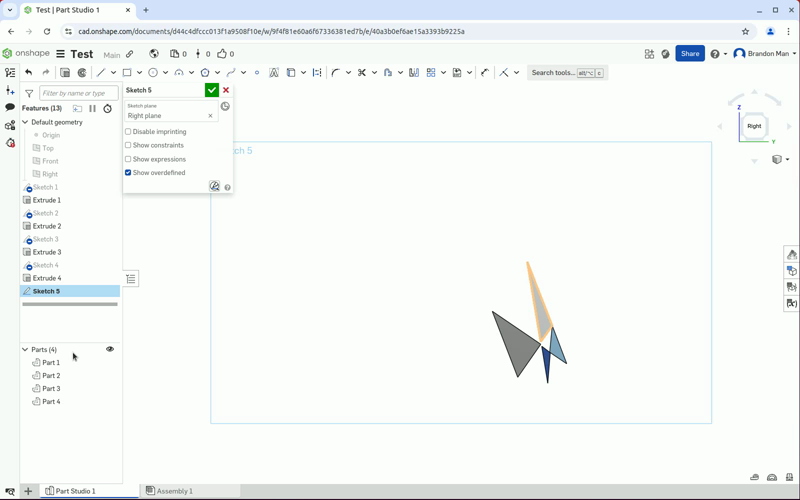
key(y)
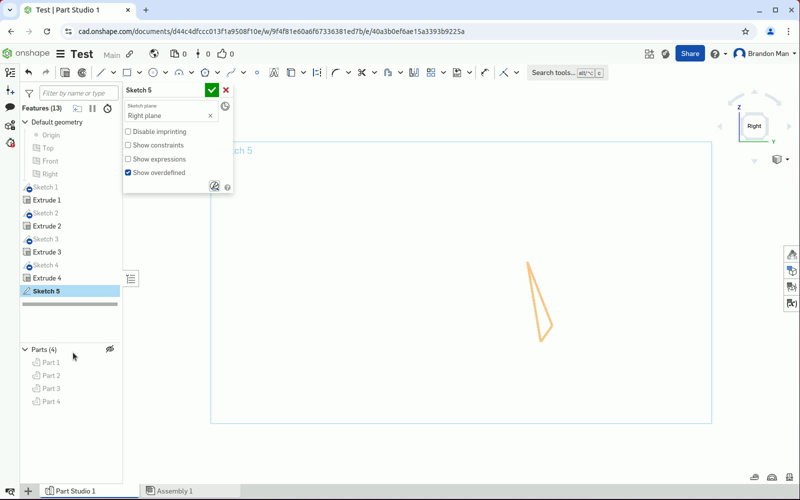
key(l)
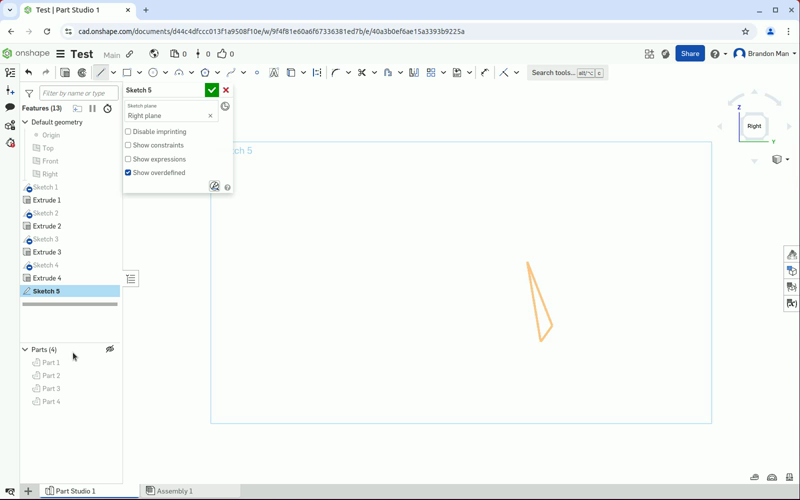
key_down(shift)
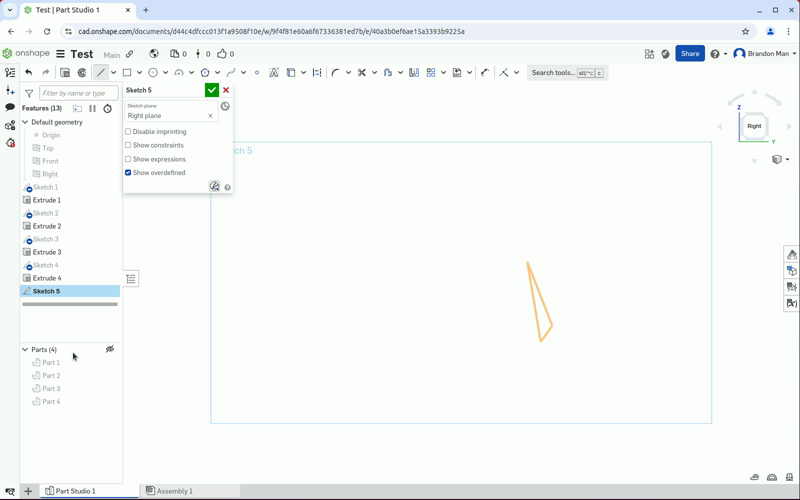
mouse_move(539, 345)
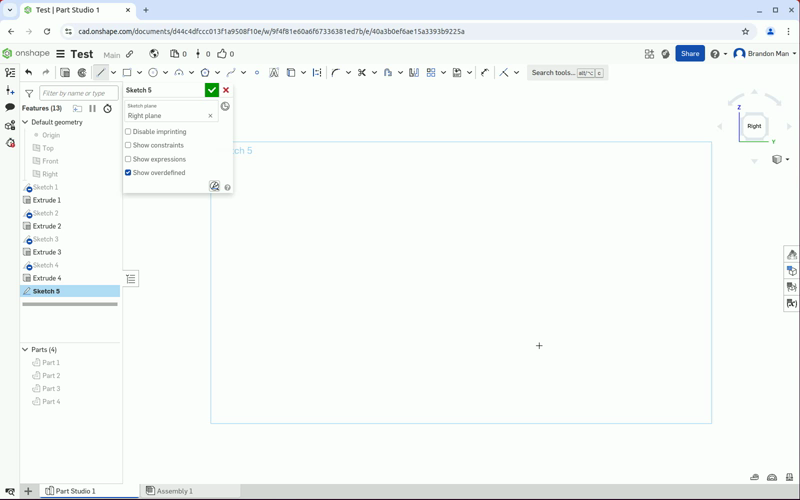
click(539, 345)
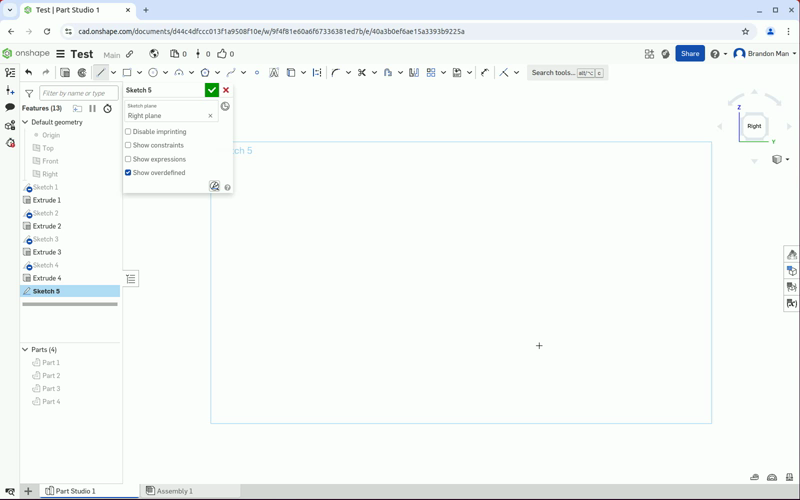
key_up(shift)
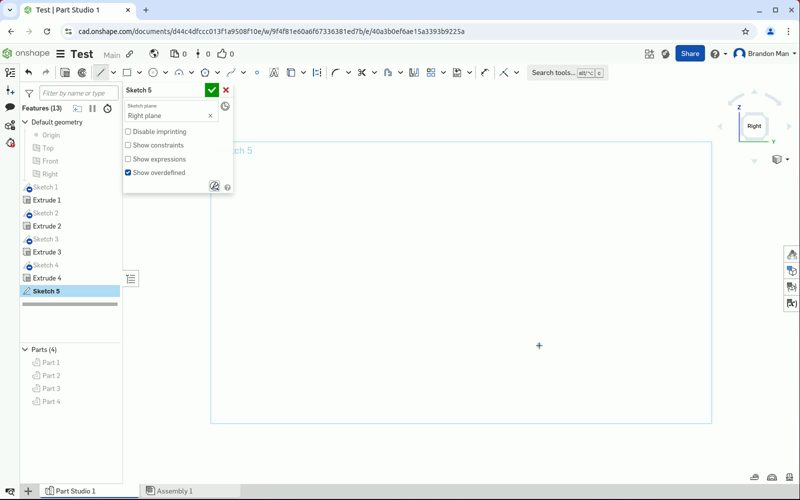
key_down(shift)
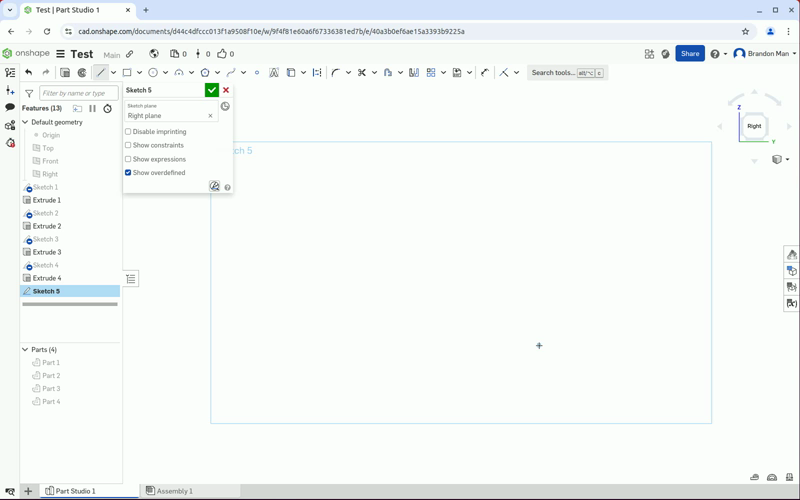
mouse_move(569, 345)
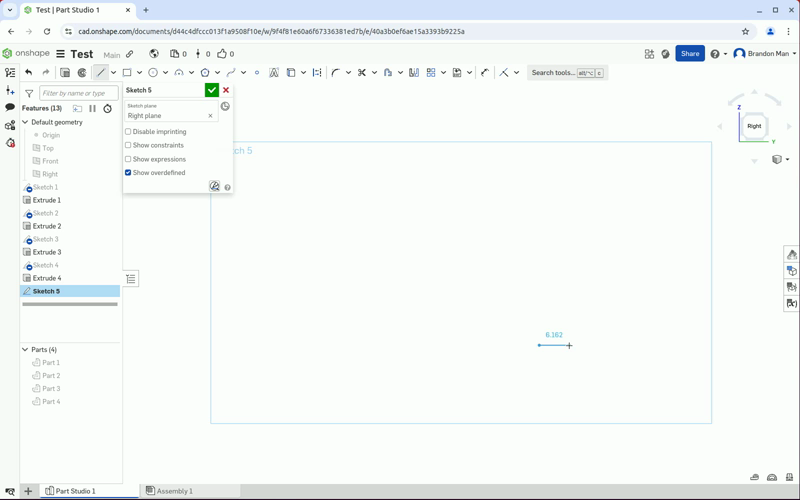
mouse_move(542, 347)
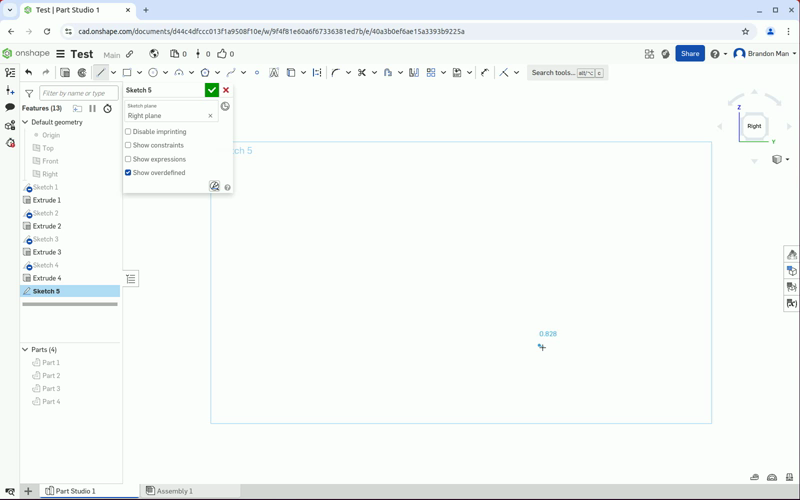
scroll(6)
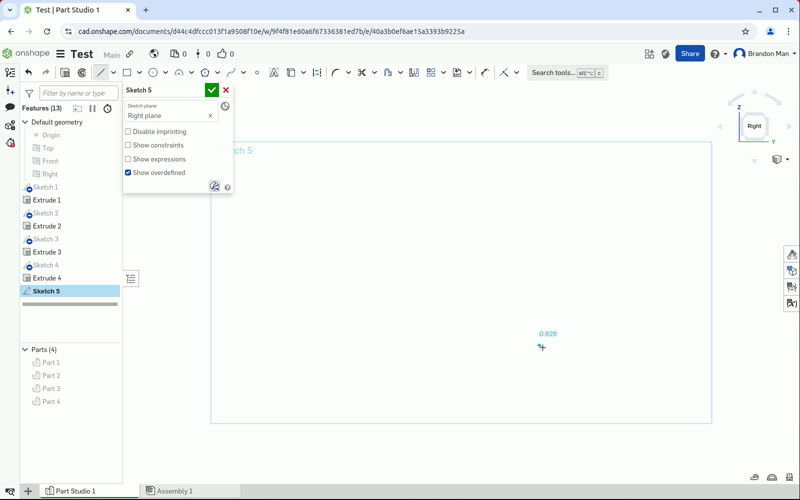
scroll(6)
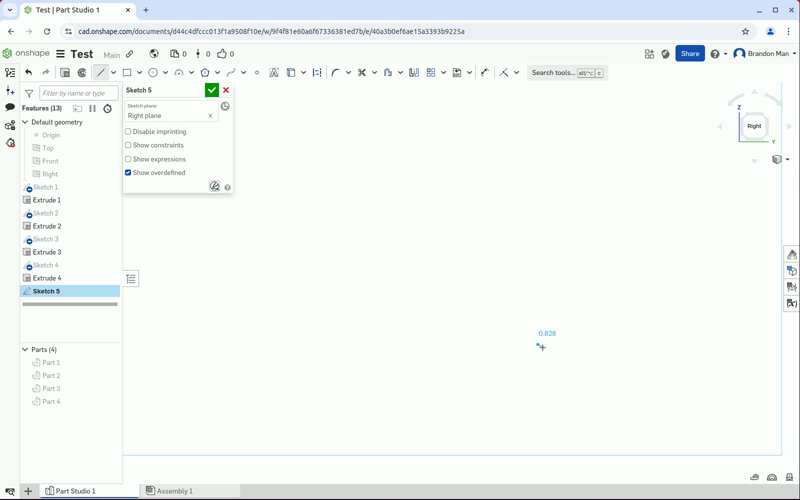
scroll(6)
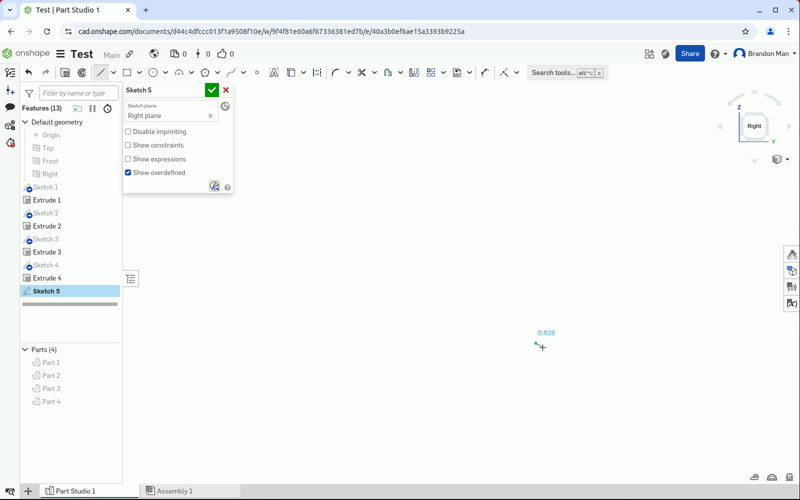
scroll(6)
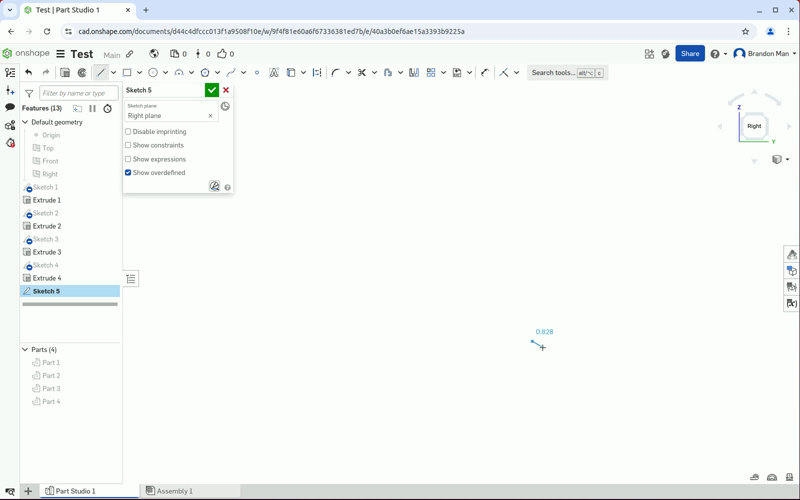
scroll(6)
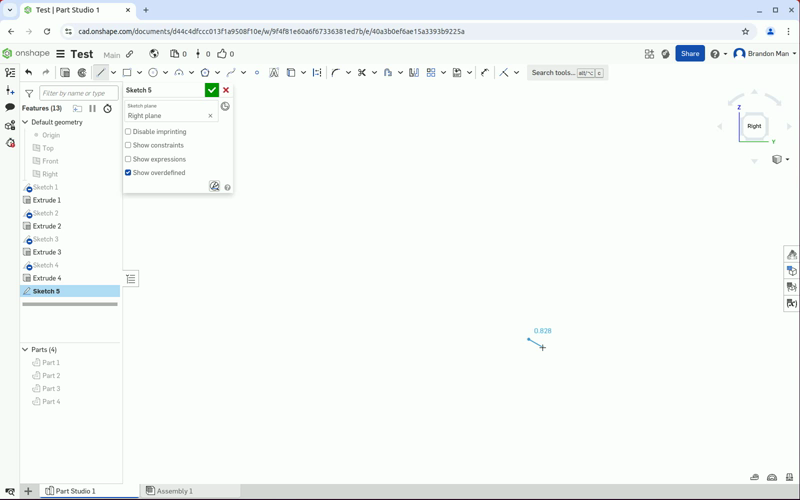
scroll(6)
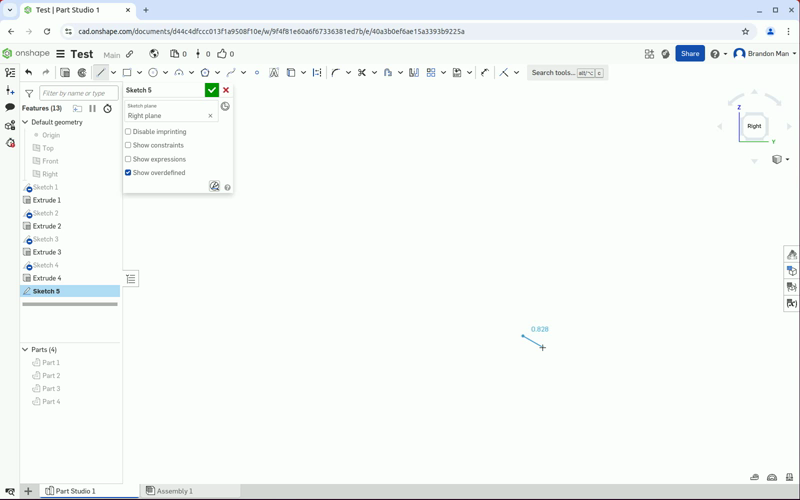
scroll(6)
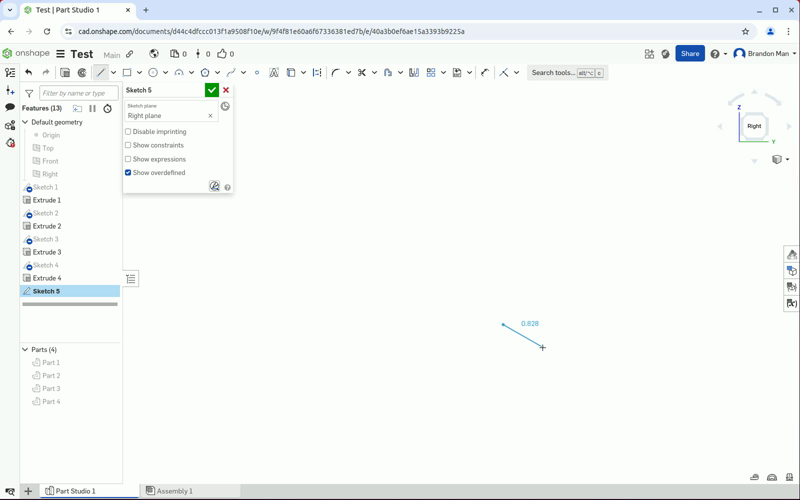
click(542, 347)
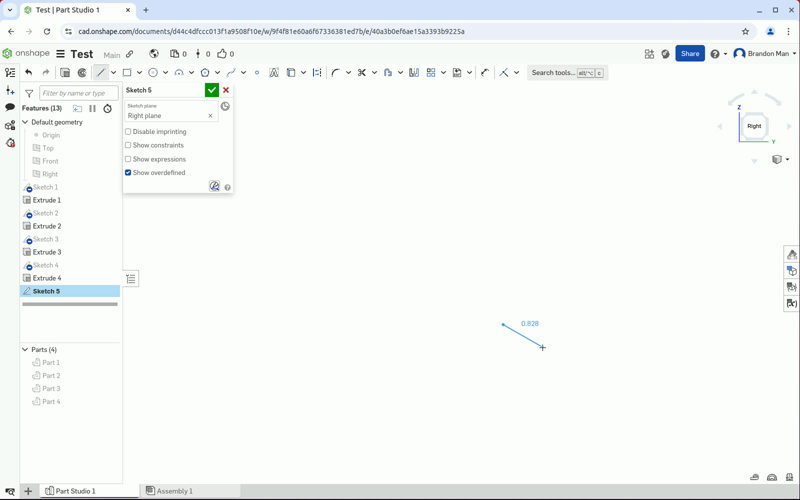
scroll(-6)
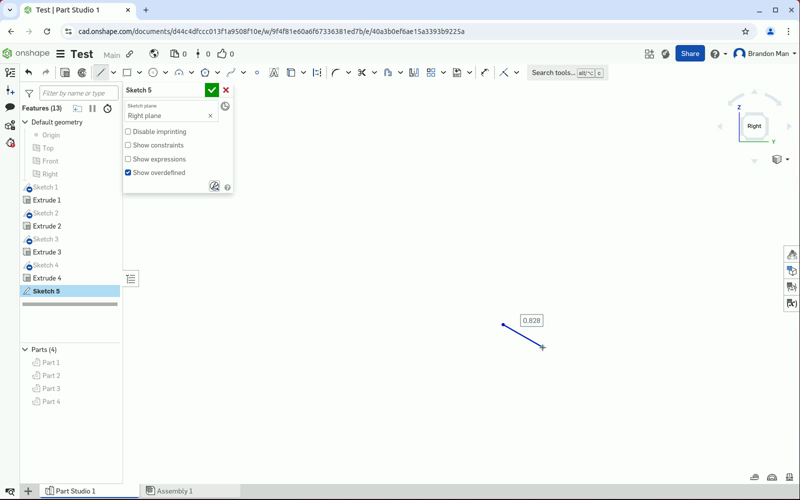
scroll(-6)
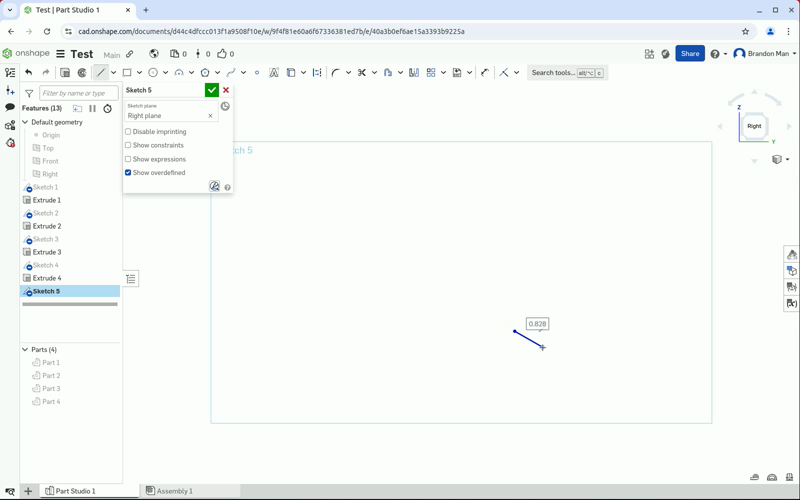
scroll(-6)
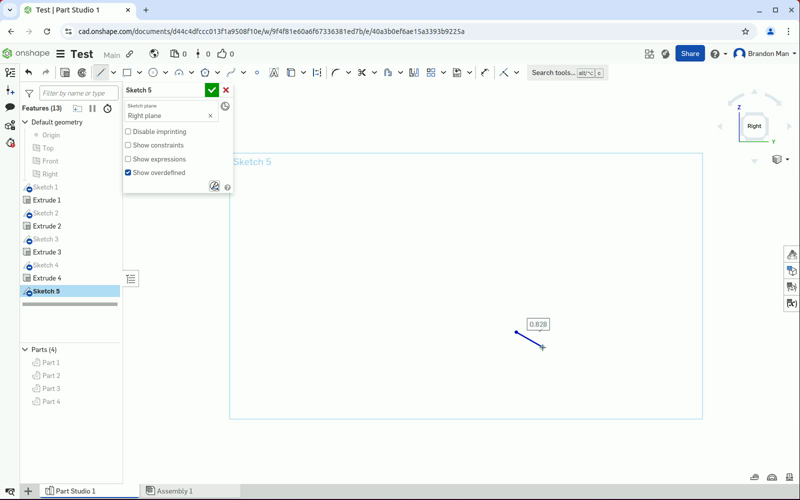
scroll(-6)
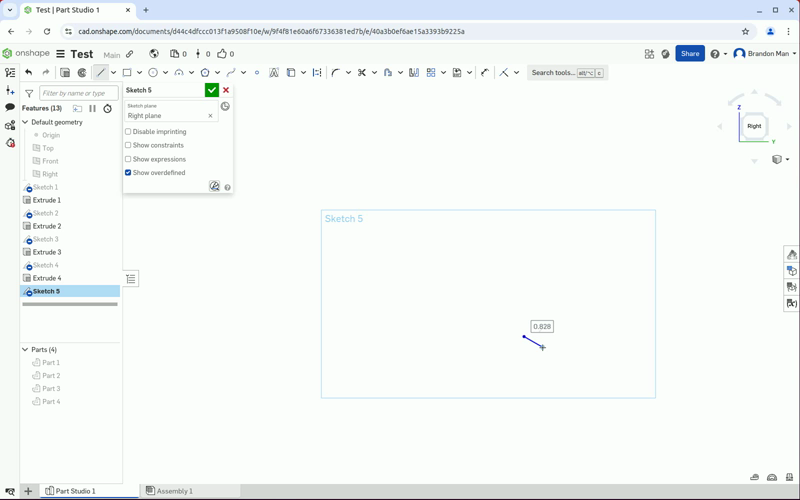
scroll(-6)
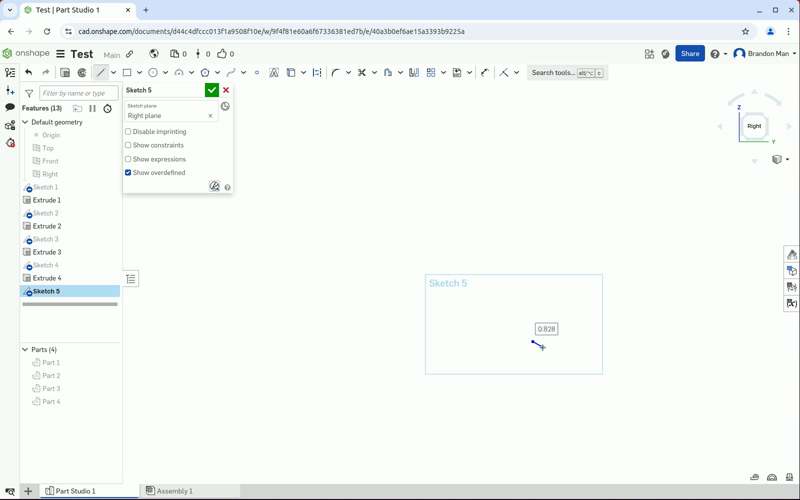
scroll(-6)
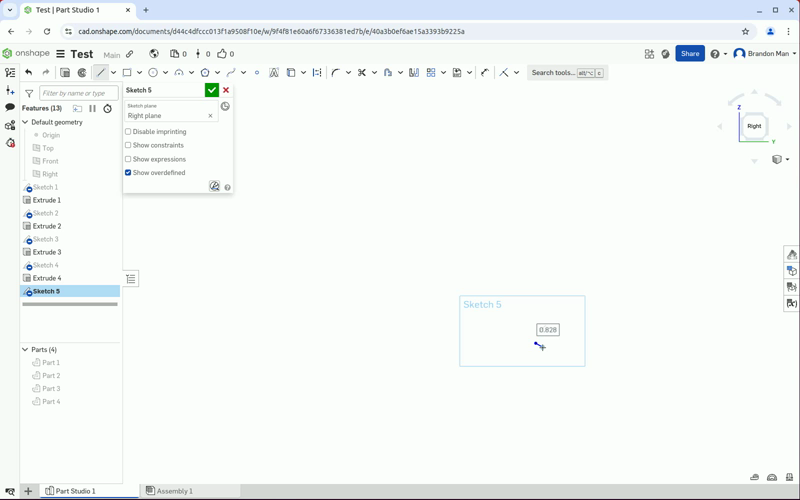
scroll(-6)
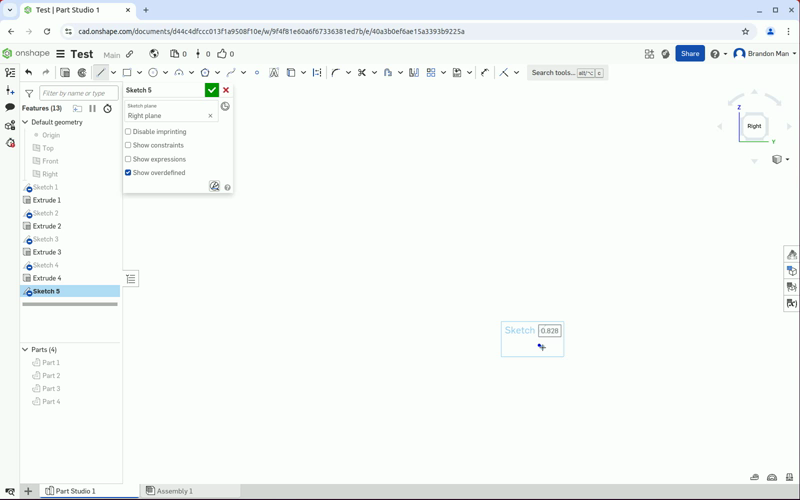
key_up(shift)
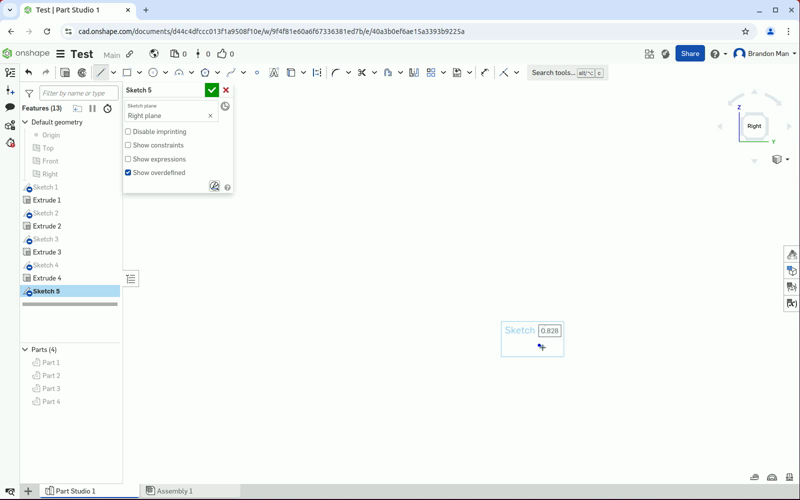
key_down(shift)
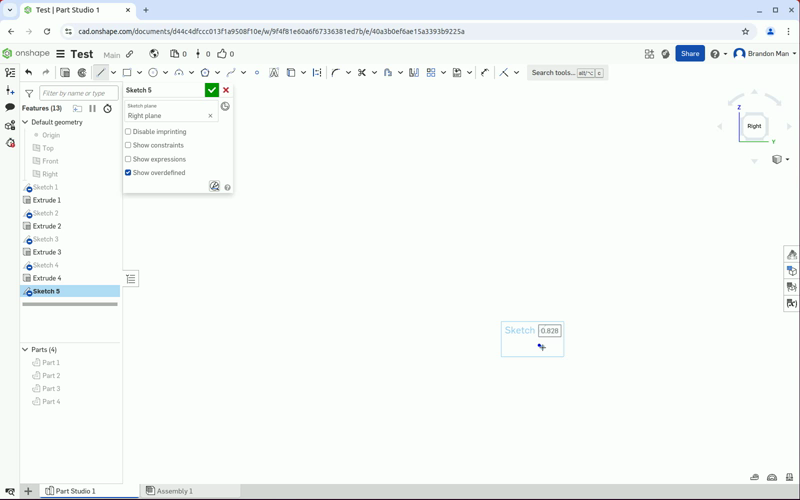
mouse_move(572, 347)
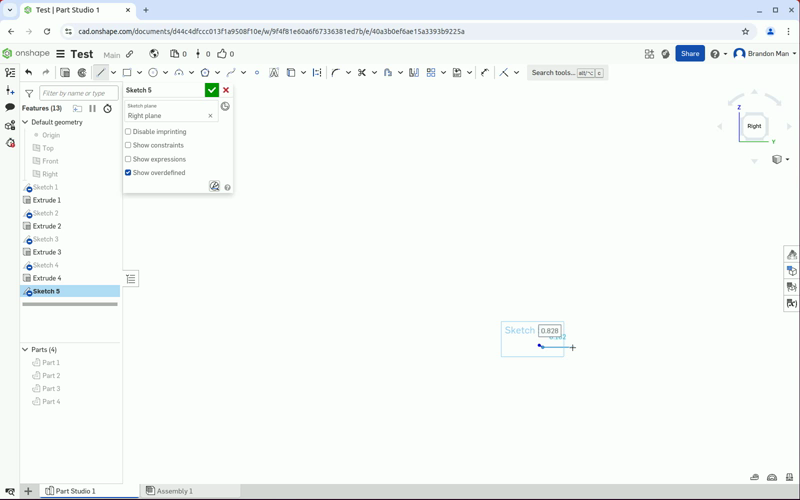
mouse_move(541, 341)
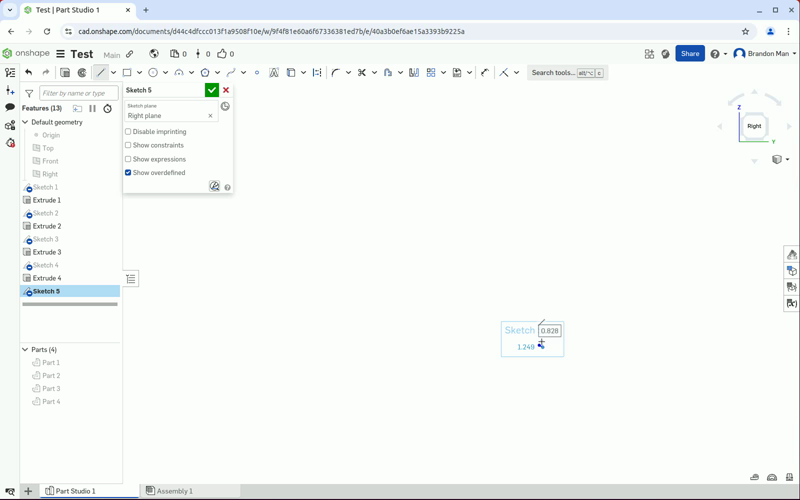
scroll(6)
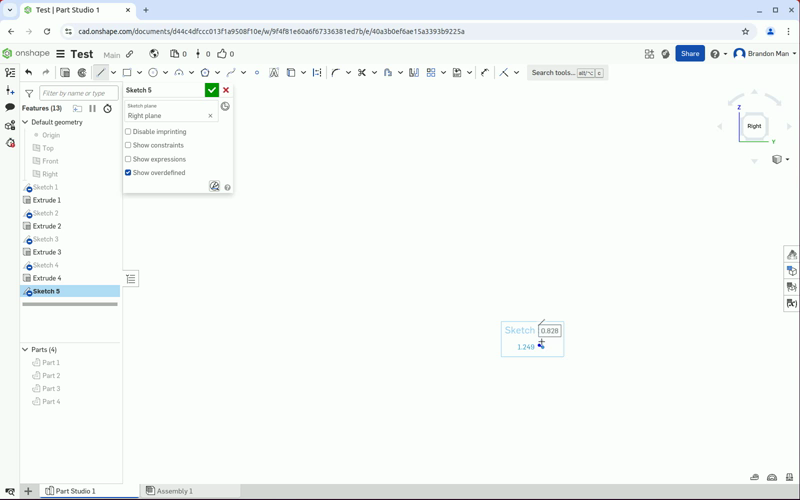
scroll(6)
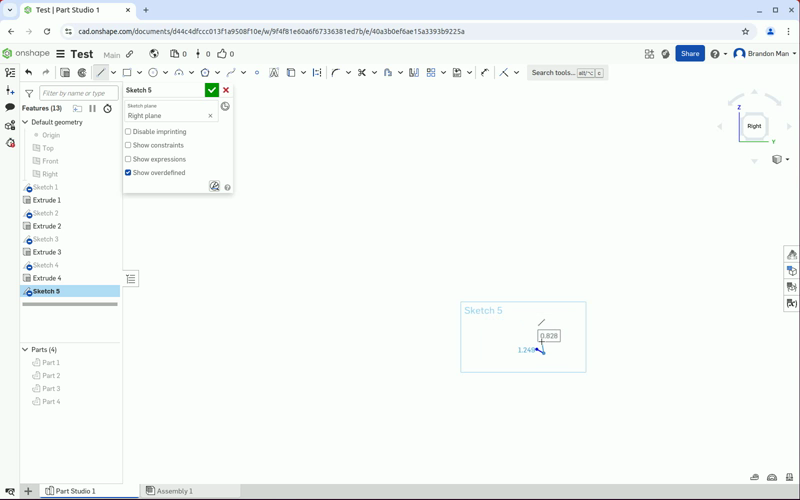
scroll(6)
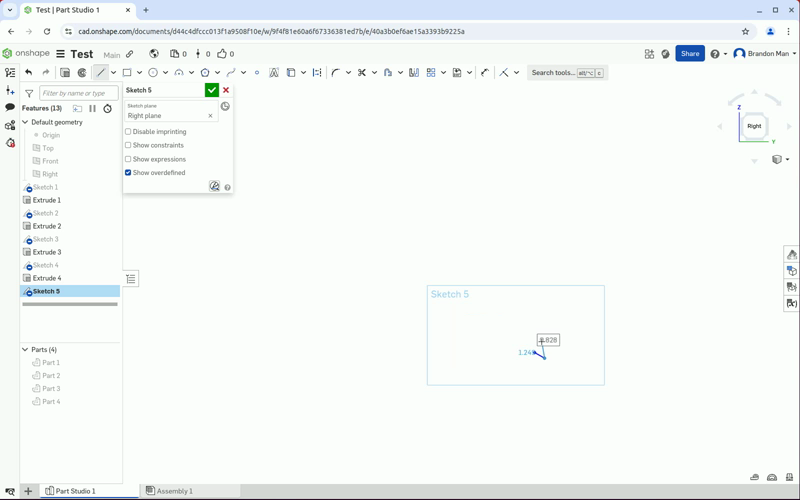
scroll(6)
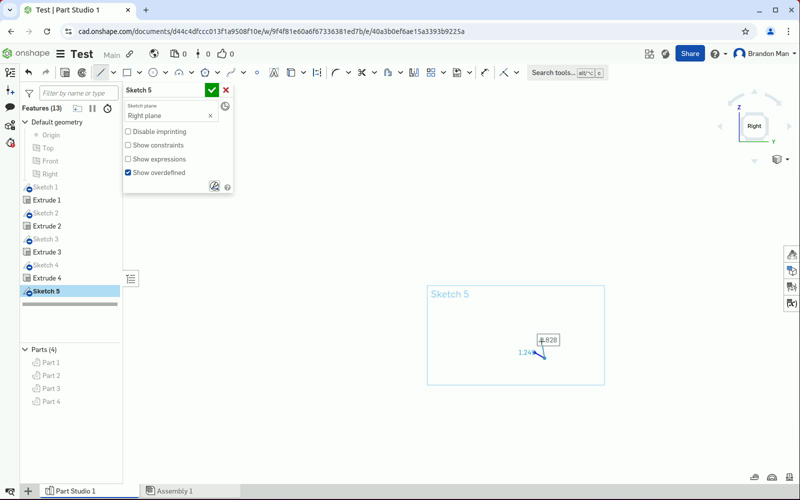
scroll(6)
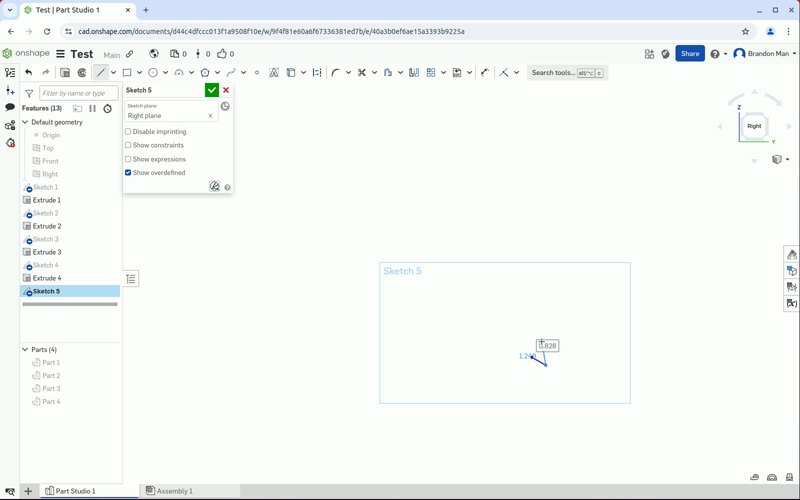
scroll(6)
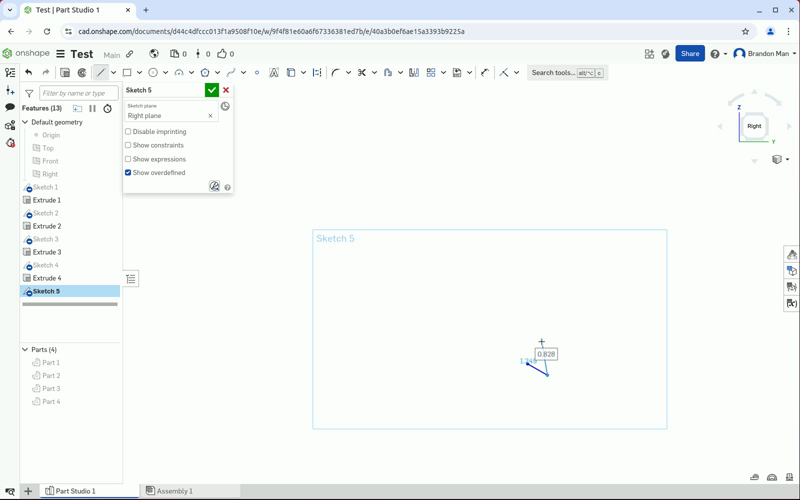
scroll(6)
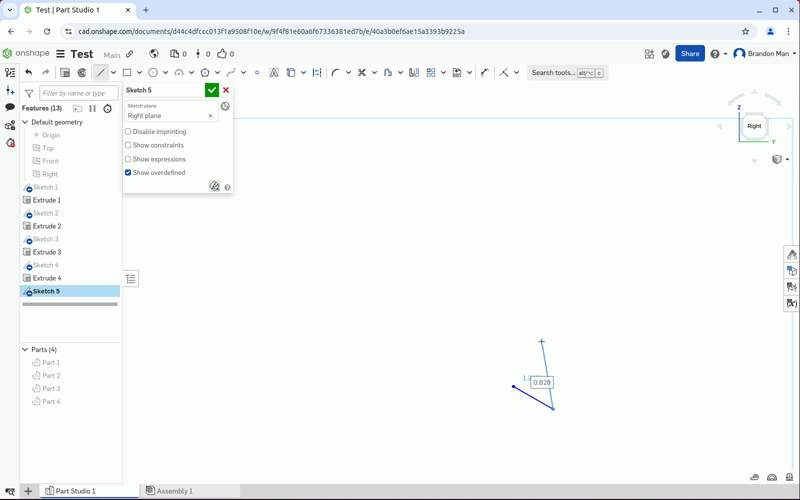
click(541, 341)
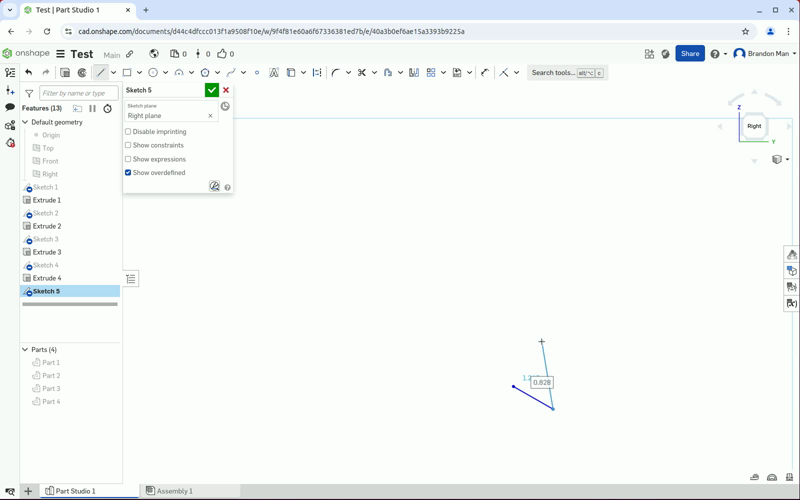
scroll(-6)
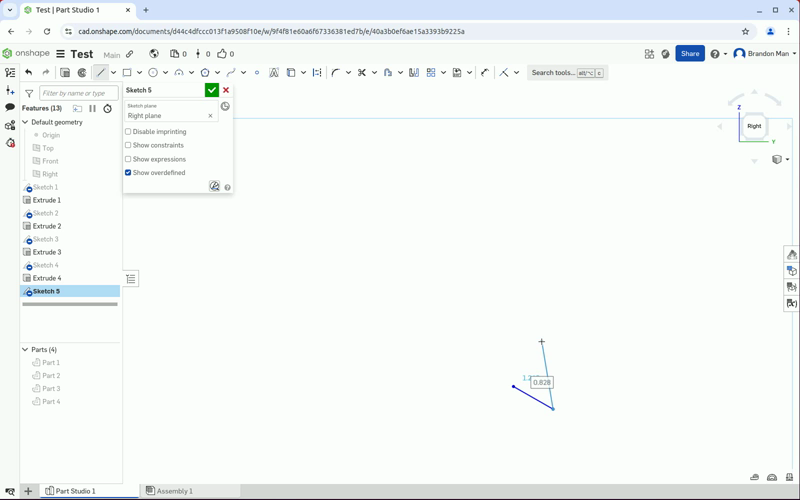
scroll(-6)
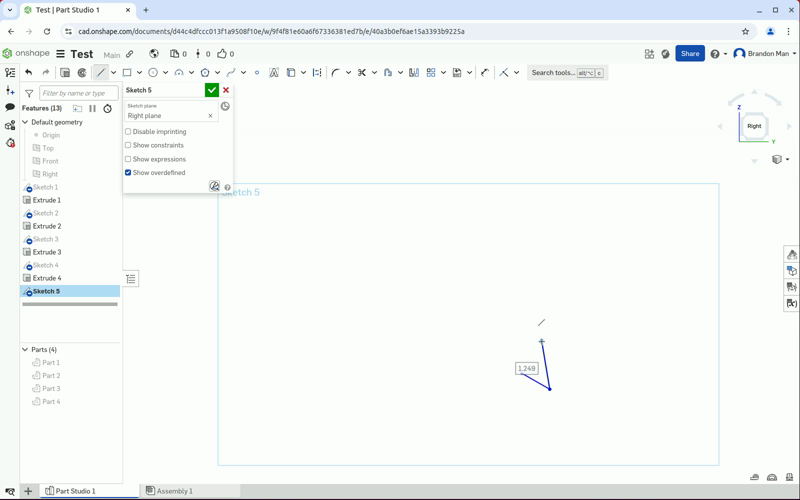
scroll(-6)
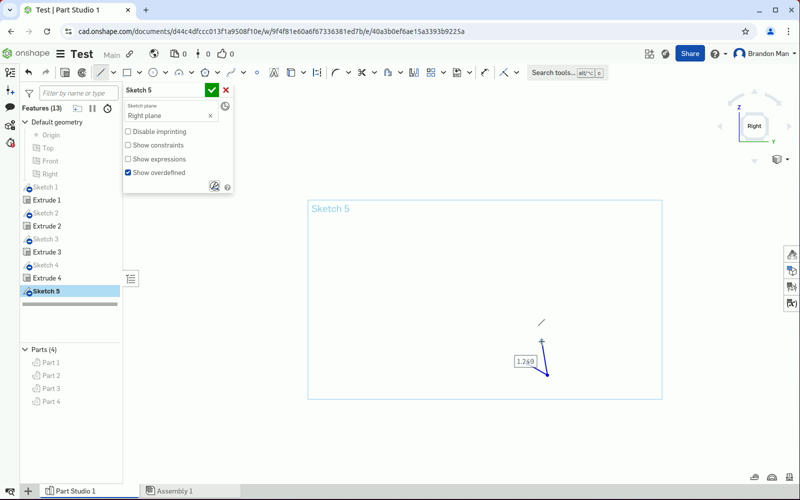
scroll(-6)
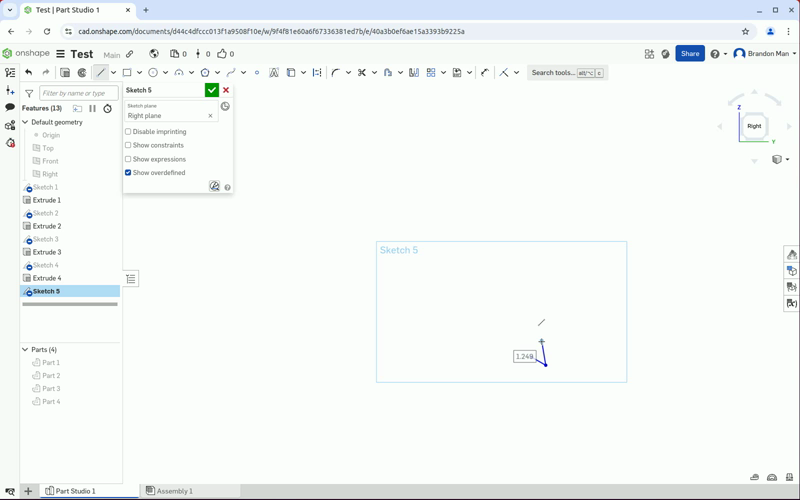
scroll(-6)
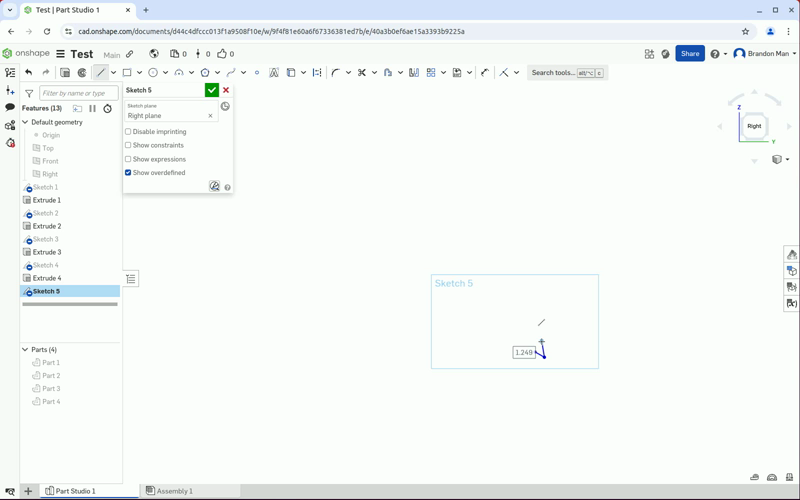
scroll(-6)
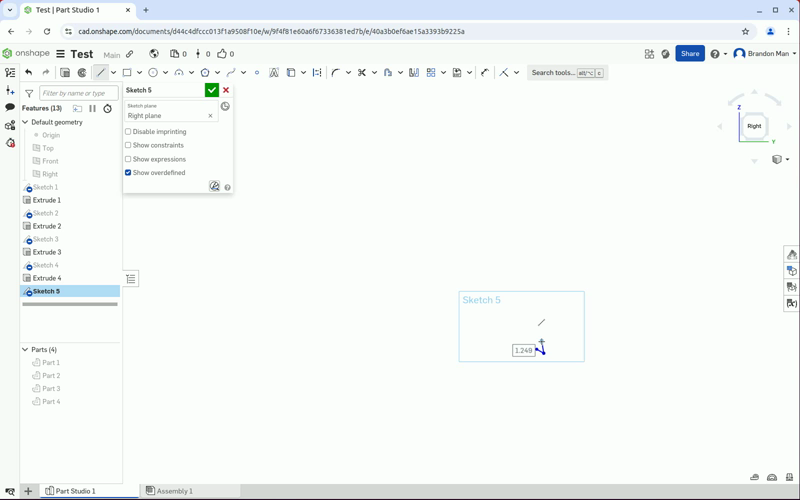
scroll(-6)
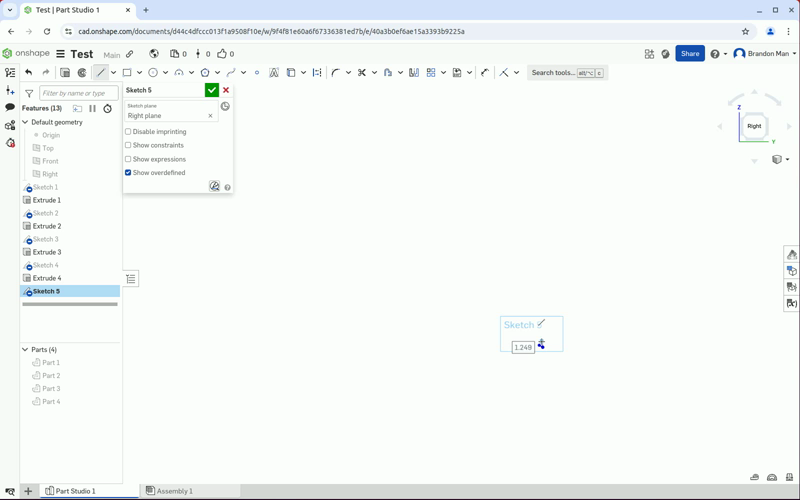
key_up(shift)
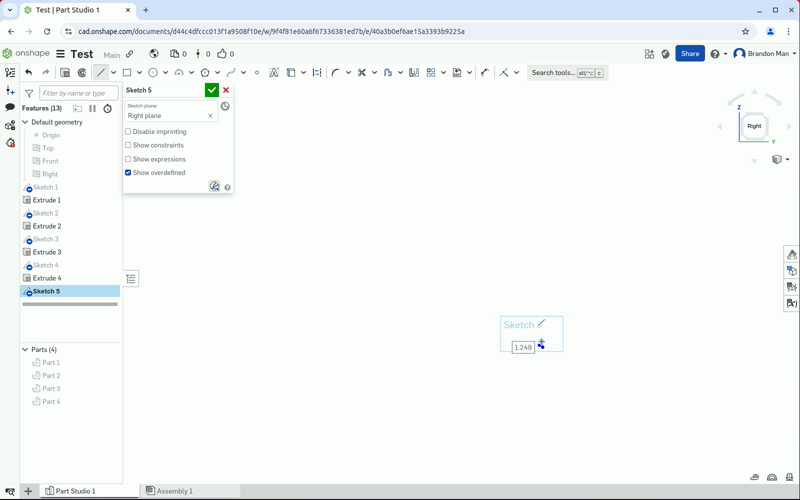
mouse_move(571, 341)
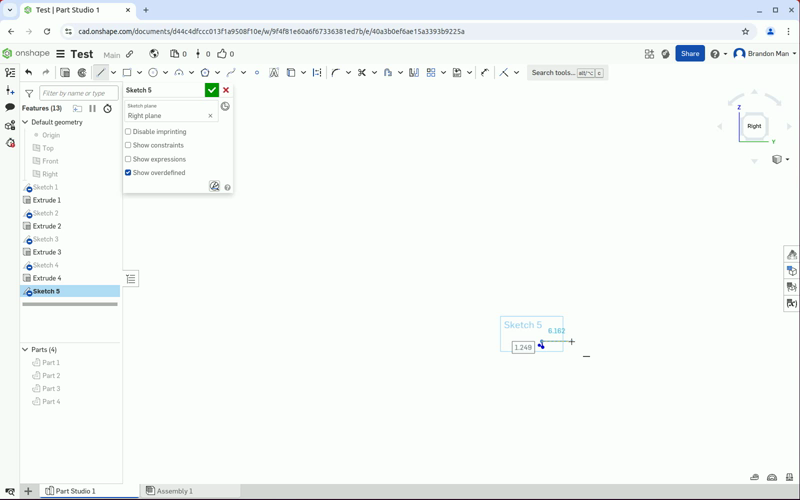
key_down(shift)
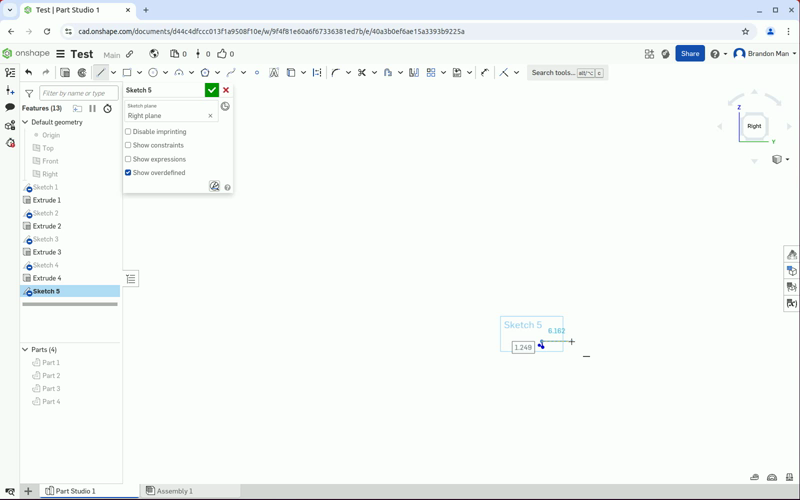
mouse_move(539, 345)
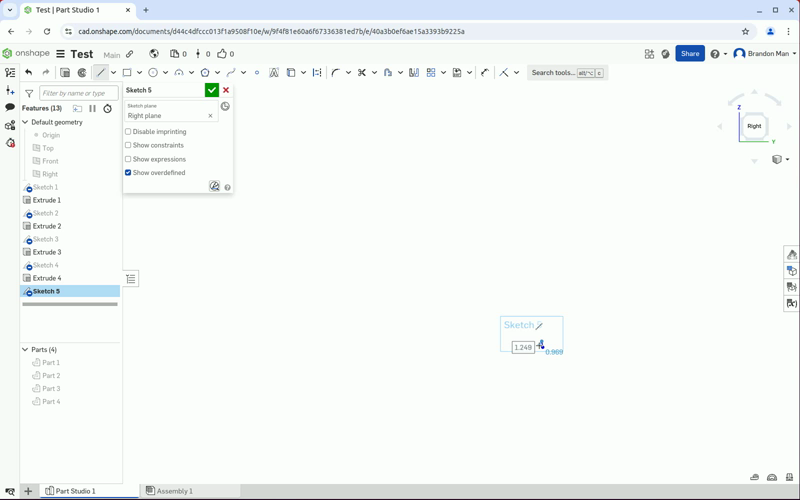
scroll(6)
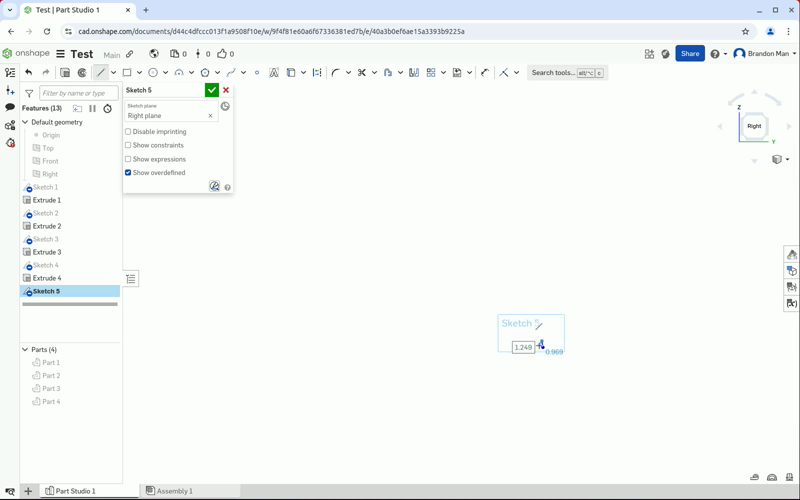
scroll(6)
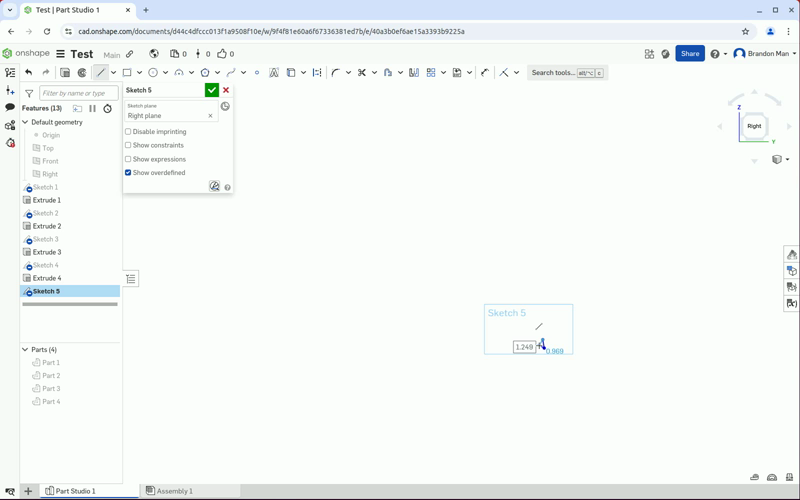
scroll(6)
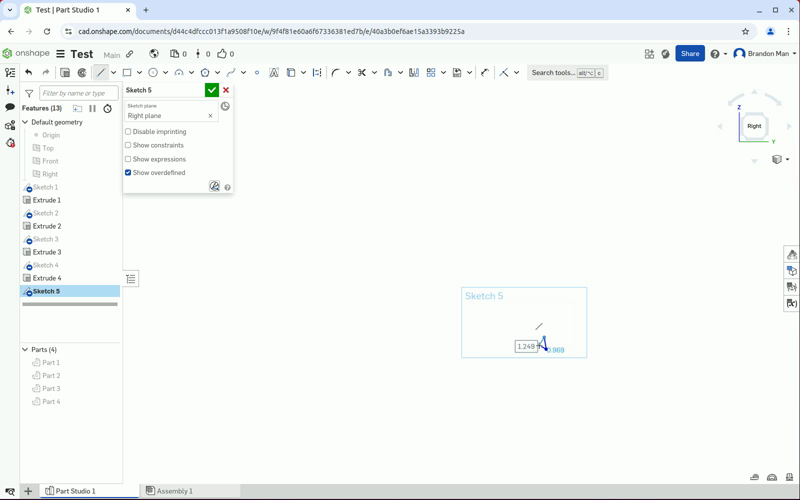
scroll(6)
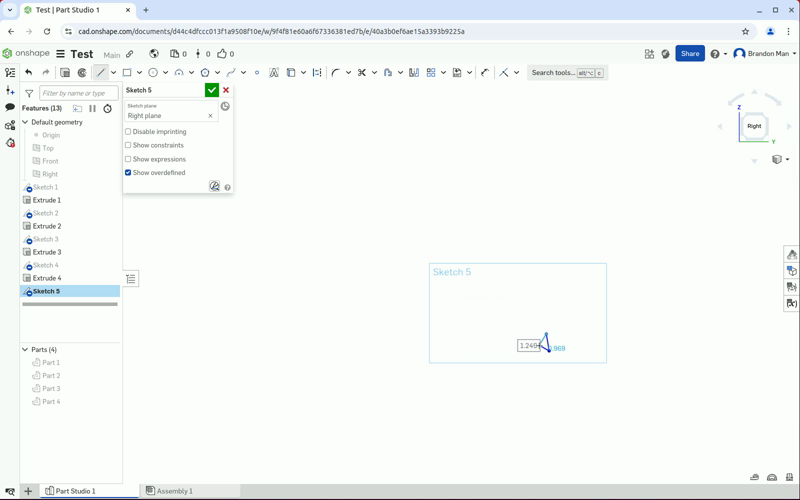
scroll(6)
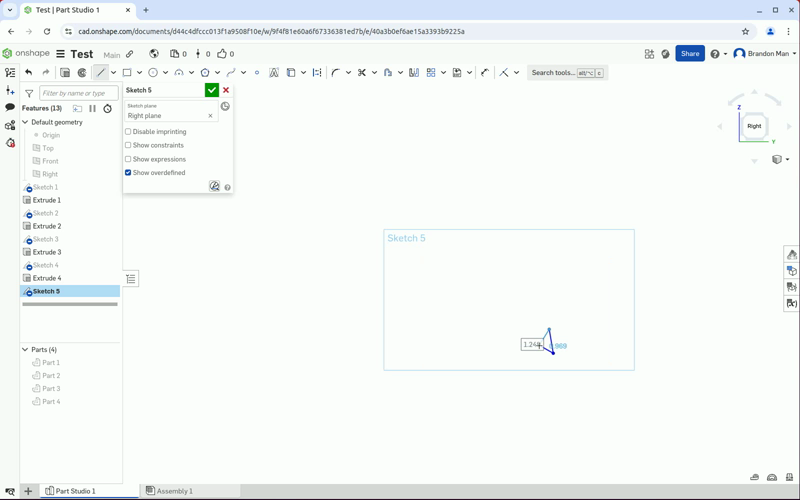
scroll(6)
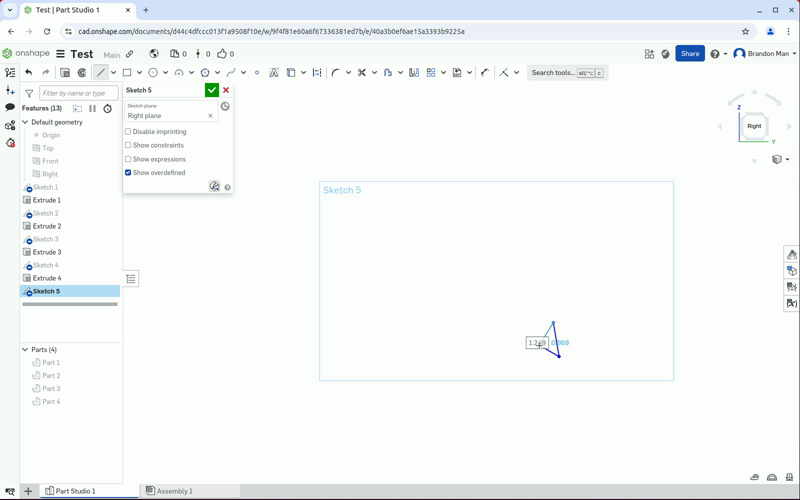
scroll(6)
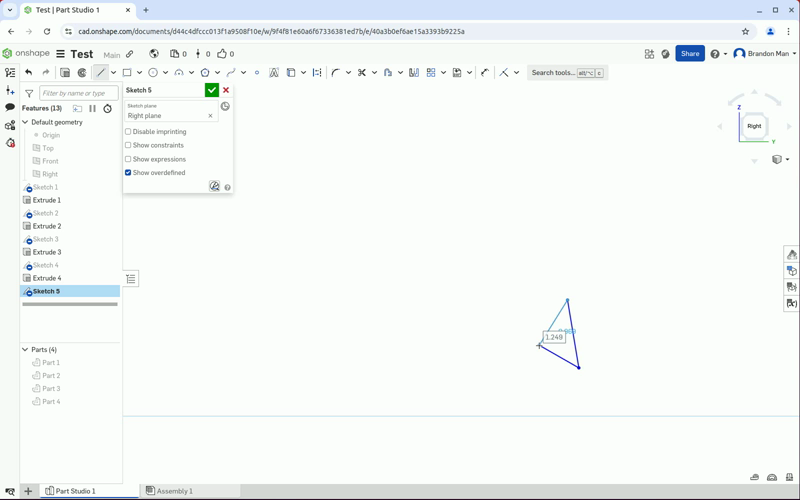
key_up(shift)
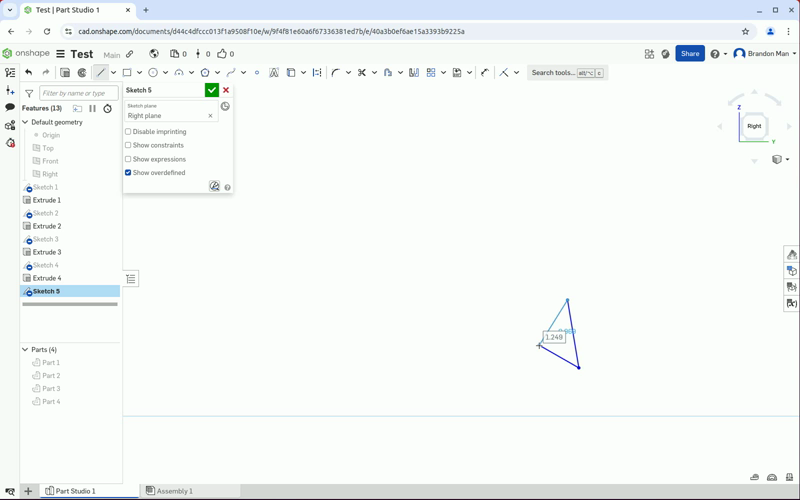
click(539, 345)
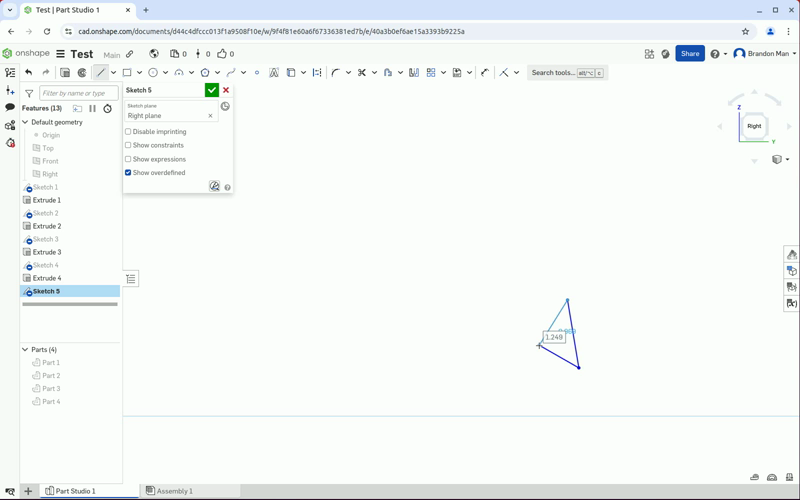
scroll(-6)
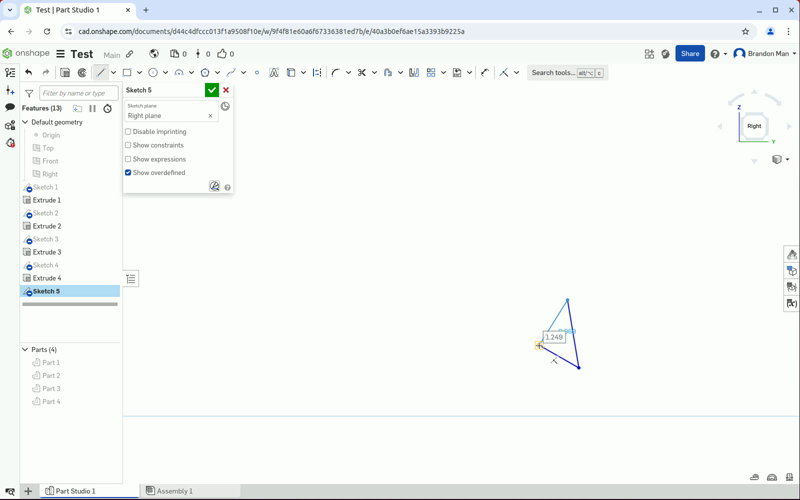
scroll(-6)
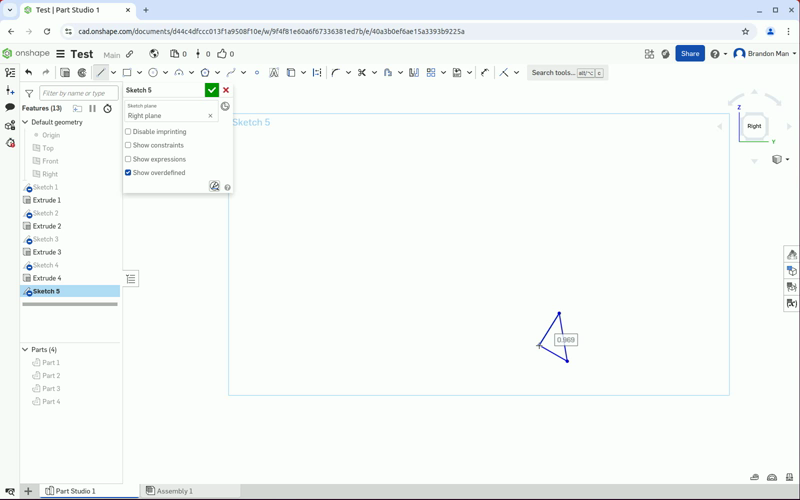
scroll(-6)
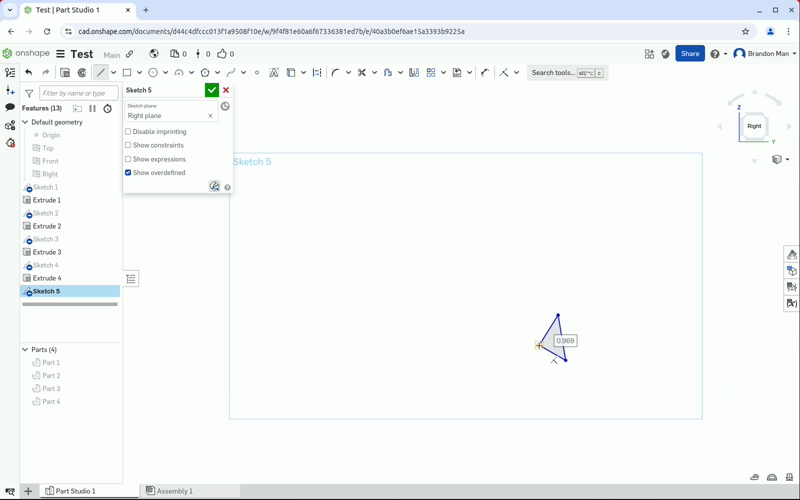
scroll(-6)
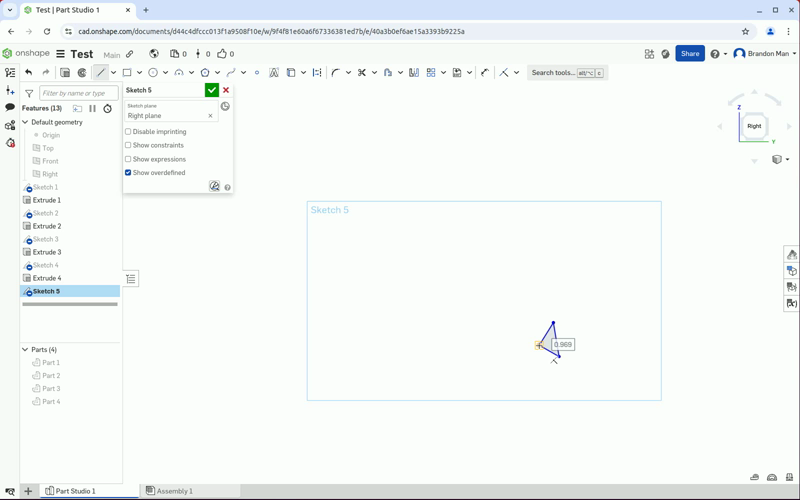
scroll(-6)
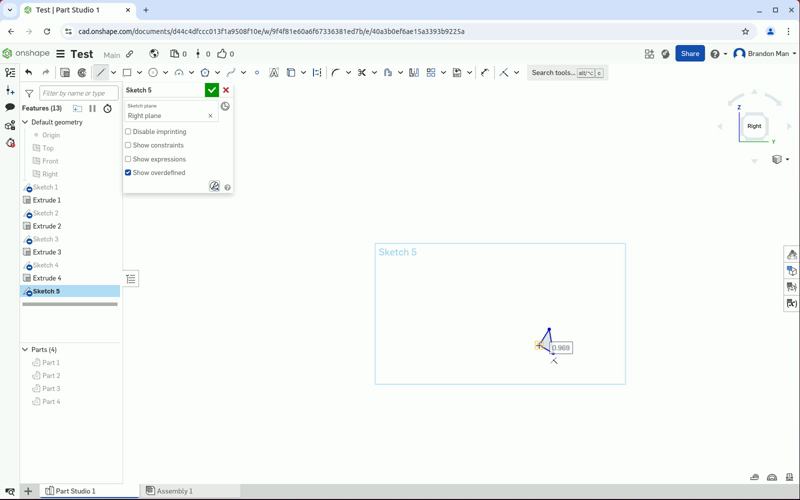
scroll(-6)
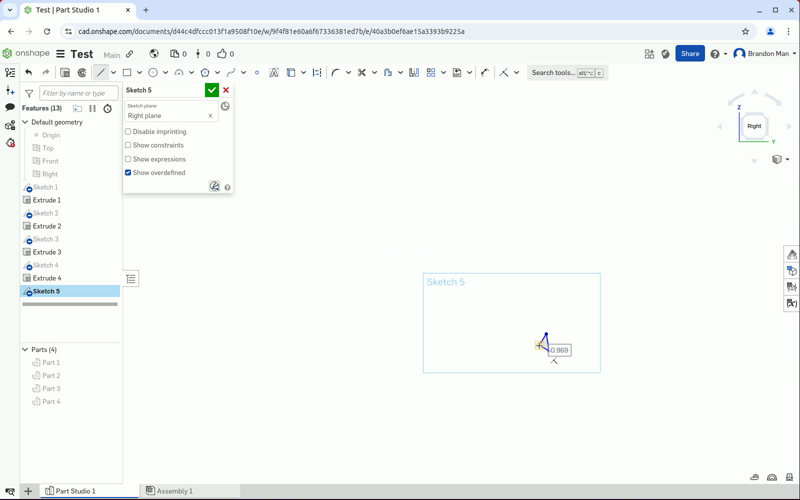
scroll(-6)
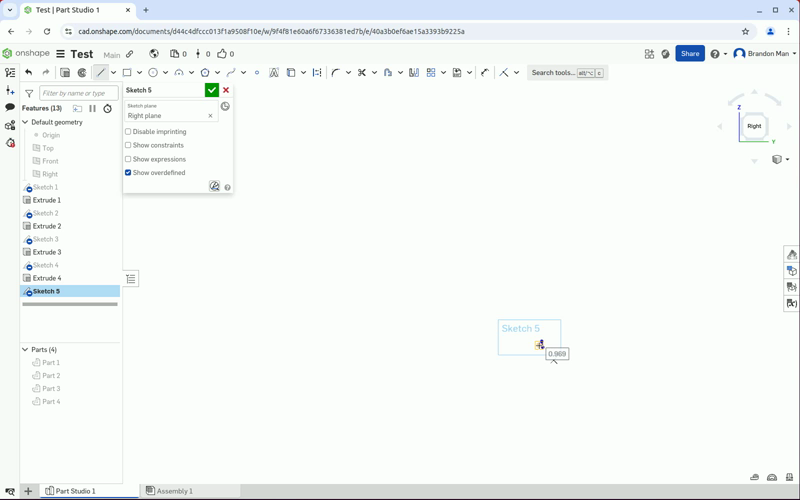
key(esc)
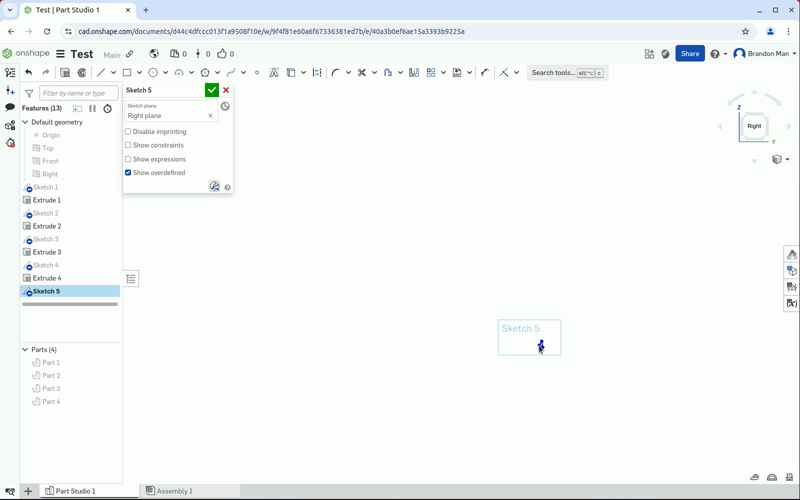
mouse_move(541, 344)
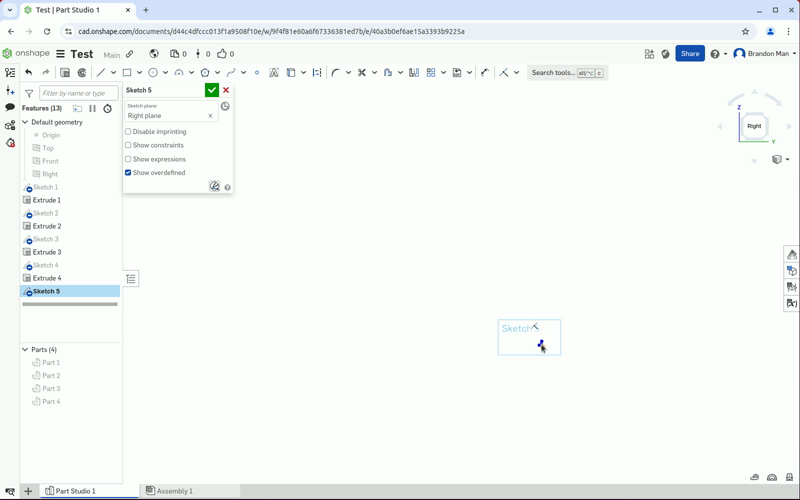
scroll(6)
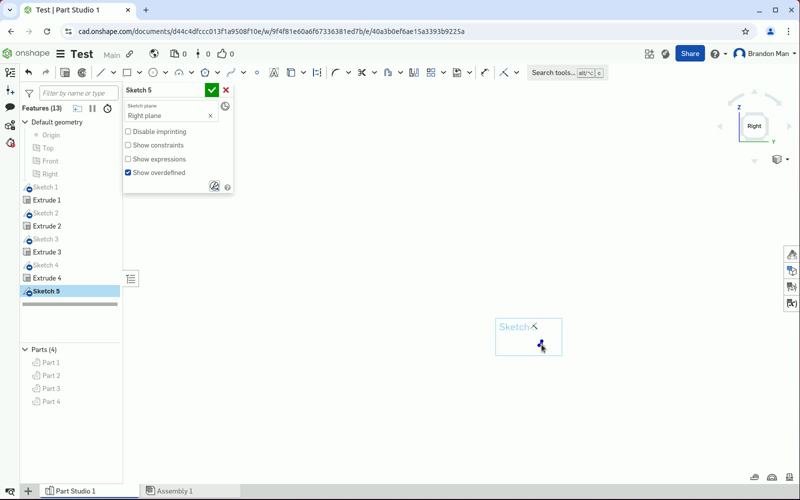
scroll(6)
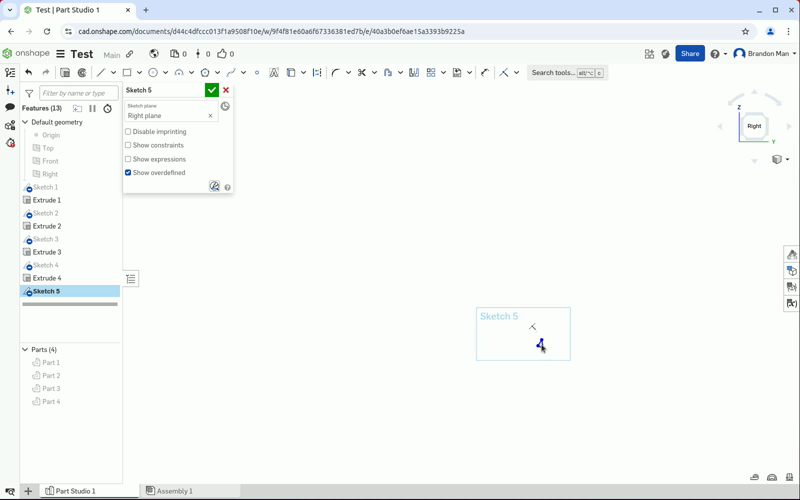
scroll(6)
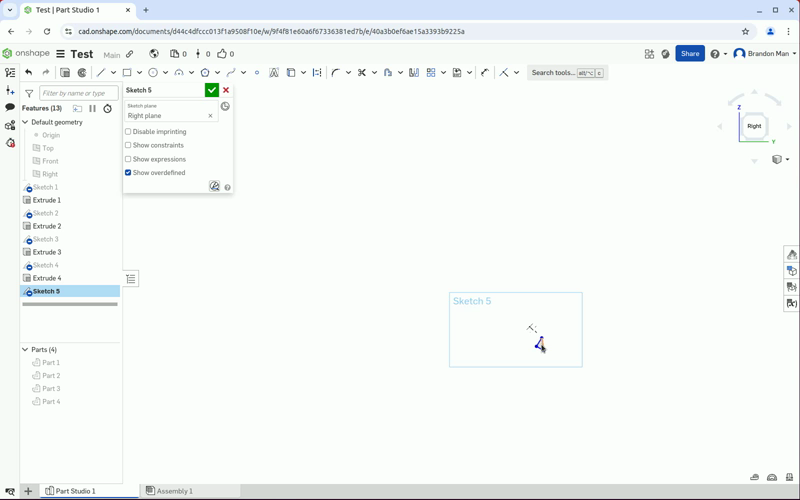
scroll(6)
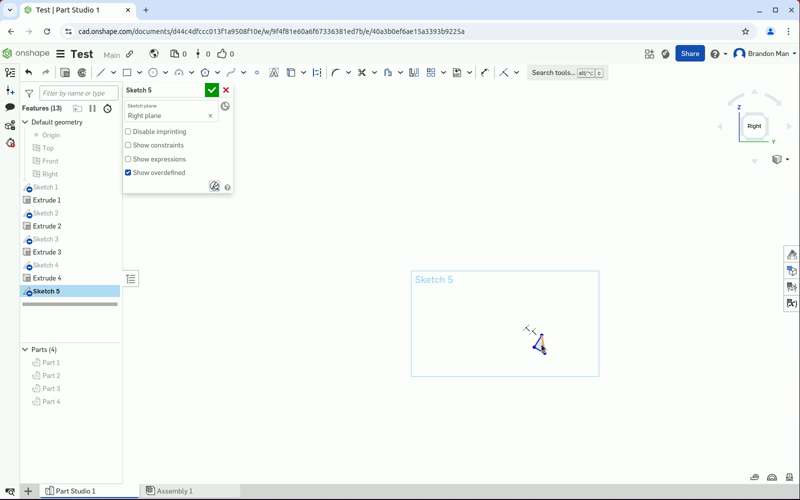
scroll(6)
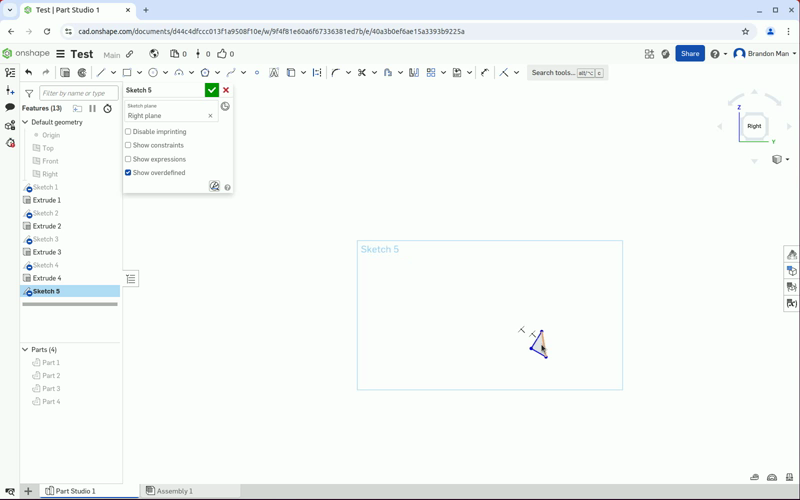
scroll(6)
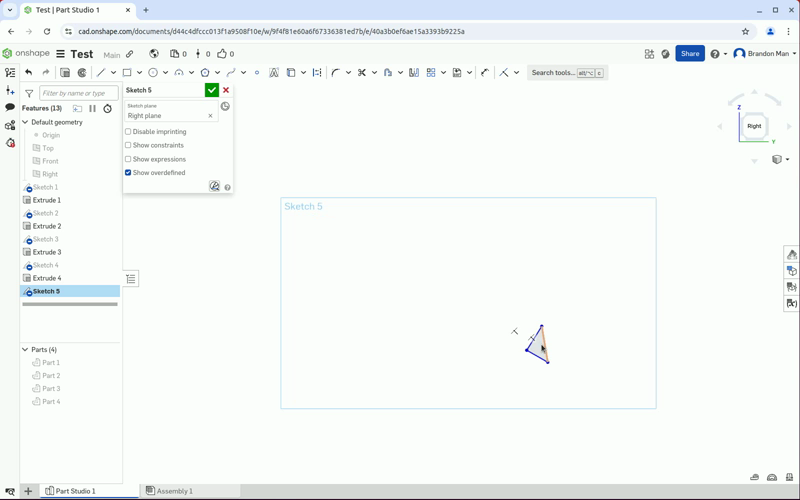
scroll(6)
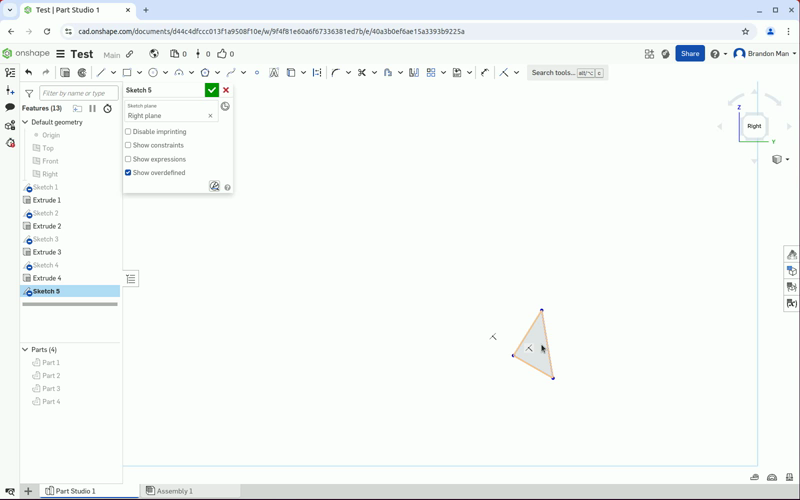
click(541, 344)
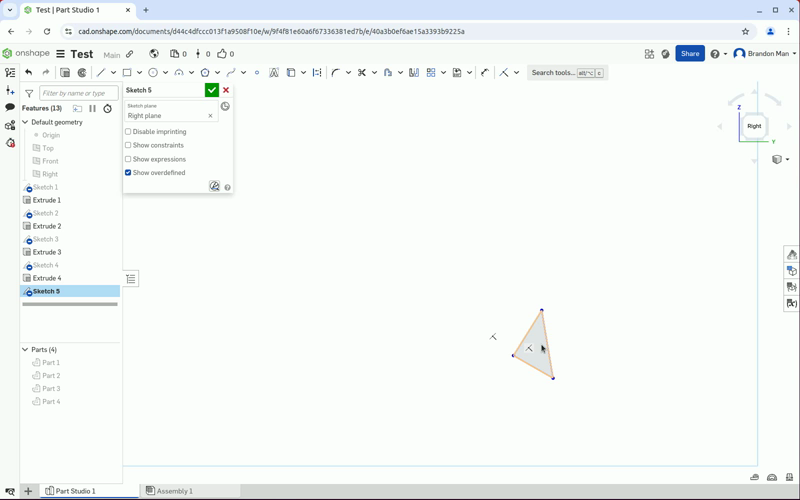
scroll(-6)
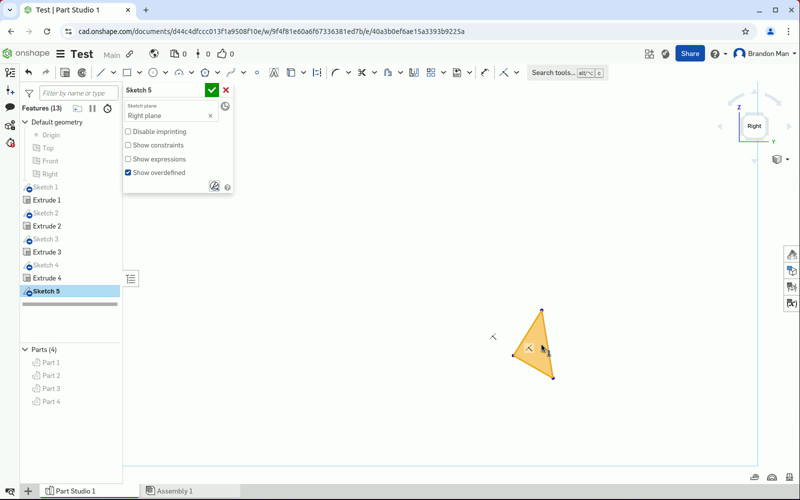
scroll(-6)
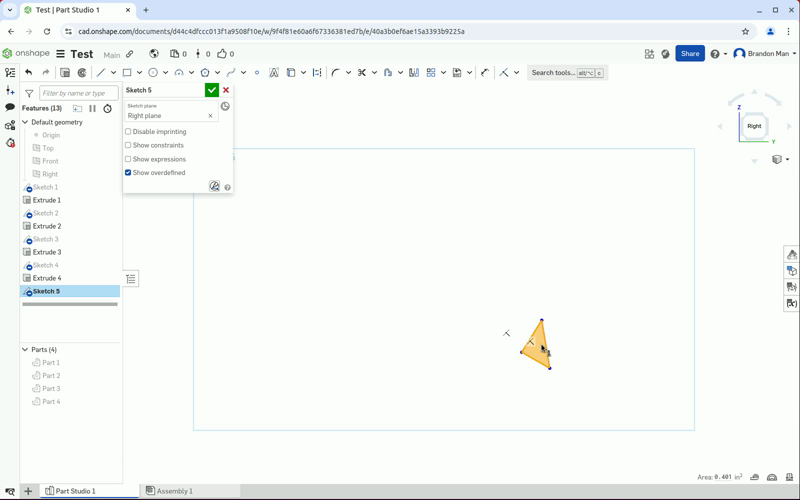
scroll(-6)
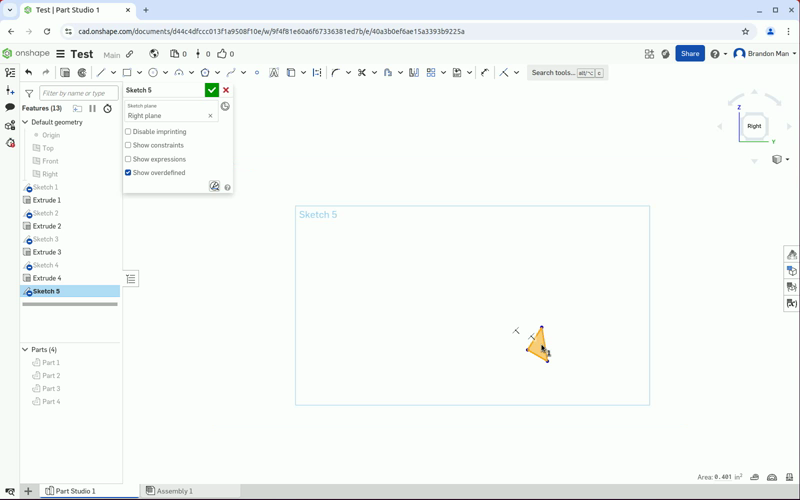
scroll(-6)
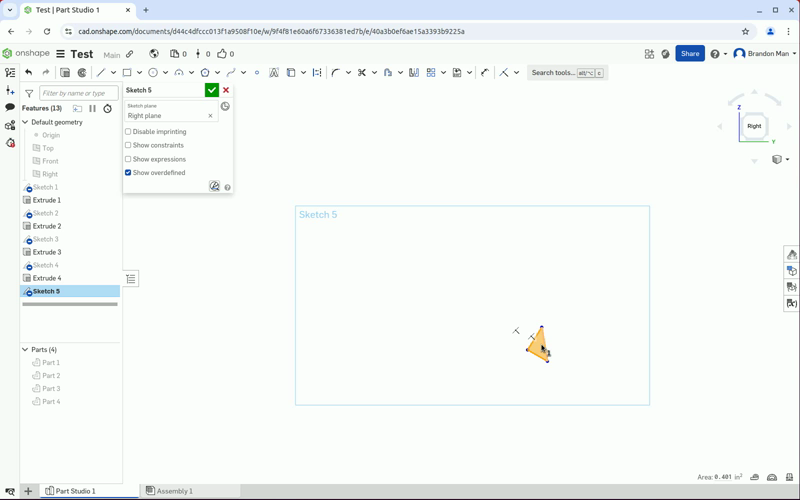
scroll(-6)
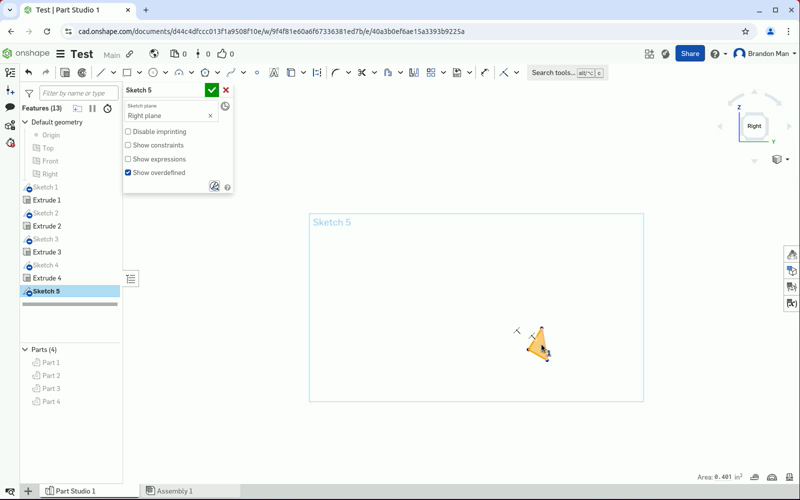
scroll(-6)
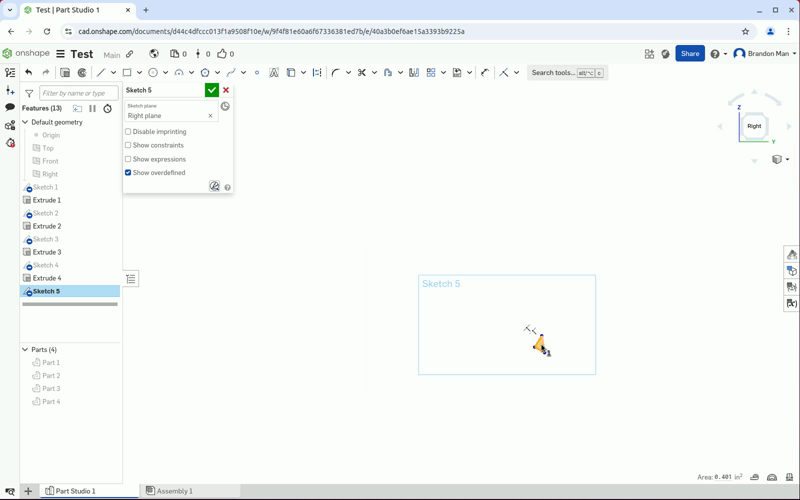
scroll(-6)
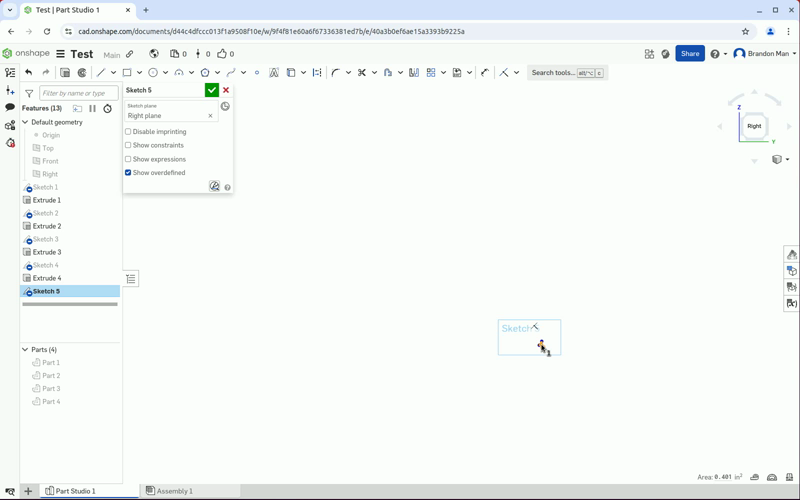
mouse_move(73, 352)
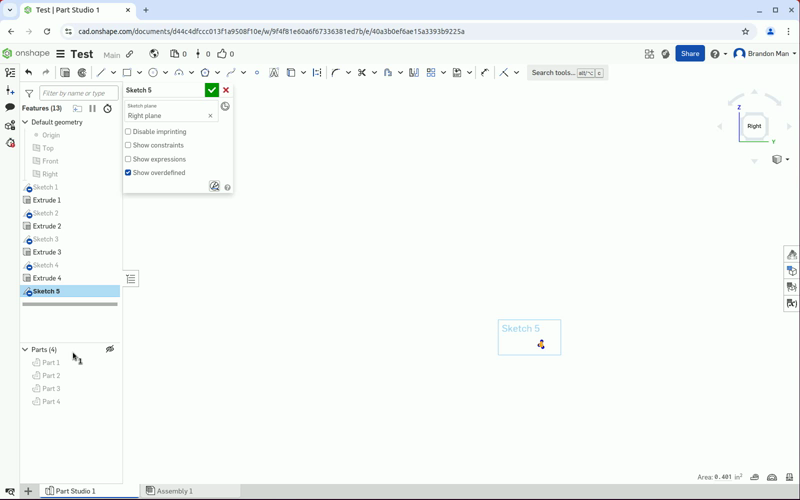
key(shift+y)
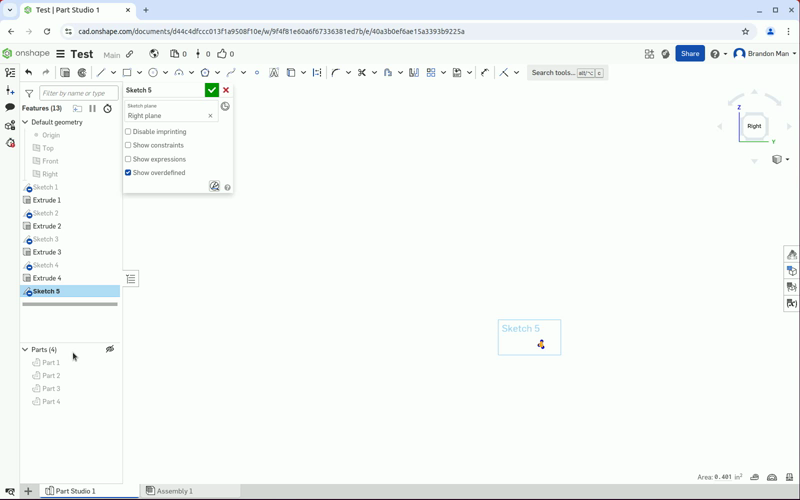
key(shift+e)
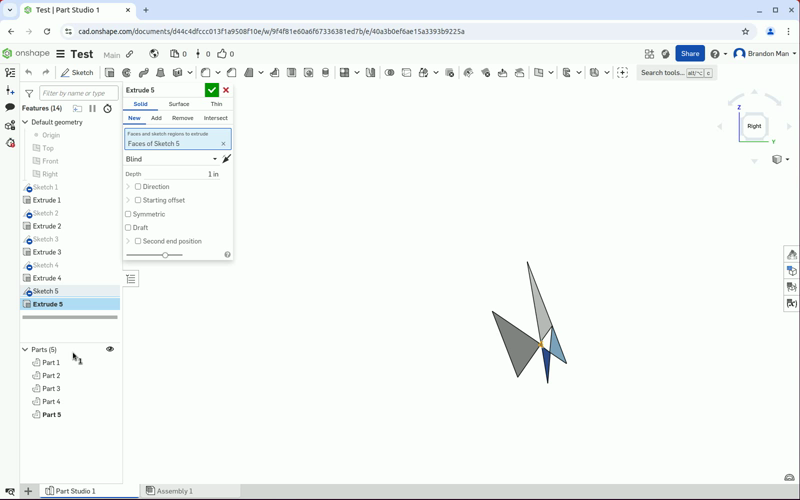
mouse_move(143, 106)
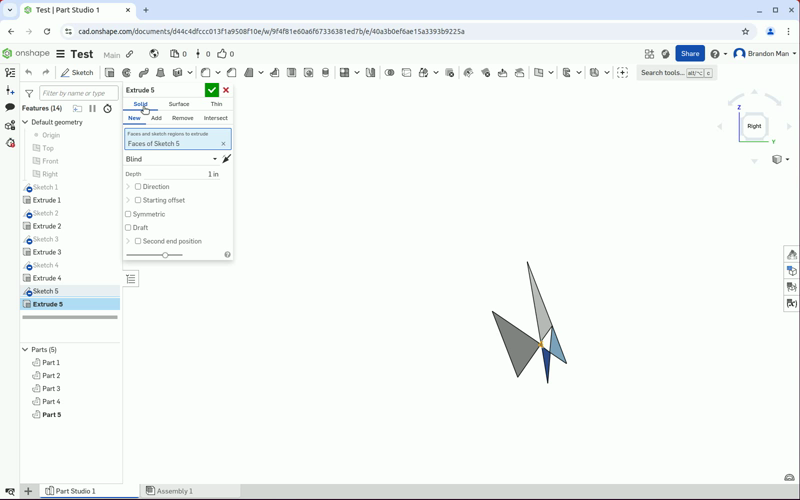
click(143, 106)
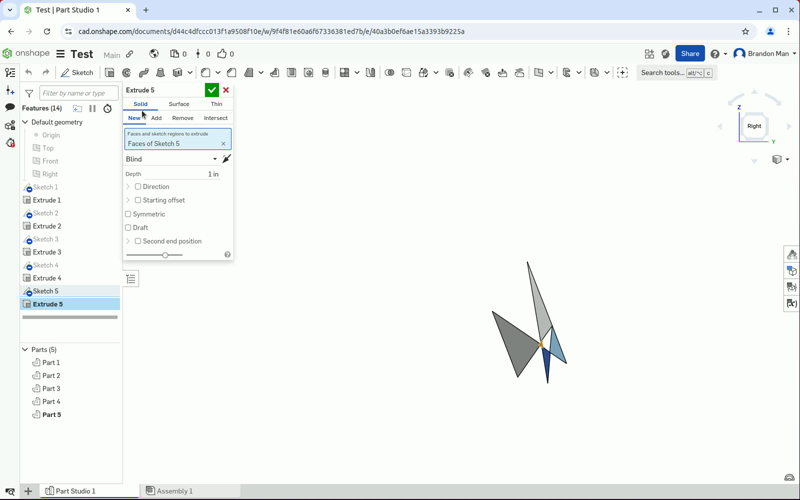
mouse_move(137, 120)
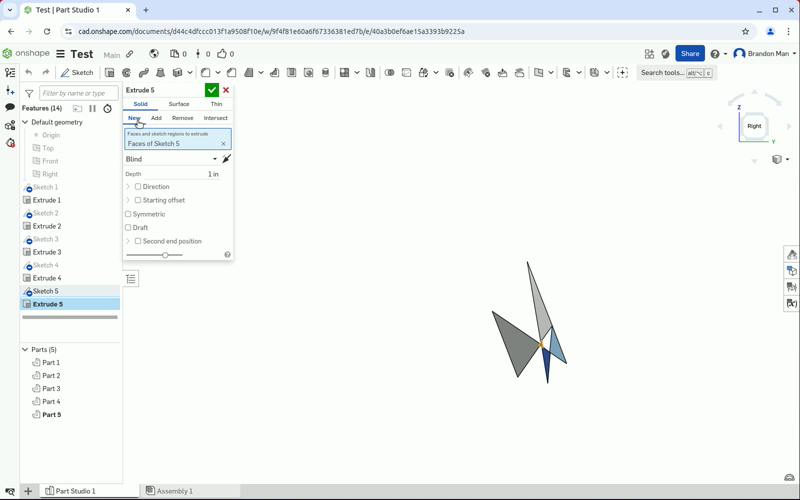
click(137, 120)
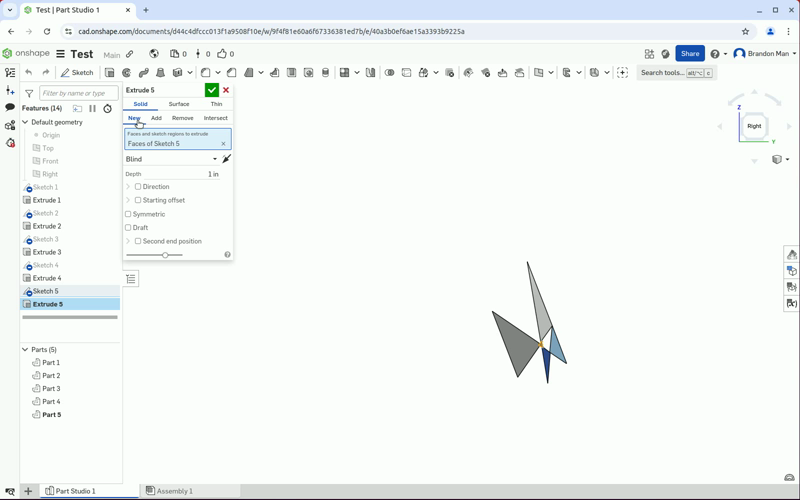
key(tab, 4)
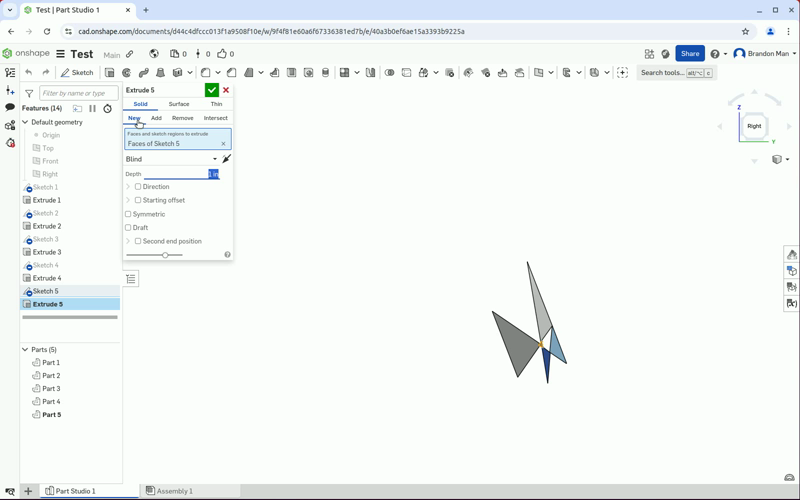
text(4.814)
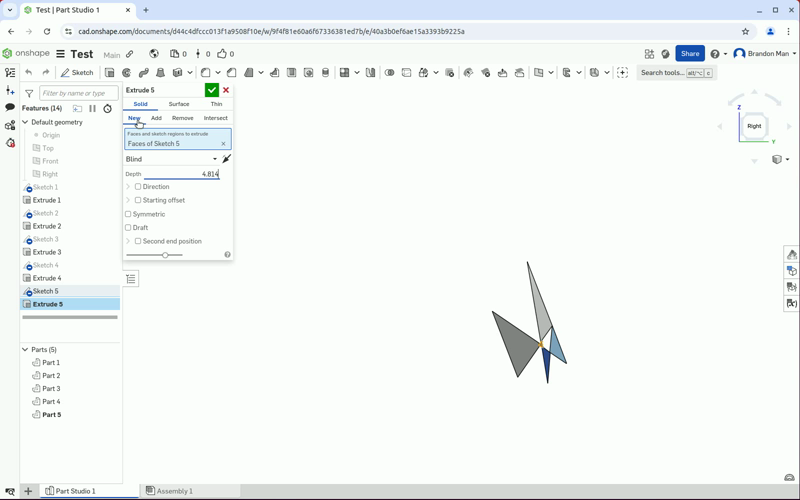
key(enter)
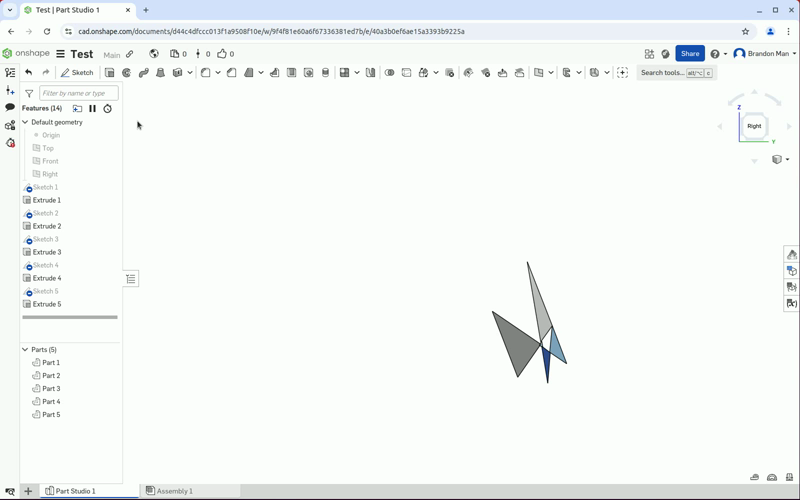
key(shift+h)
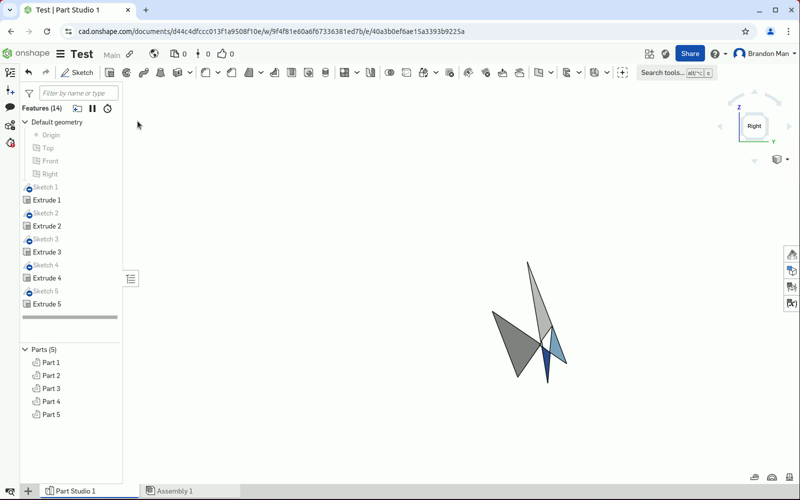
key(shift+h)
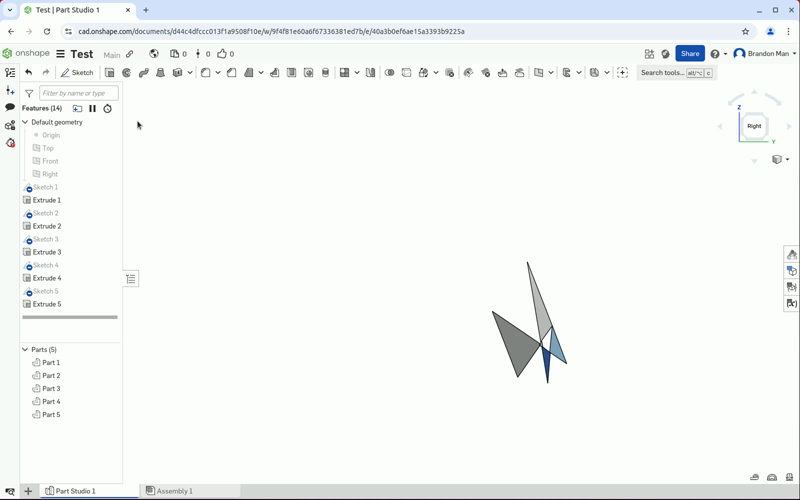
mouse_move(73, 189)
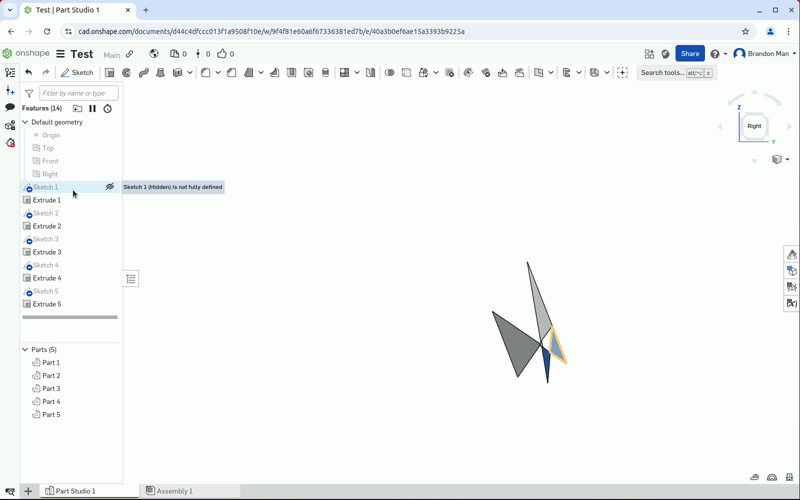
click(73, 189)
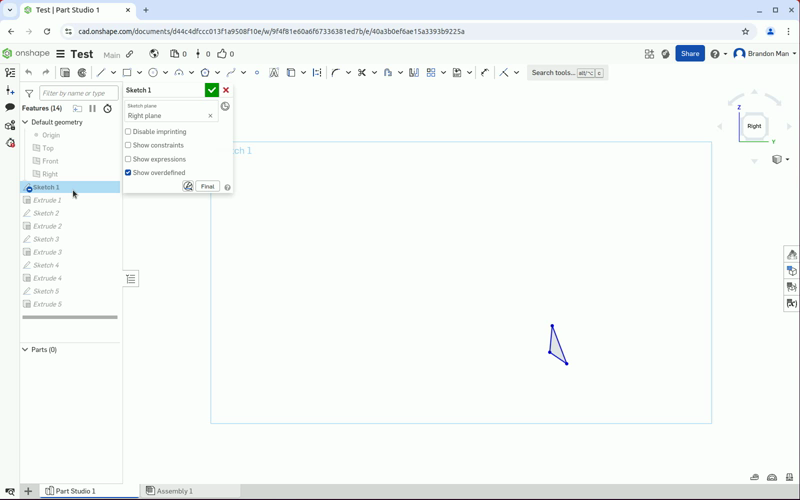
mouse_move(229, 92)
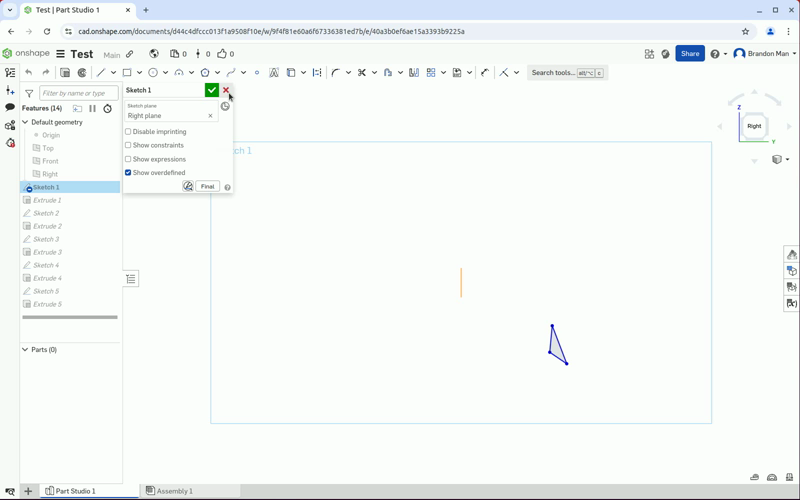
click(229, 92)
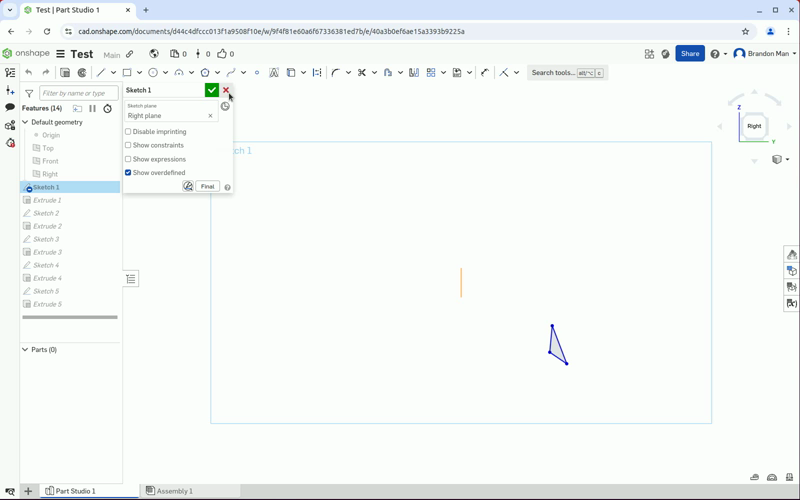
key(shift+s)
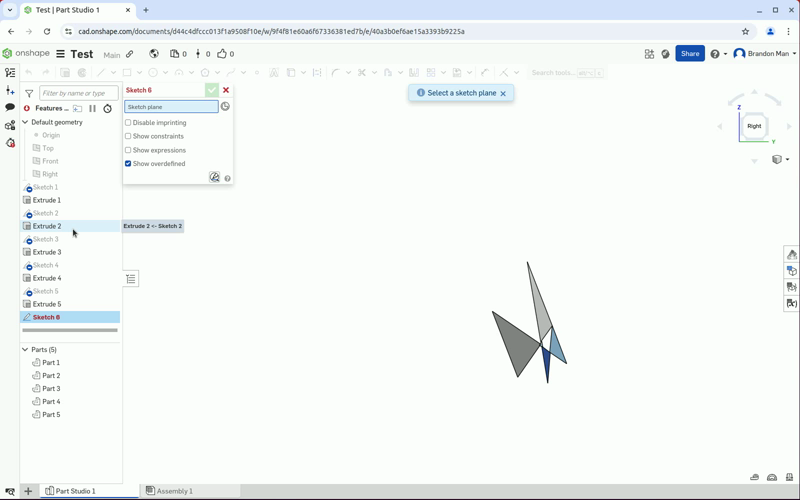
scroll(3)
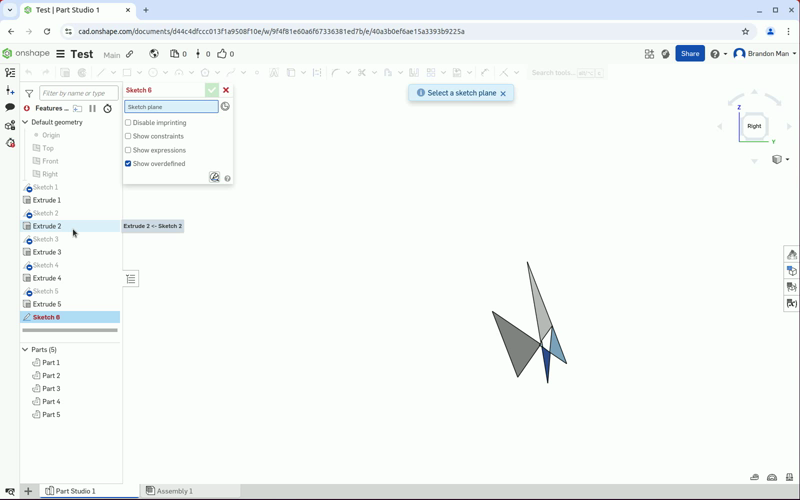
mouse_move(73, 176)
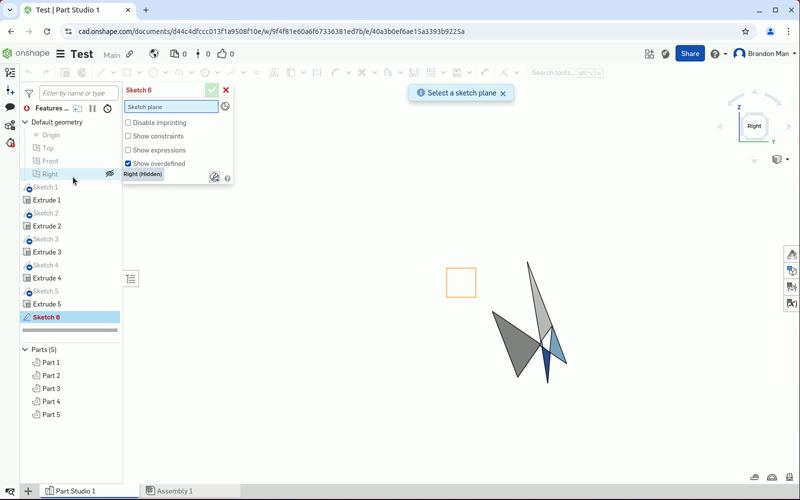
click(73, 176)
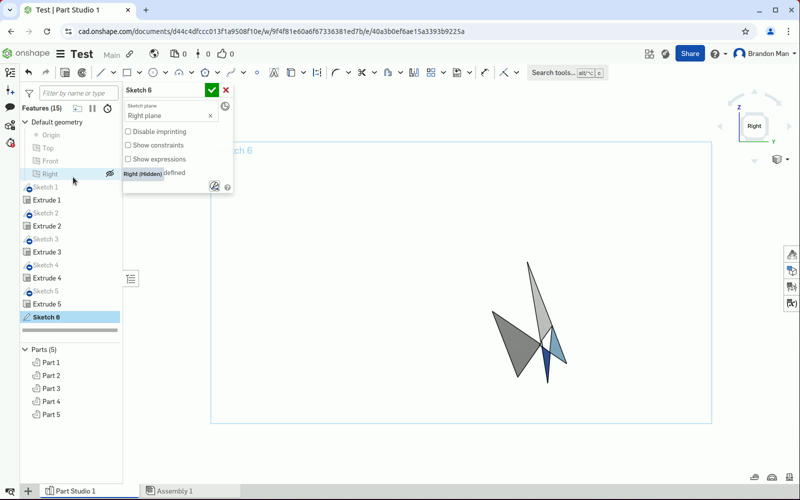
mouse_move(73, 352)
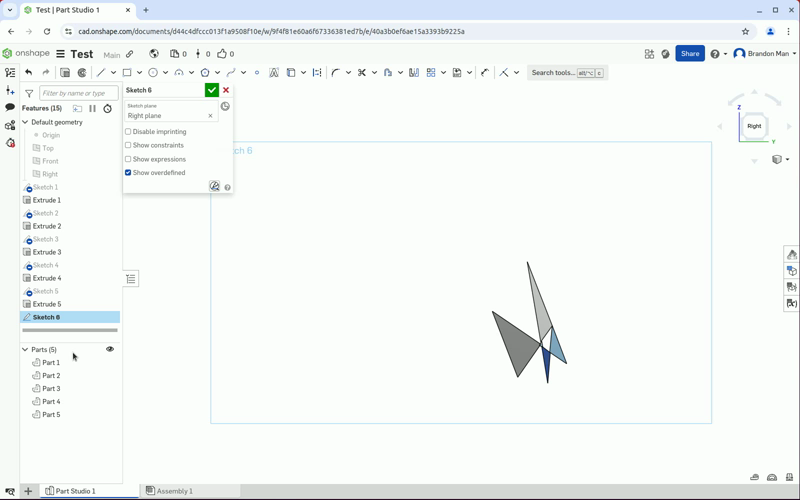
key(y)
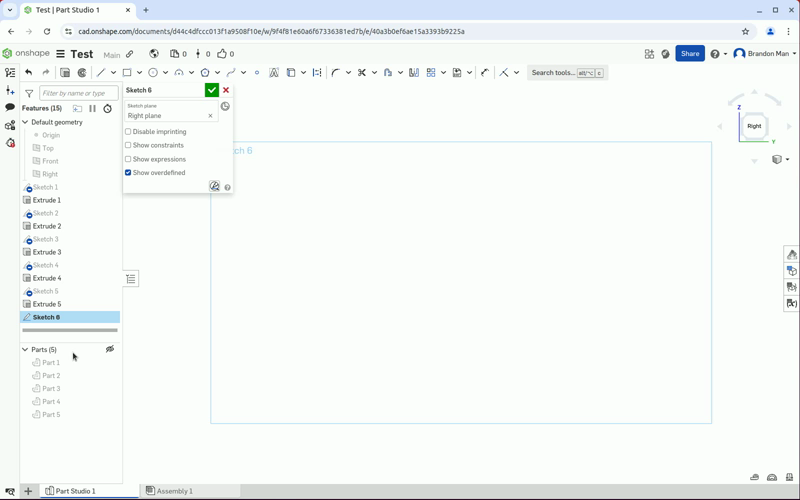
key(l)
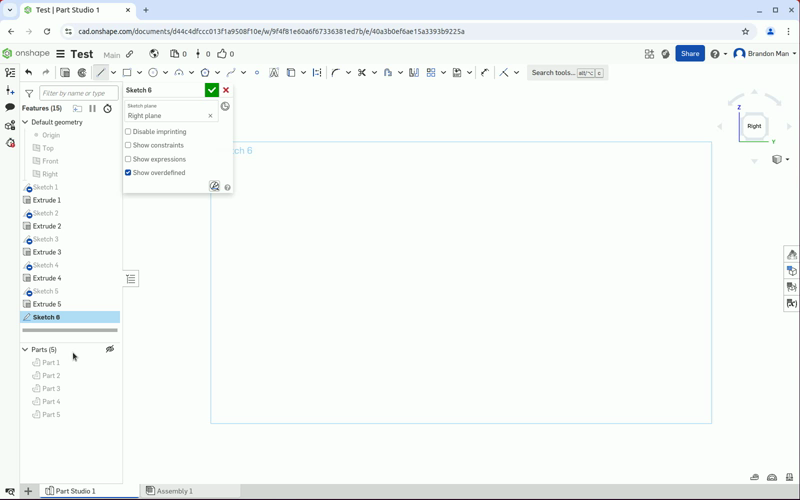
key_down(shift)
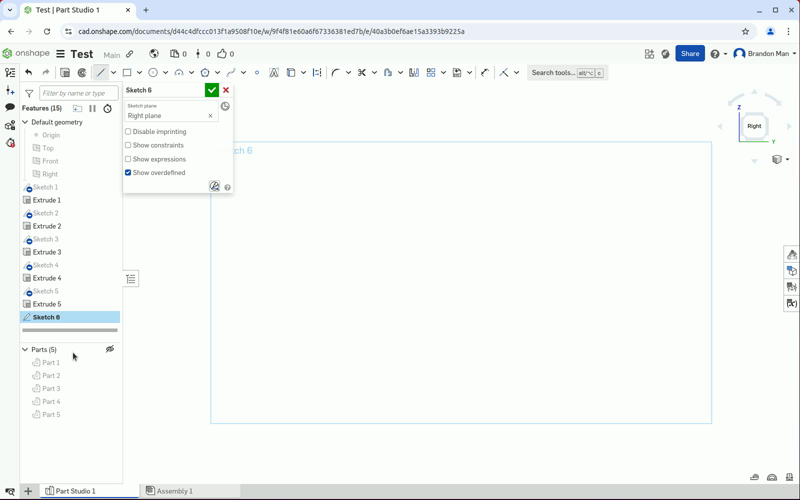
mouse_move(492, 311)
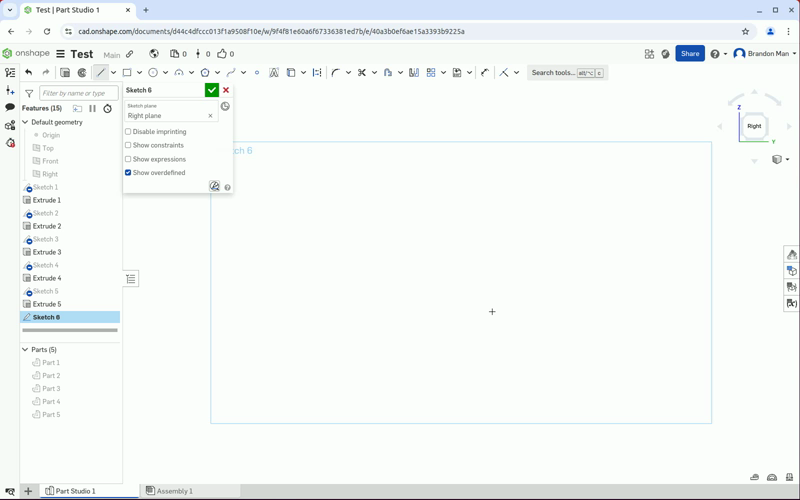
click(492, 311)
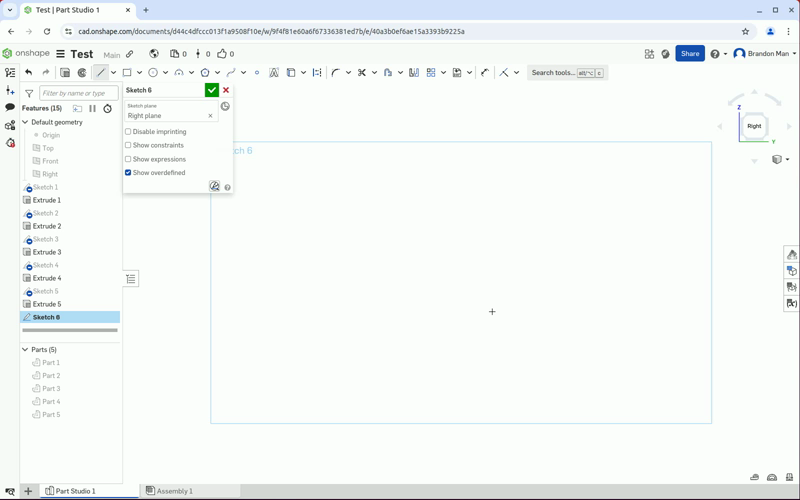
key_up(shift)
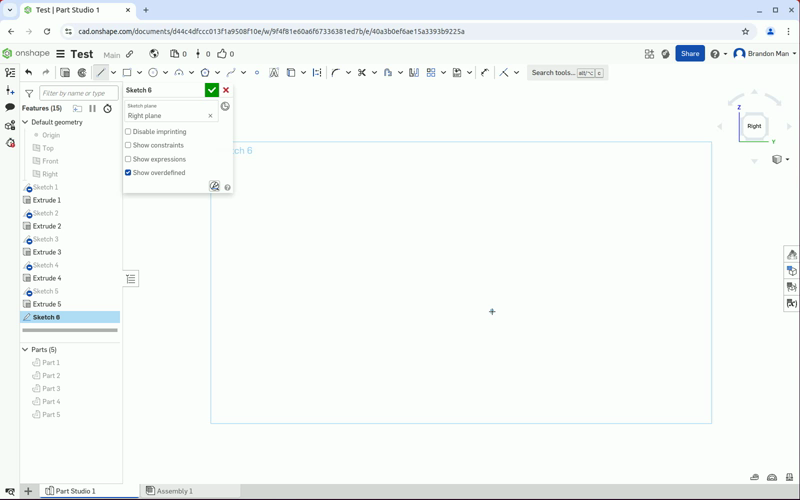
key_down(shift)
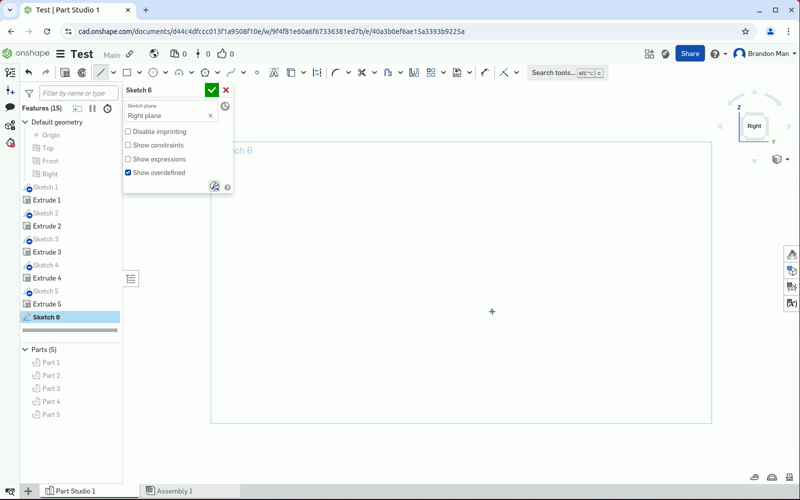
mouse_move(522, 311)
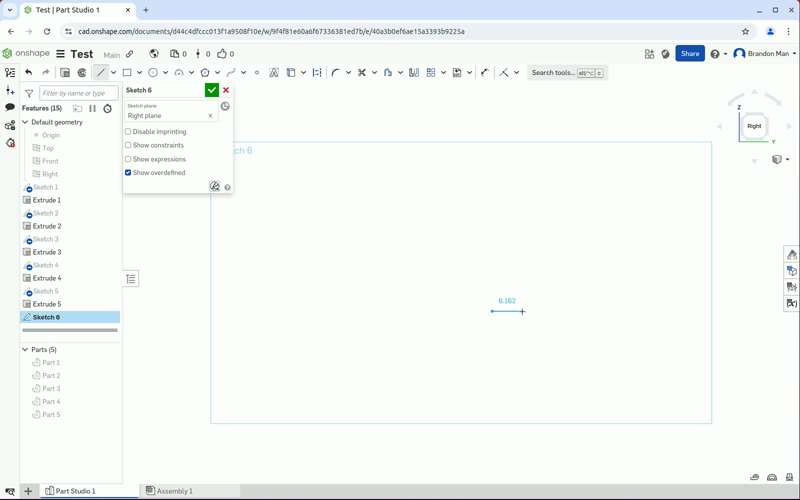
mouse_move(540, 344)
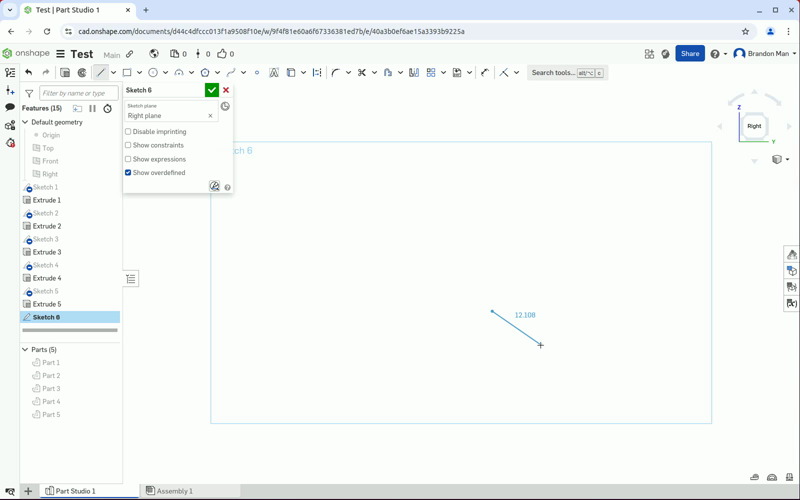
click(540, 344)
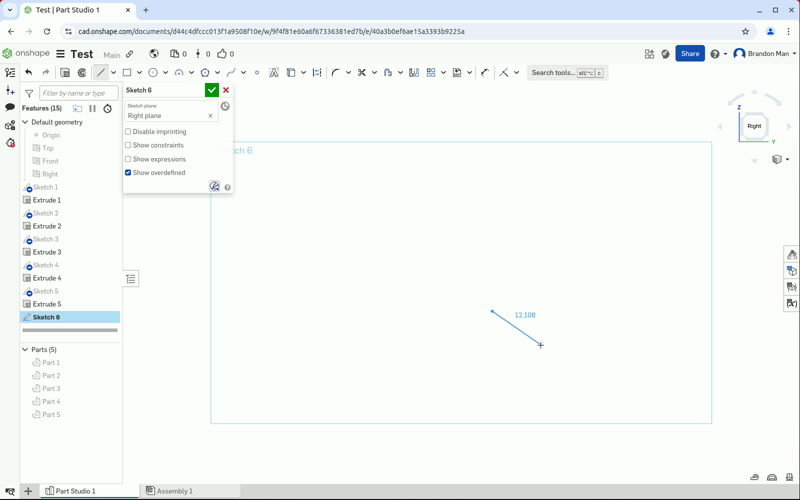
key_up(shift)
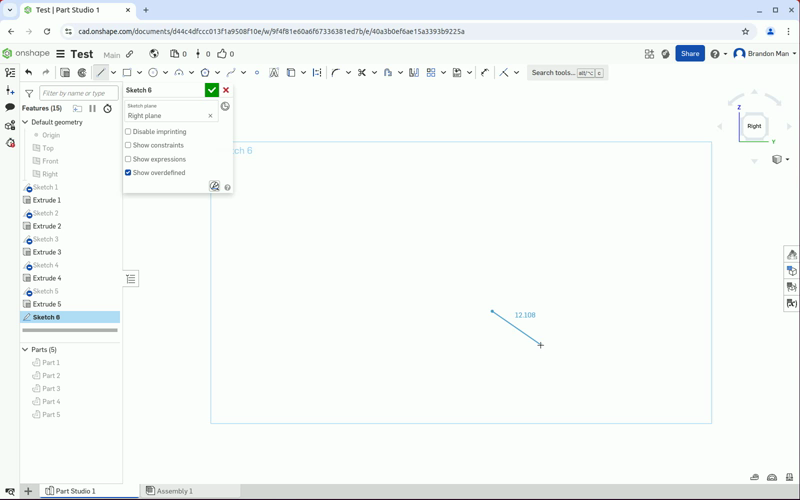
key_down(shift)
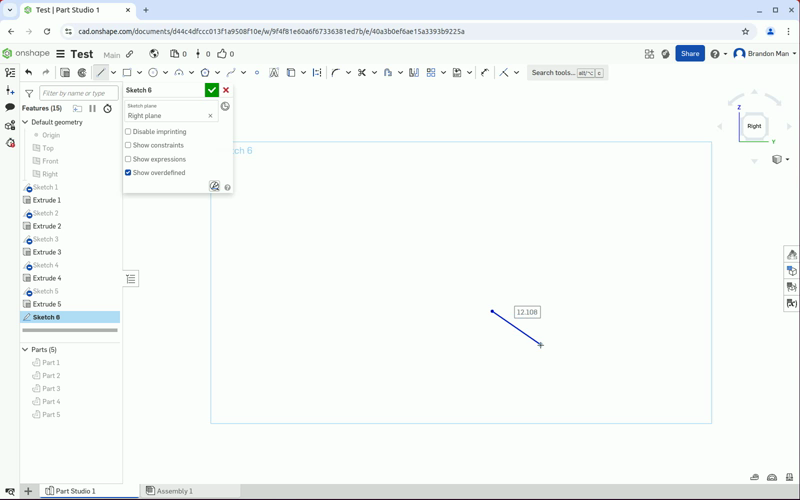
mouse_move(570, 344)
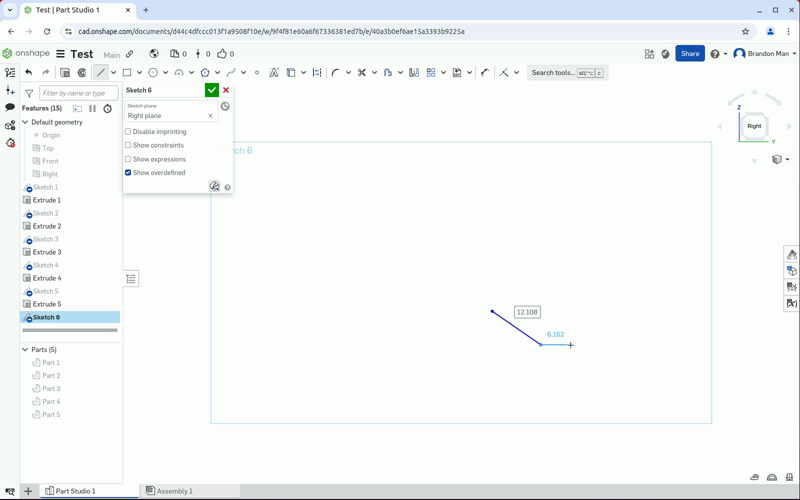
mouse_move(542, 342)
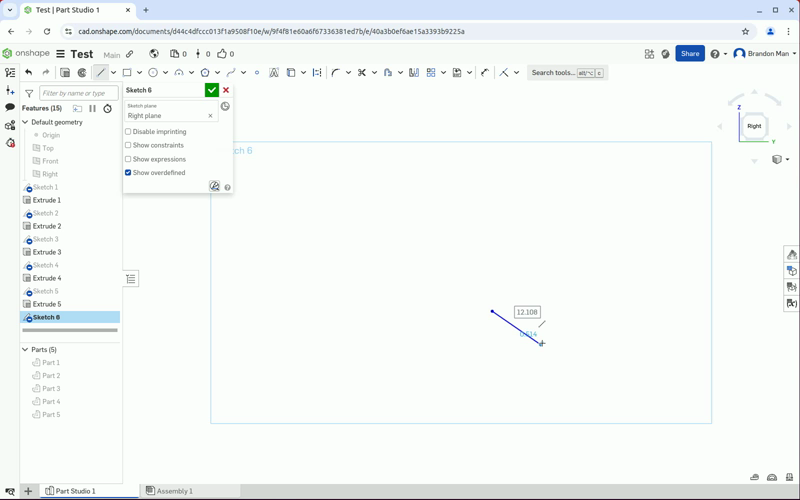
scroll(6)
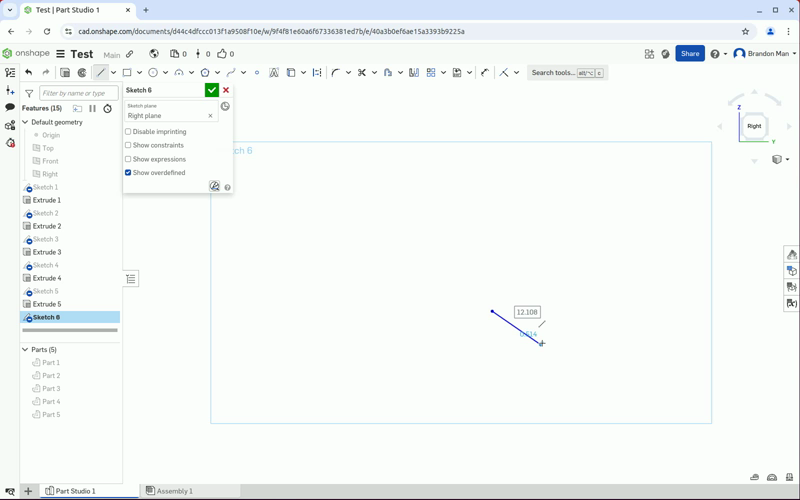
scroll(6)
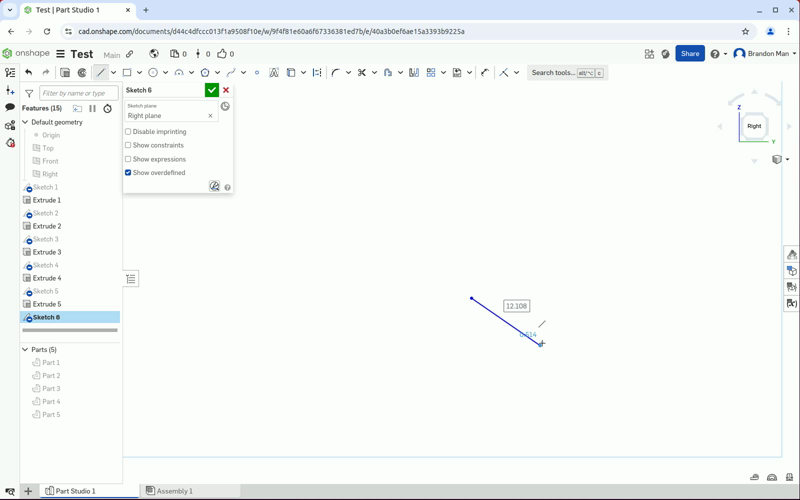
scroll(6)
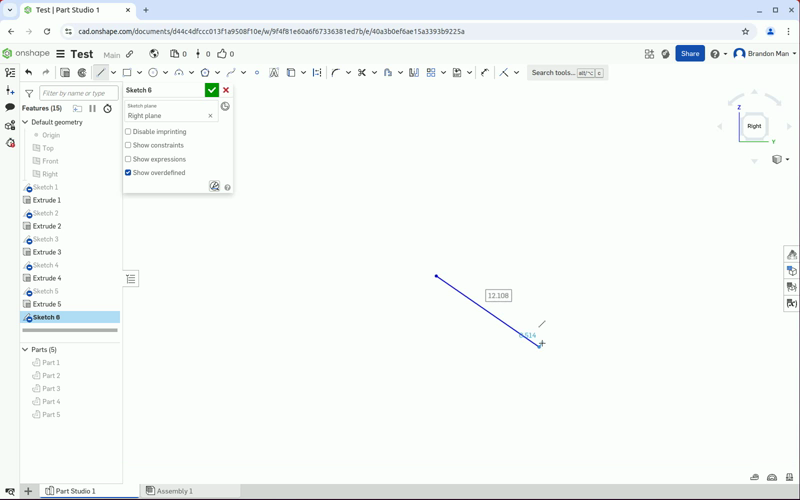
scroll(6)
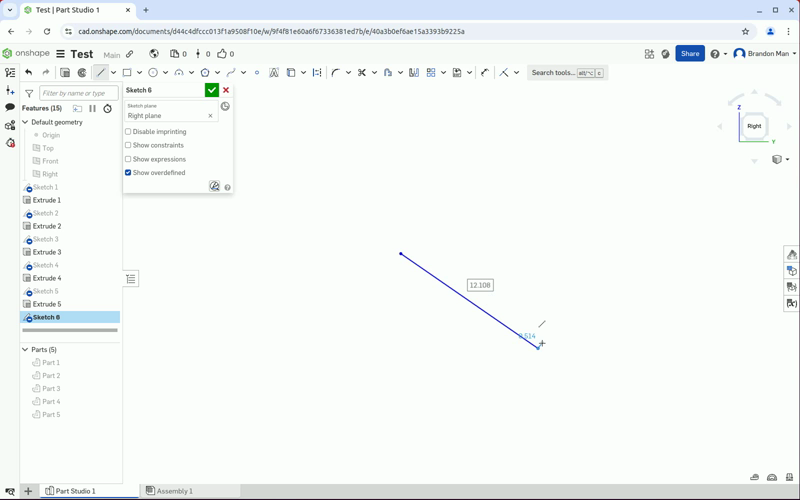
scroll(6)
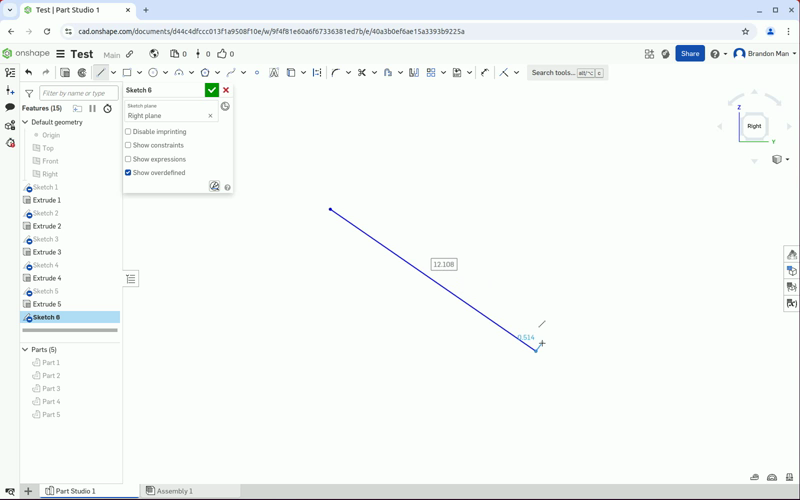
scroll(6)
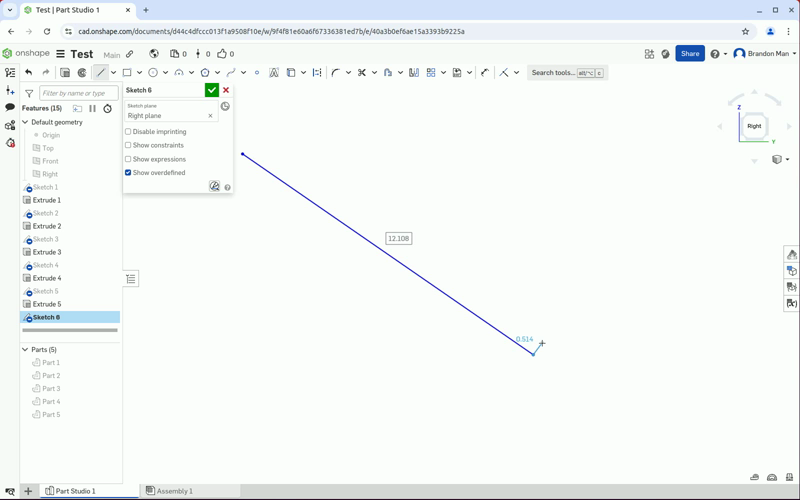
scroll(6)
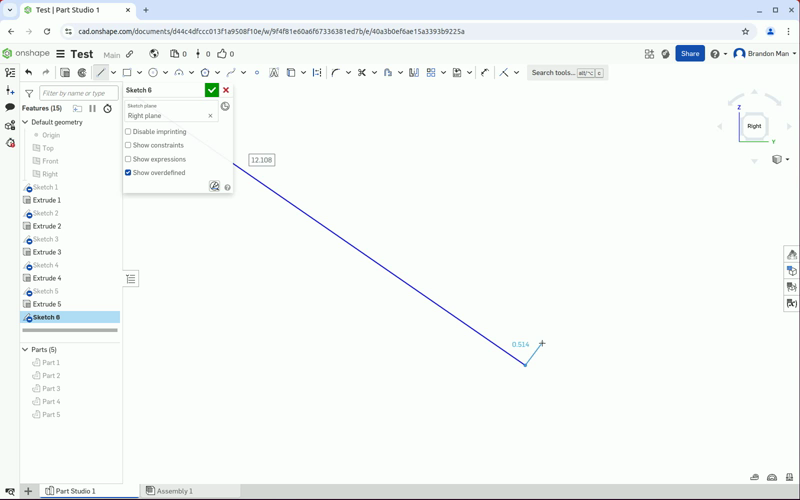
click(542, 342)
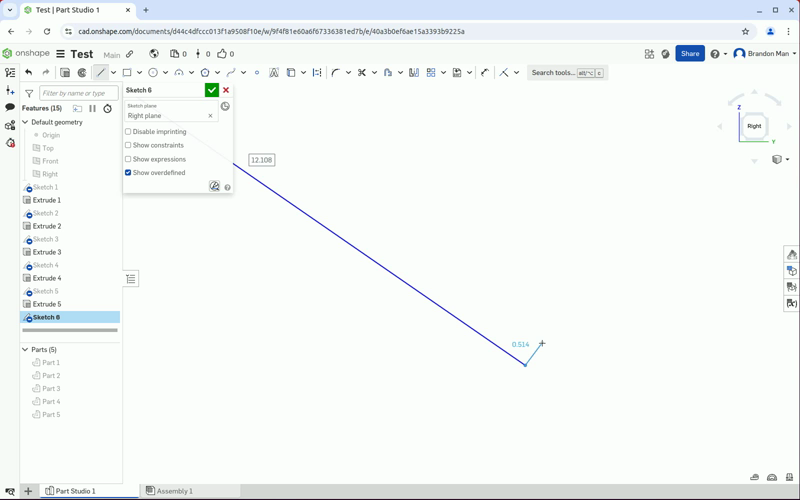
scroll(-6)
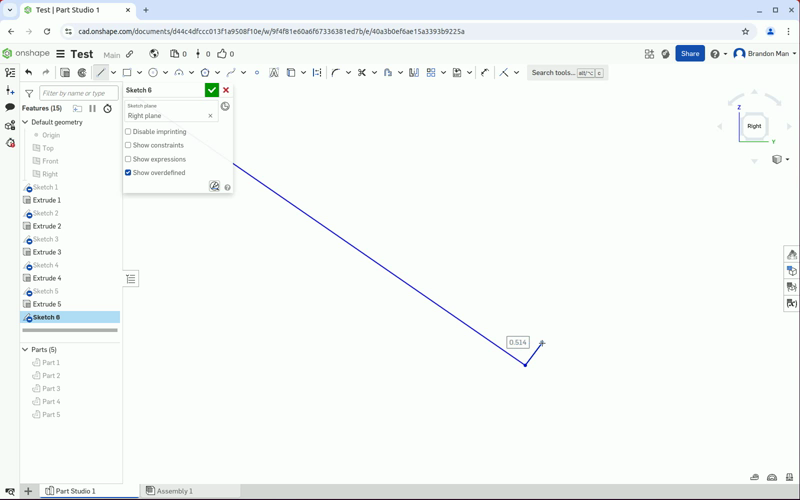
scroll(-6)
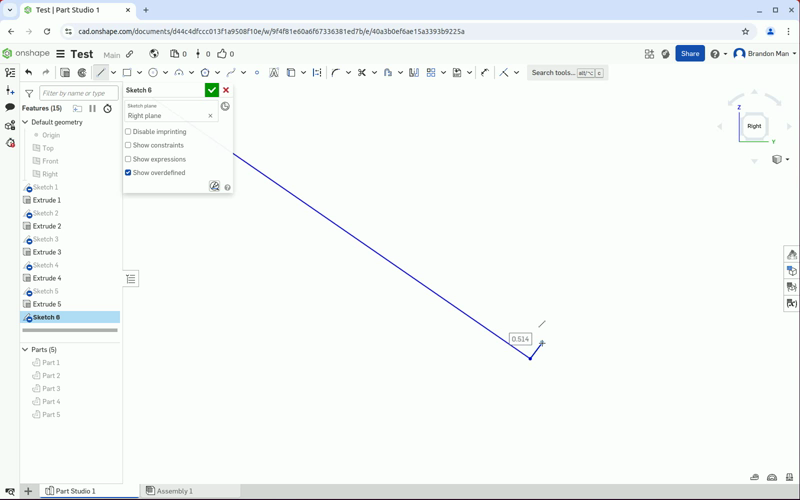
scroll(-6)
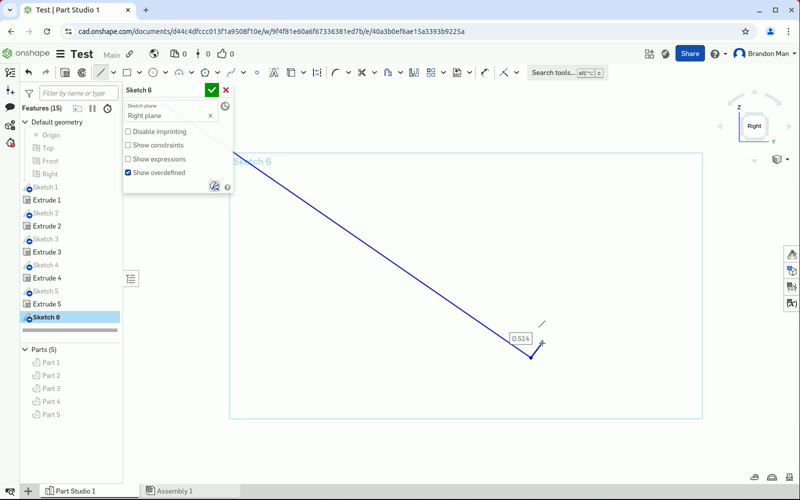
scroll(-6)
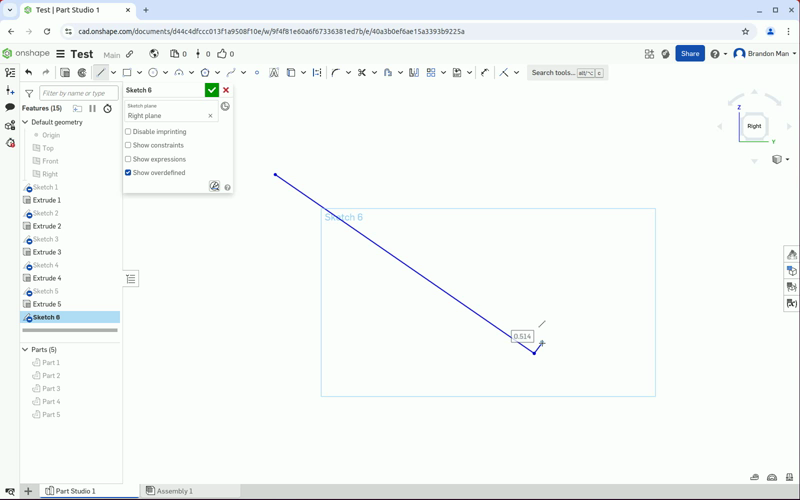
scroll(-6)
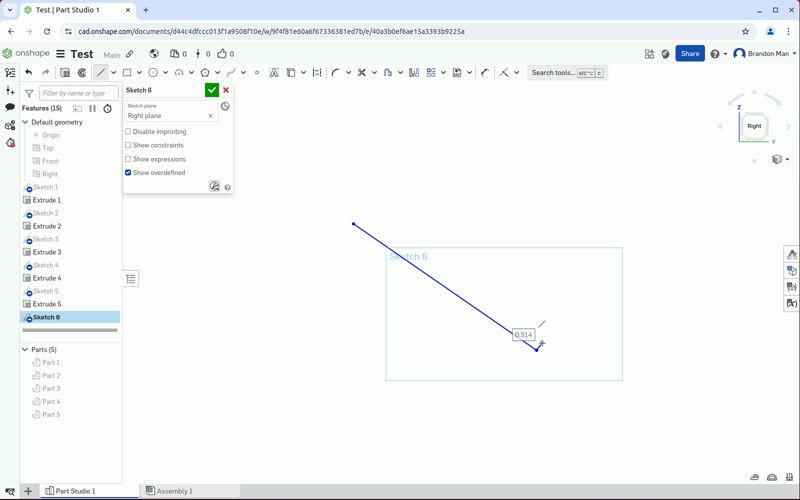
scroll(-6)
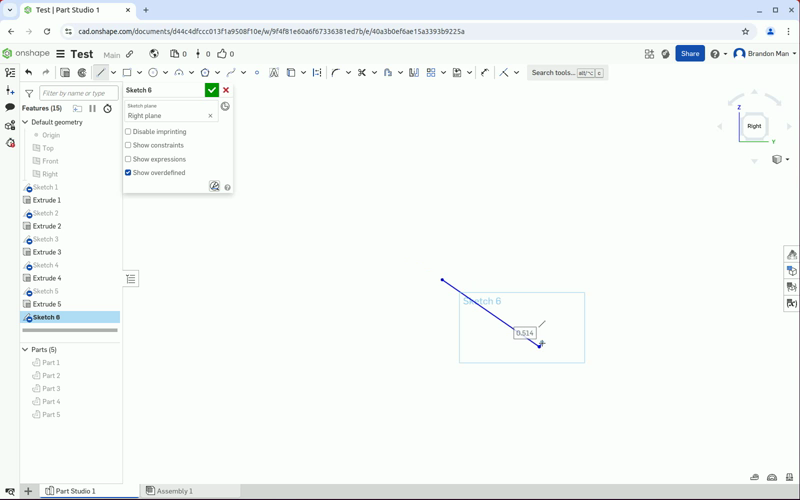
scroll(-6)
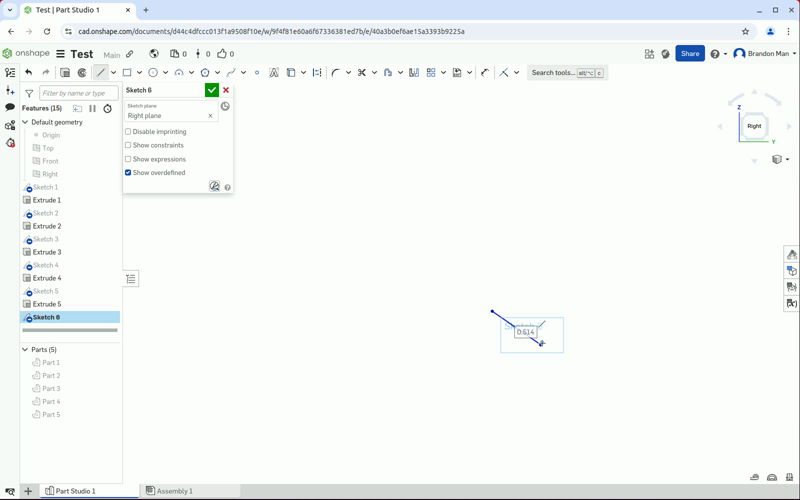
key_up(shift)
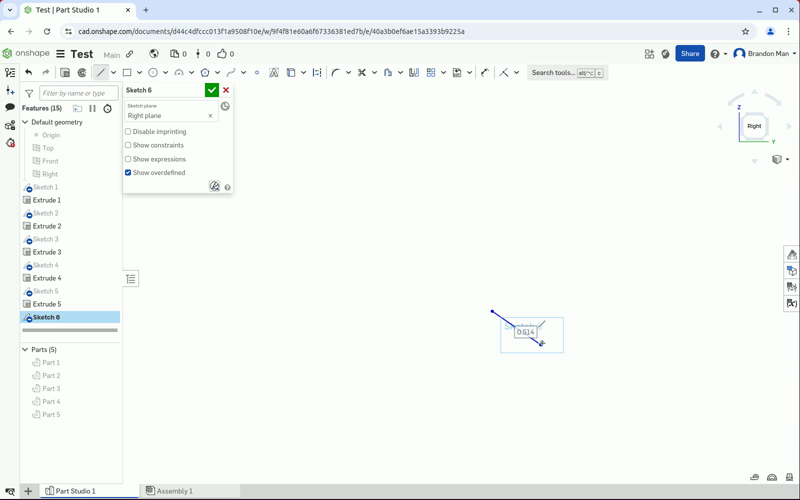
key_down(shift)
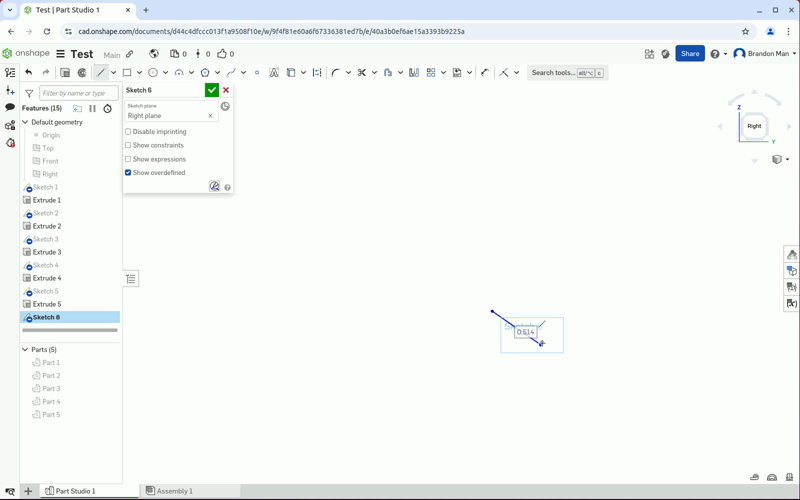
mouse_move(528, 261)
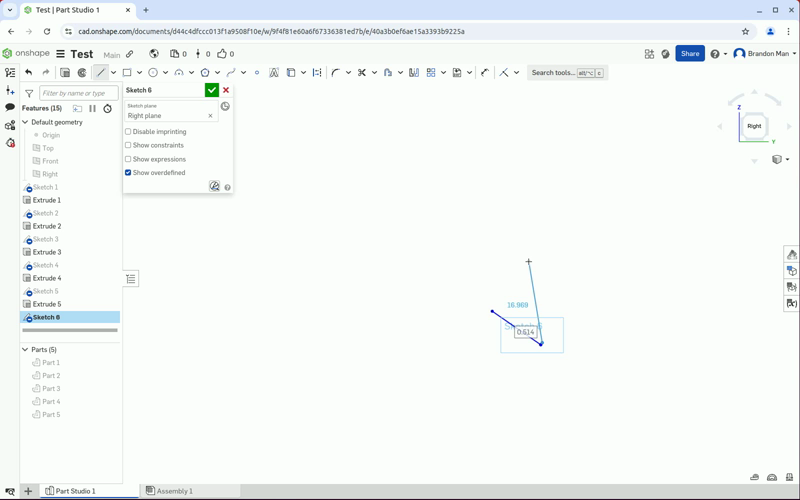
click(528, 261)
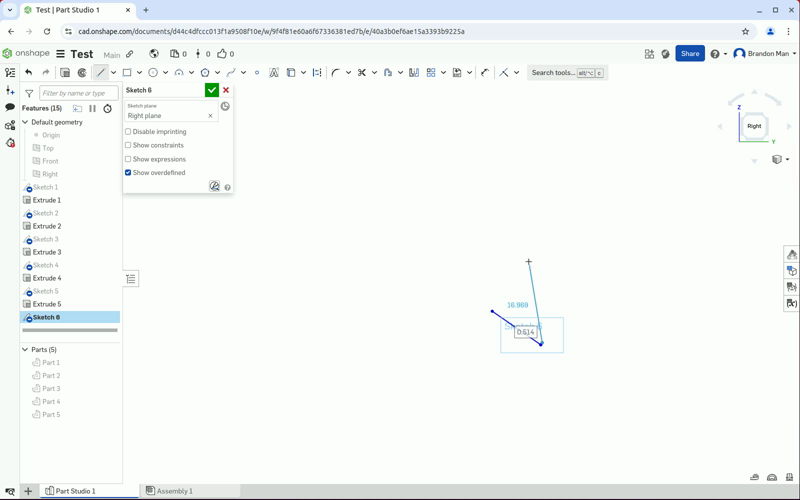
key_up(shift)
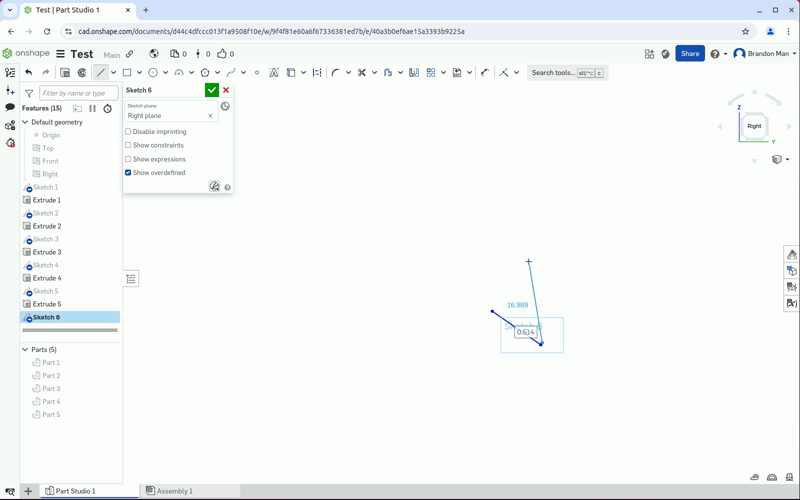
key_down(shift)
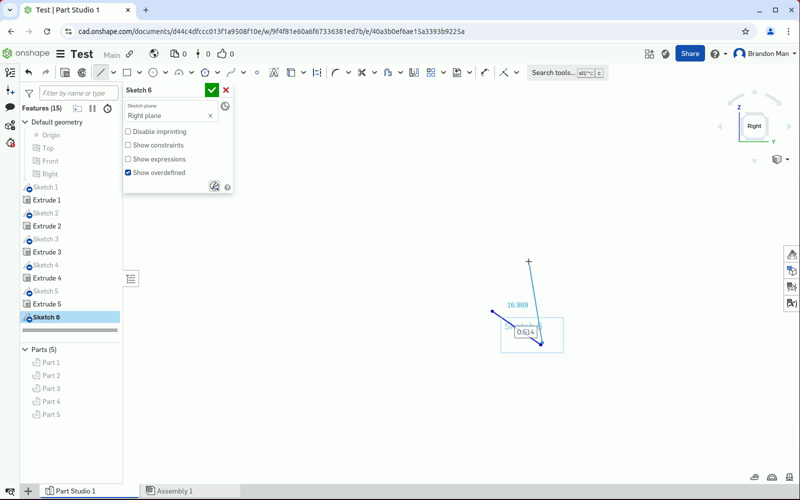
mouse_move(492, 311)
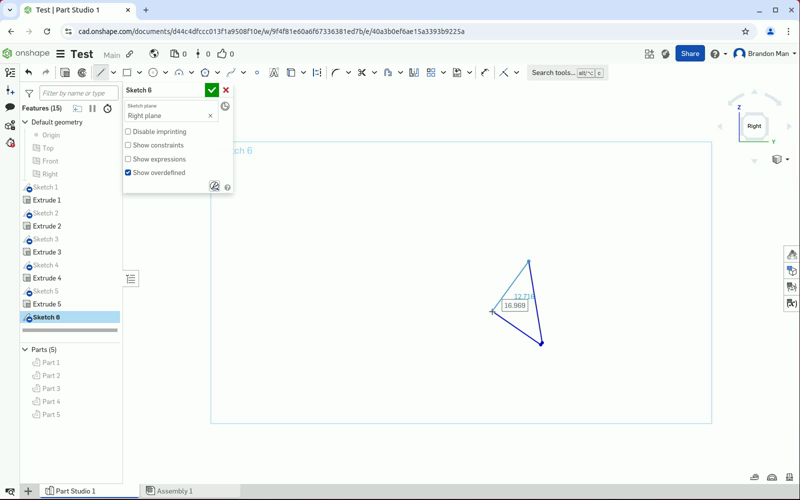
key_up(shift)
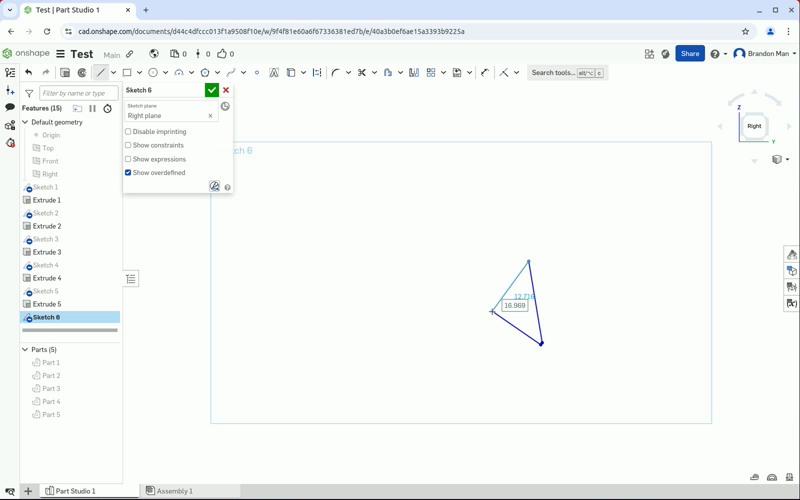
click(492, 311)
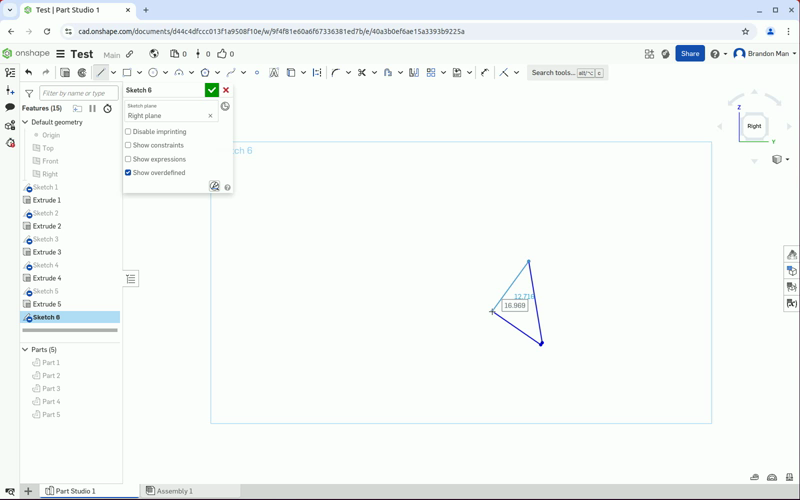
key(esc)
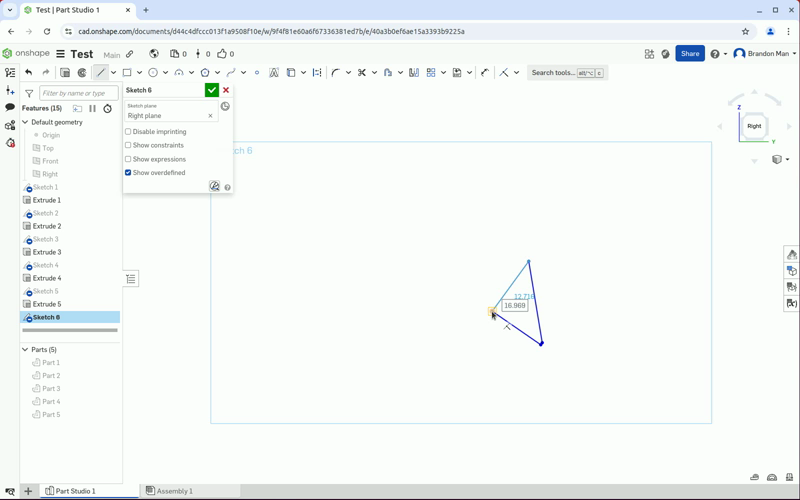
mouse_move(519, 320)
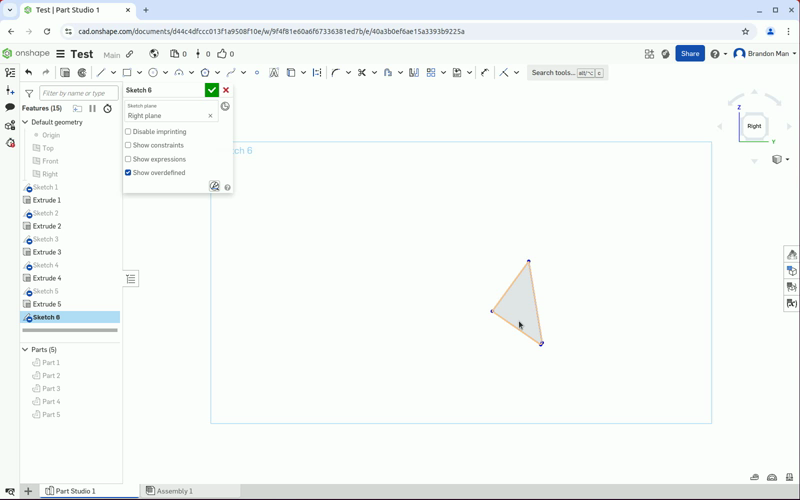
click(519, 320)
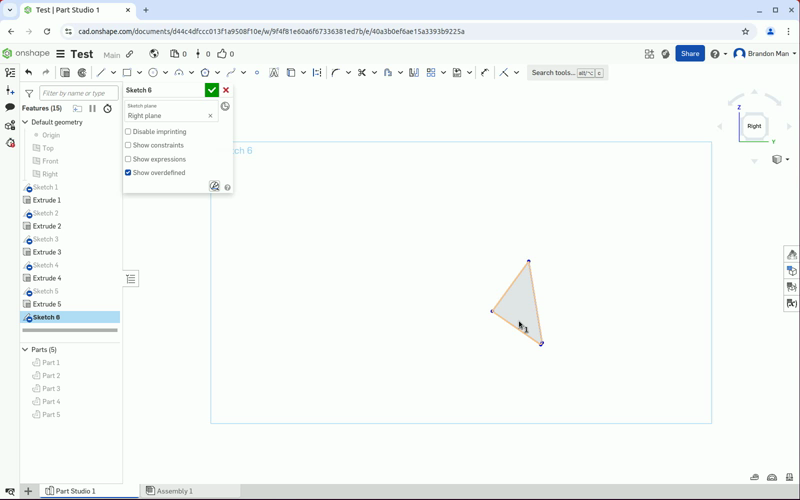
mouse_move(73, 352)
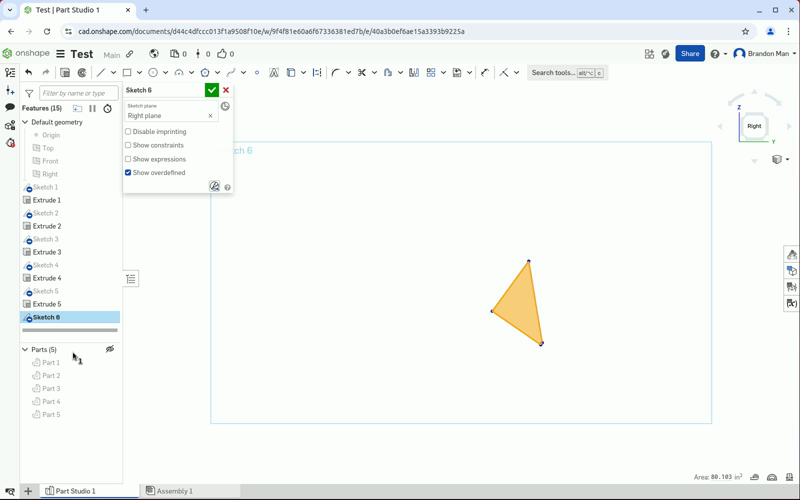
key(shift+y)
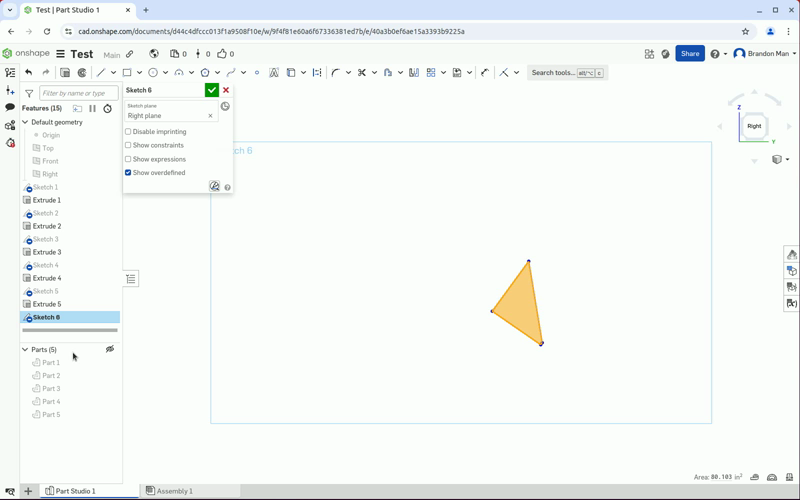
key(shift+e)
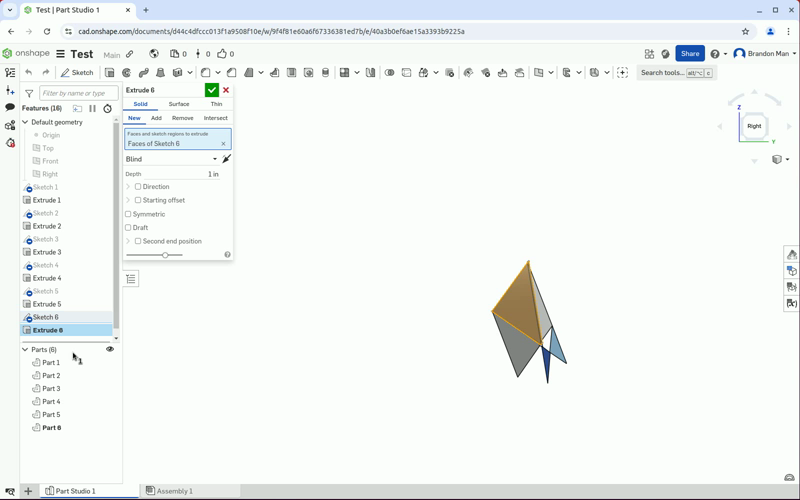
mouse_move(143, 106)
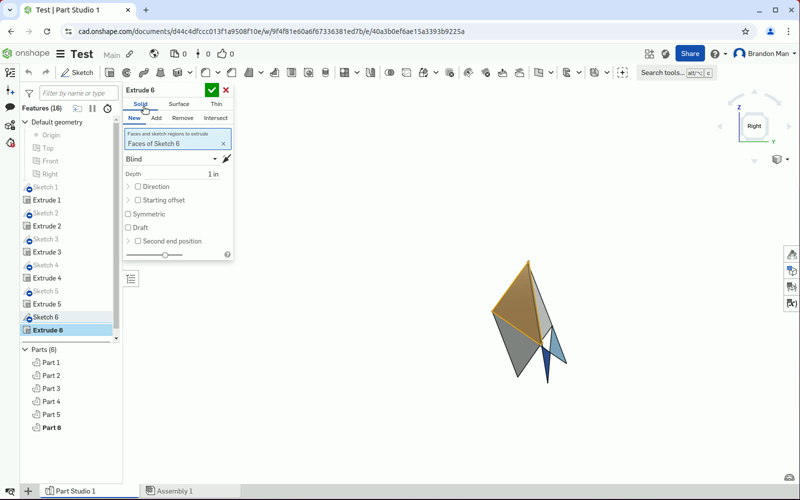
click(143, 106)
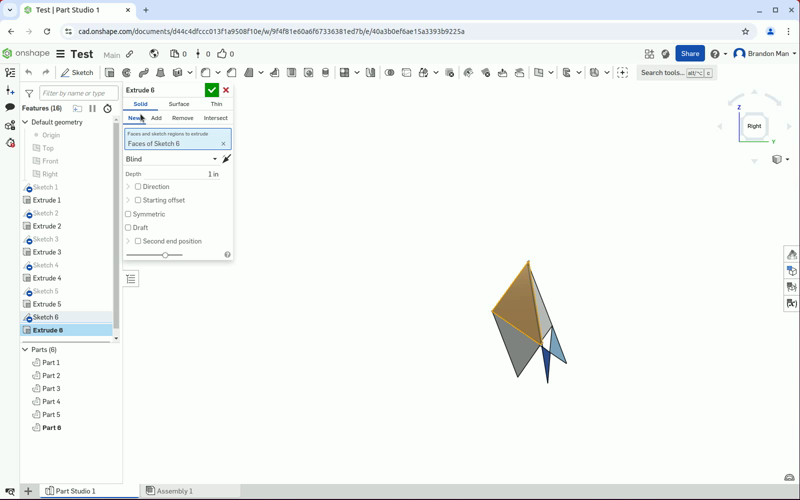
mouse_move(137, 120)
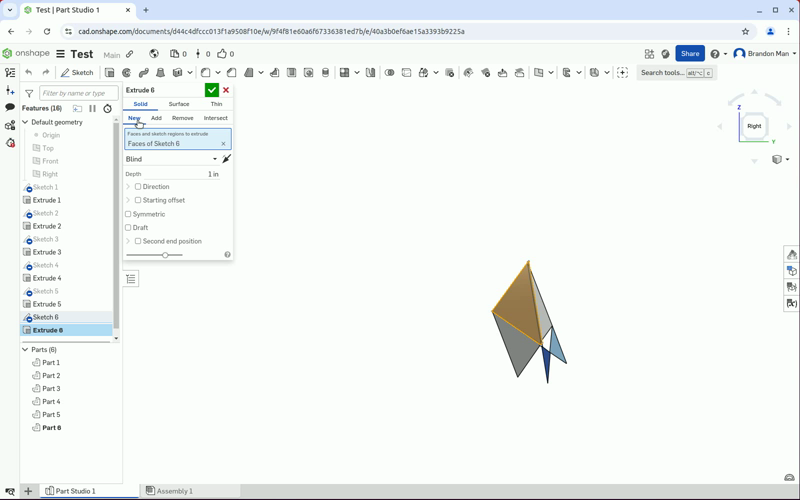
click(137, 120)
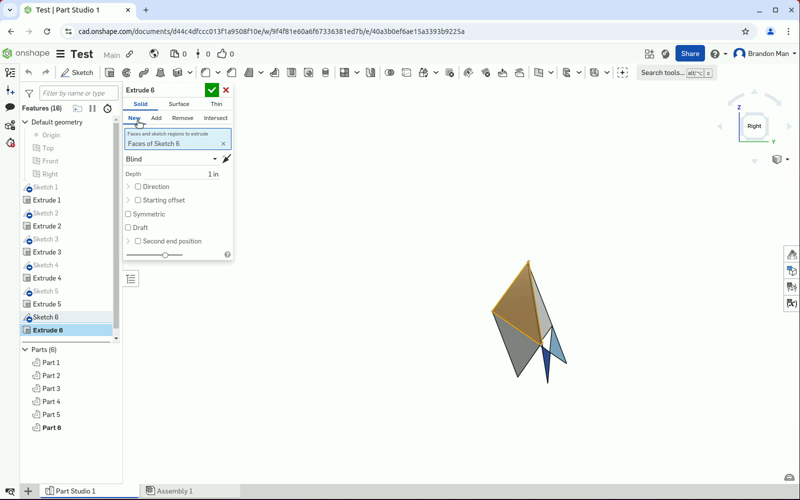
key(tab, 4)
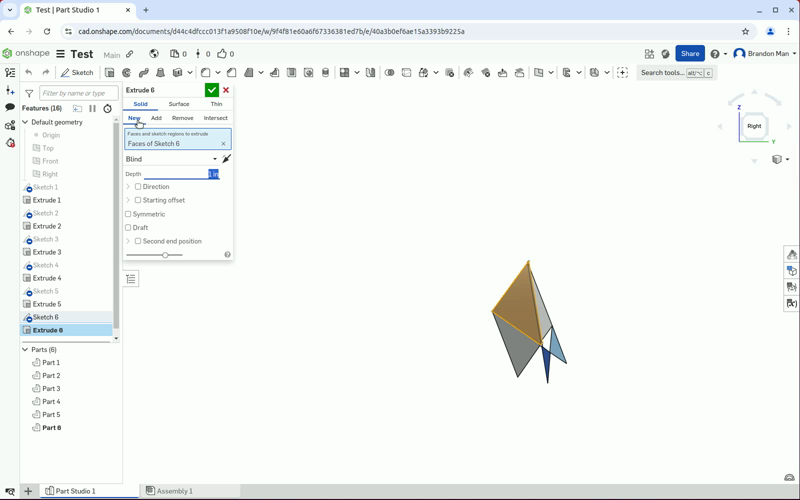
text(4.814)
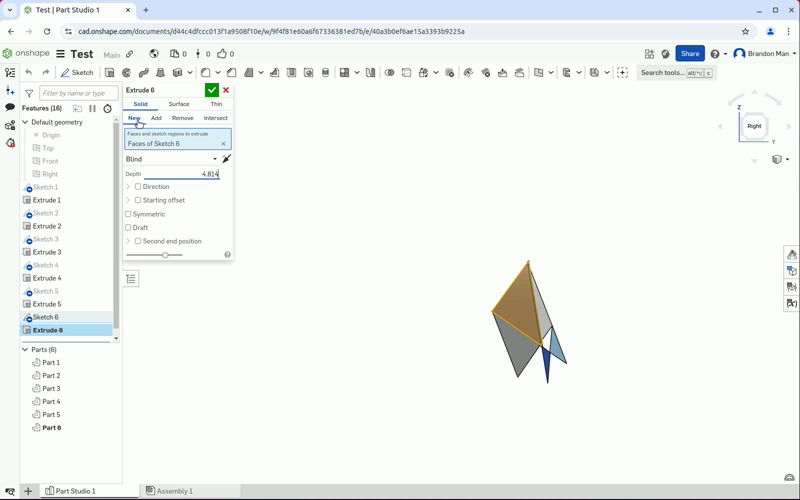
key(enter)
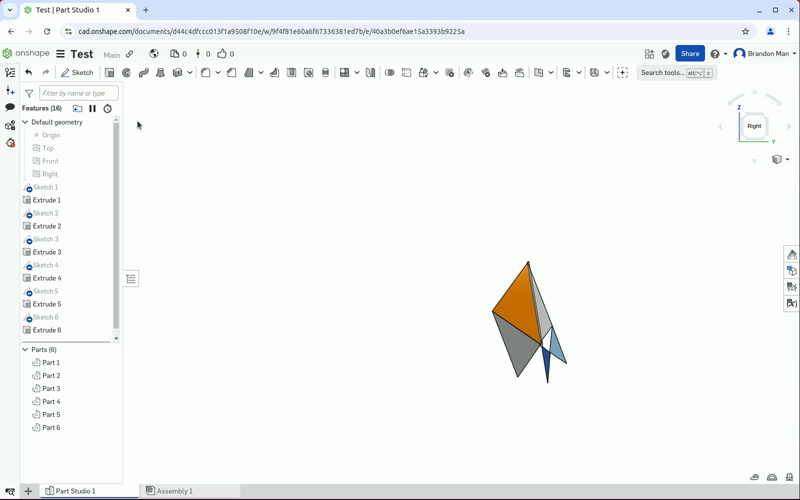
key(shift+h)
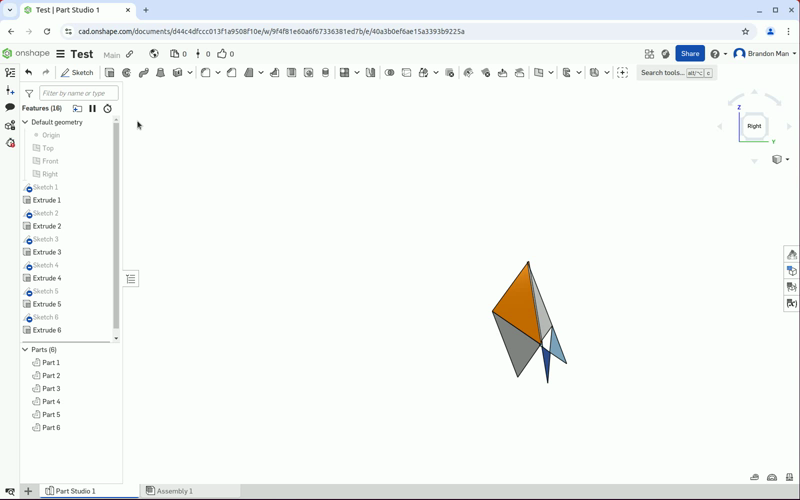
key(shift+h)
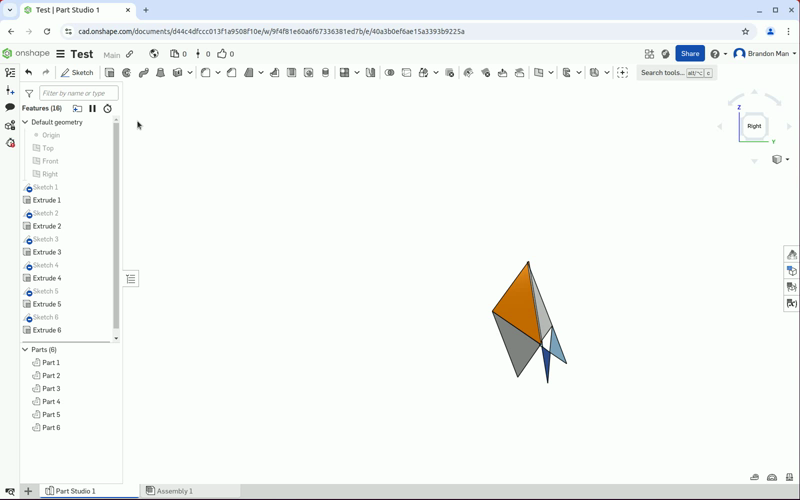
mouse_move(69, 189)
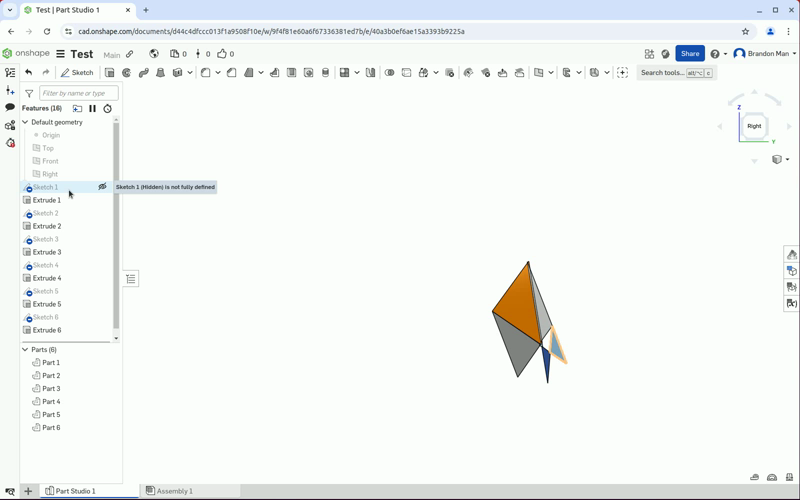
click(69, 189)
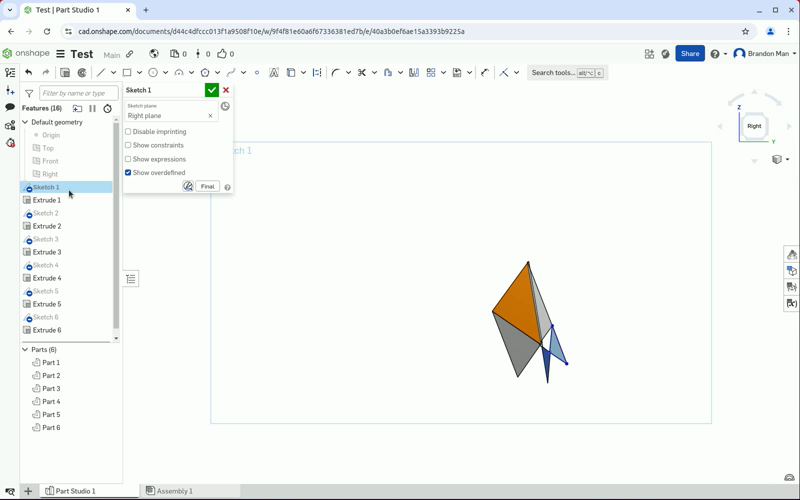
mouse_move(229, 92)
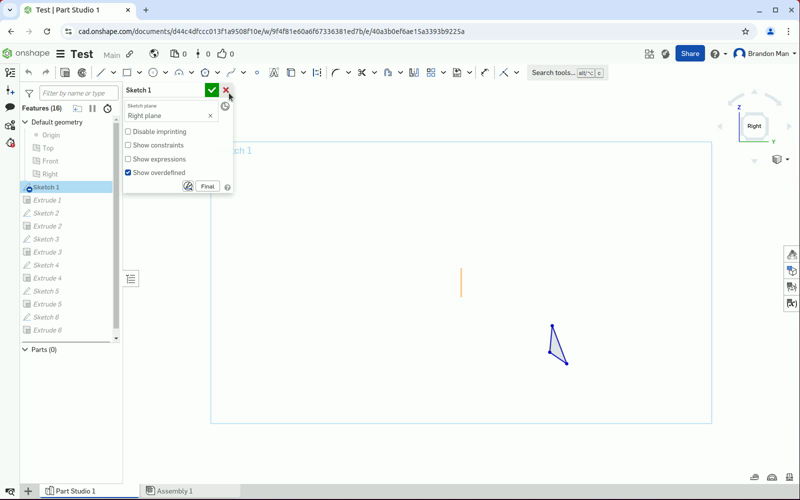
click(229, 92)
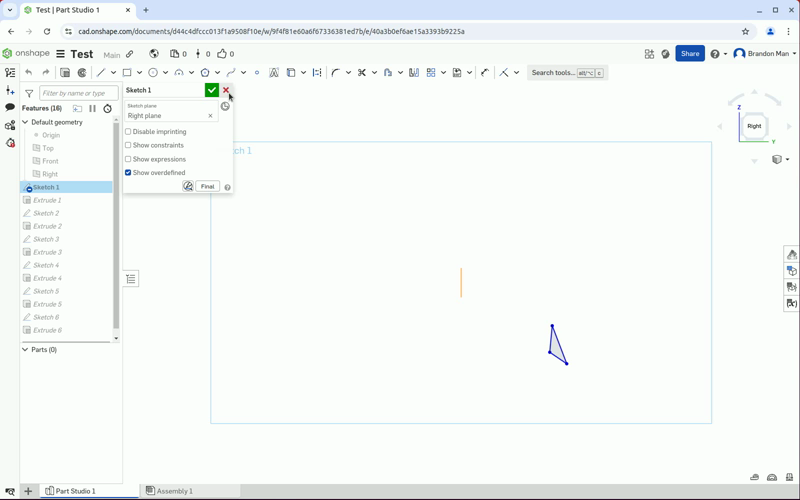
key(shift+s)
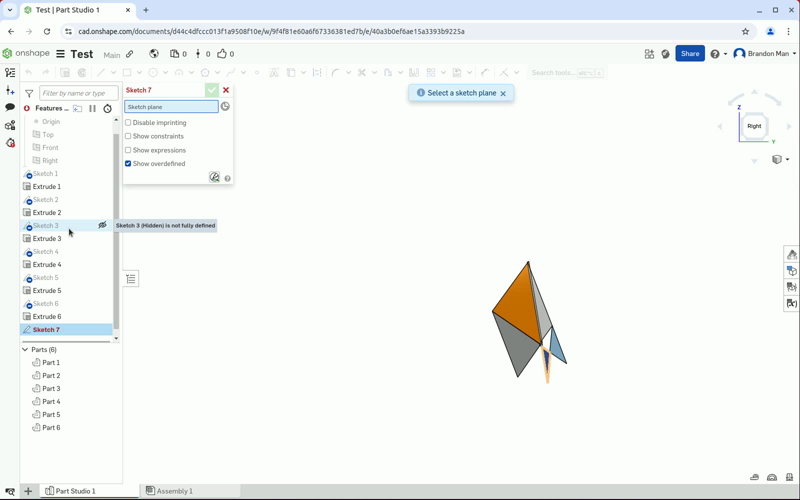
scroll(3)
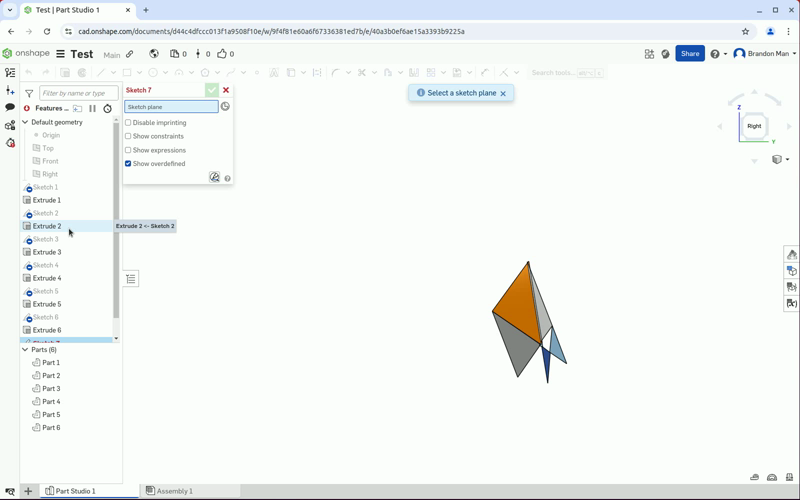
mouse_move(69, 176)
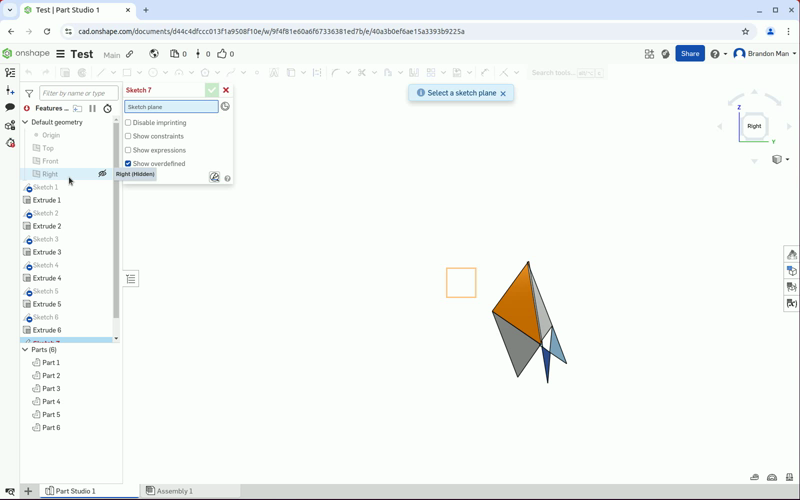
click(69, 176)
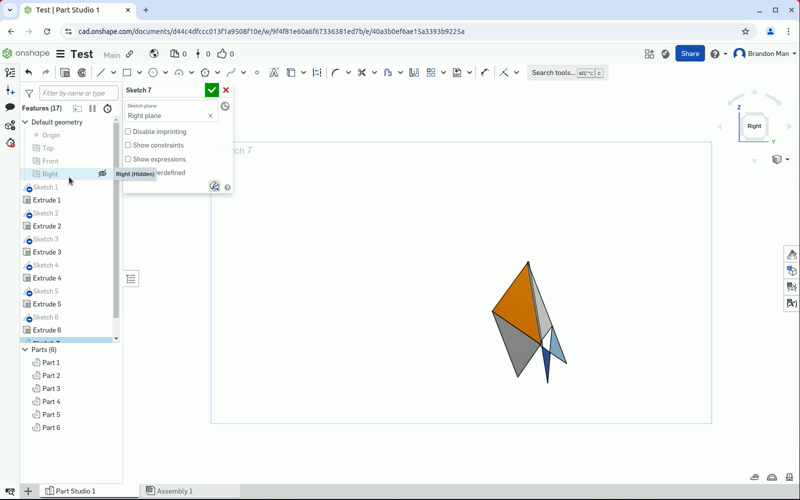
mouse_move(73, 352)
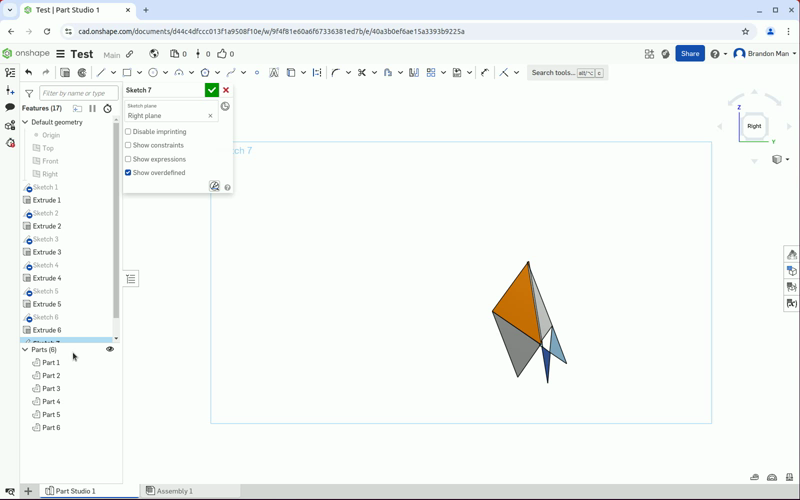
key(y)
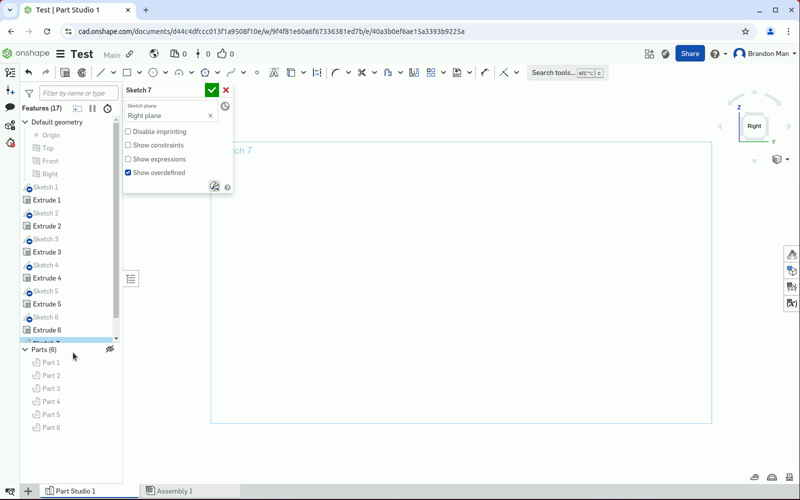
key(l)
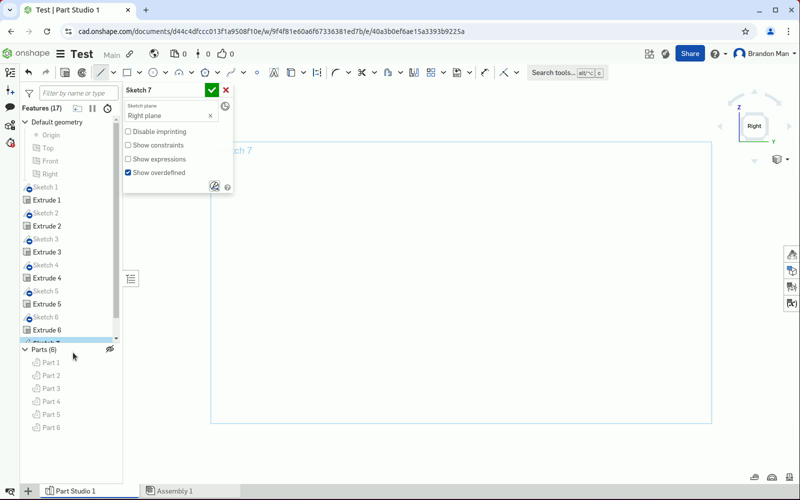
key_down(shift)
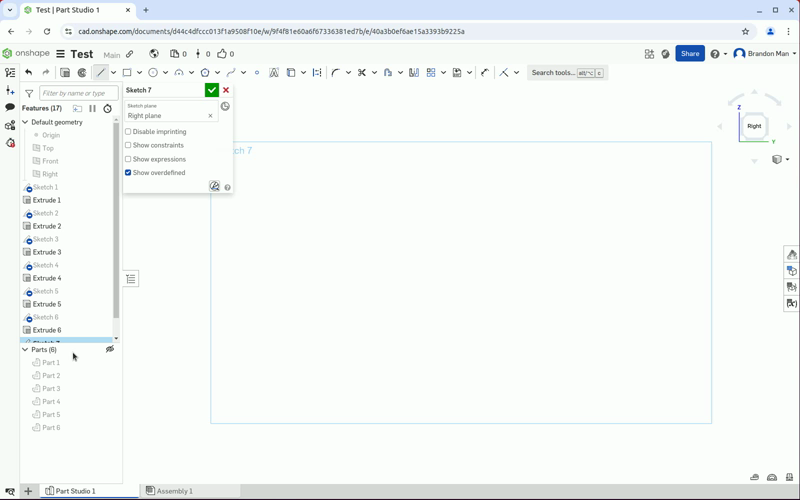
mouse_move(541, 342)
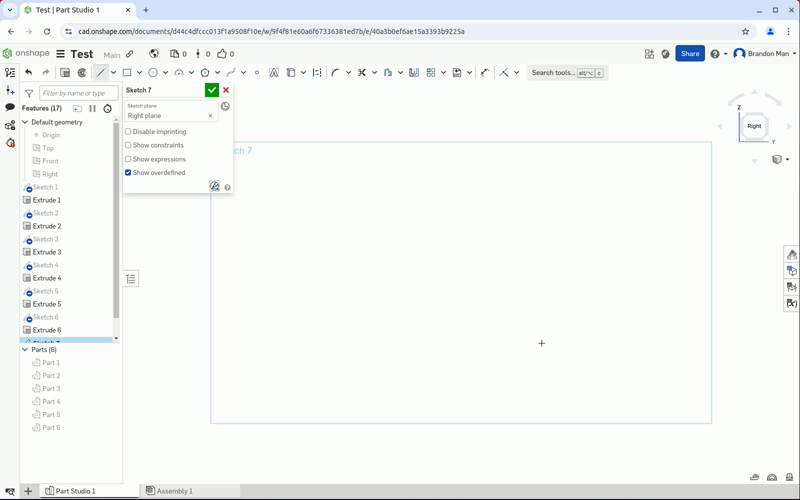
click(541, 342)
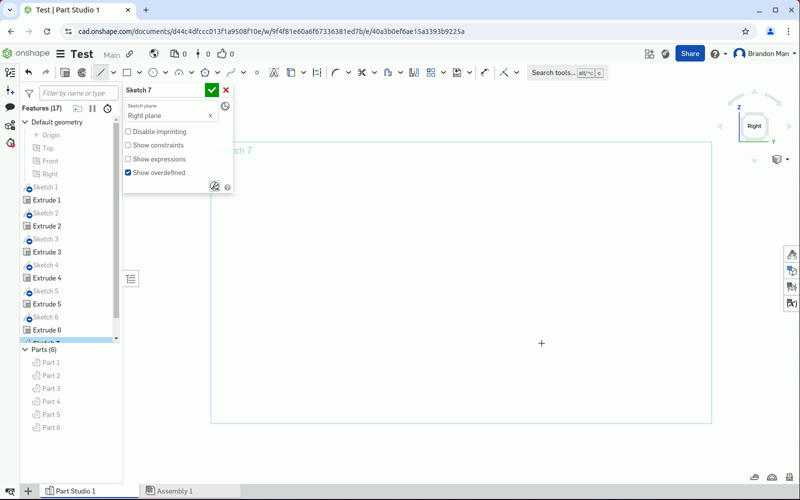
key_up(shift)
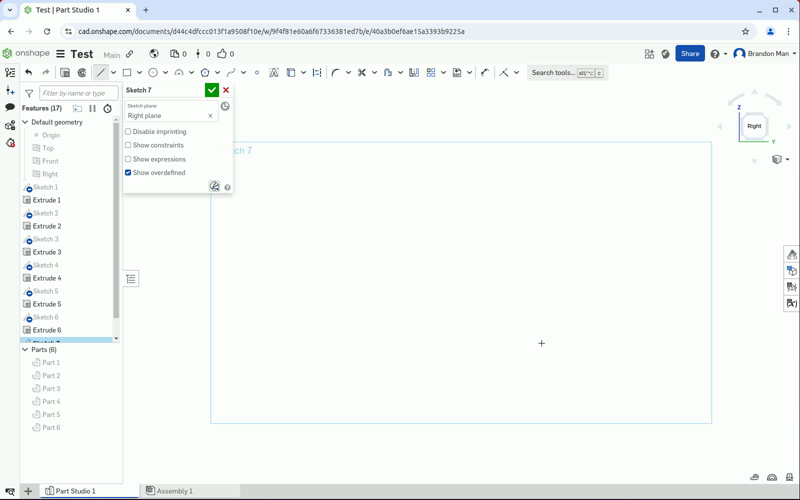
key_down(shift)
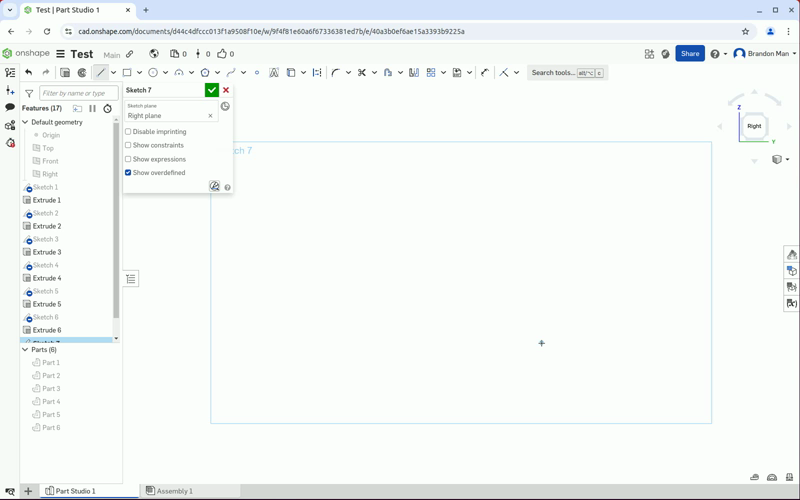
mouse_move(571, 342)
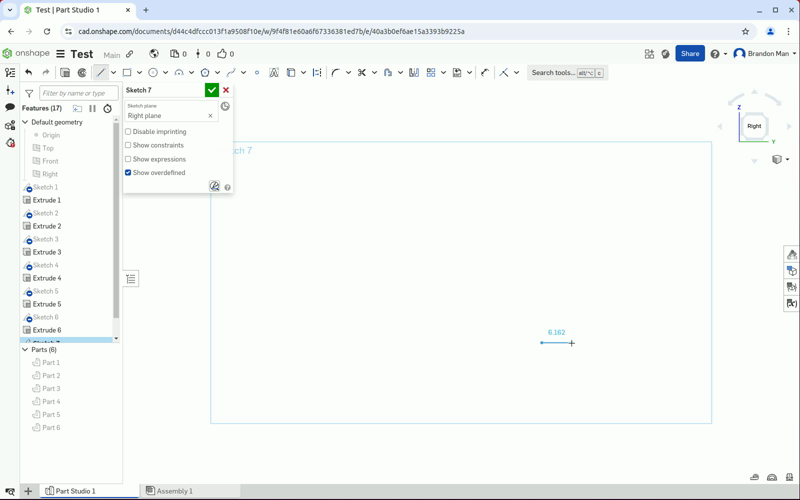
mouse_move(542, 346)
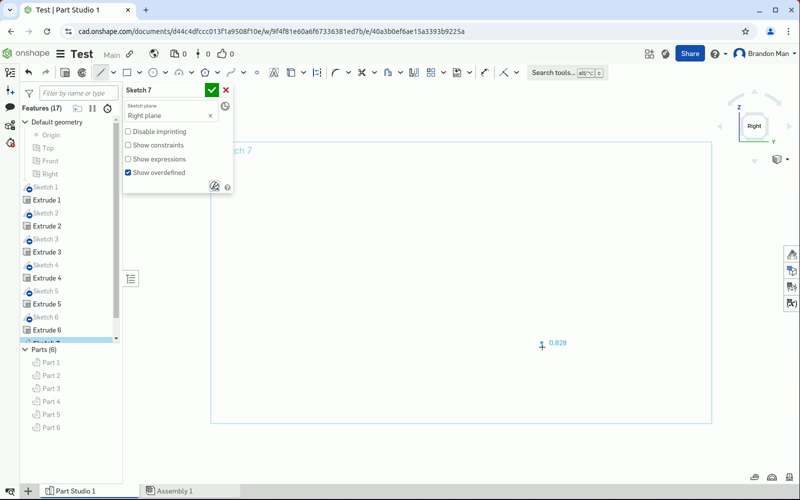
scroll(6)
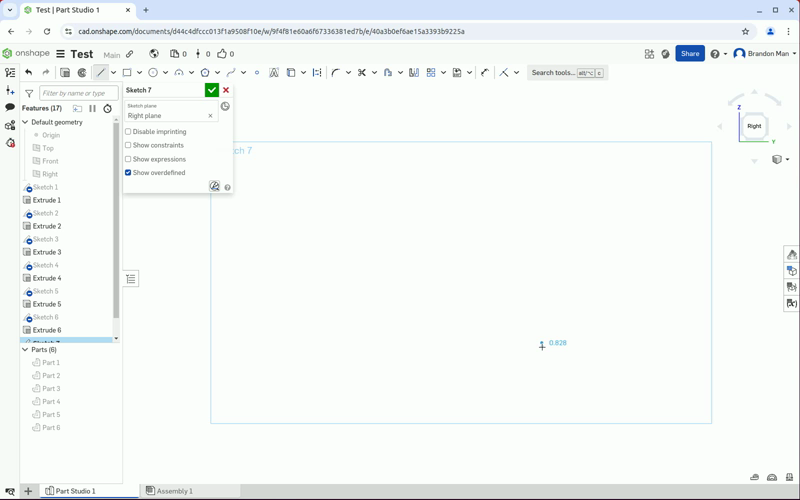
scroll(6)
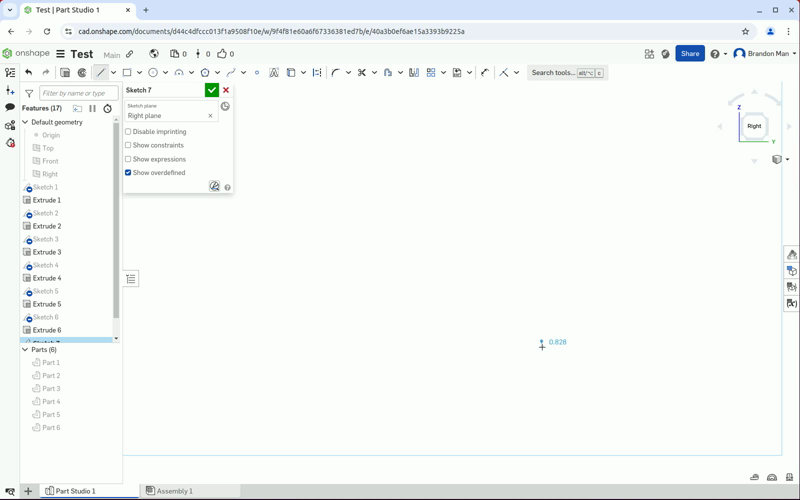
scroll(6)
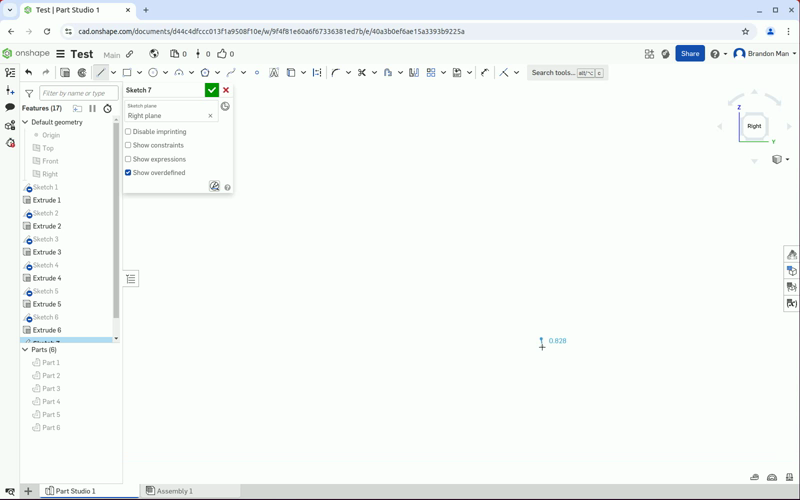
scroll(6)
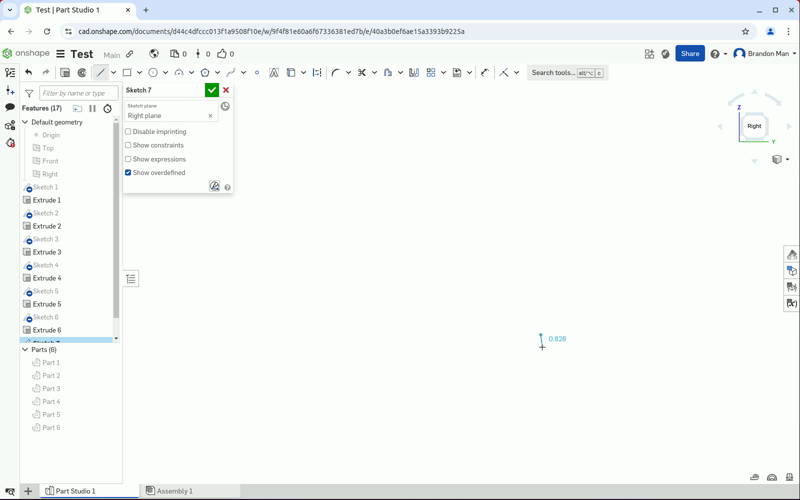
scroll(6)
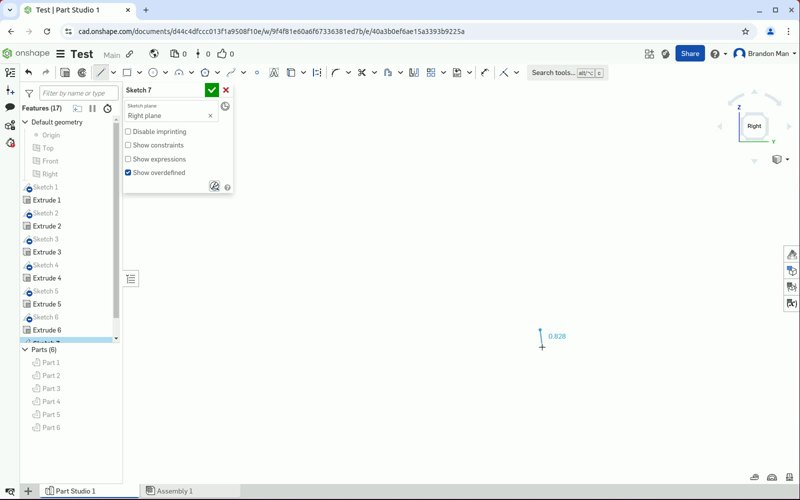
scroll(6)
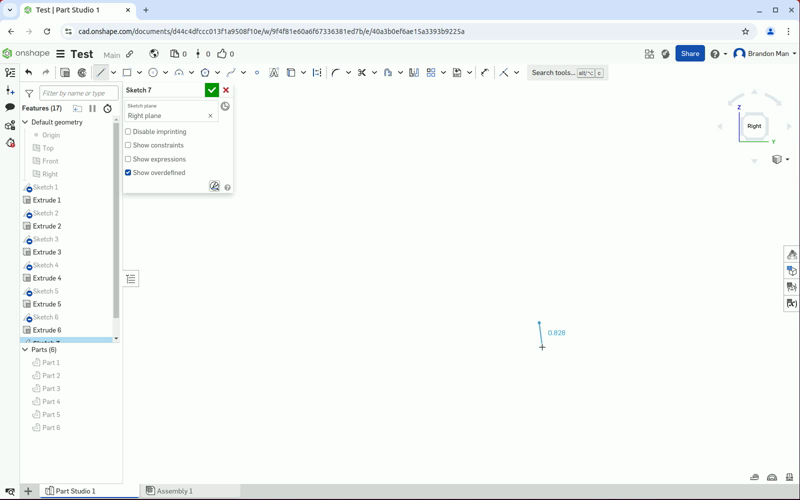
scroll(6)
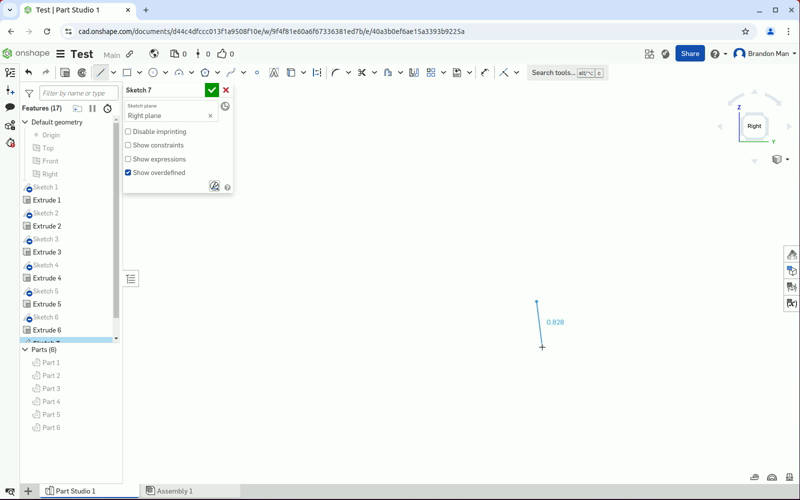
click(542, 346)
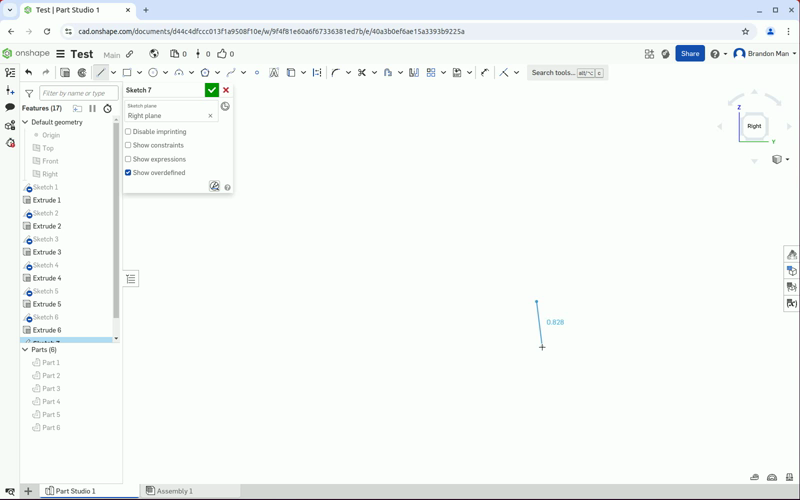
scroll(-6)
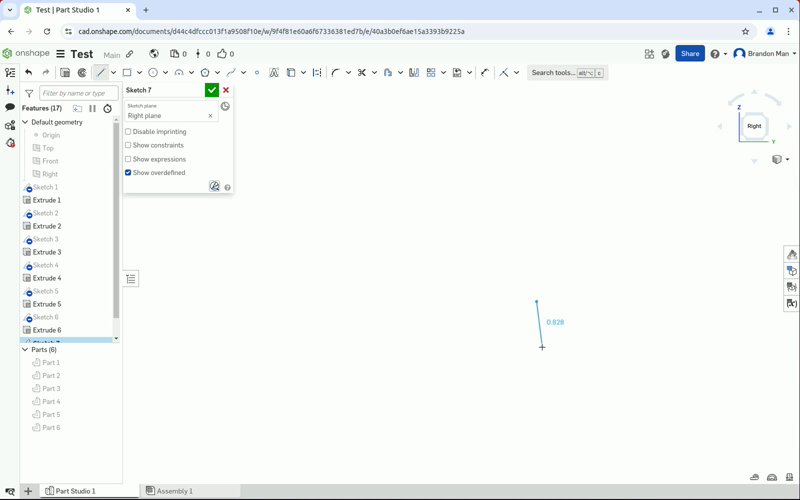
scroll(-6)
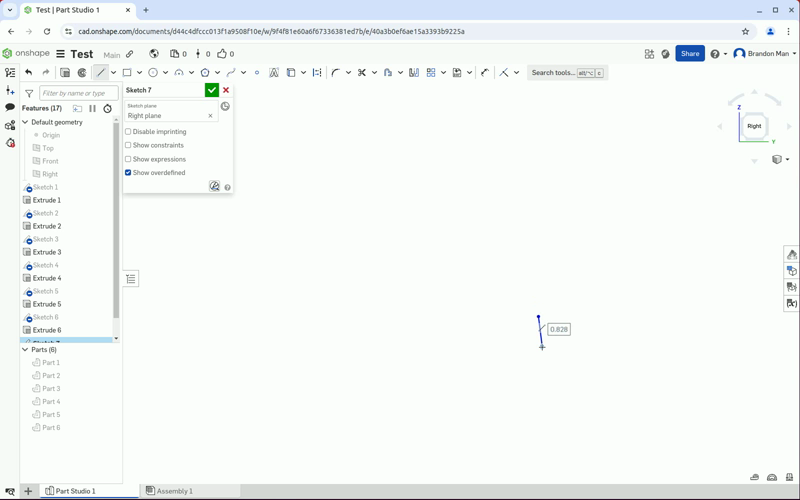
scroll(-6)
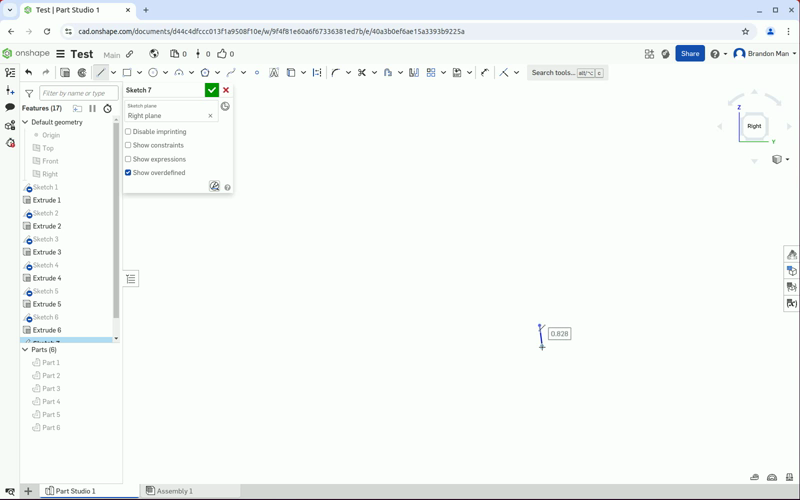
scroll(-6)
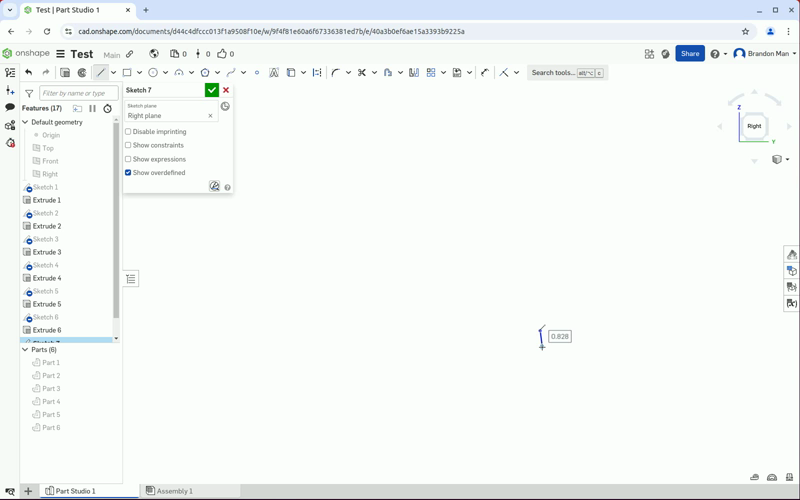
scroll(-6)
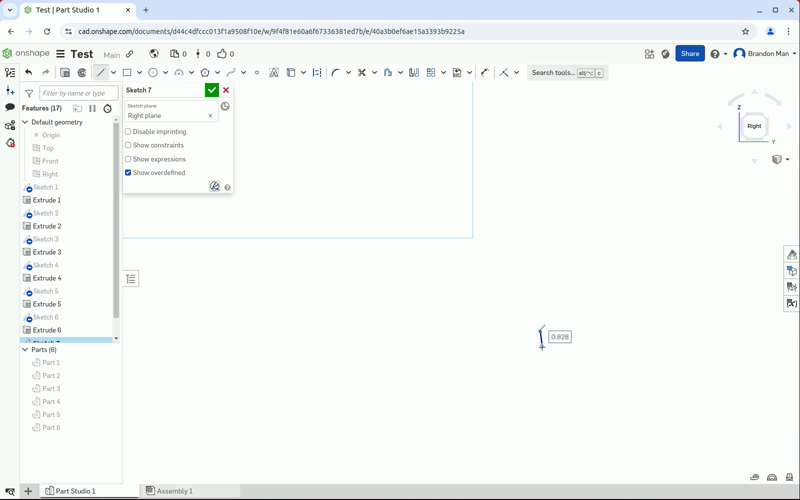
scroll(-6)
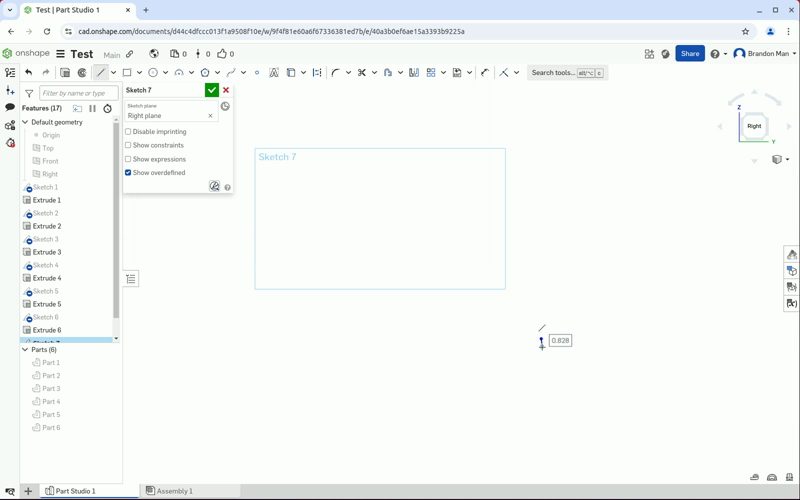
scroll(-6)
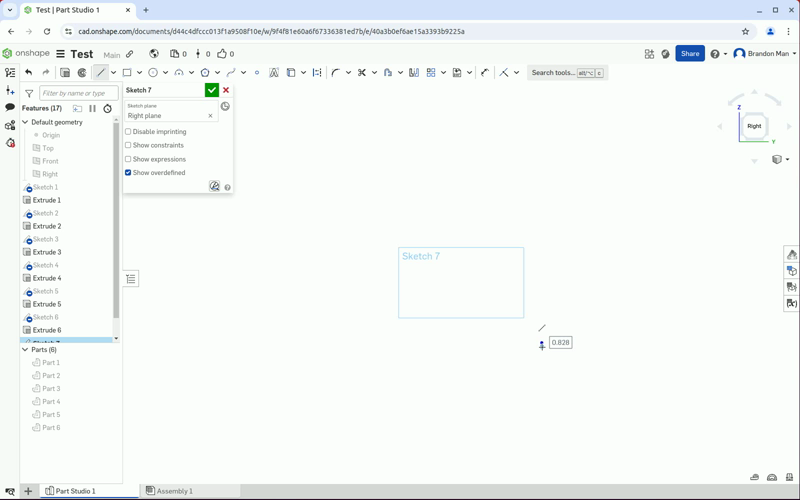
key_up(shift)
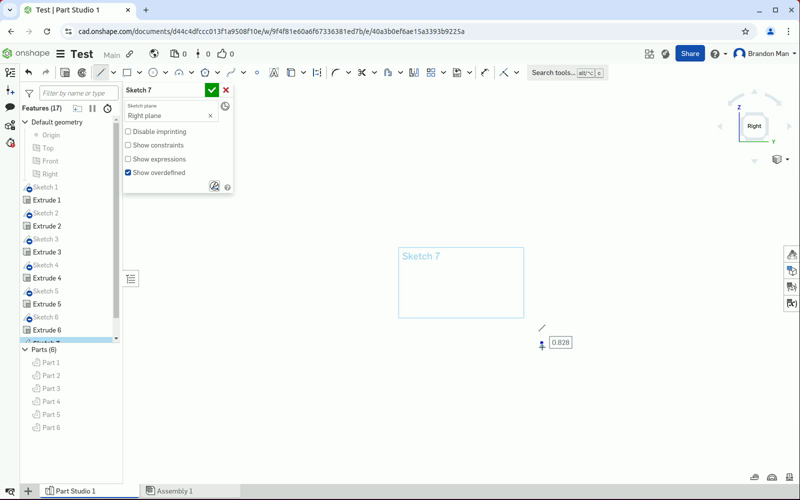
key_down(shift)
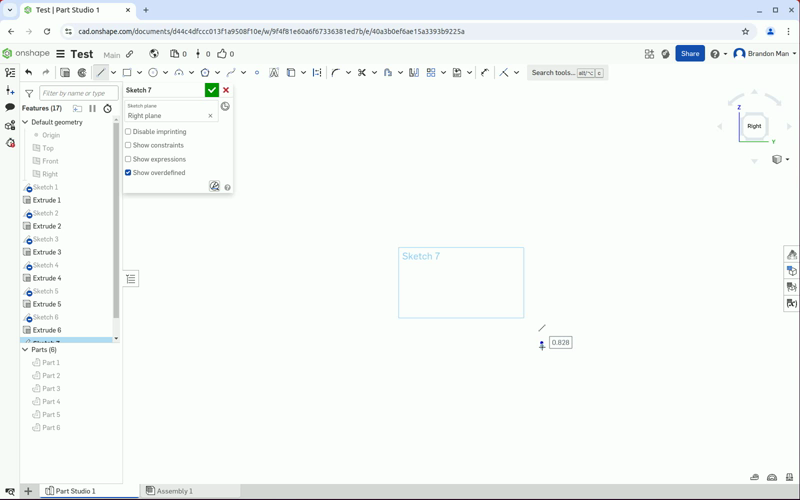
mouse_move(572, 346)
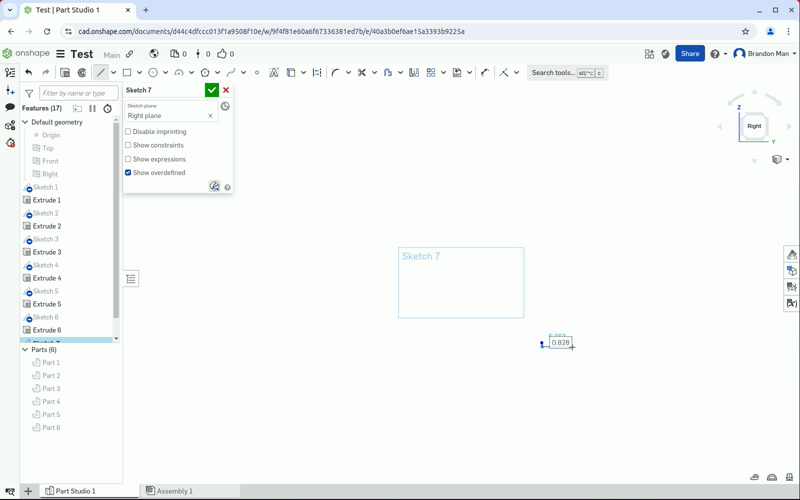
mouse_move(551, 352)
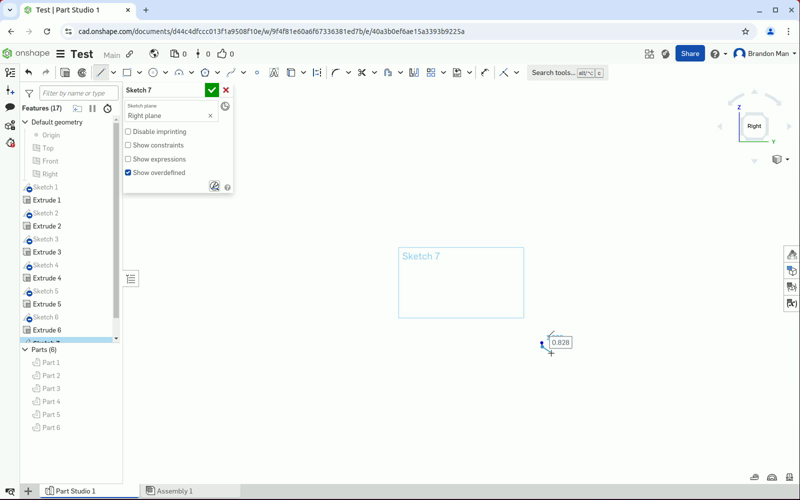
click(551, 352)
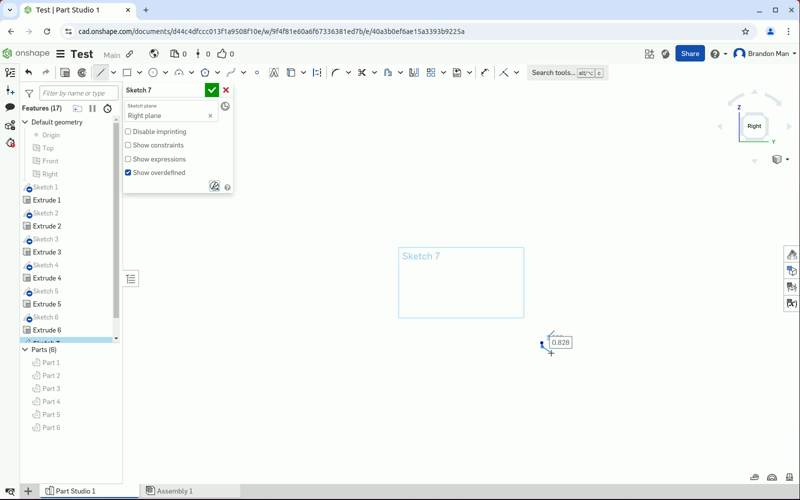
key_up(shift)
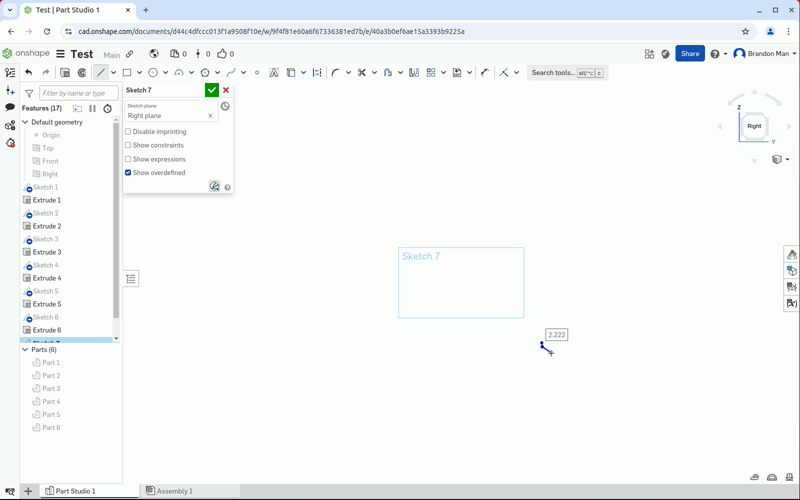
key_down(shift)
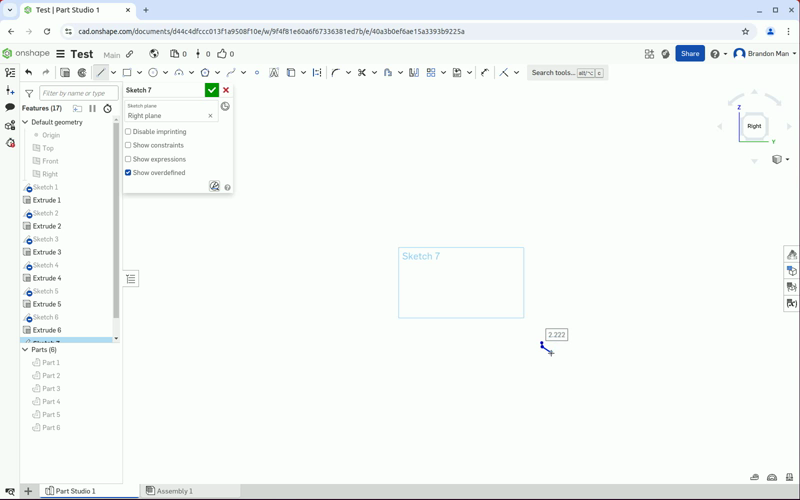
mouse_move(581, 352)
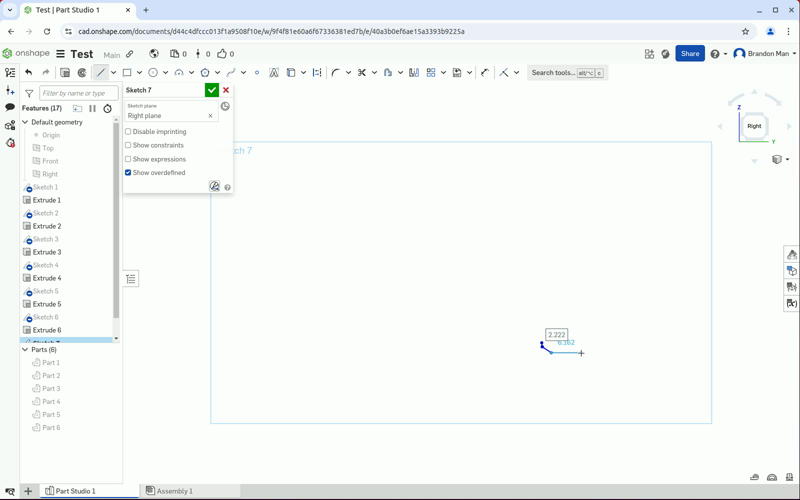
mouse_move(553, 325)
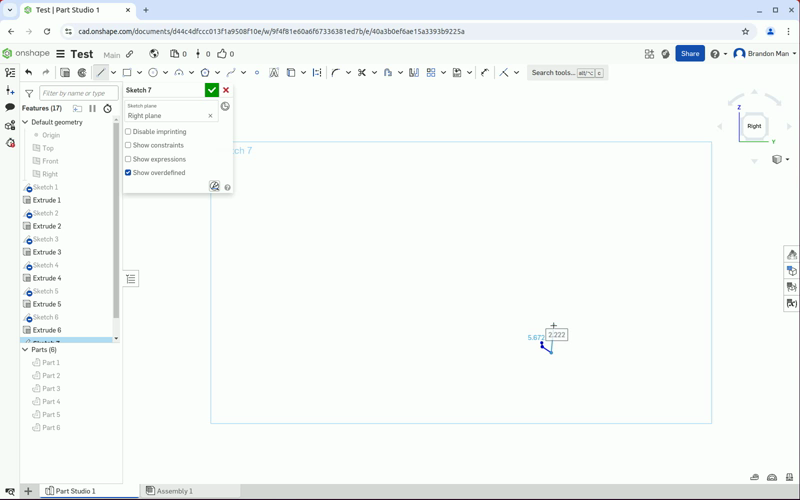
click(553, 325)
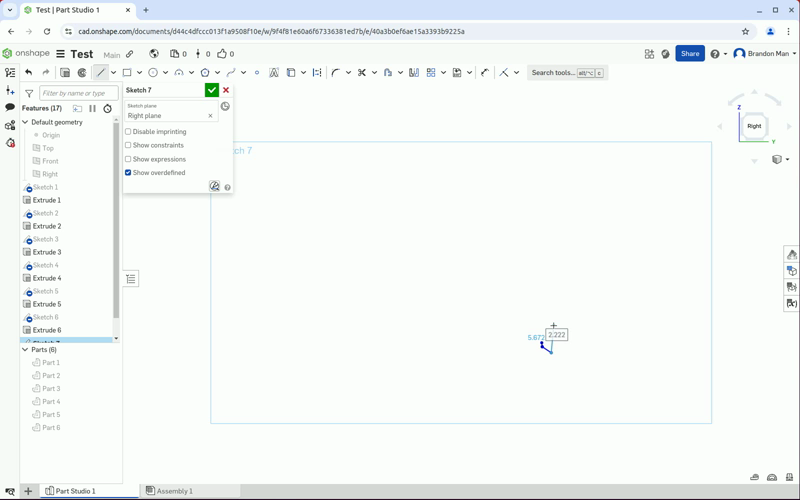
key_up(shift)
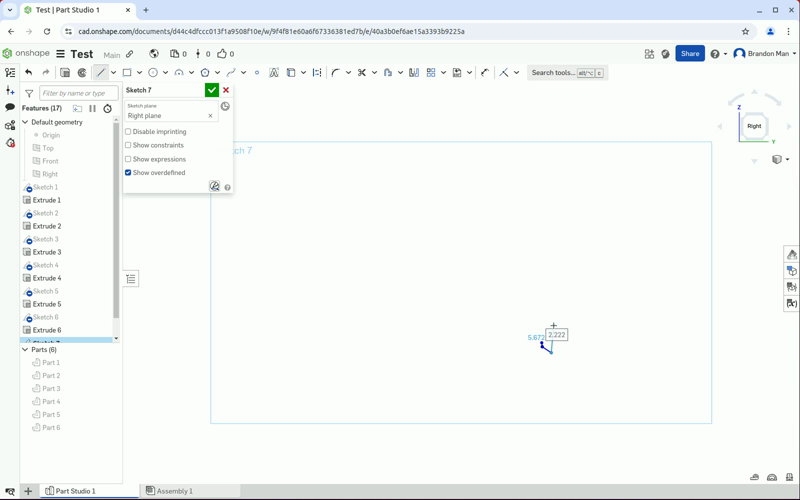
mouse_move(583, 325)
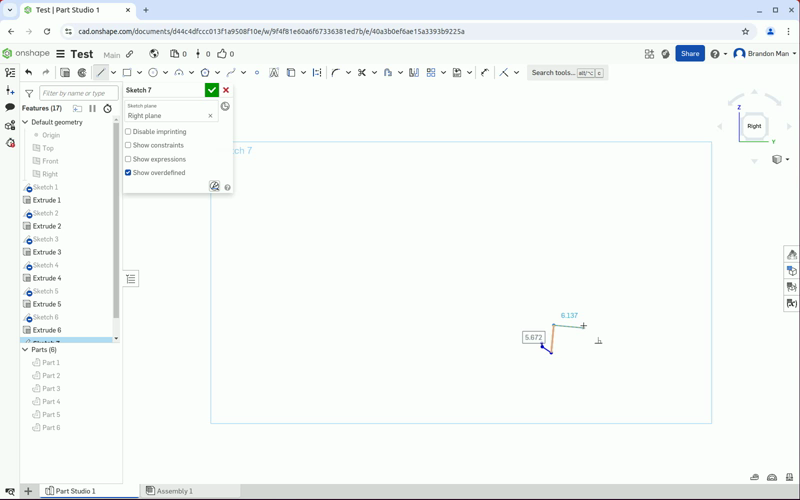
key_down(shift)
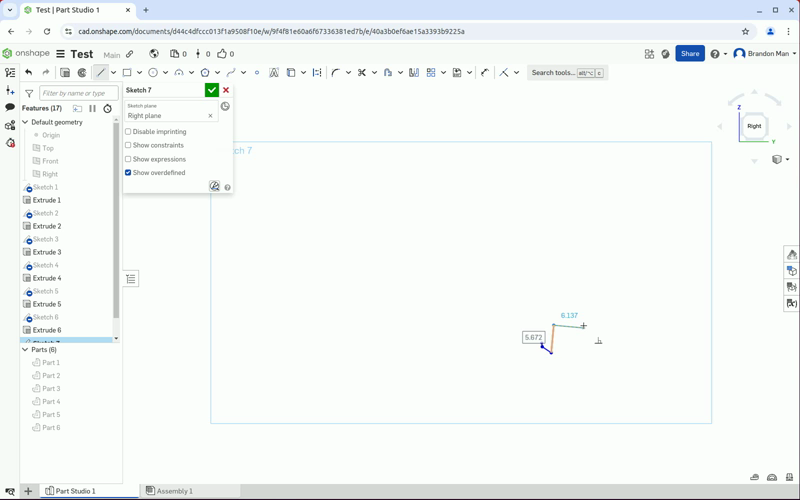
mouse_move(541, 342)
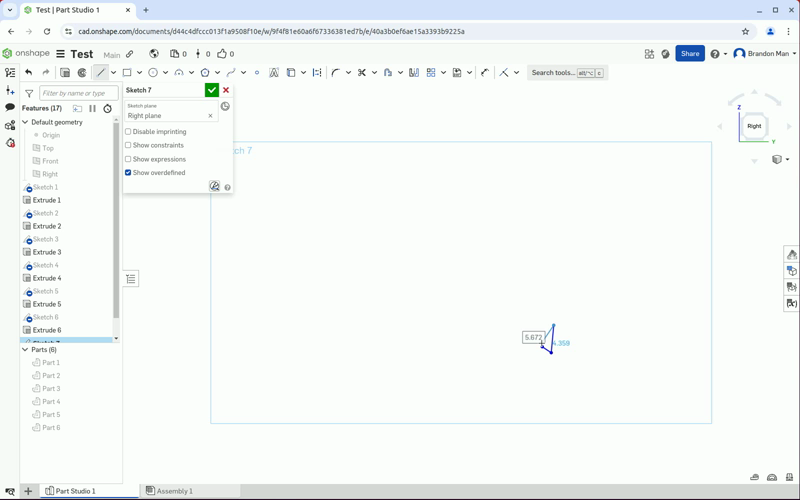
scroll(6)
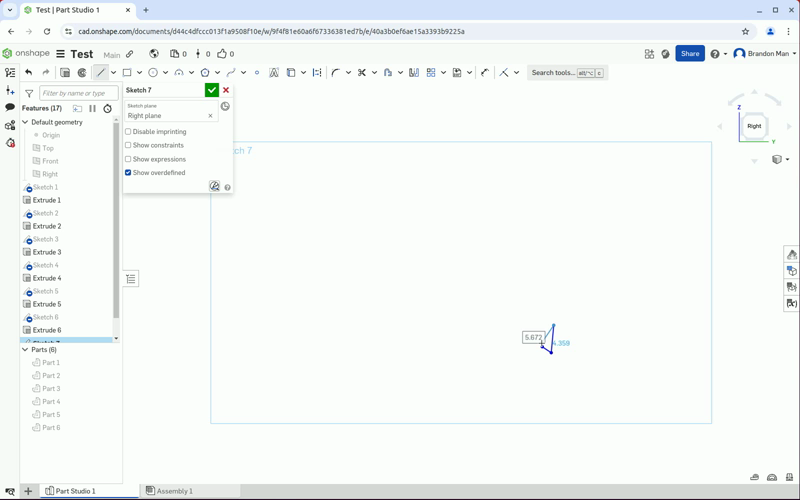
scroll(6)
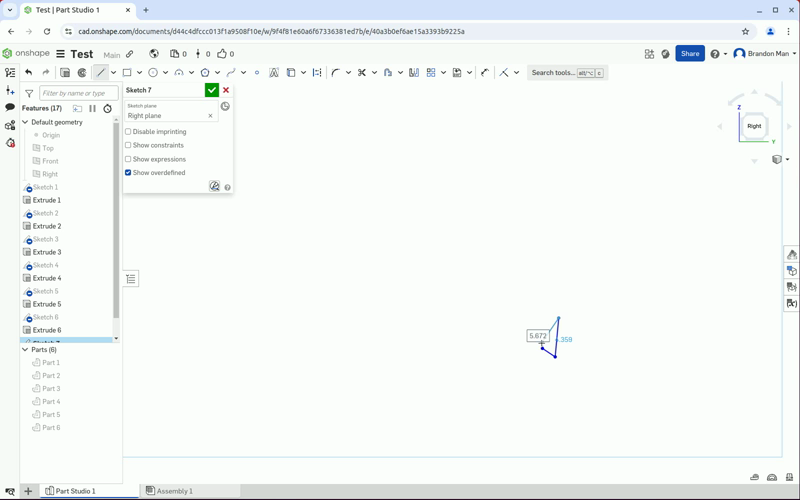
scroll(6)
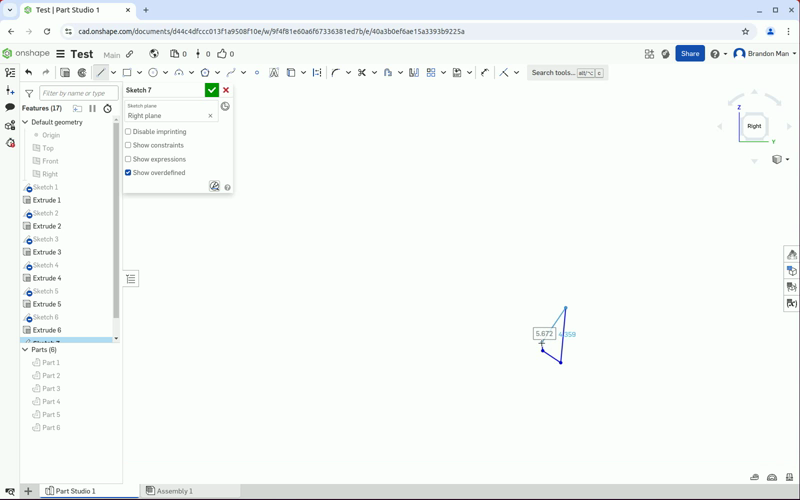
scroll(6)
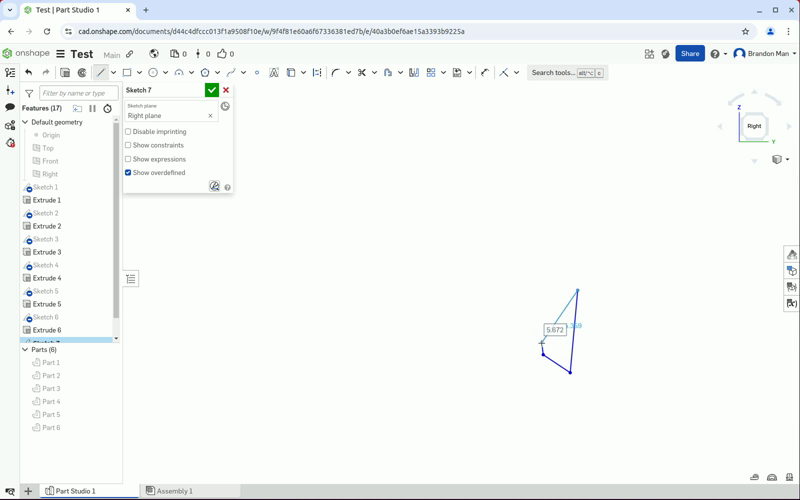
scroll(6)
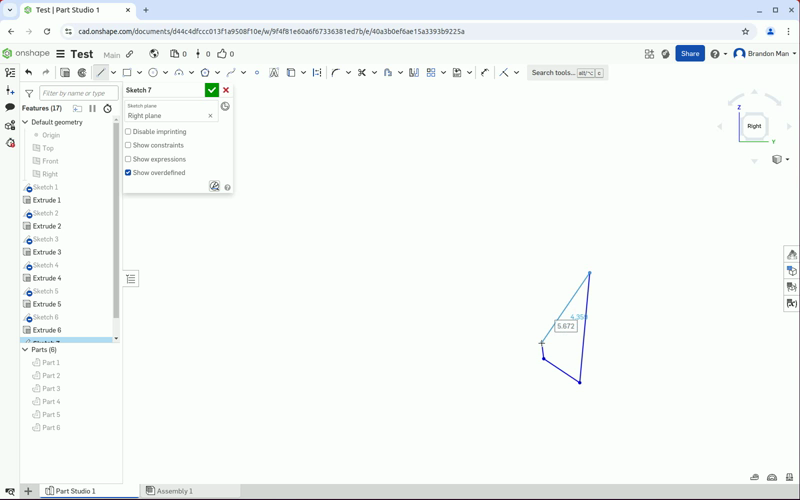
scroll(6)
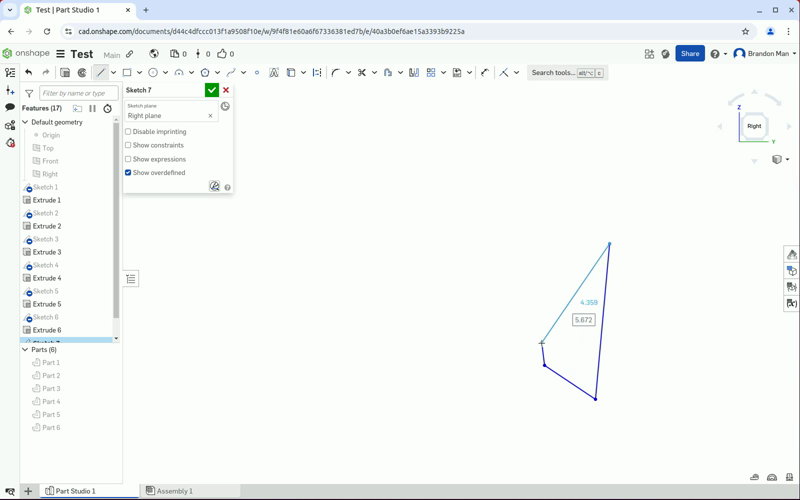
scroll(6)
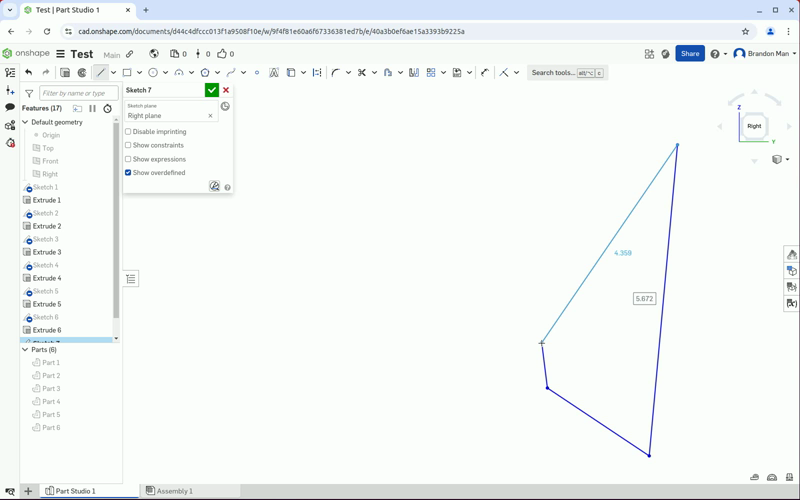
key_up(shift)
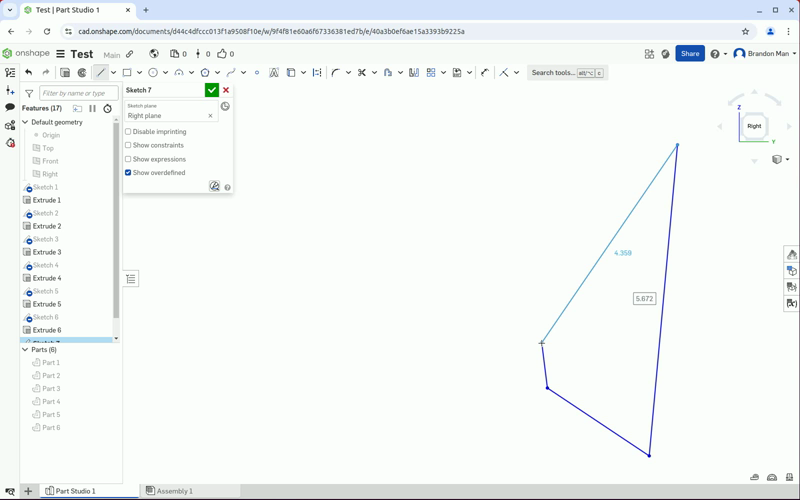
click(541, 342)
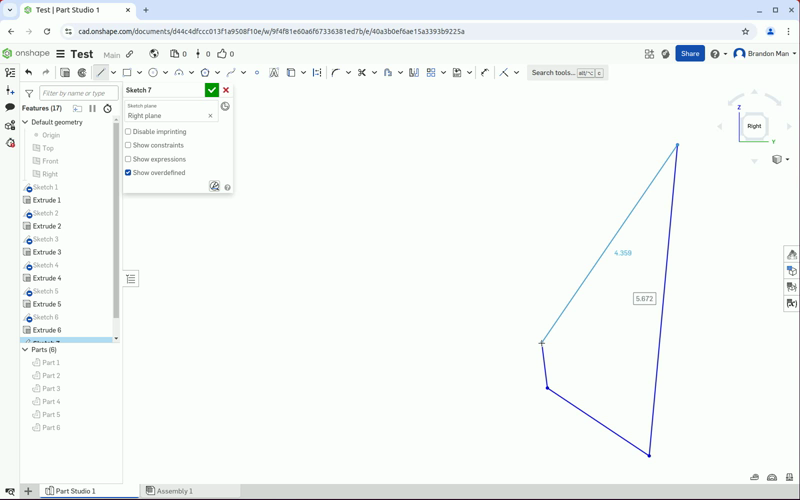
scroll(-6)
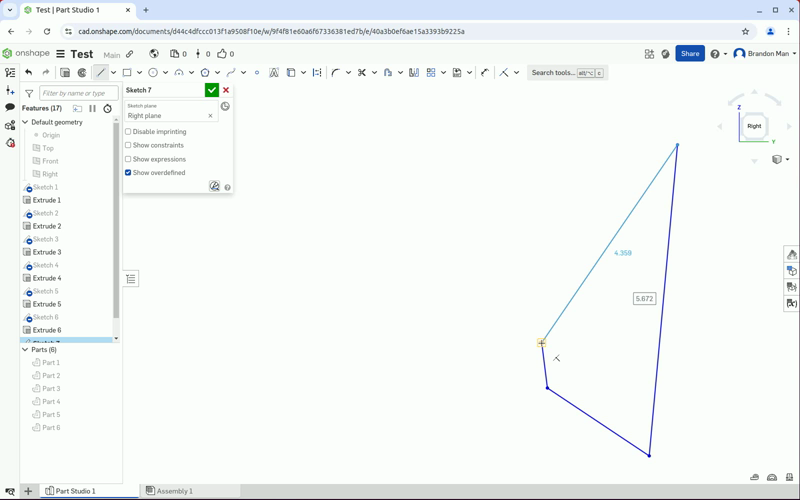
scroll(-6)
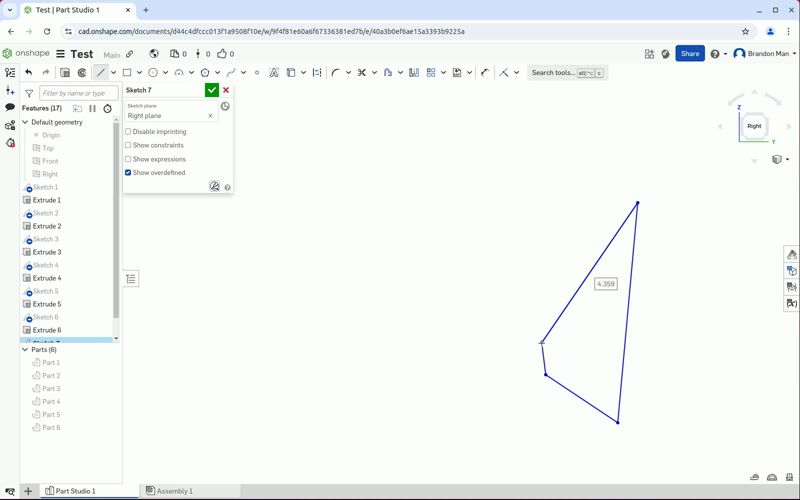
scroll(-6)
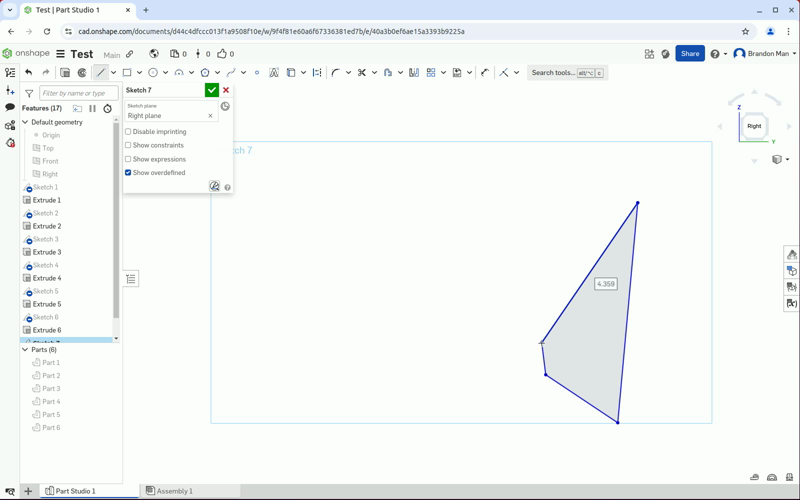
scroll(-6)
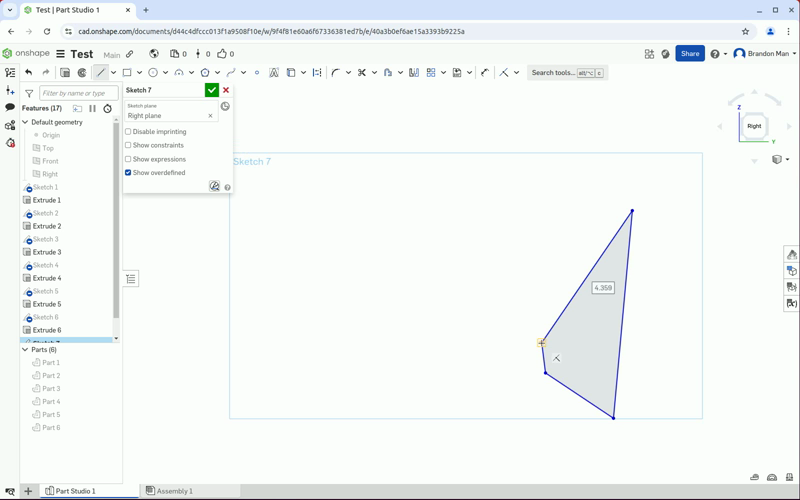
scroll(-6)
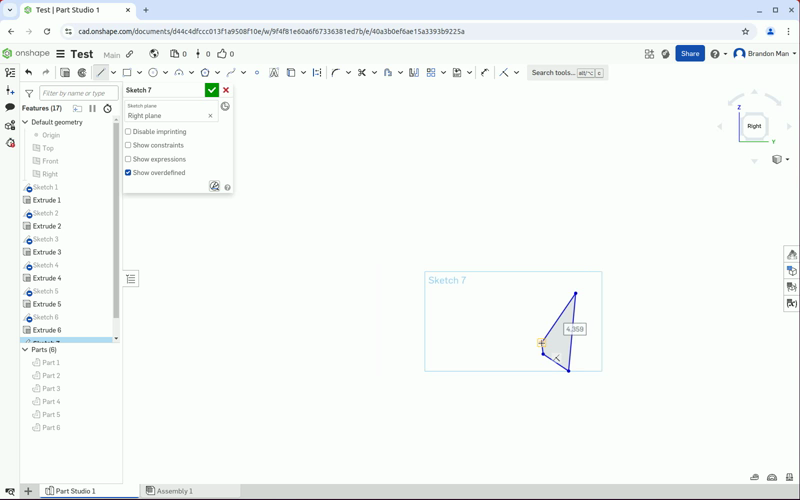
scroll(-6)
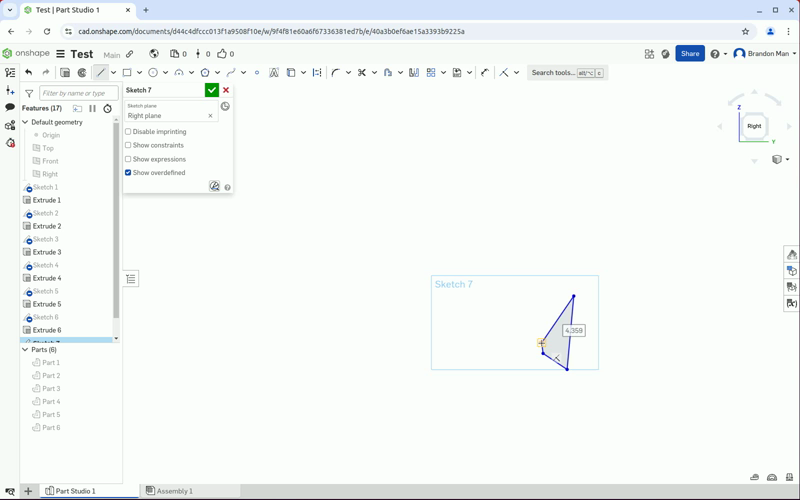
scroll(-6)
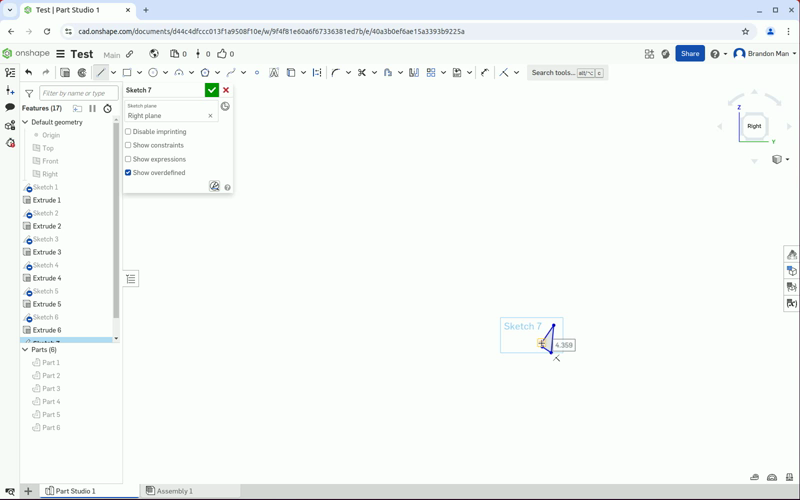
key(esc)
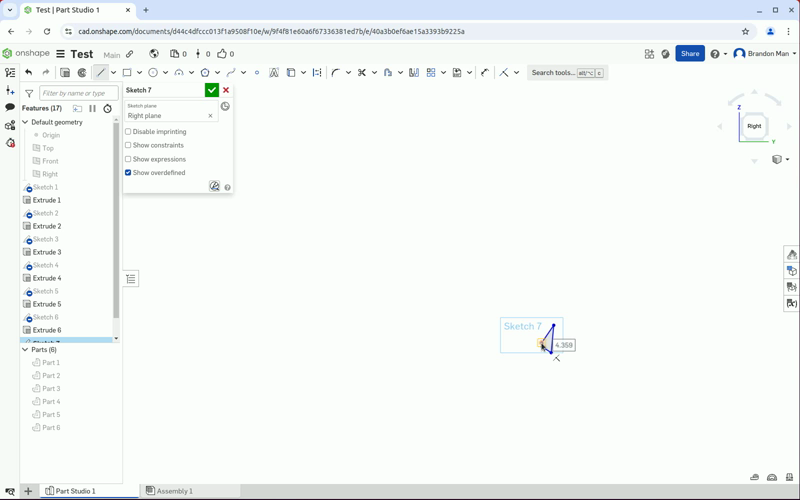
mouse_move(548, 340)
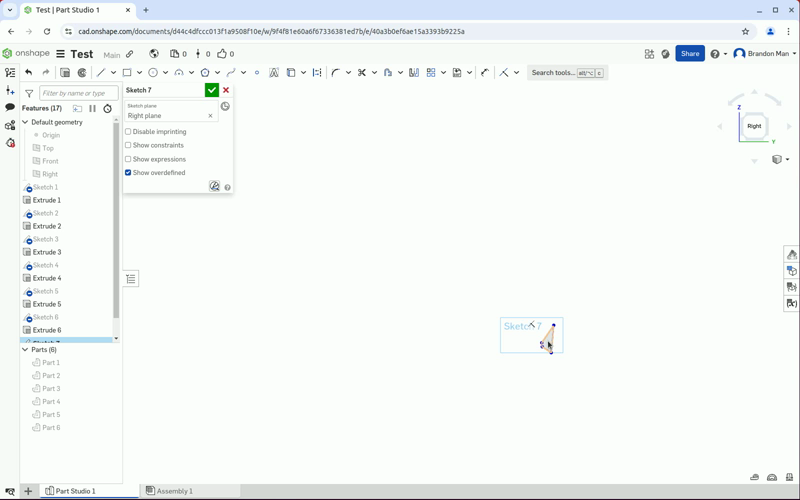
scroll(6)
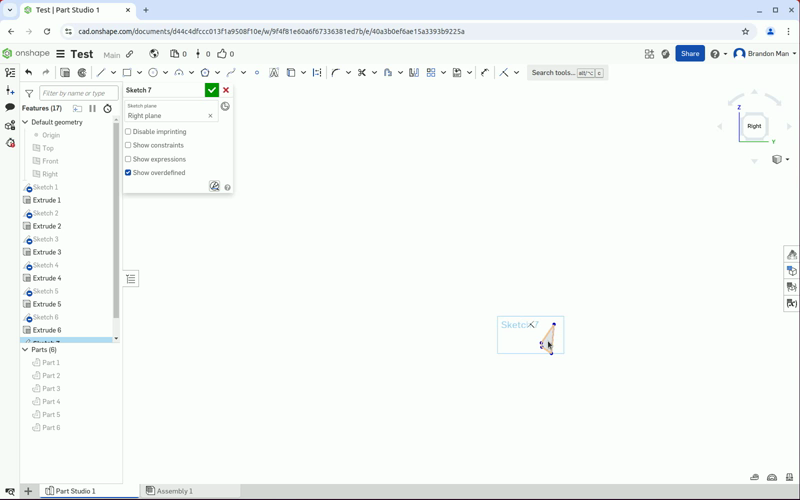
scroll(6)
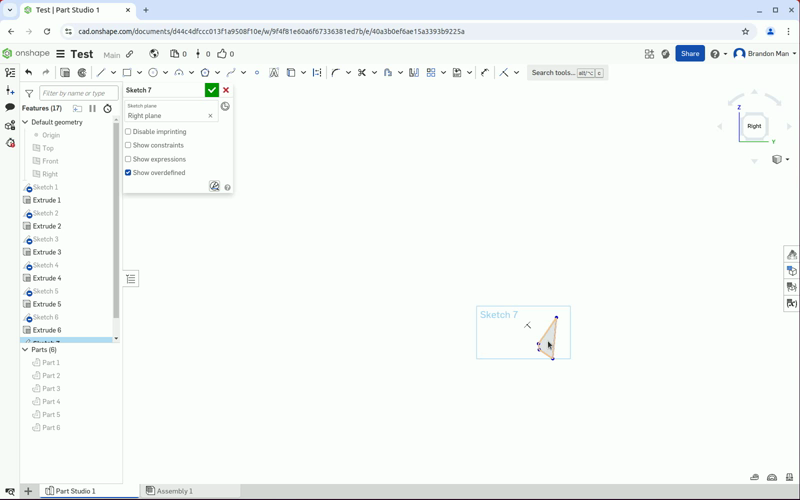
scroll(6)
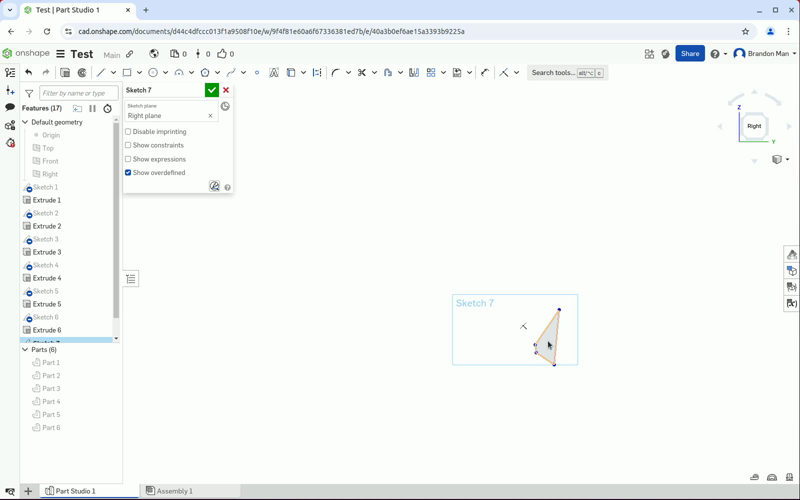
scroll(6)
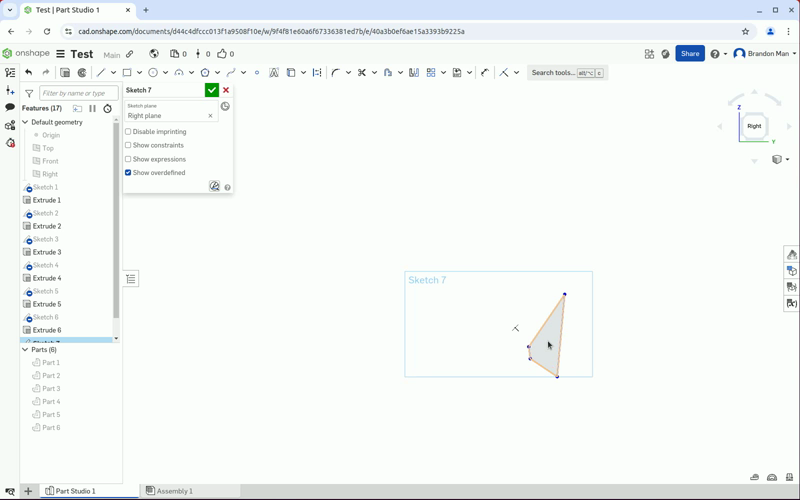
scroll(6)
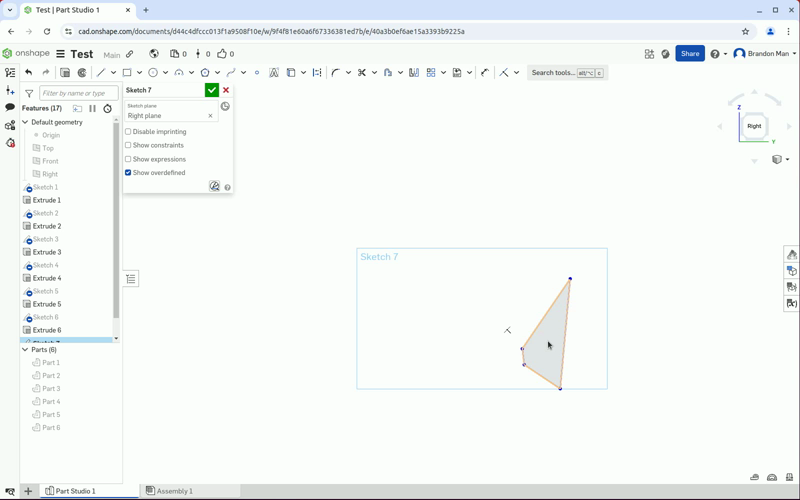
scroll(6)
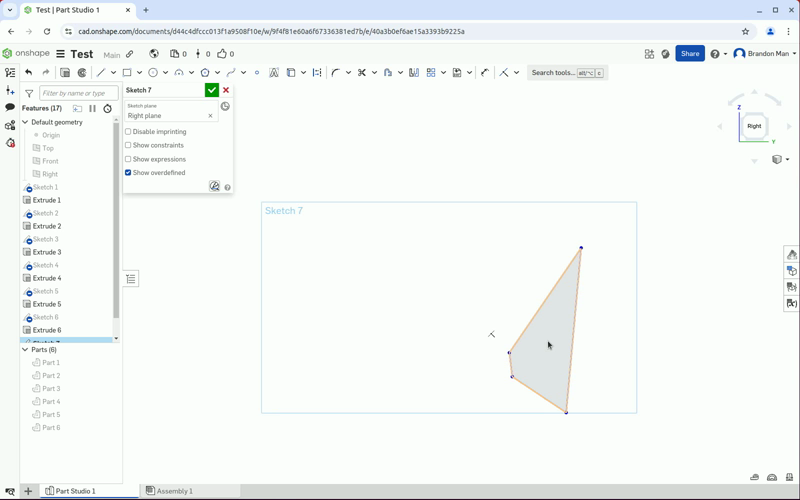
scroll(6)
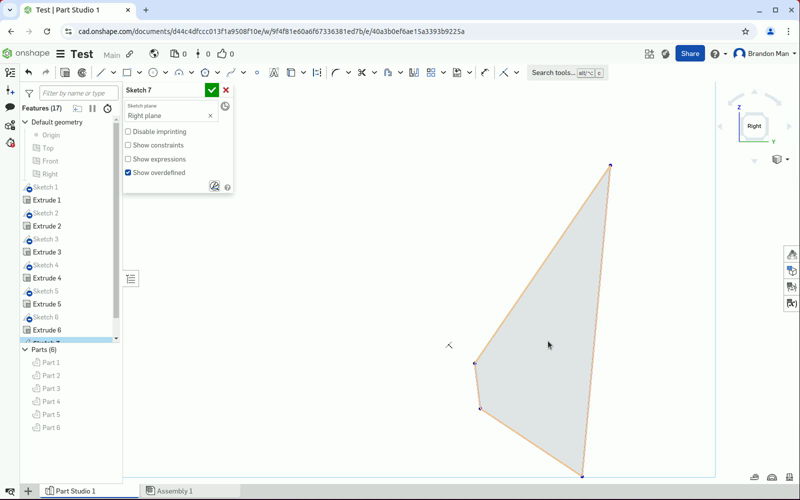
click(548, 340)
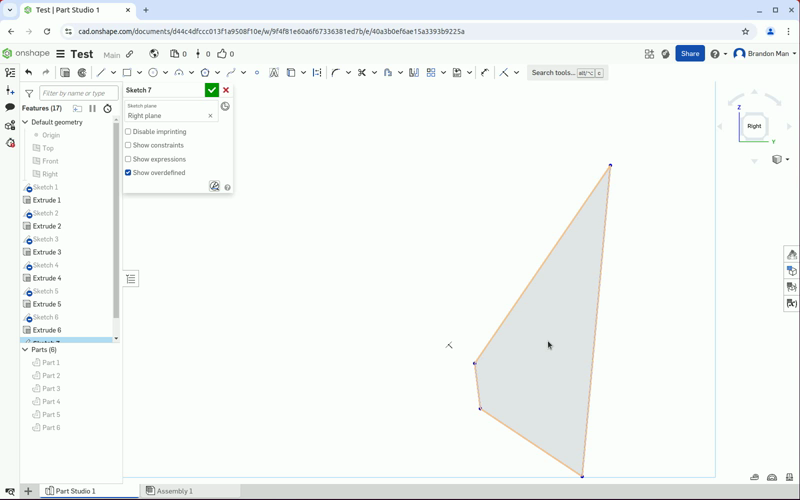
scroll(-6)
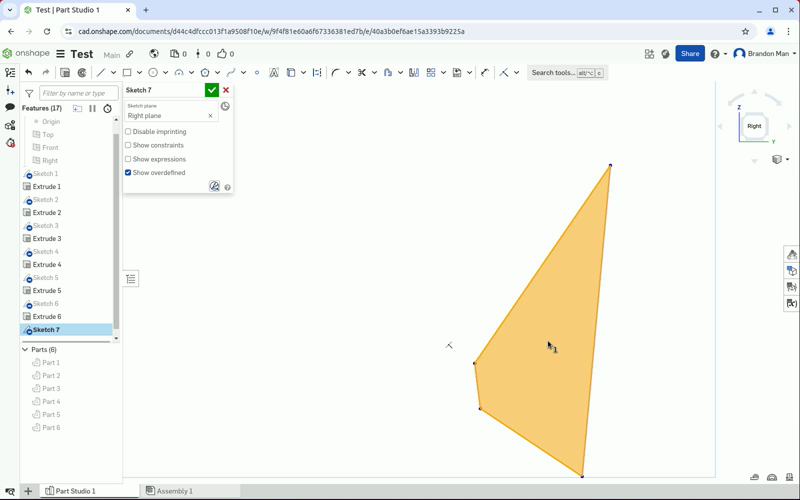
scroll(-6)
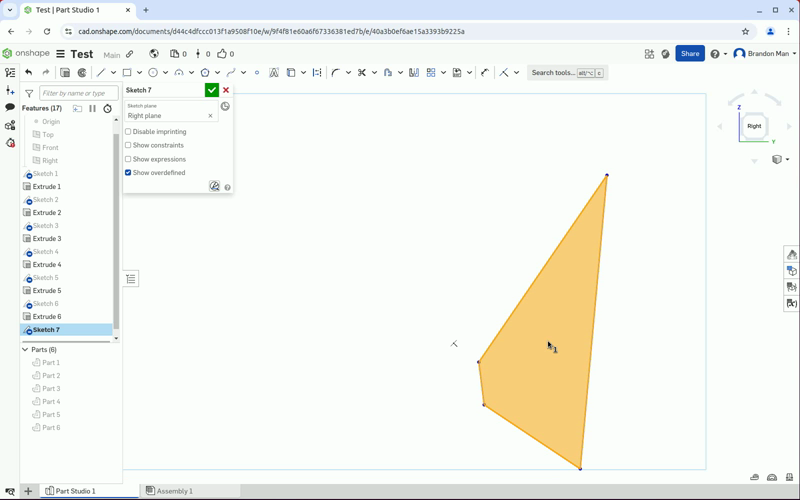
scroll(-6)
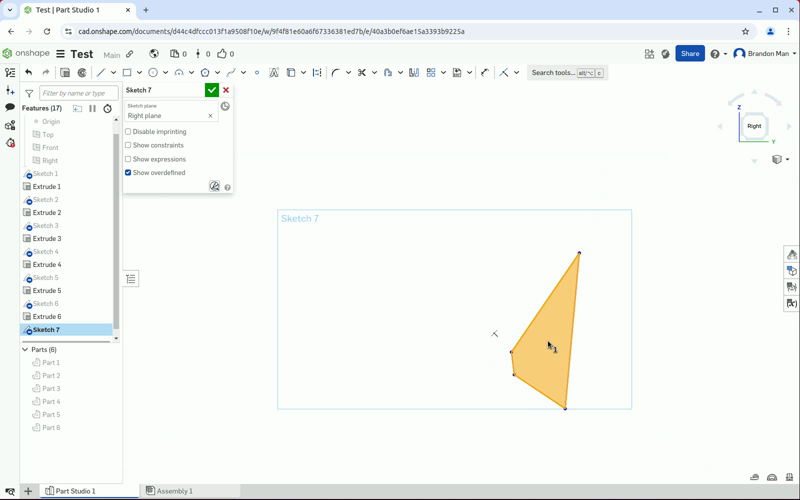
scroll(-6)
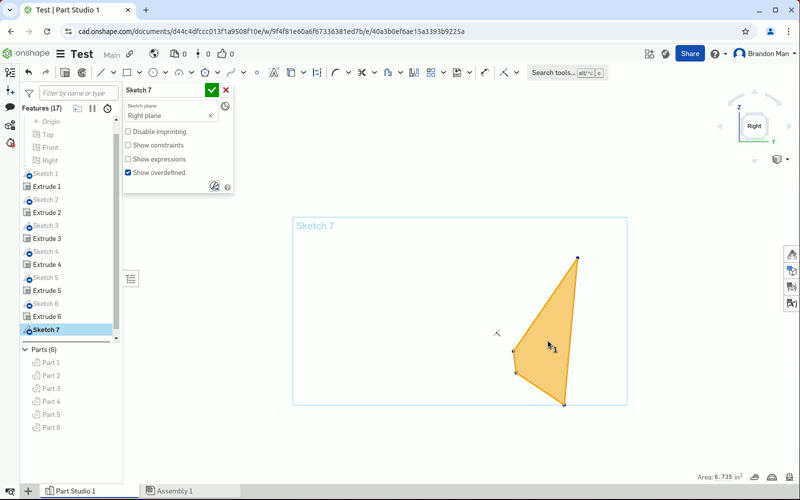
scroll(-6)
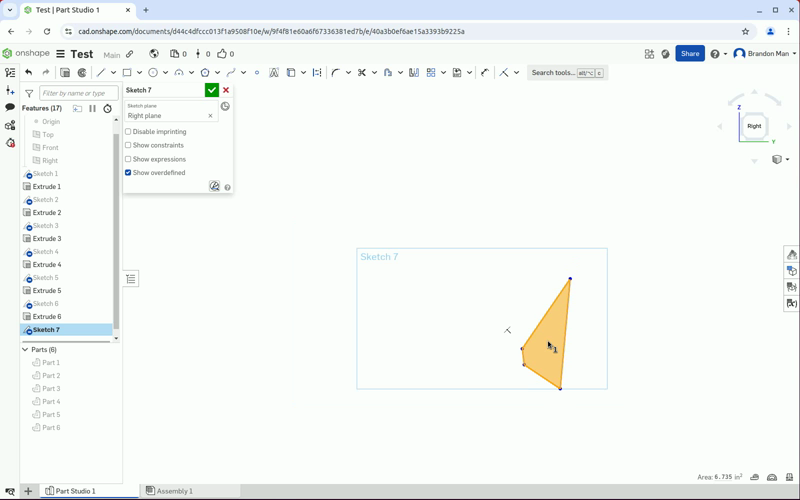
scroll(-6)
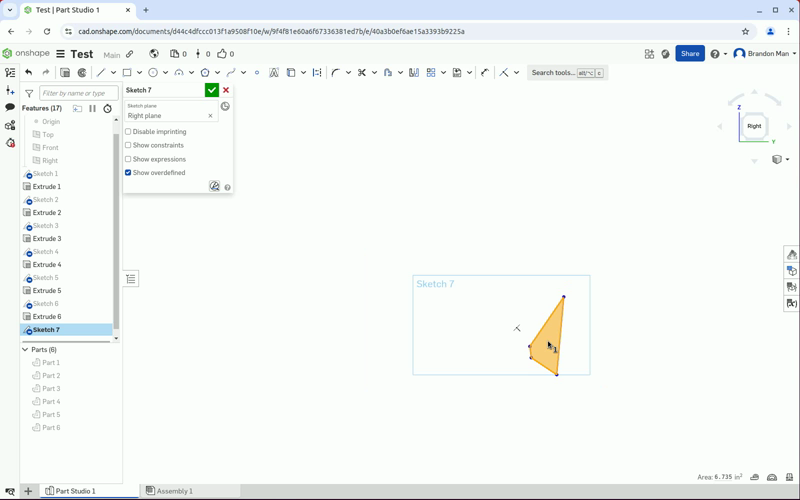
scroll(-6)
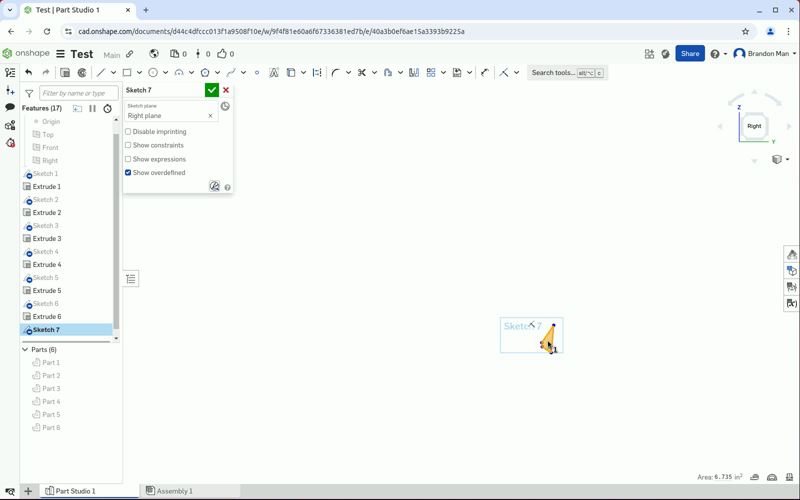
mouse_move(73, 352)
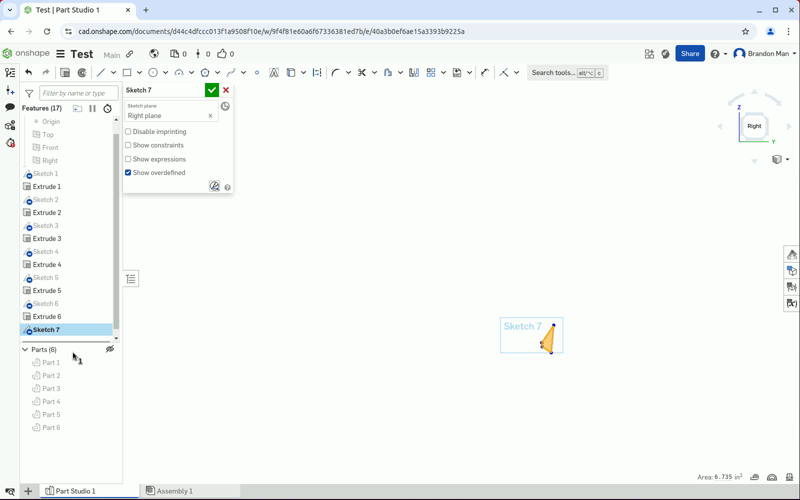
key(shift+y)
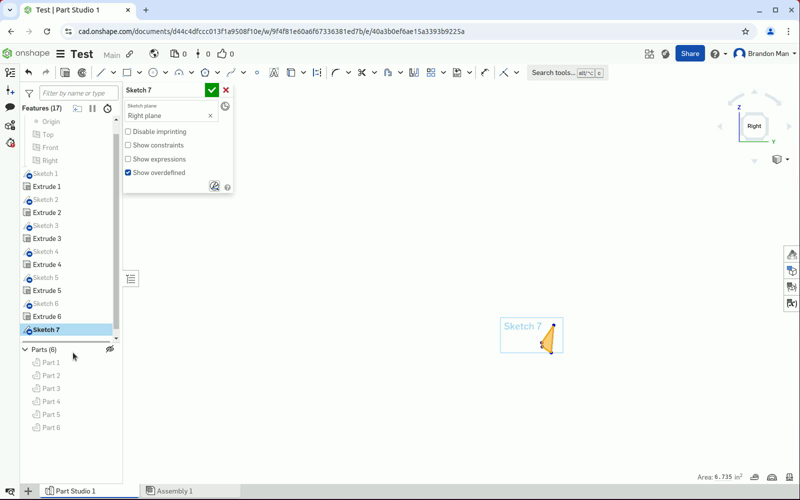
key(shift+e)
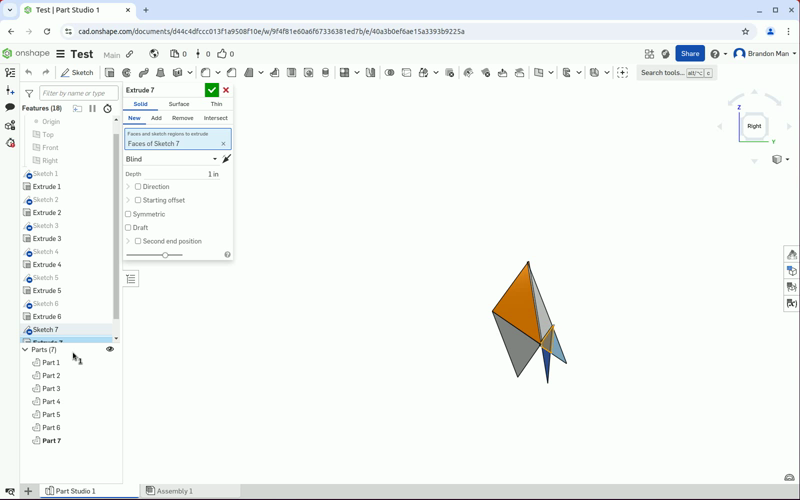
mouse_move(143, 106)
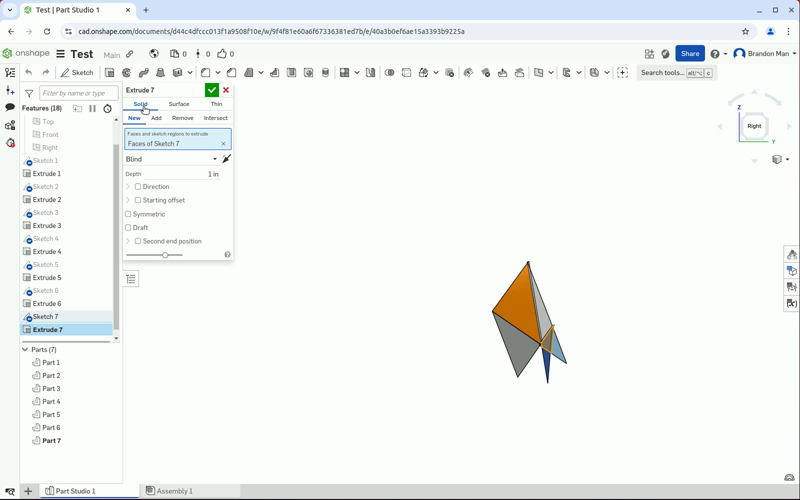
click(143, 106)
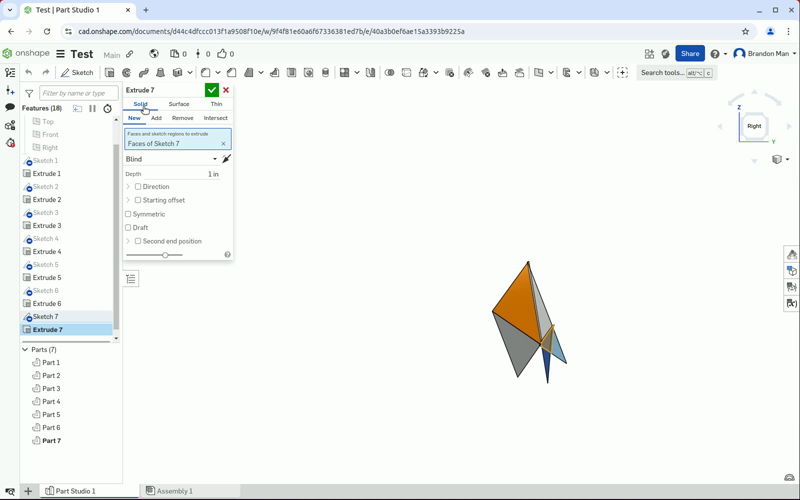
mouse_move(137, 120)
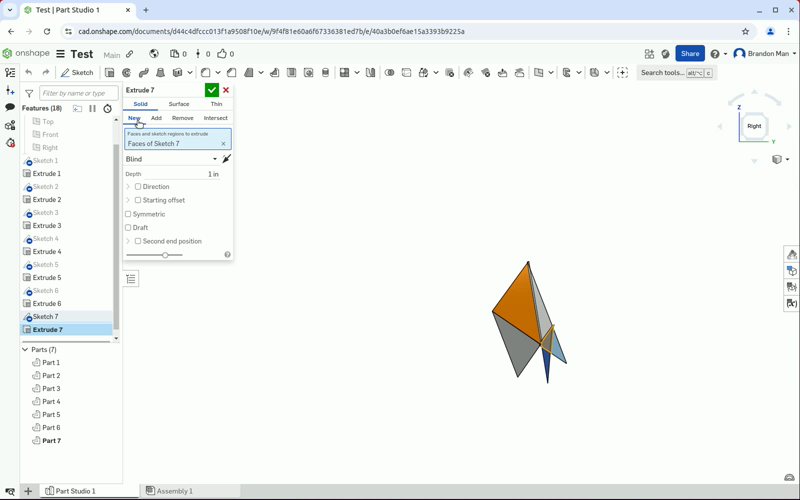
click(137, 120)
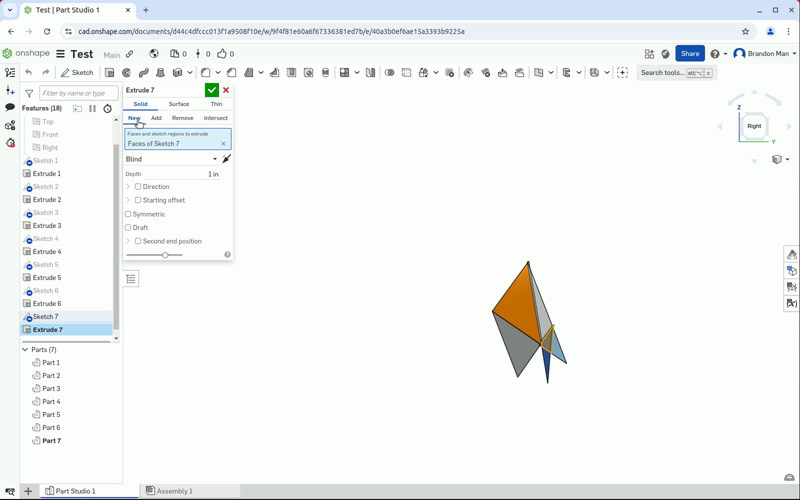
key(tab, 4)
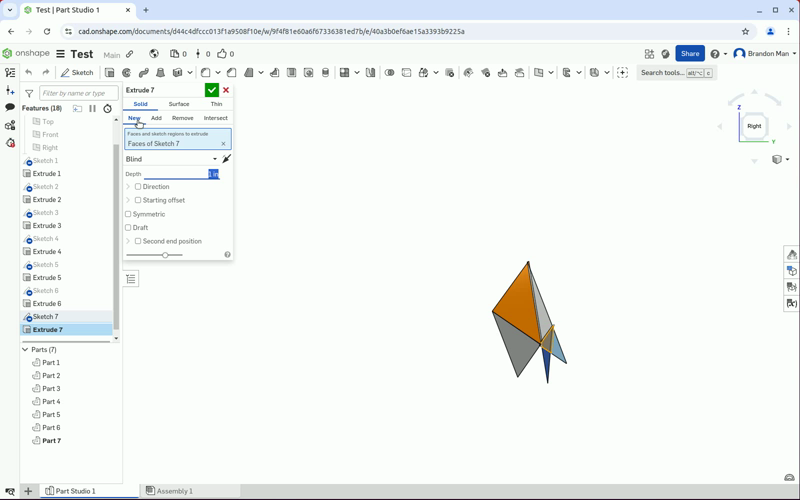
text(4.814)
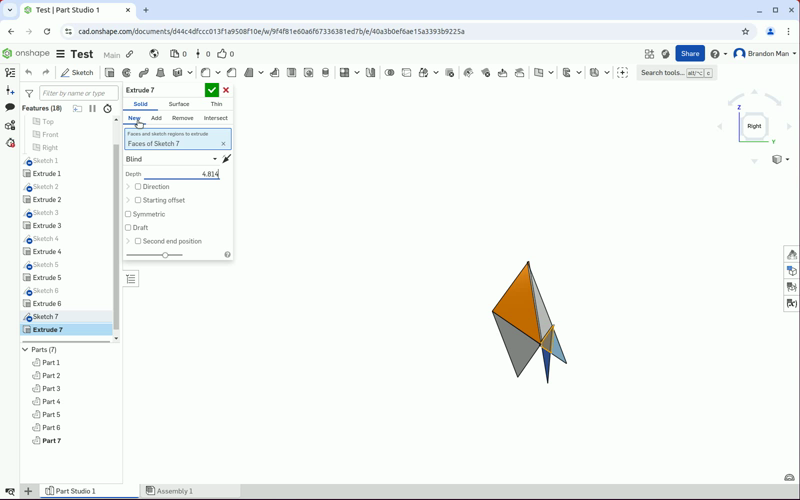
key(enter)
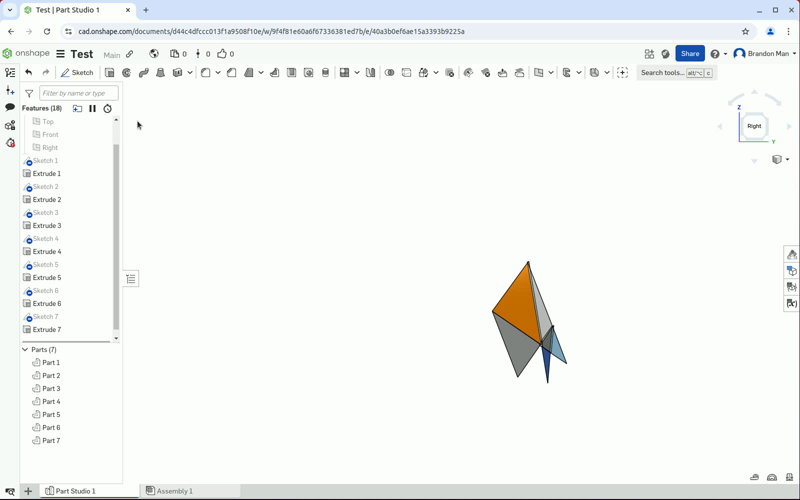
key(shift+h)
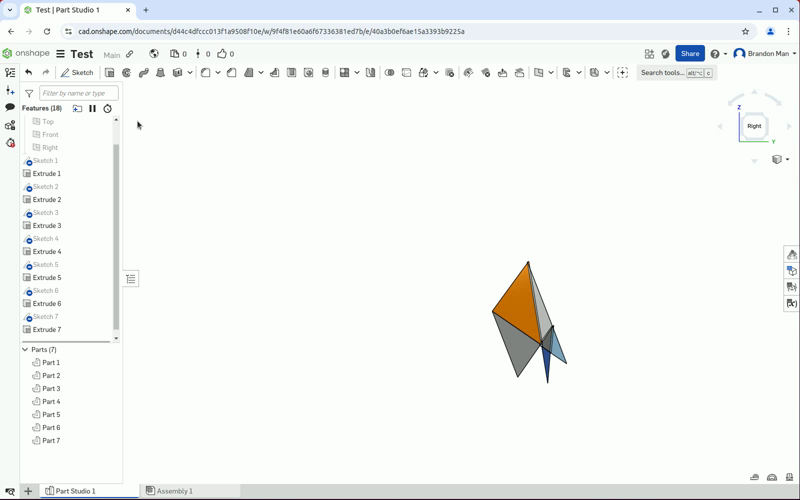
key(shift+h)
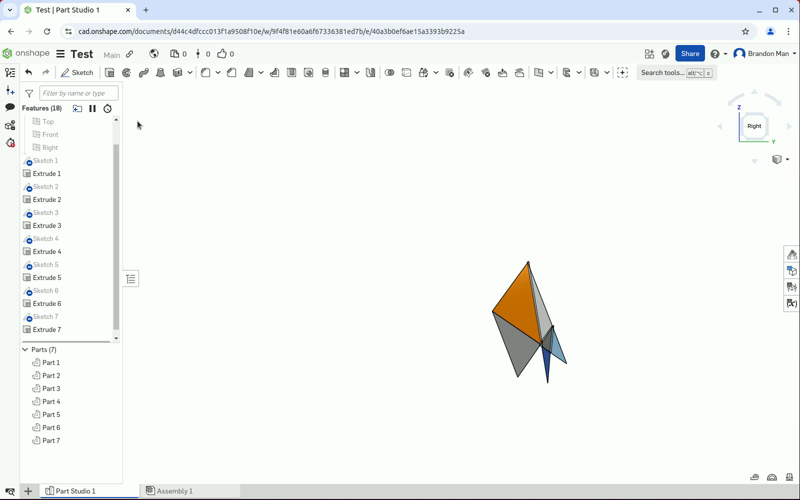
mouse_move(69, 163)
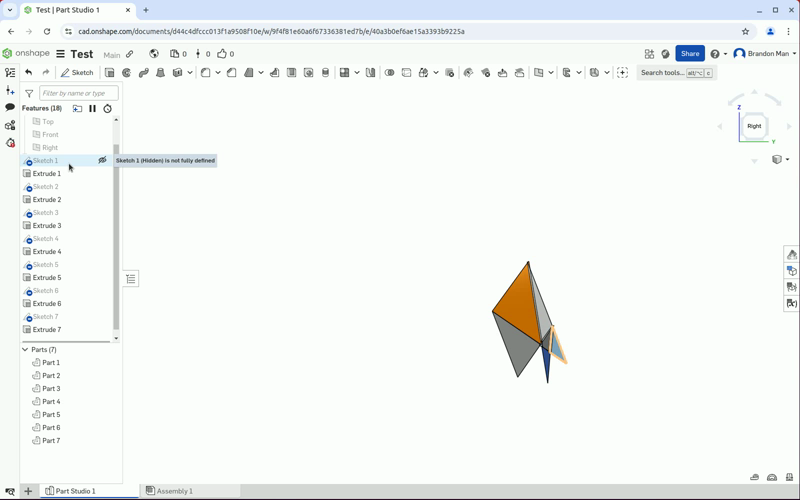
click(69, 163)
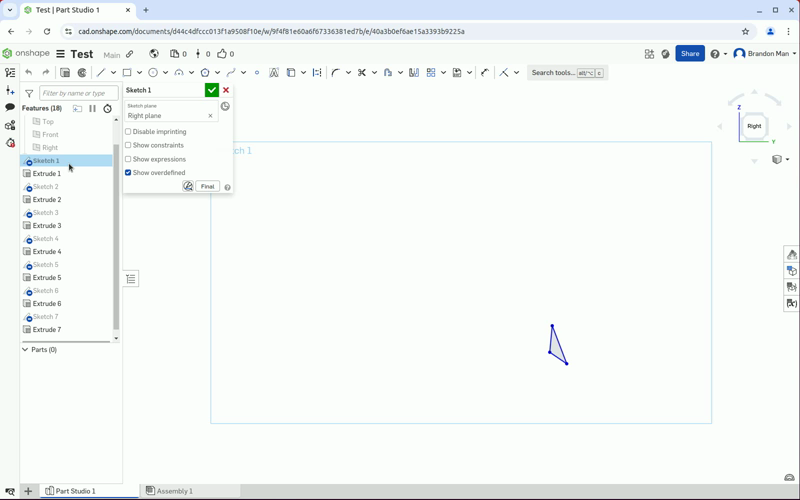
mouse_move(229, 92)
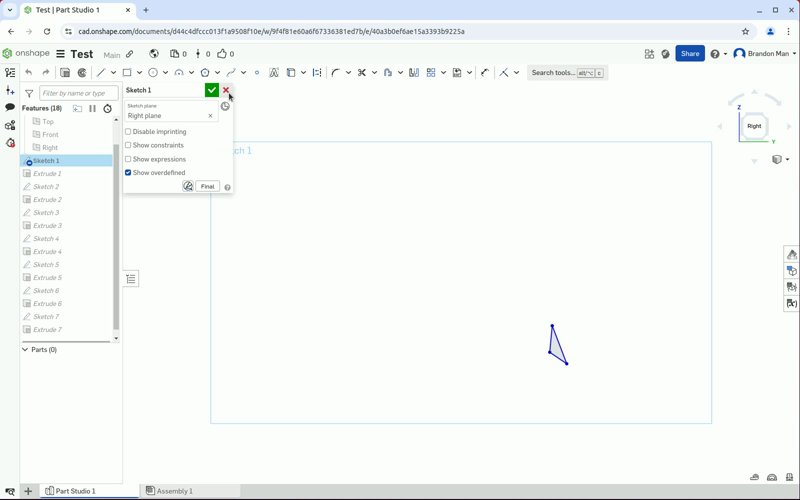
click(229, 92)
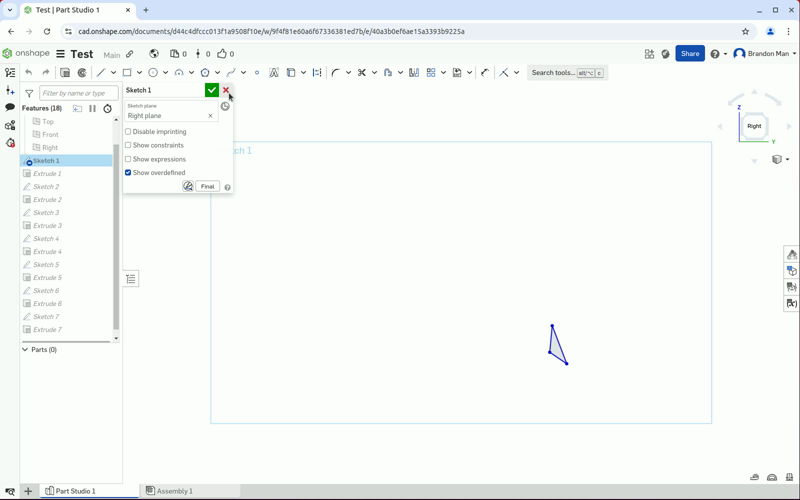
key(shift+s)
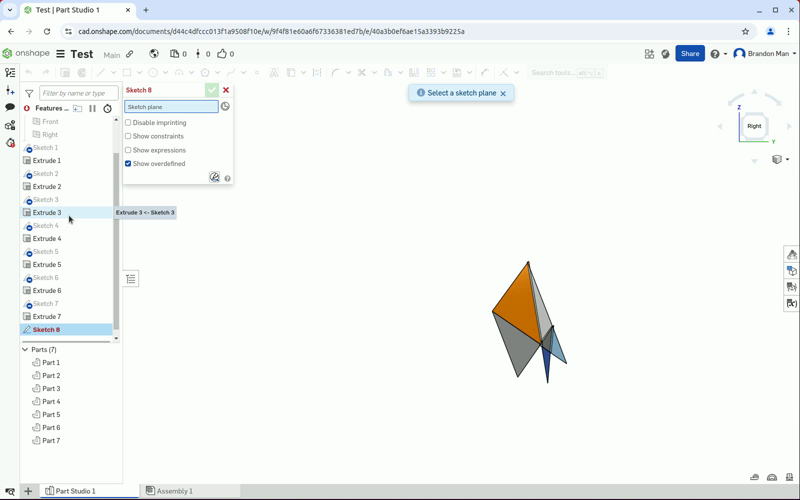
scroll(3)
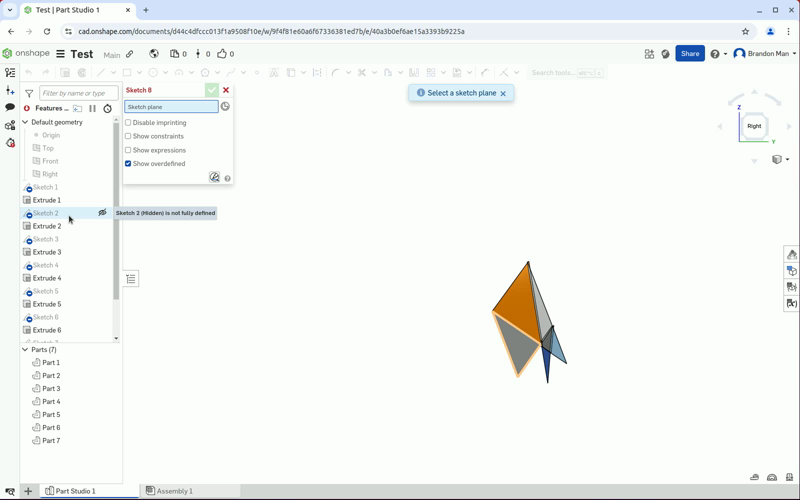
mouse_move(69, 176)
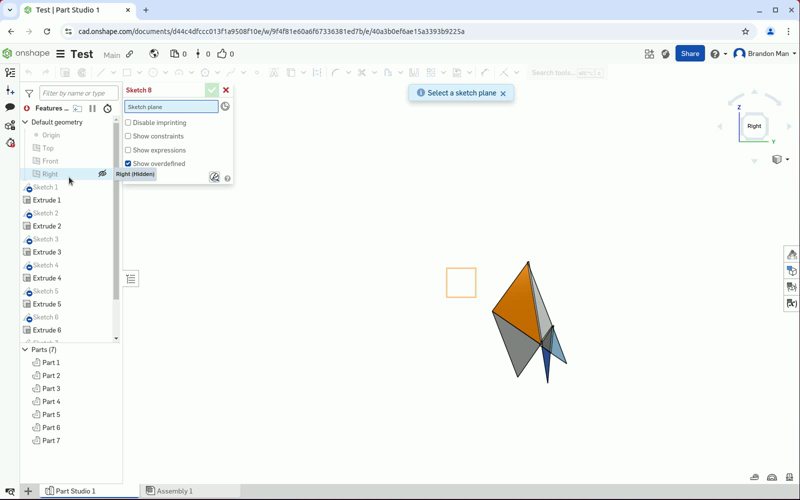
click(69, 176)
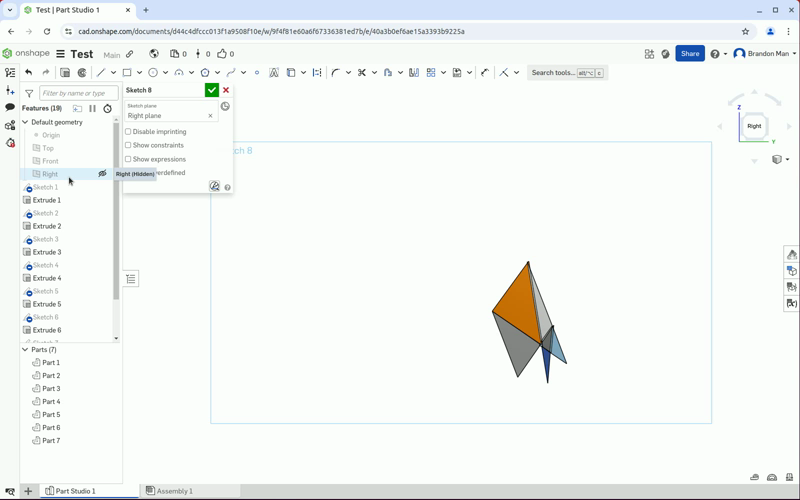
mouse_move(73, 352)
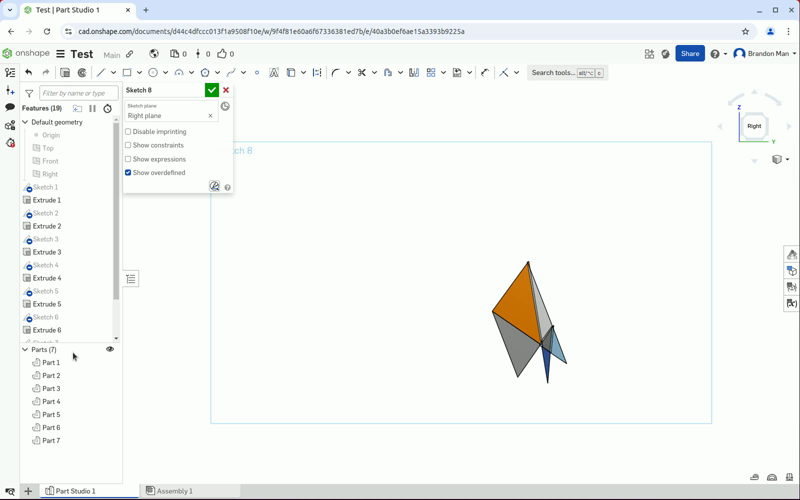
key(y)
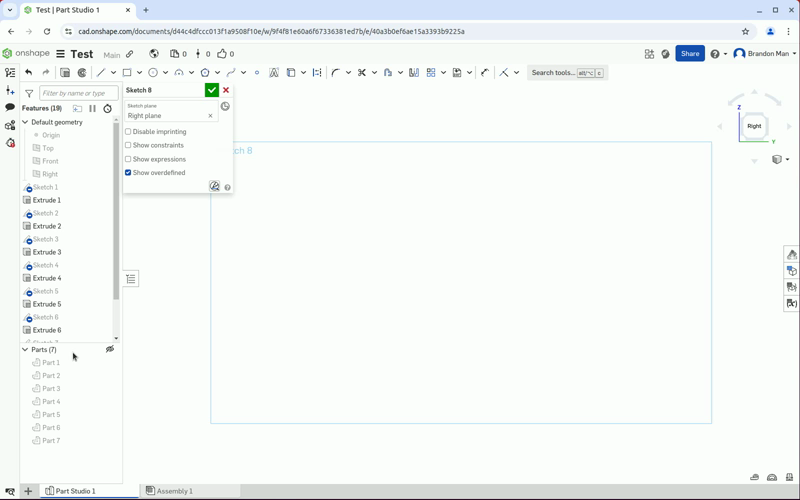
key(l)
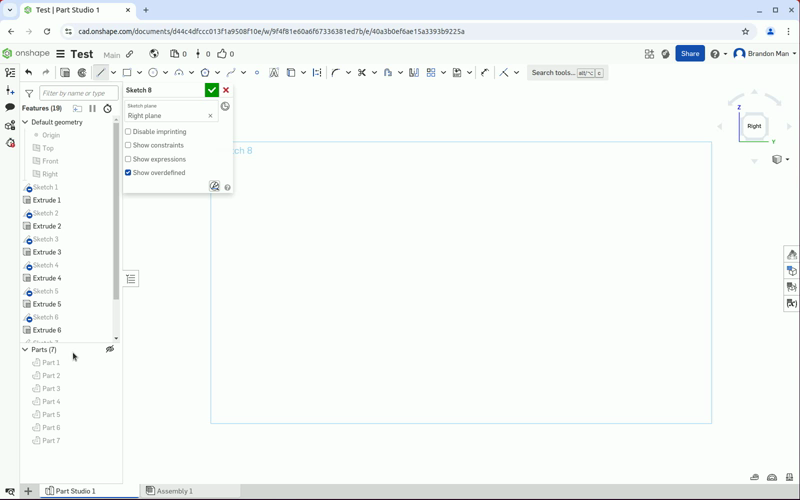
key_down(shift)
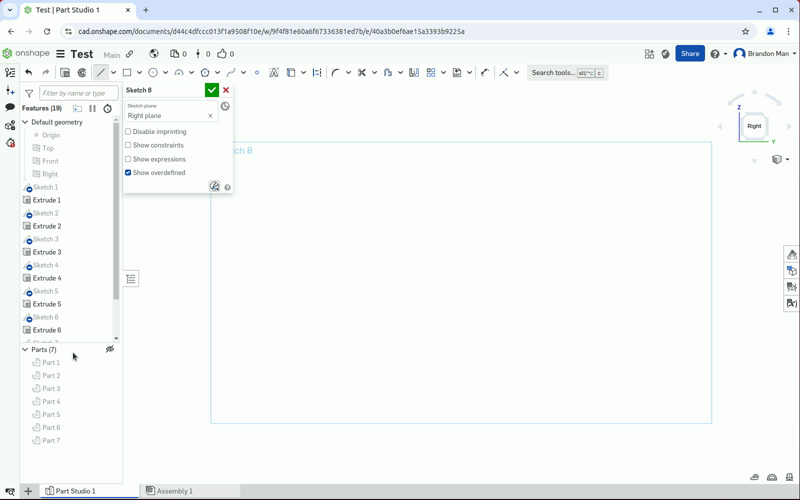
mouse_move(372, 174)
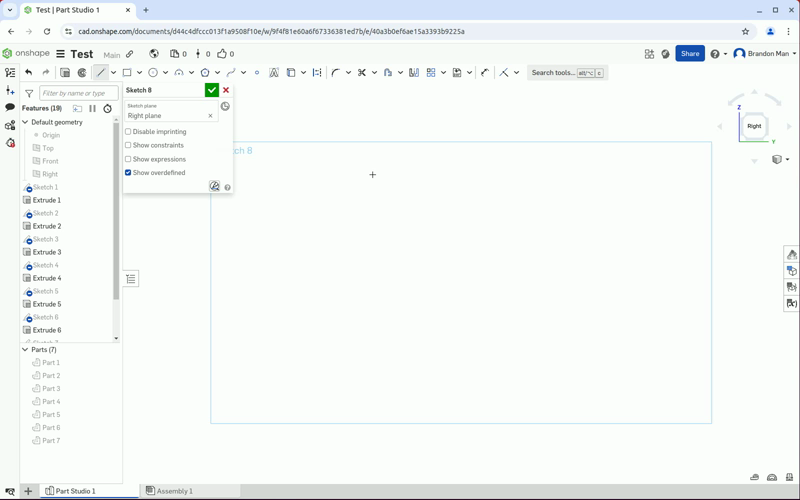
click(372, 174)
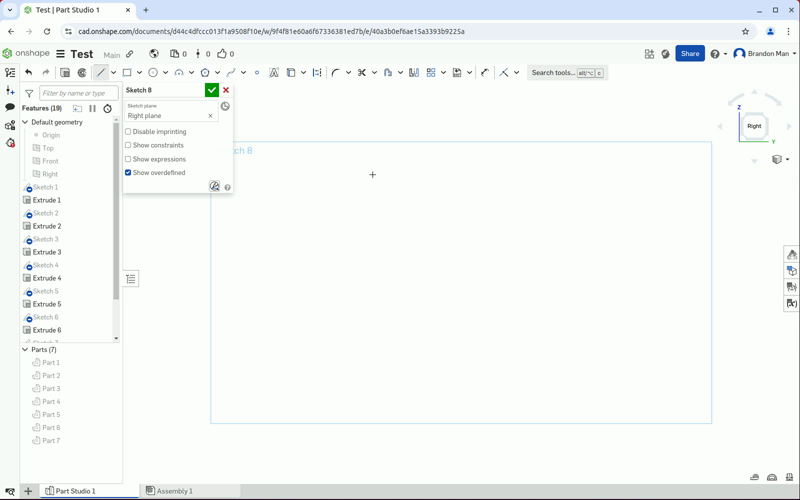
key_up(shift)
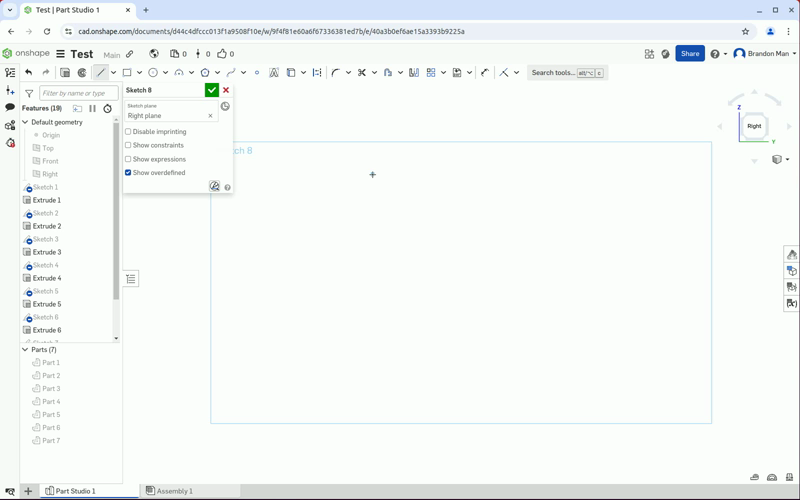
key_down(shift)
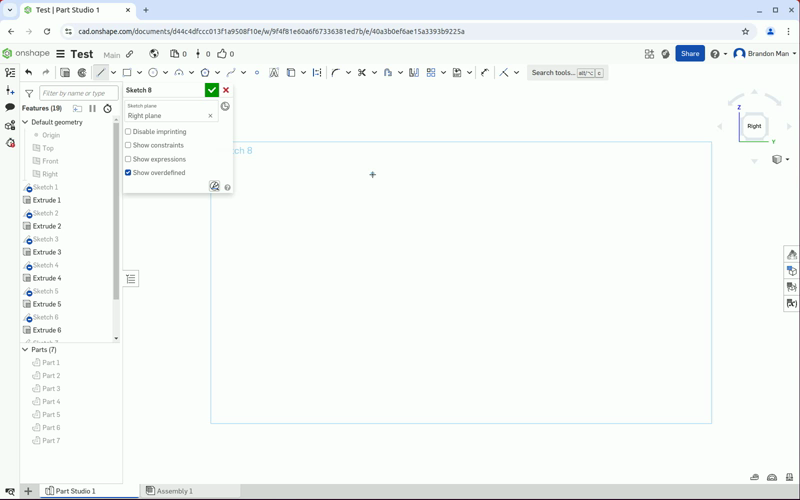
mouse_move(403, 232)
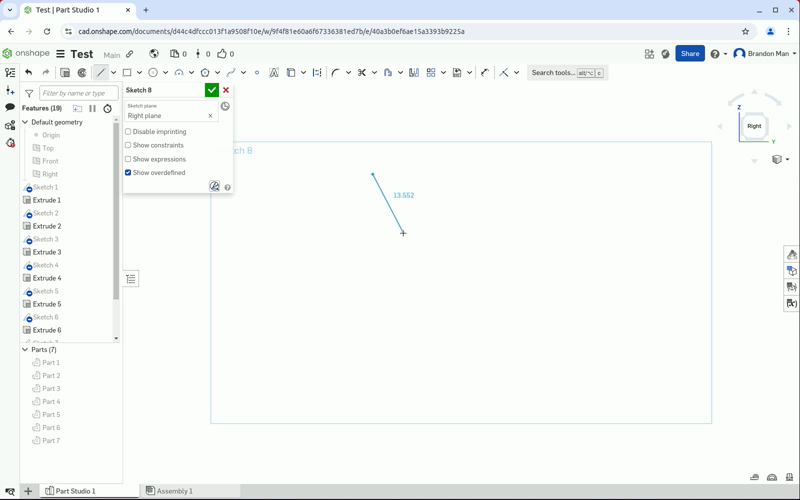
click(403, 232)
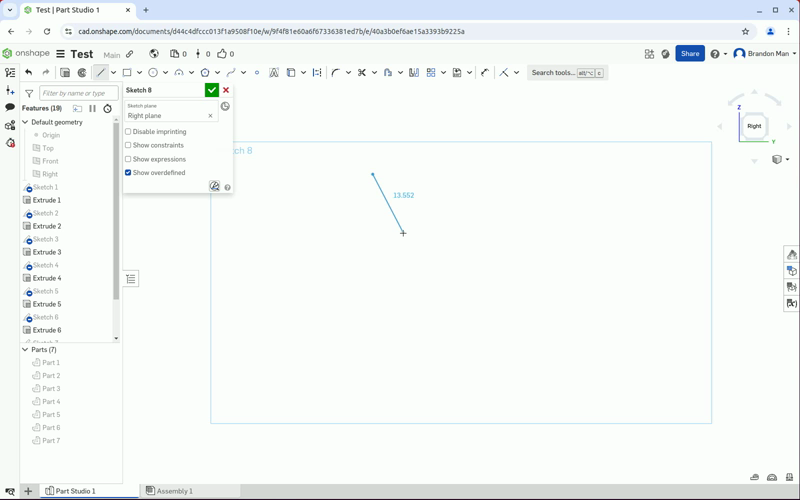
key_up(shift)
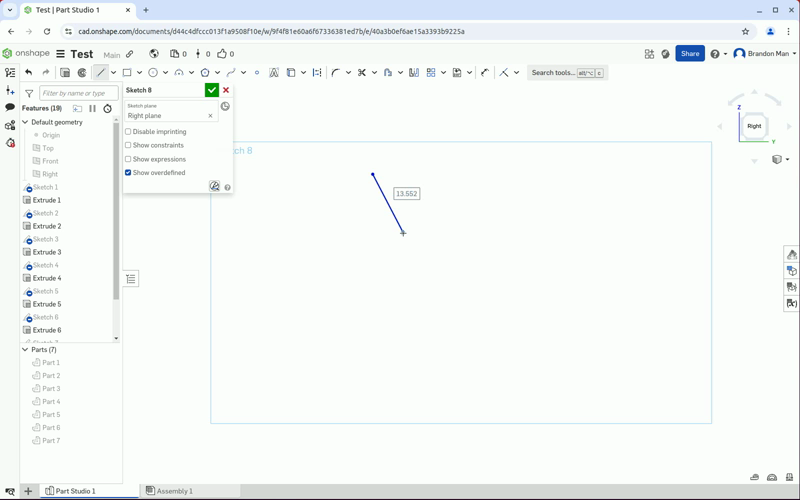
key_down(shift)
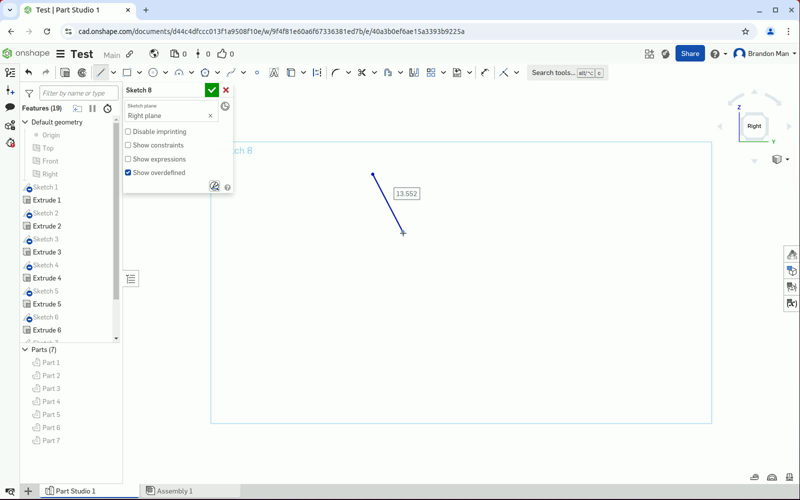
mouse_move(509, 258)
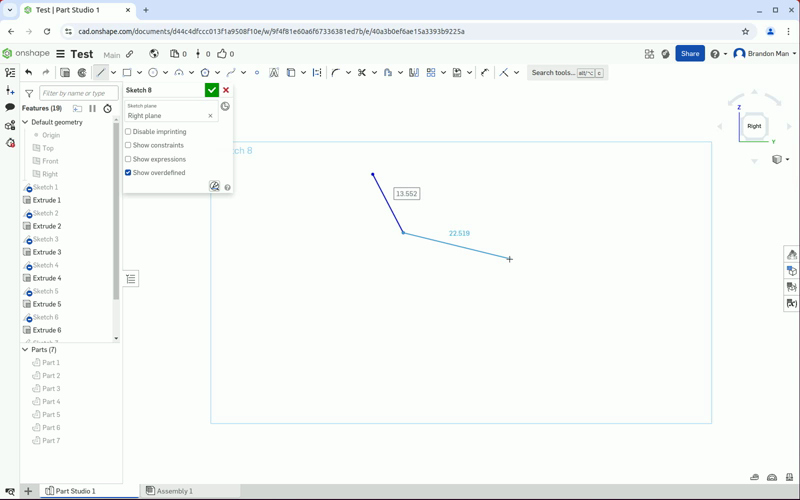
click(509, 258)
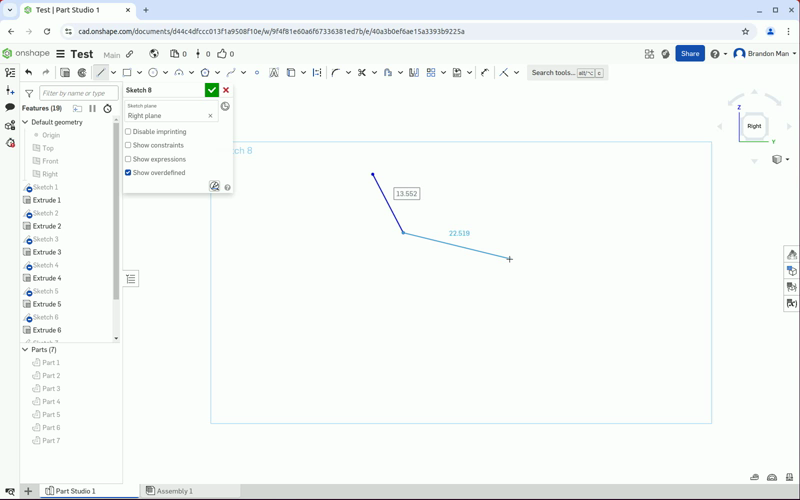
key_up(shift)
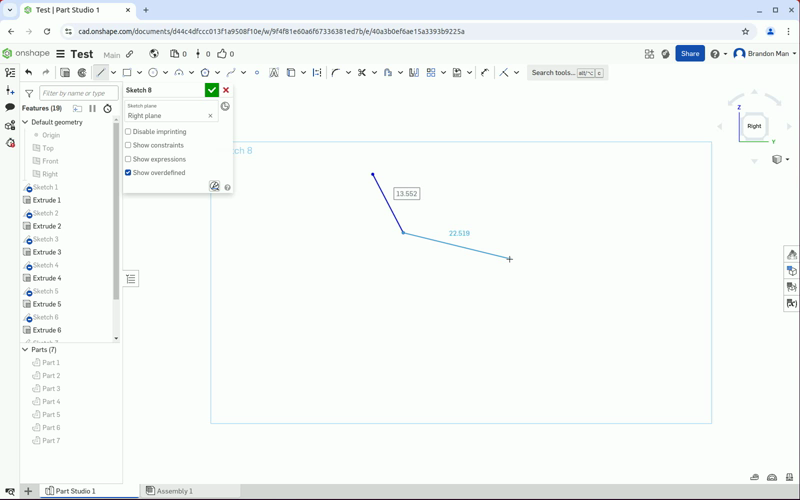
key_down(shift)
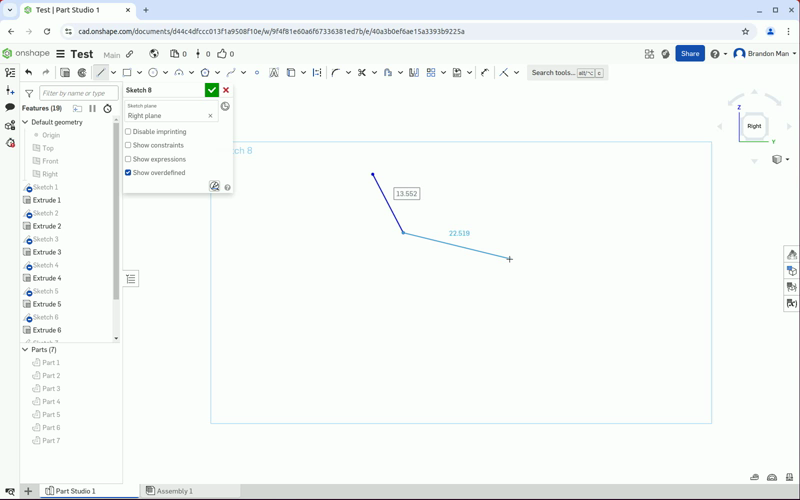
mouse_move(372, 174)
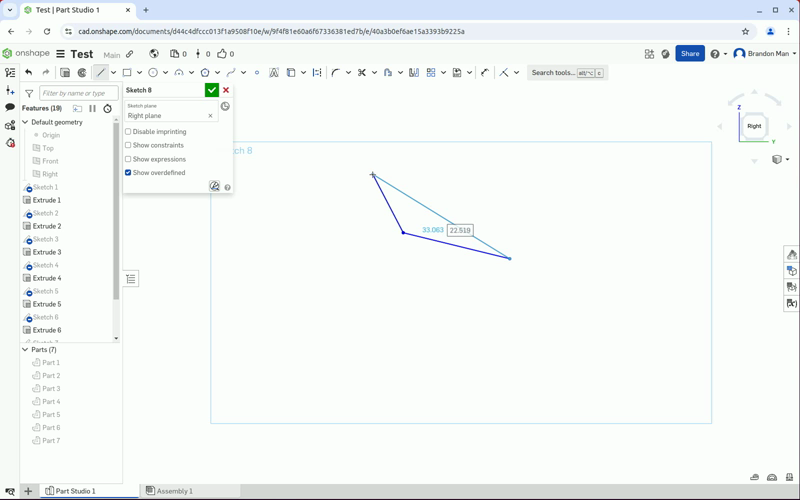
key_up(shift)
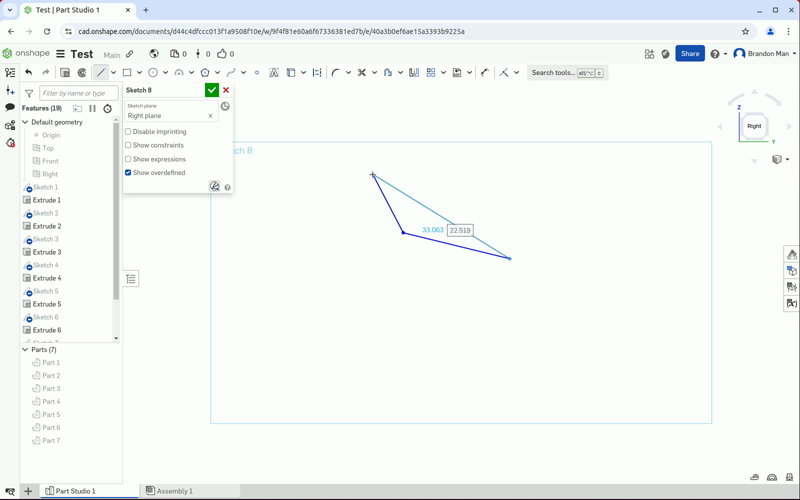
click(372, 174)
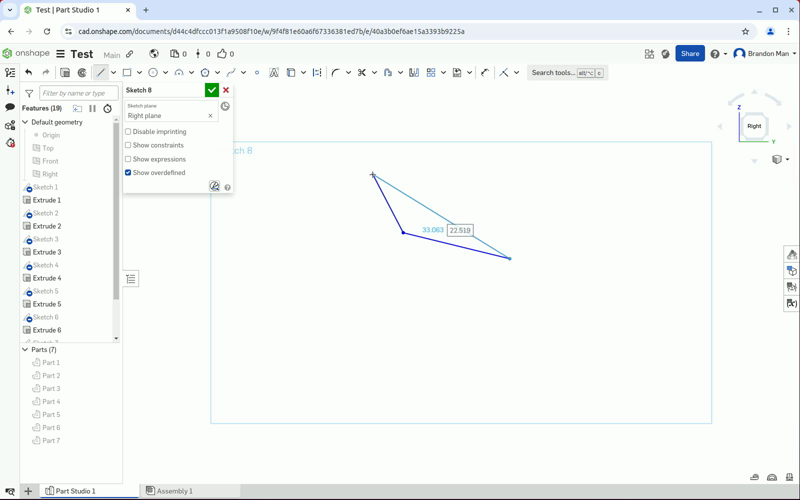
key(esc)
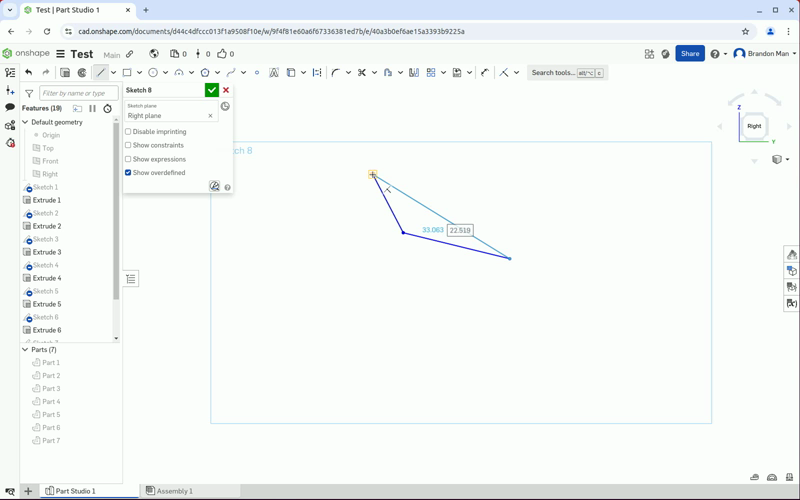
mouse_move(432, 234)
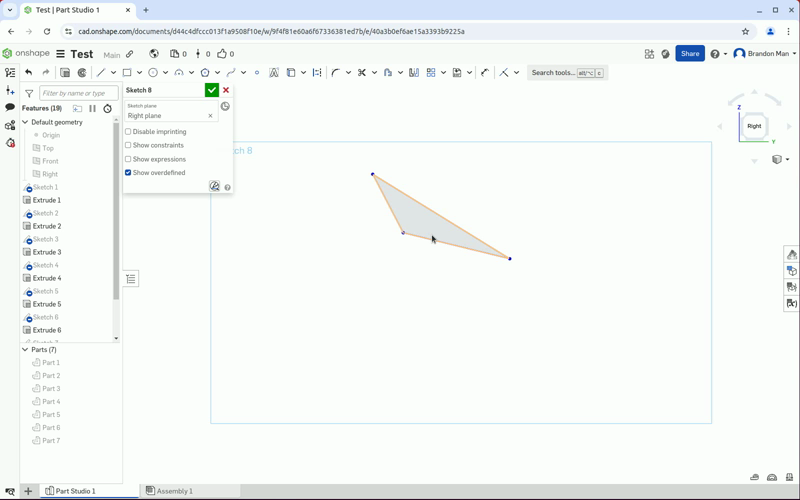
click(432, 234)
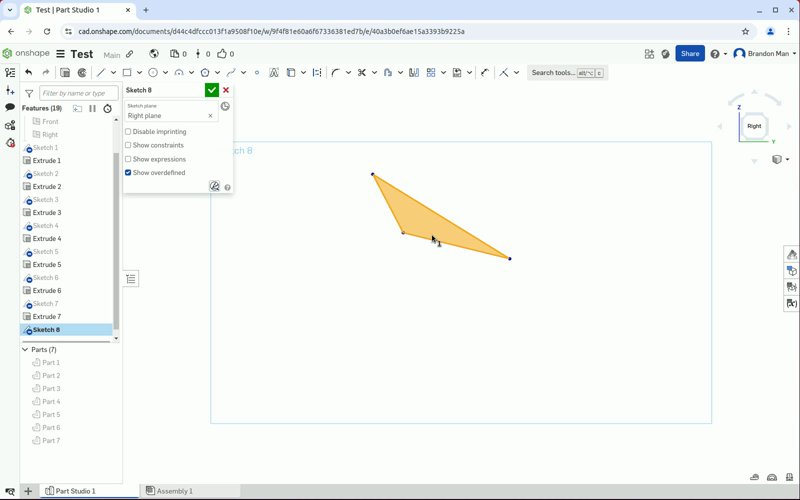
mouse_move(73, 352)
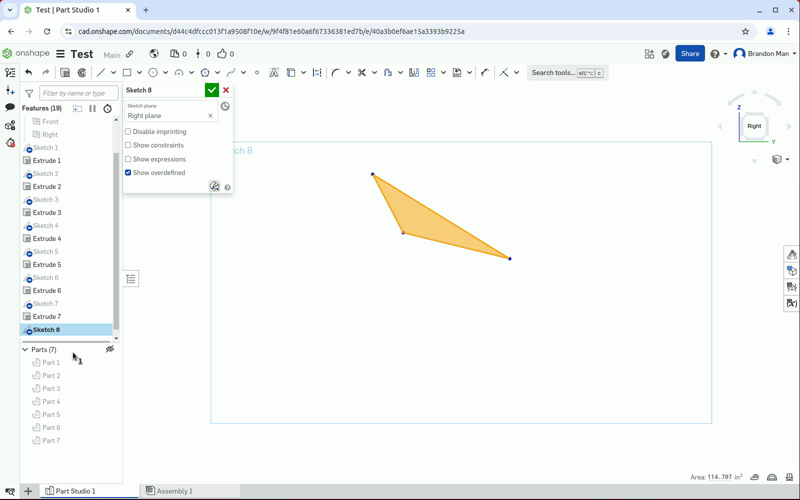
key(shift+y)
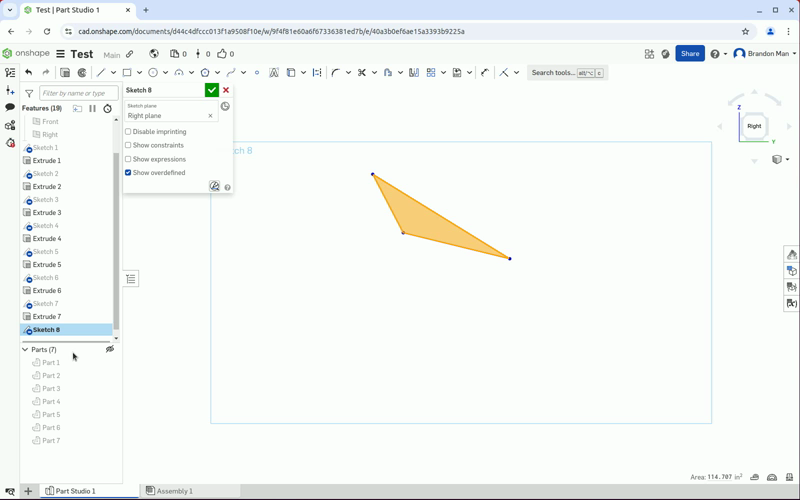
key(shift+e)
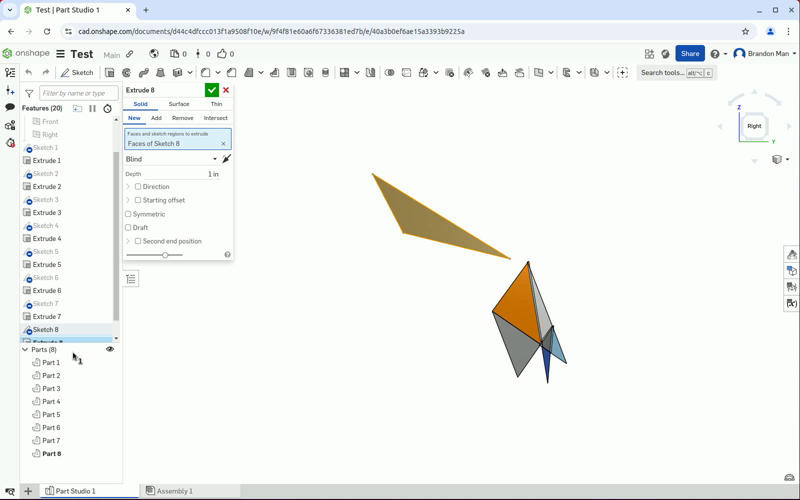
mouse_move(143, 106)
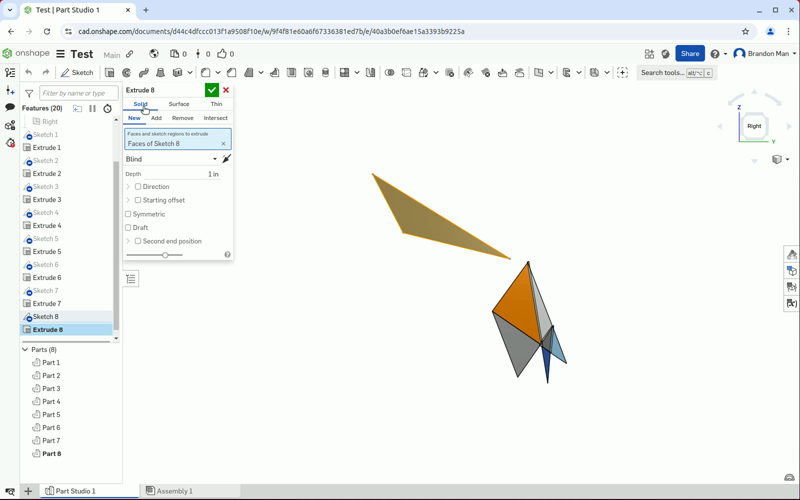
click(143, 106)
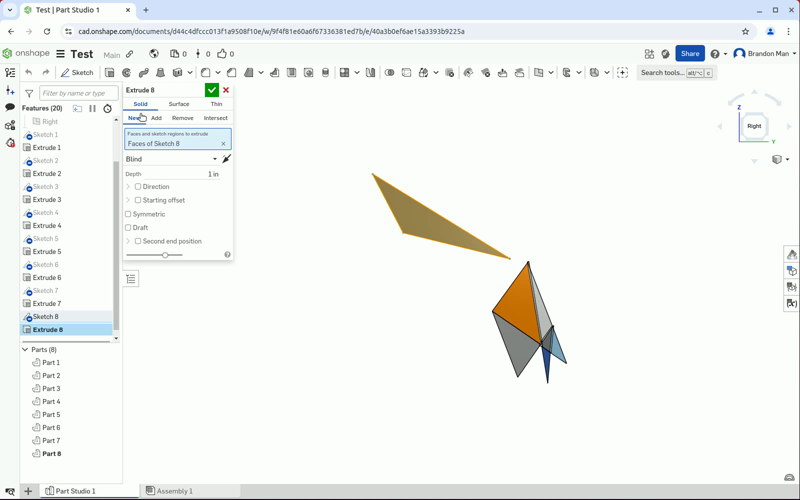
mouse_move(137, 120)
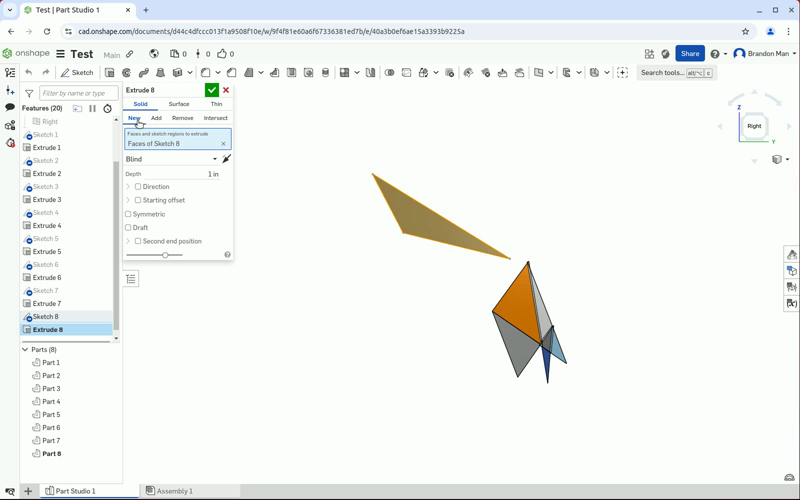
click(137, 120)
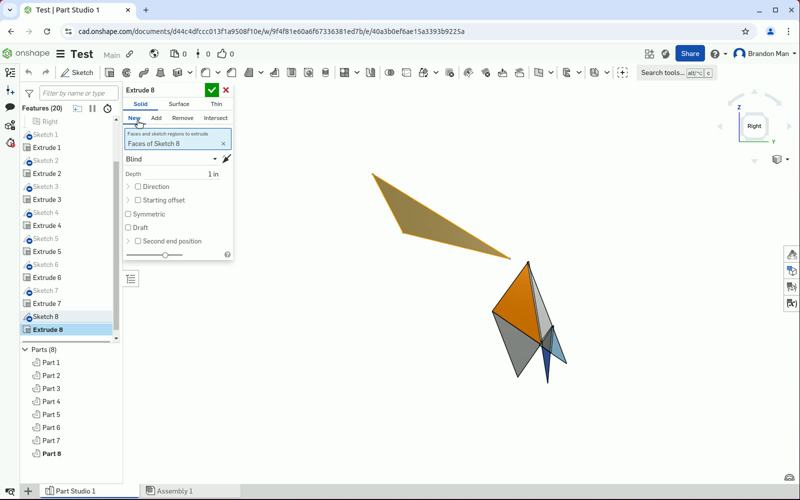
key(tab, 4)
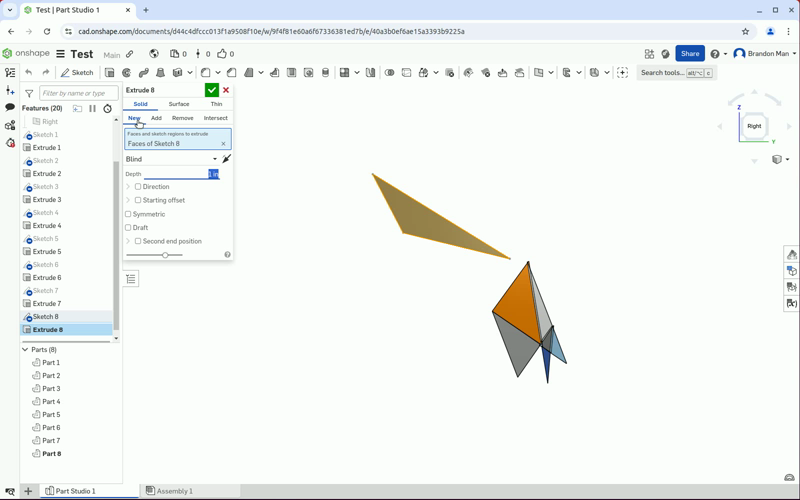
text(4.814)
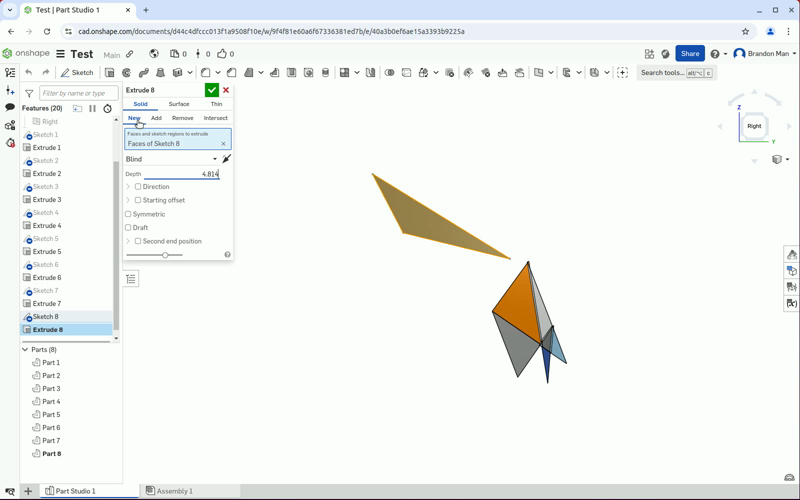
key(enter)
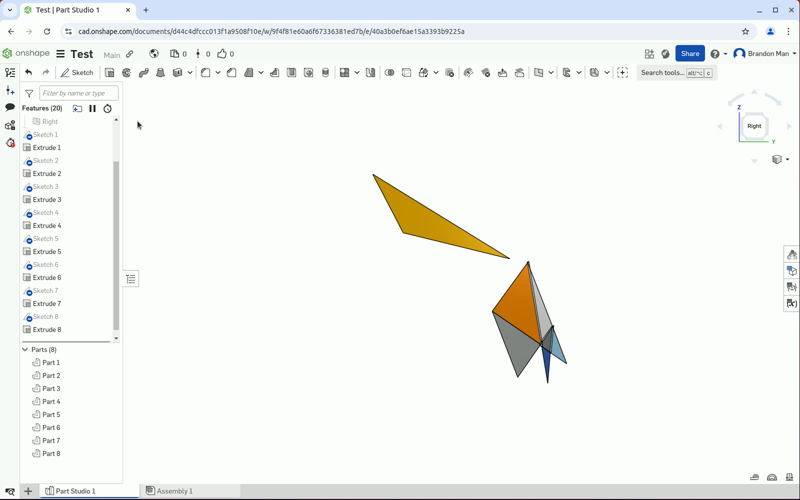
key(shift+h)
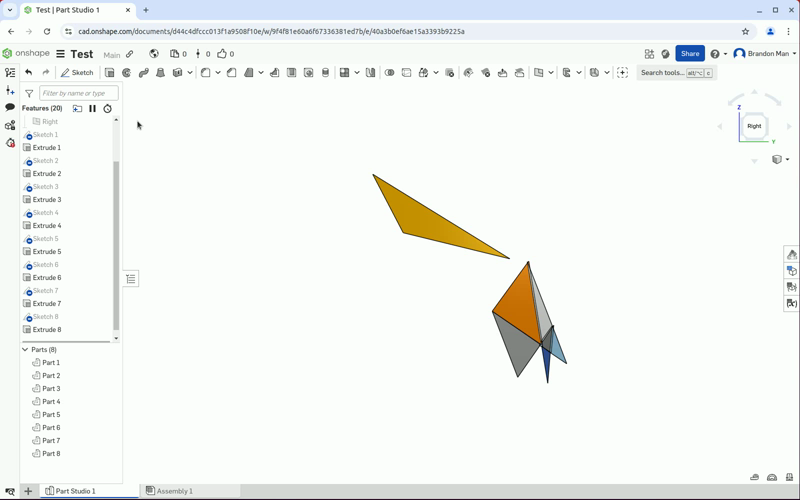
key(shift+h)
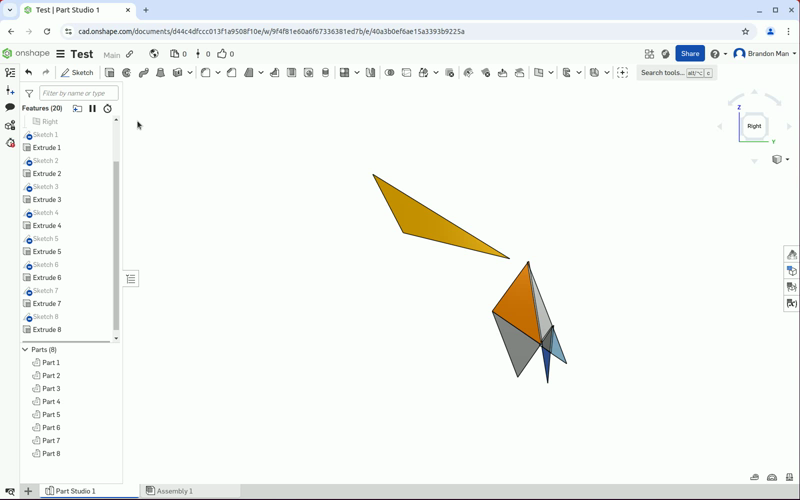
mouse_move(69, 137)
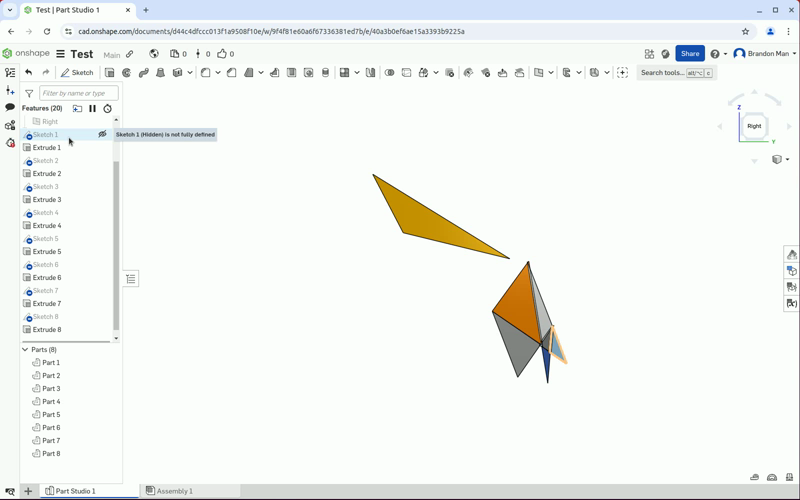
click(69, 137)
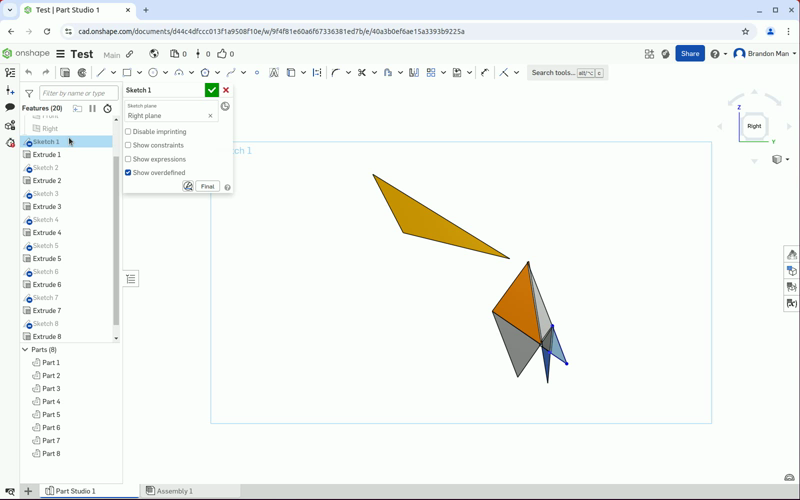
mouse_move(229, 92)
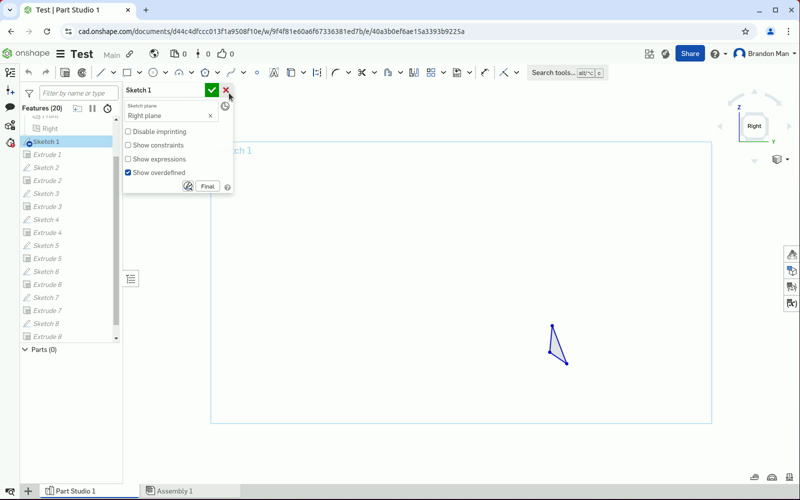
click(229, 92)
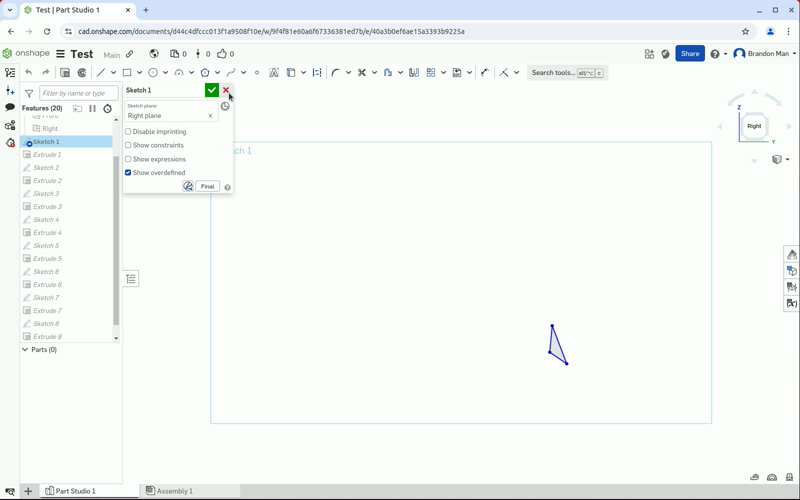
key(shift+s)
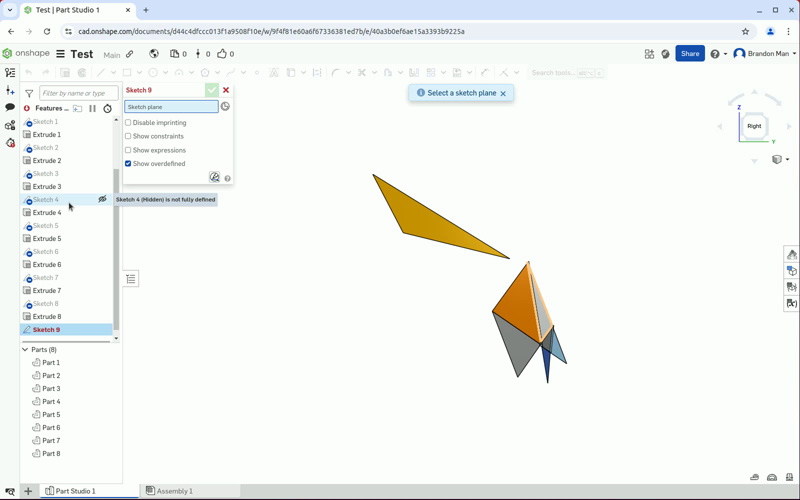
scroll(3)
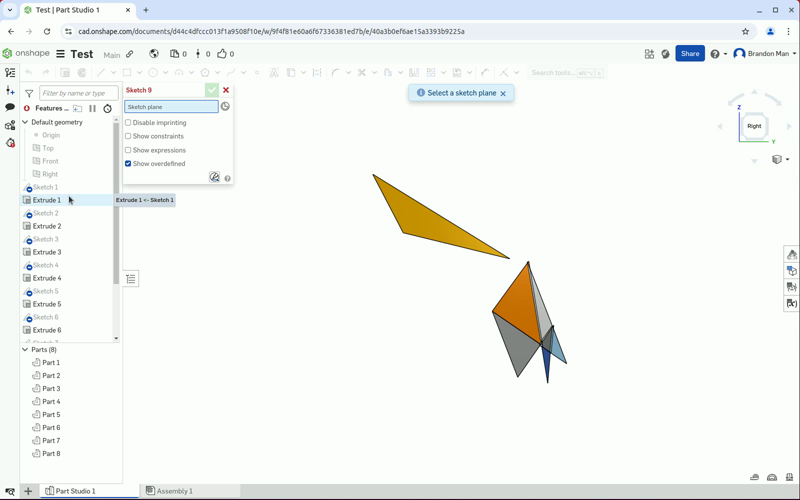
mouse_move(69, 176)
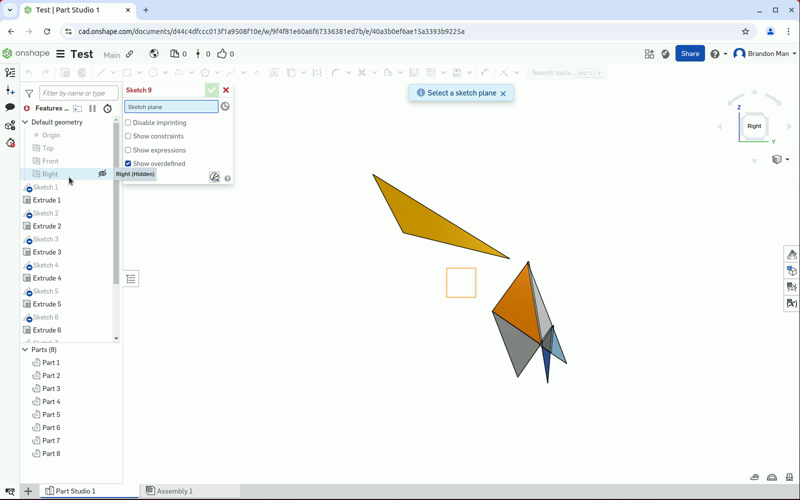
click(69, 176)
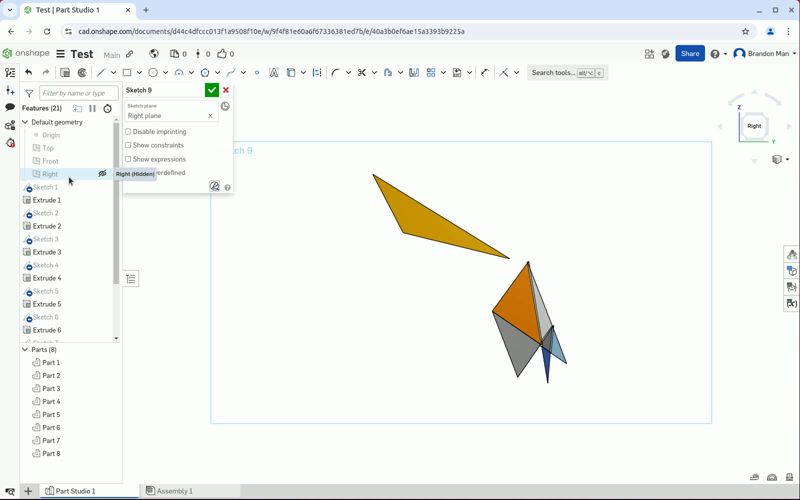
mouse_move(73, 352)
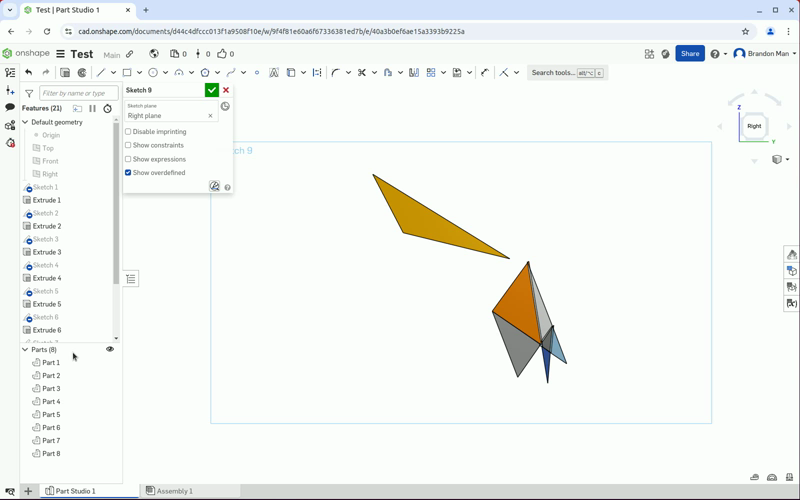
key(y)
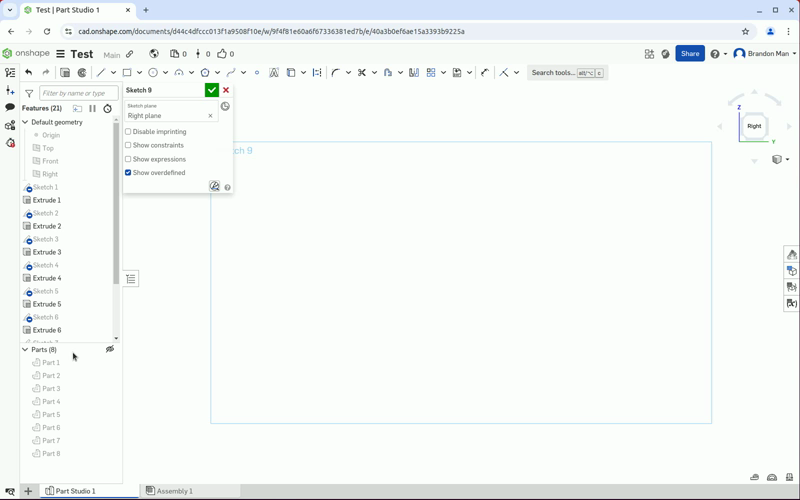
key(l)
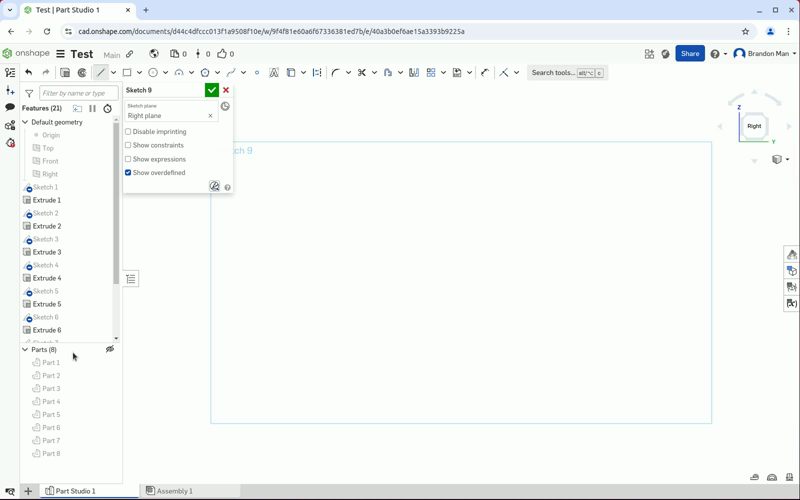
key_down(shift)
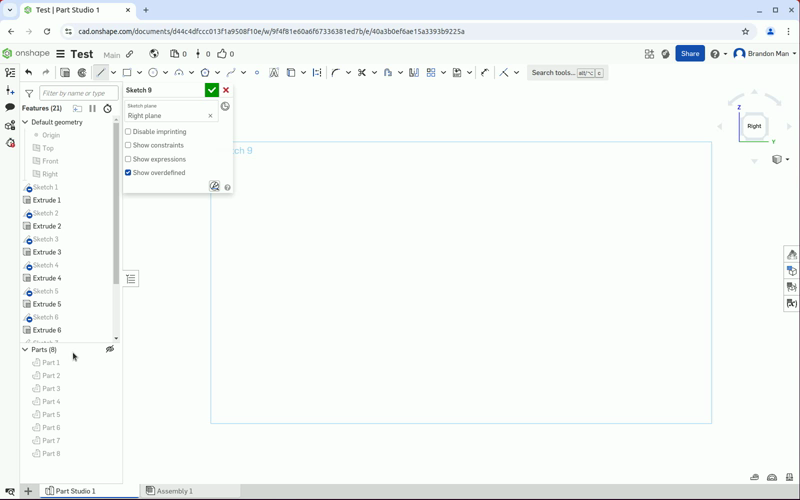
mouse_move(348, 238)
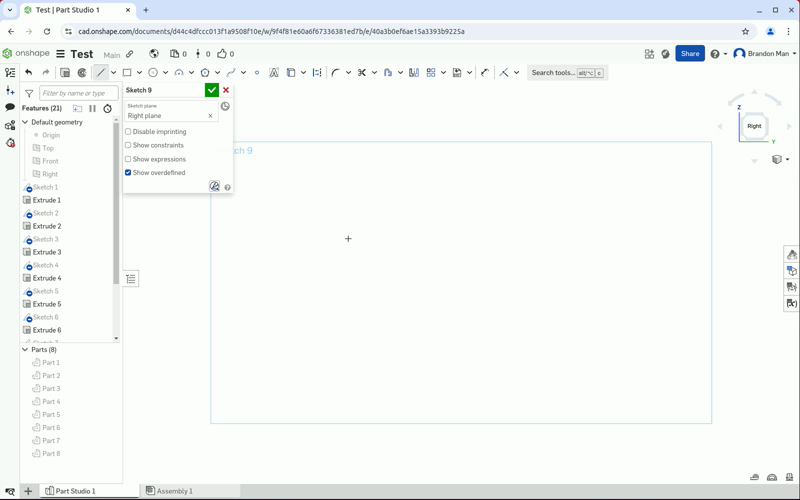
click(348, 238)
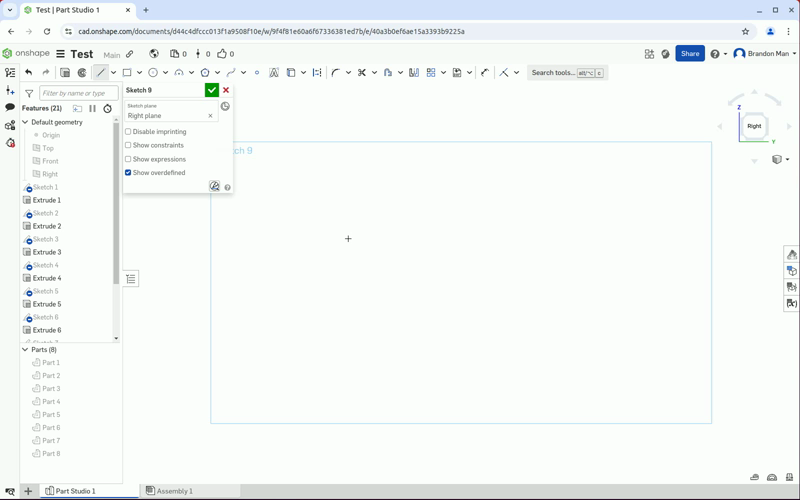
key_up(shift)
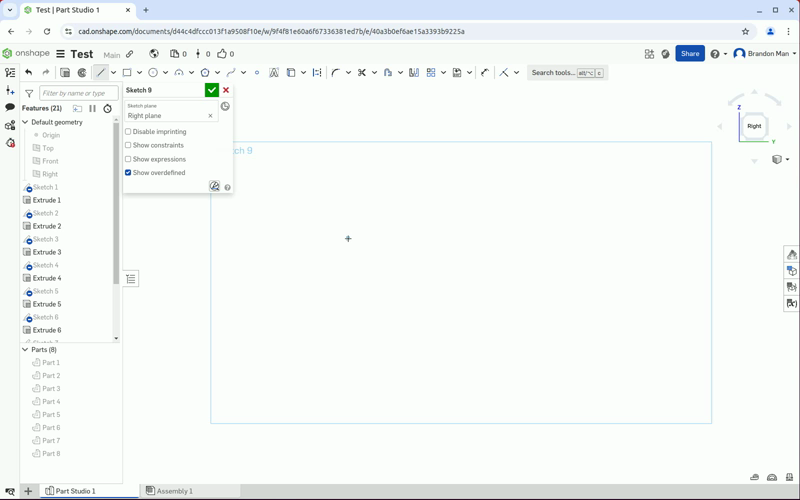
key_down(shift)
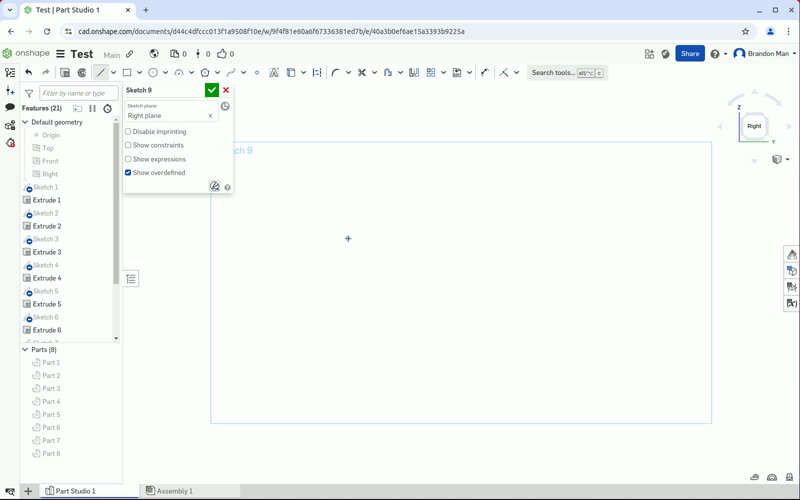
mouse_move(473, 309)
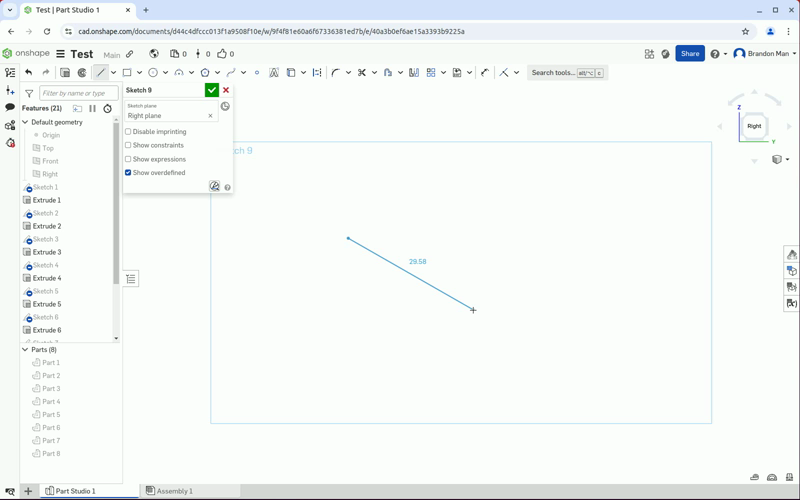
click(473, 309)
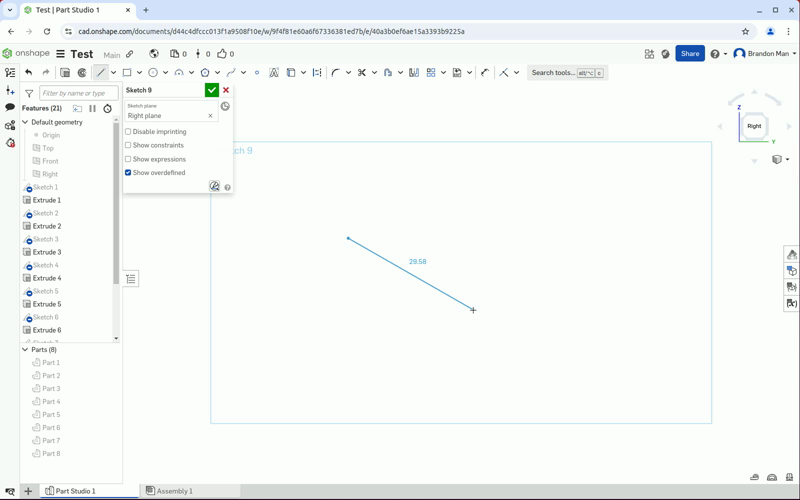
key_up(shift)
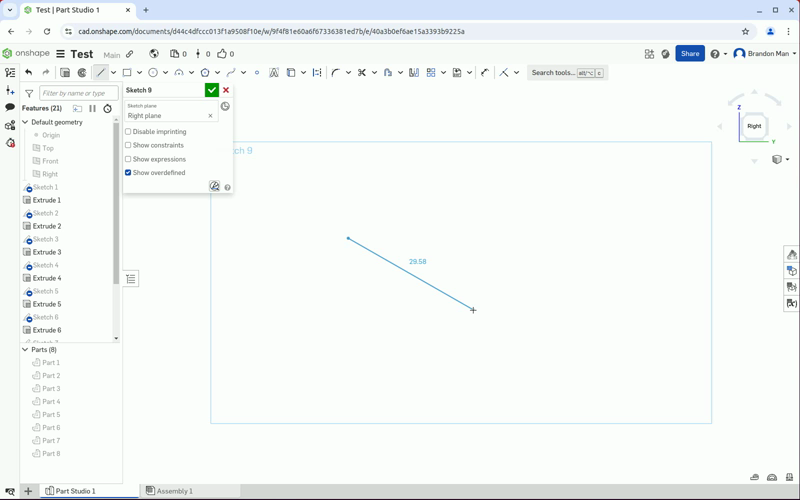
key_down(shift)
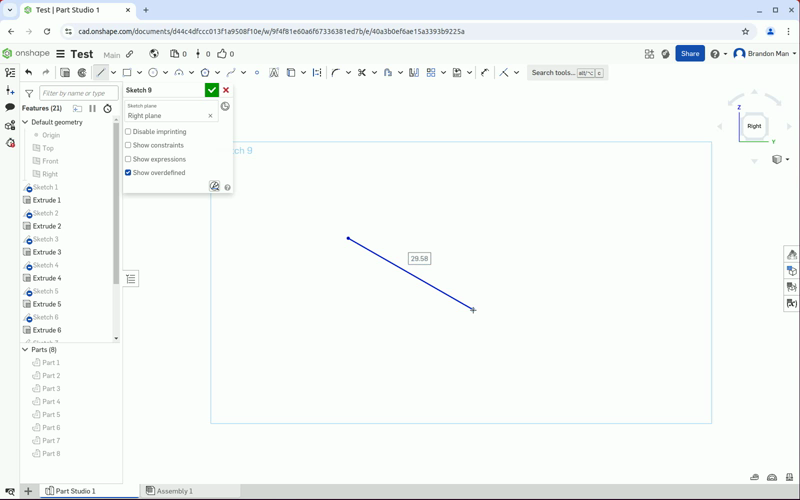
mouse_move(402, 233)
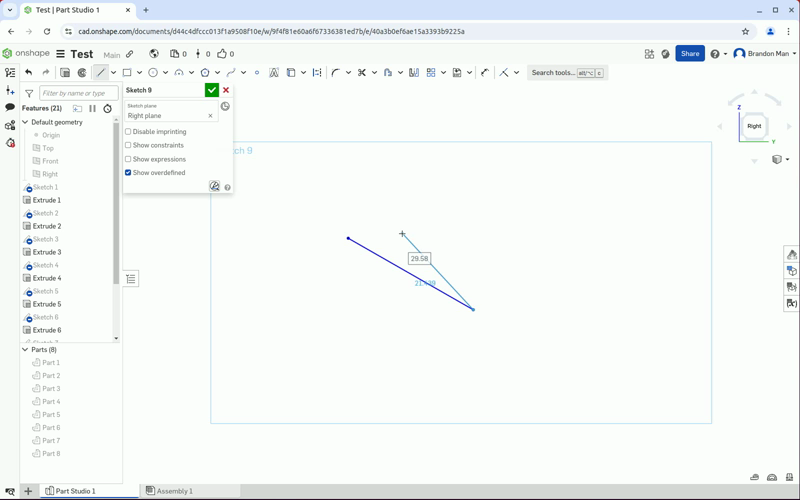
click(402, 233)
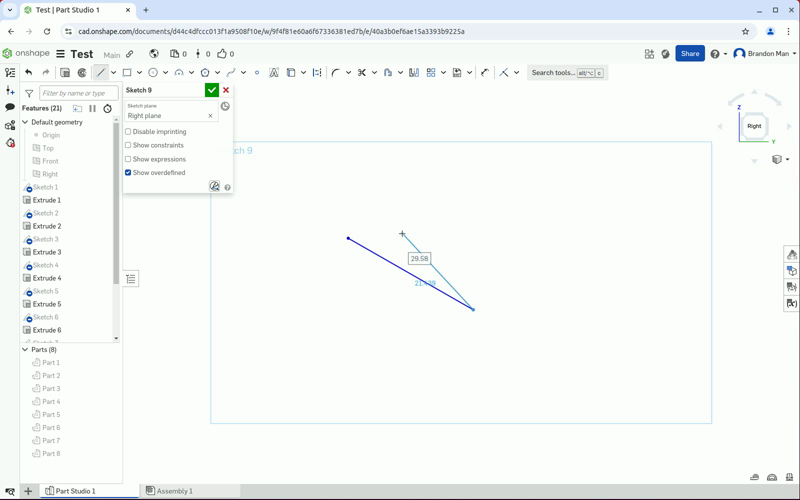
key_up(shift)
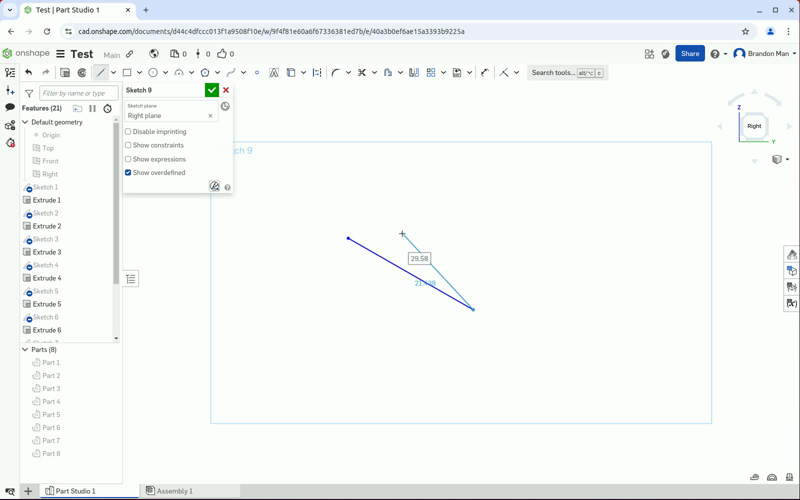
mouse_move(432, 233)
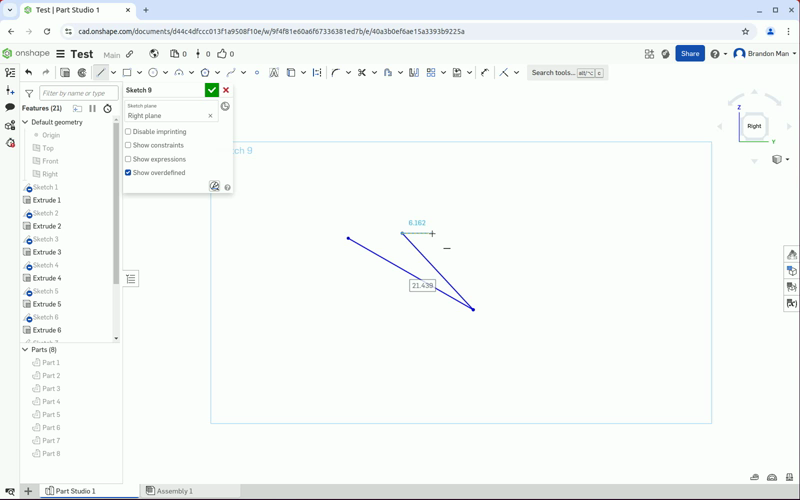
key_down(shift)
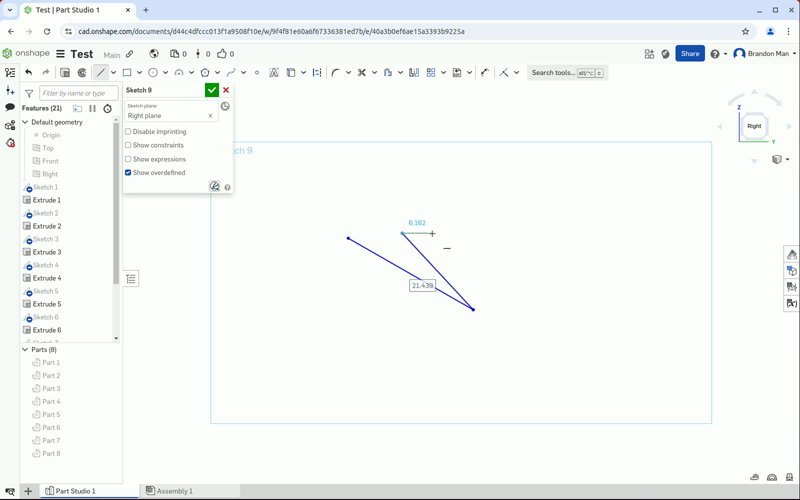
mouse_move(348, 238)
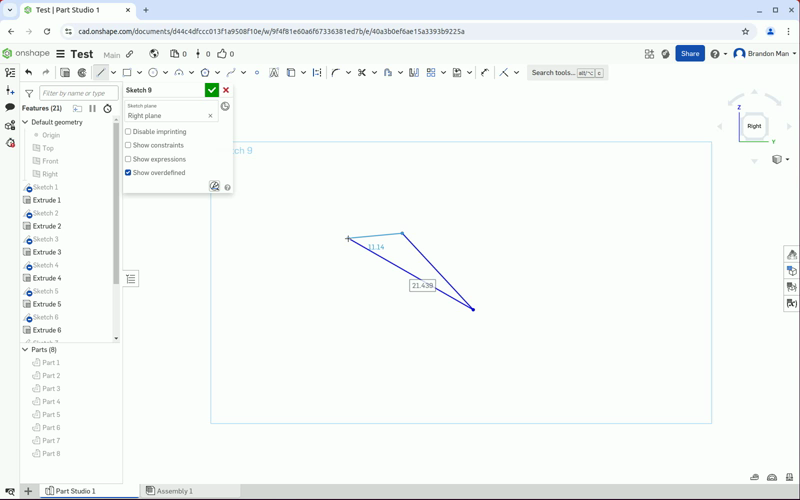
key_up(shift)
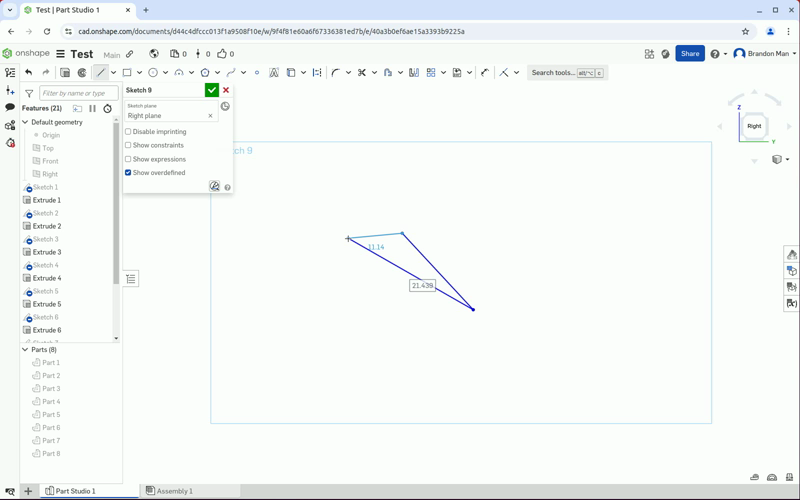
click(348, 238)
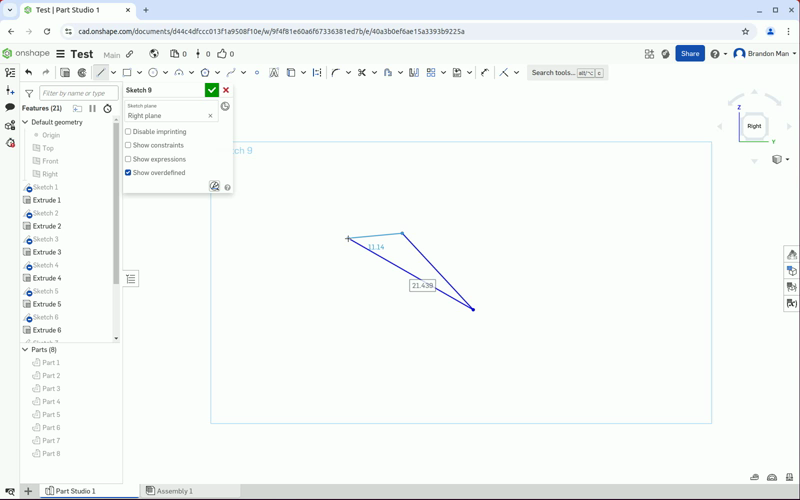
key(esc)
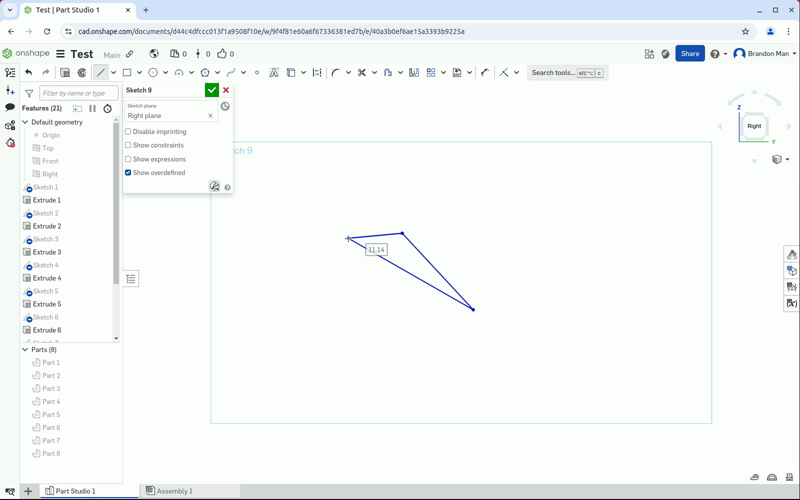
mouse_move(420, 257)
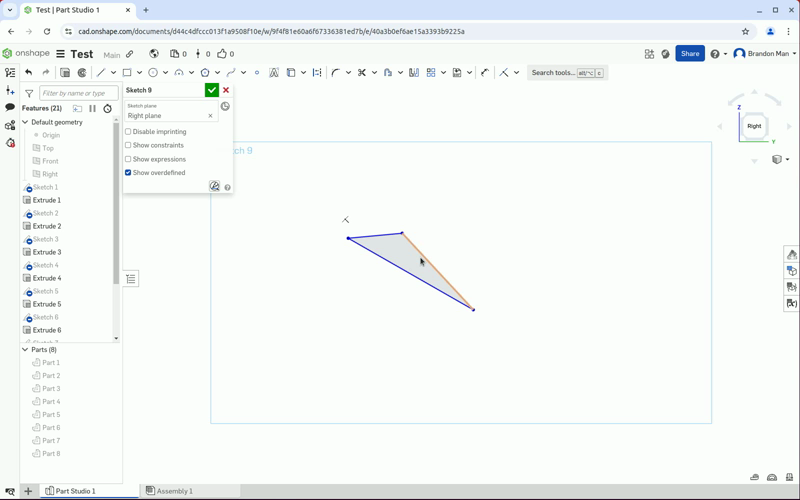
click(420, 257)
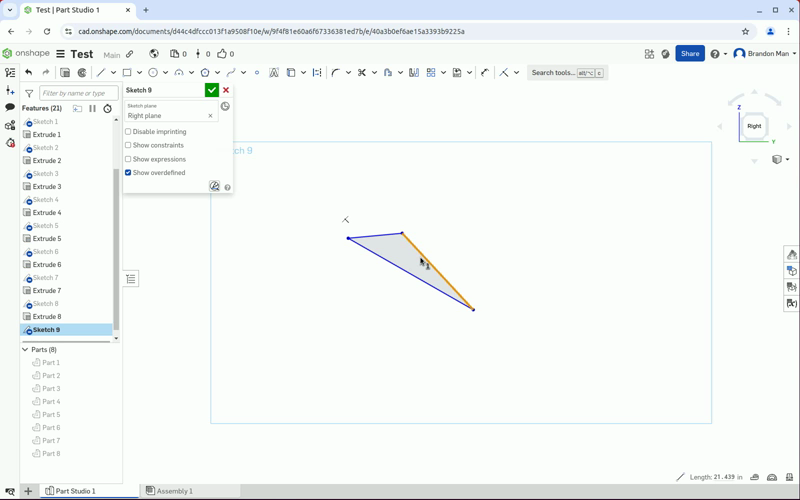
mouse_move(73, 352)
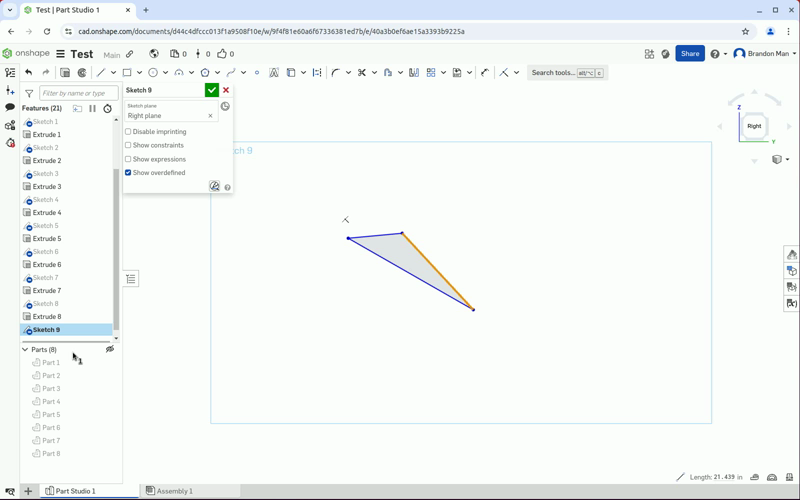
key(shift+y)
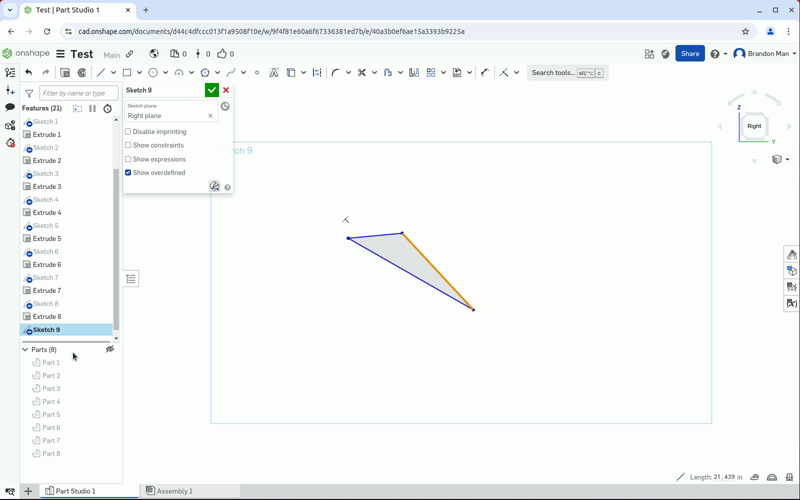
key(shift+e)
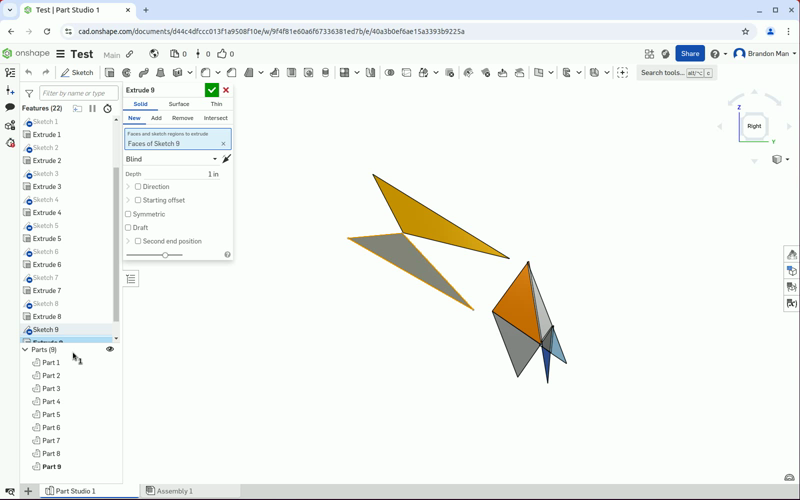
mouse_move(143, 106)
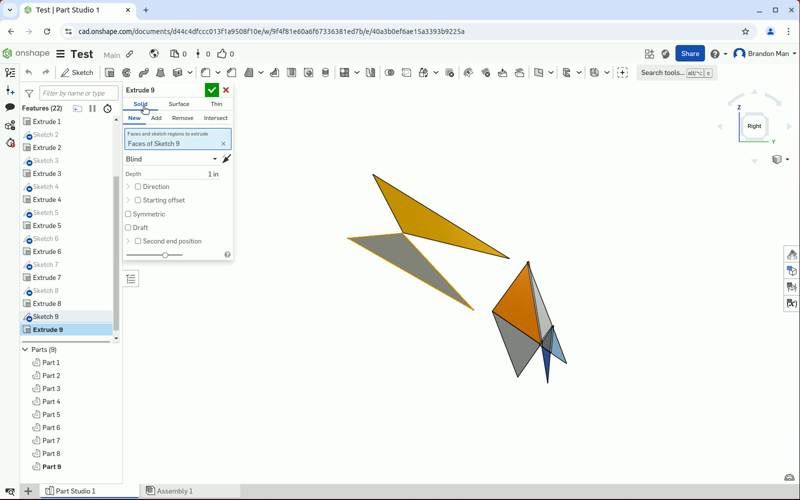
click(143, 106)
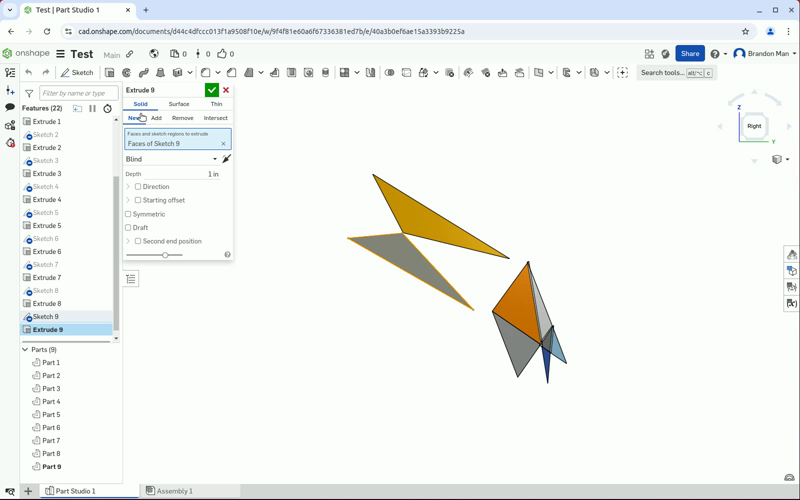
mouse_move(137, 120)
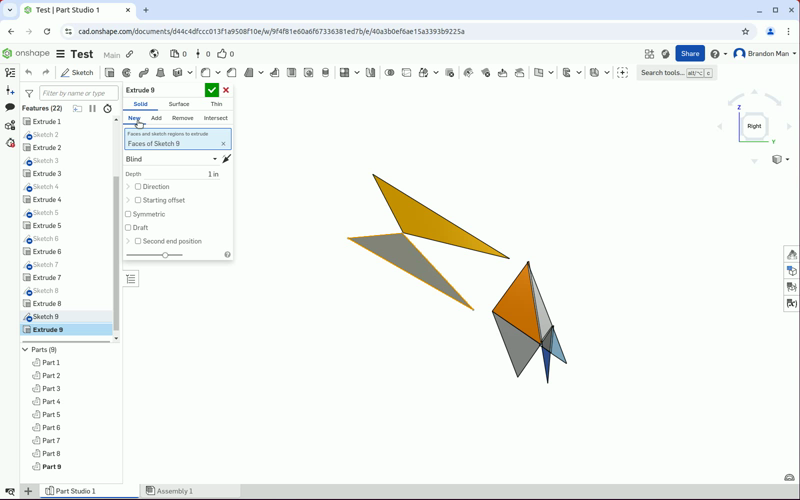
click(137, 120)
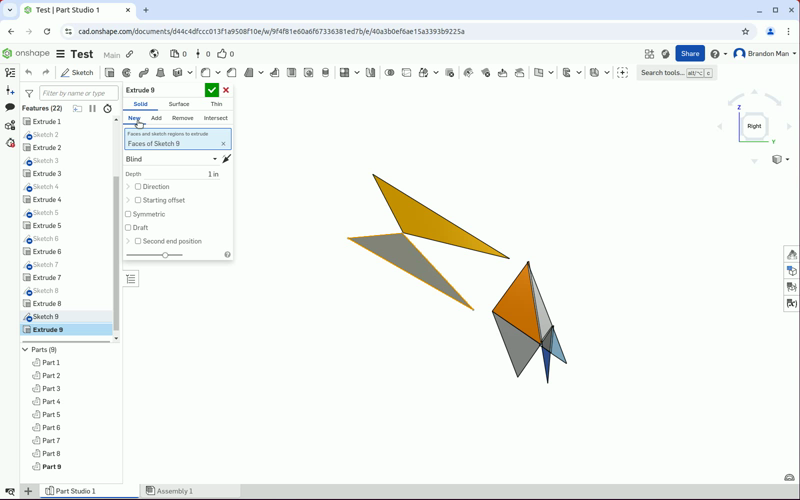
key(tab, 4)
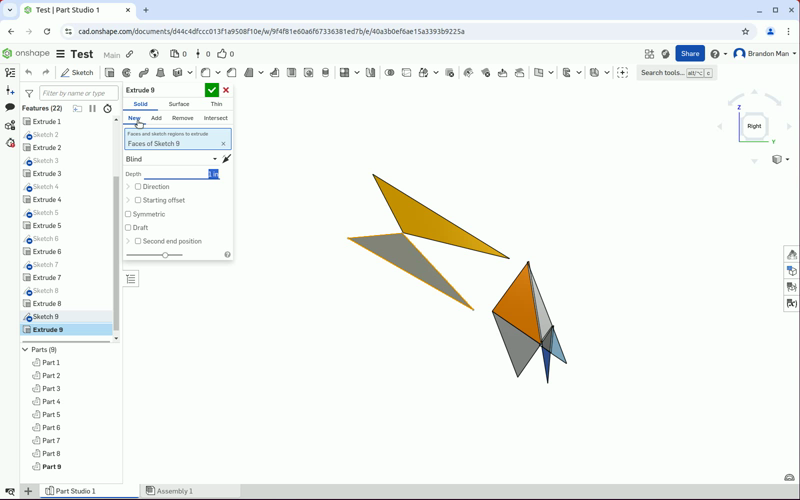
text(4.814)
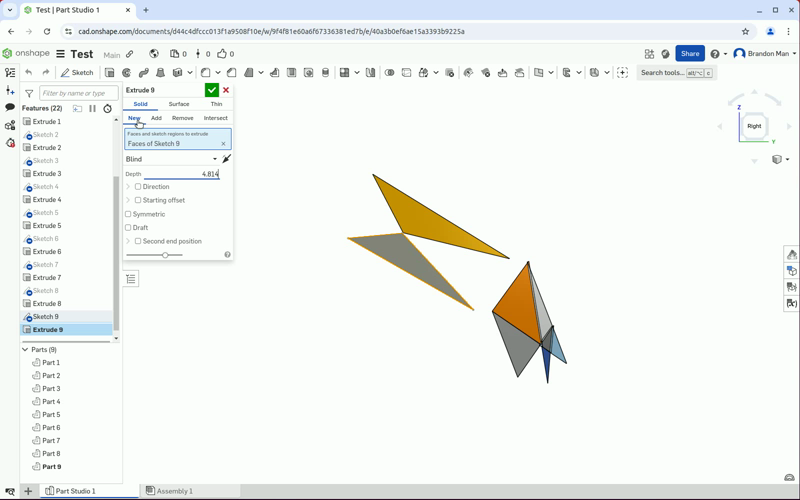
key(enter)
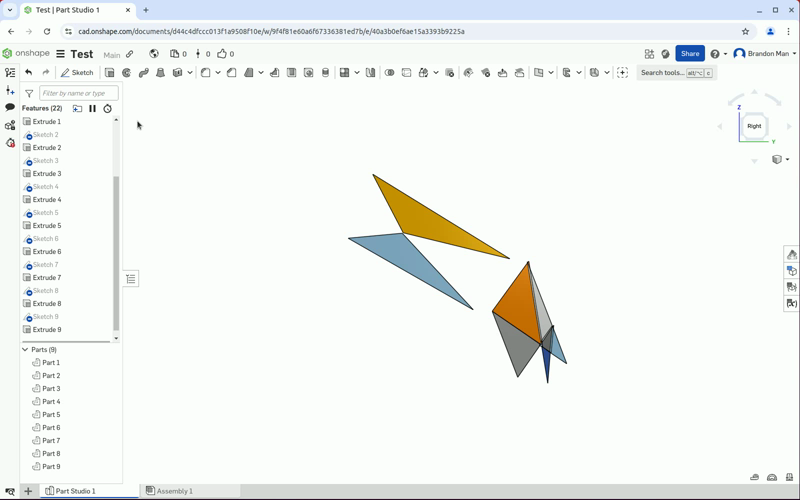
key(shift+h)
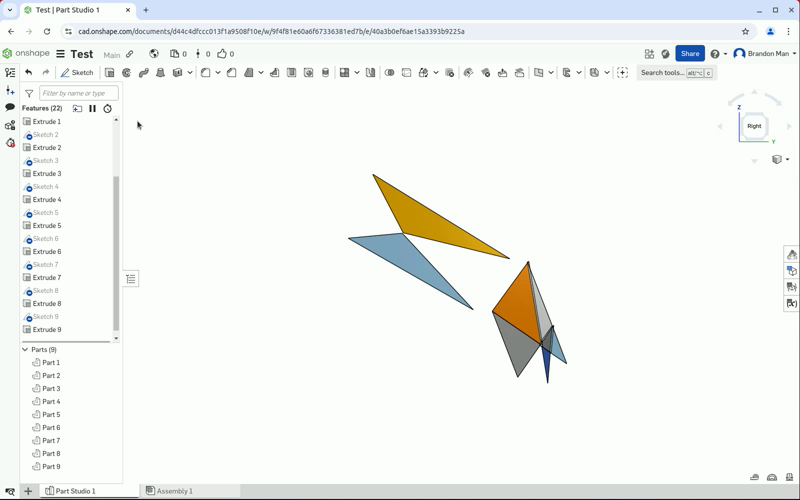
key(shift+h)
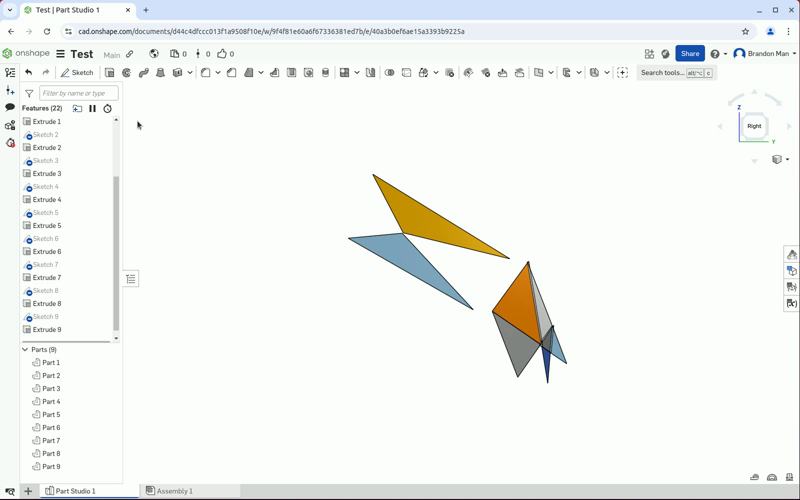
mouse_move(69, 111)
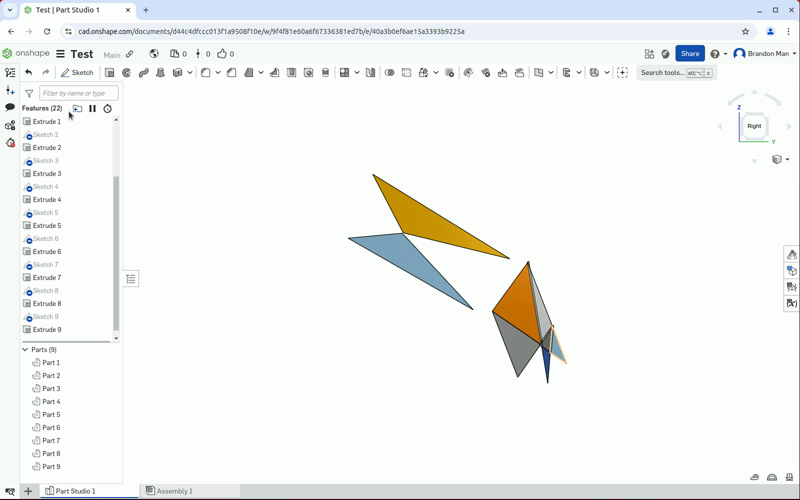
click(69, 111)
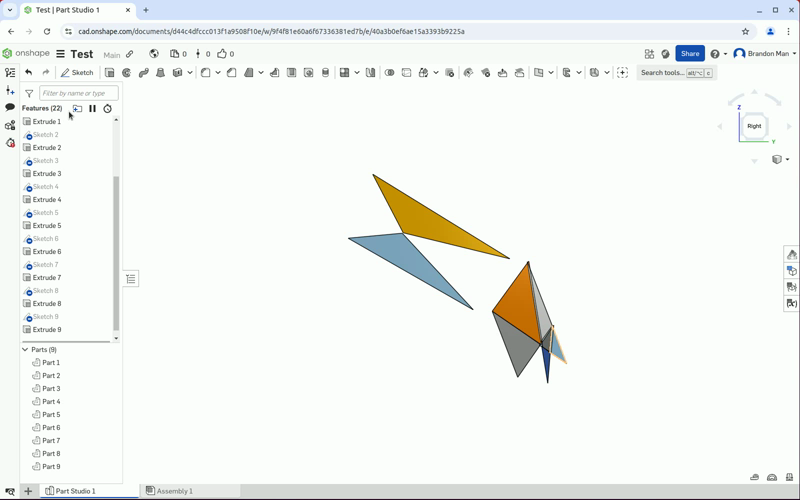
key(shift+s)
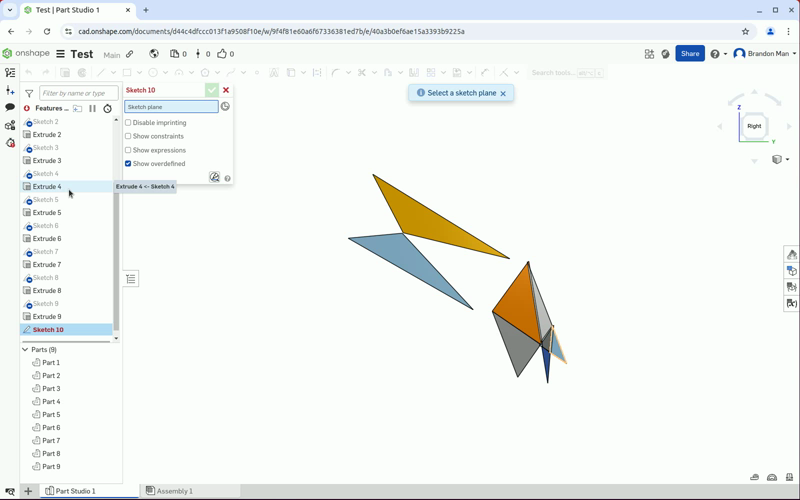
scroll(3)
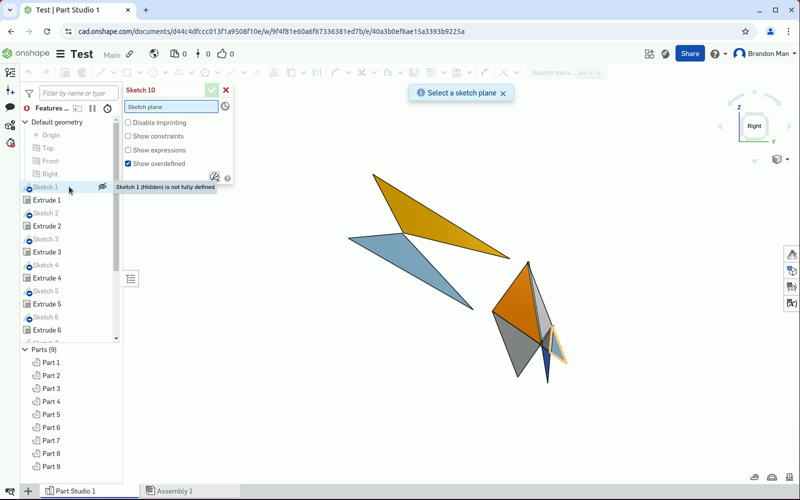
mouse_move(69, 176)
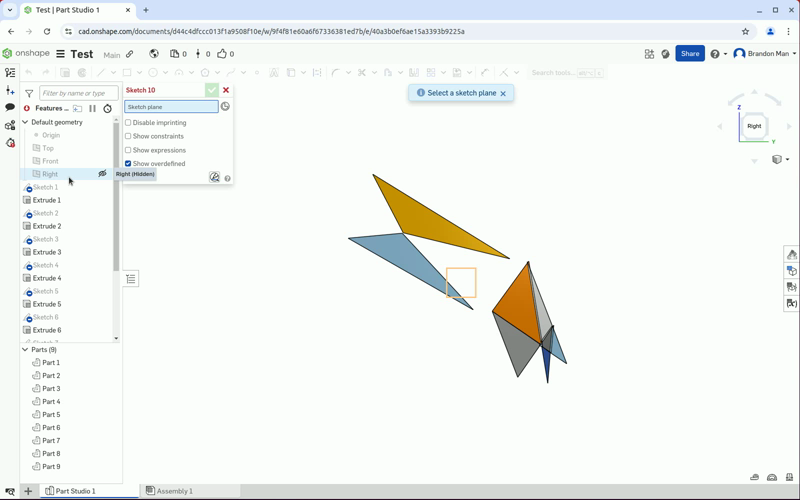
click(69, 176)
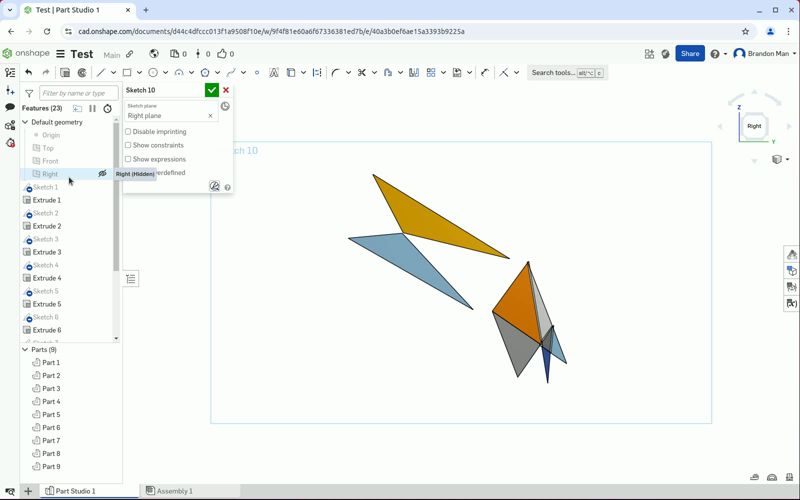
mouse_move(73, 352)
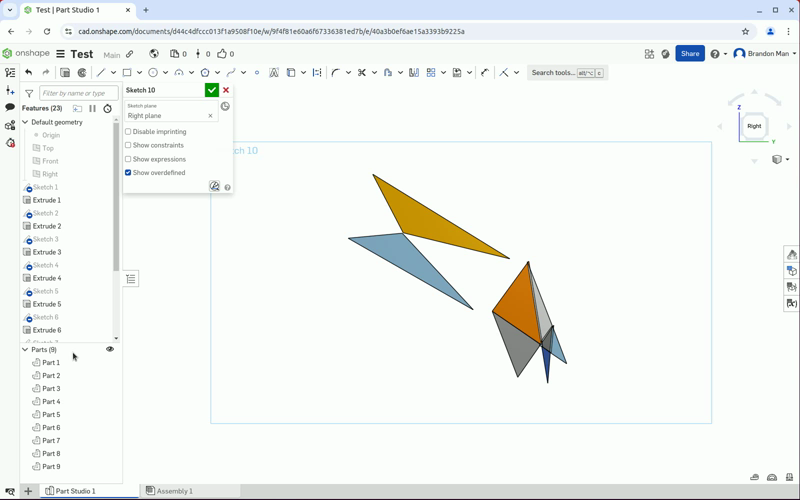
key(y)
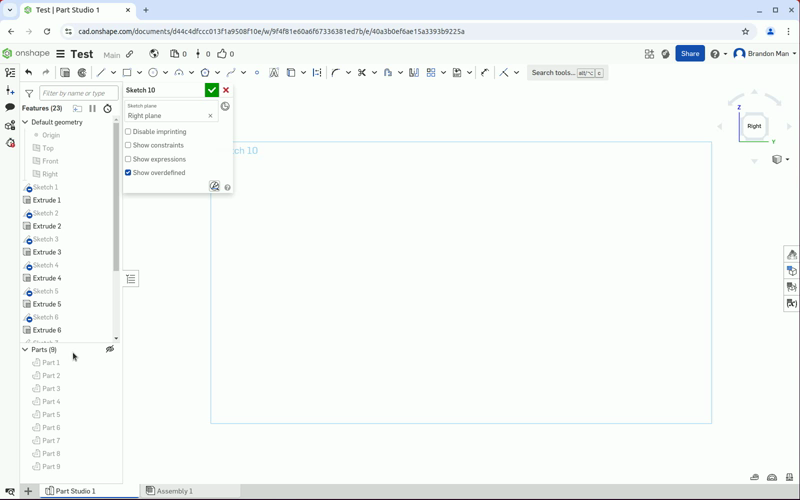
key(l)
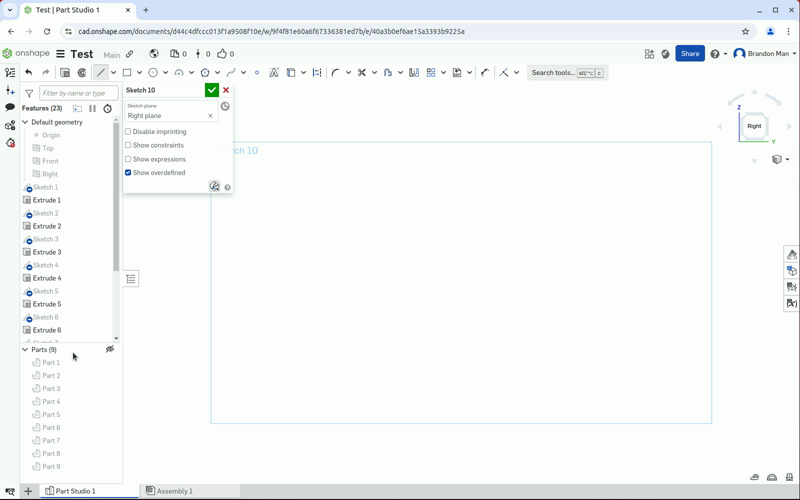
key_down(shift)
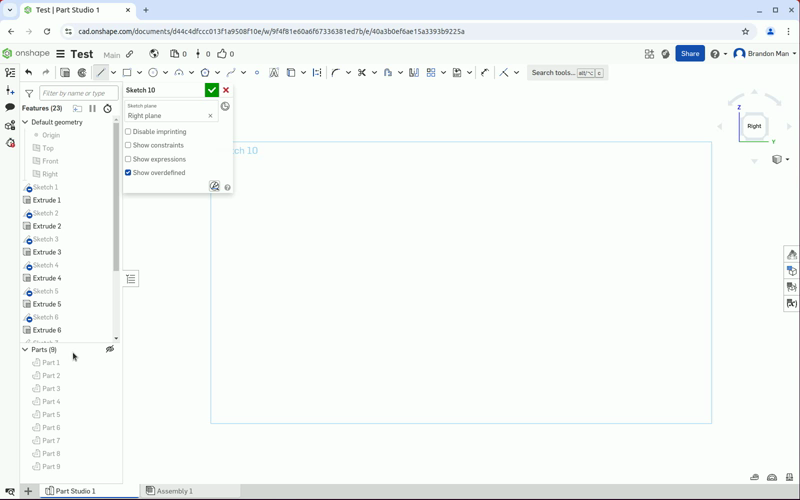
mouse_move(348, 238)
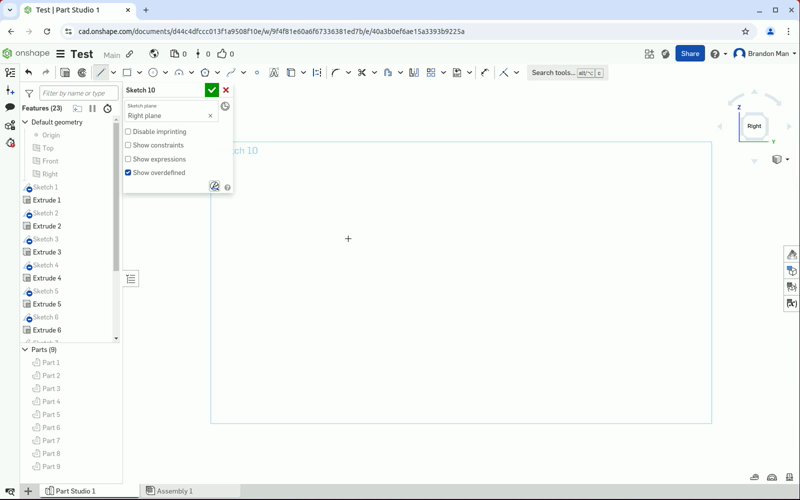
click(348, 238)
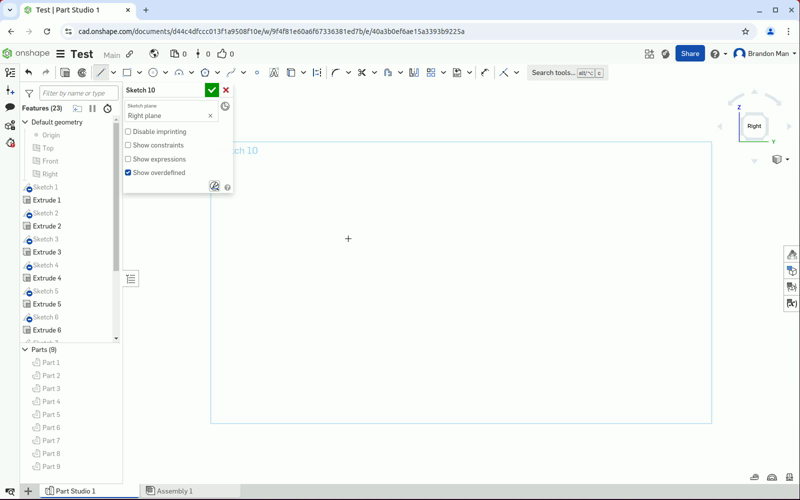
key_up(shift)
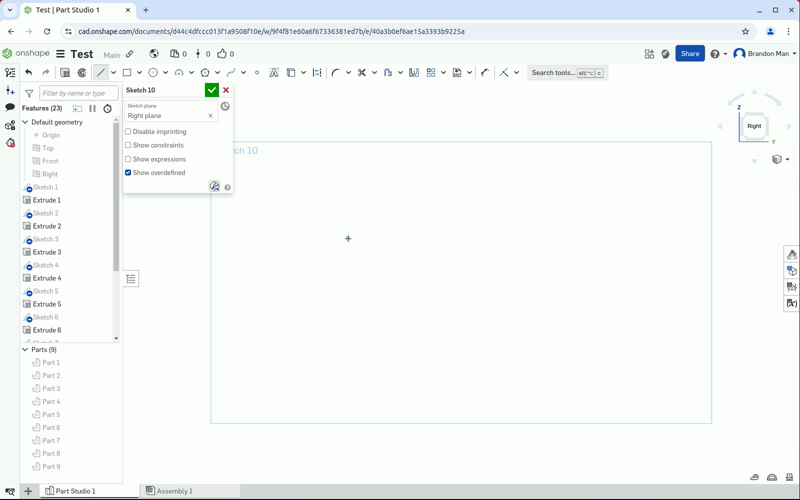
key_down(shift)
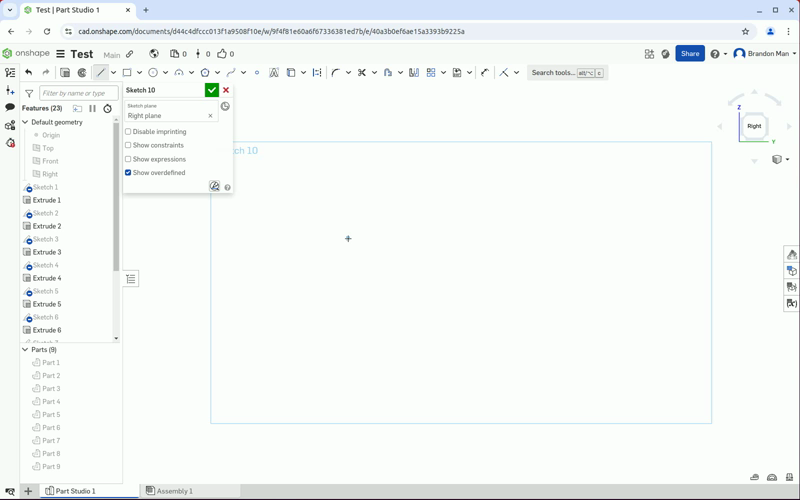
mouse_move(378, 238)
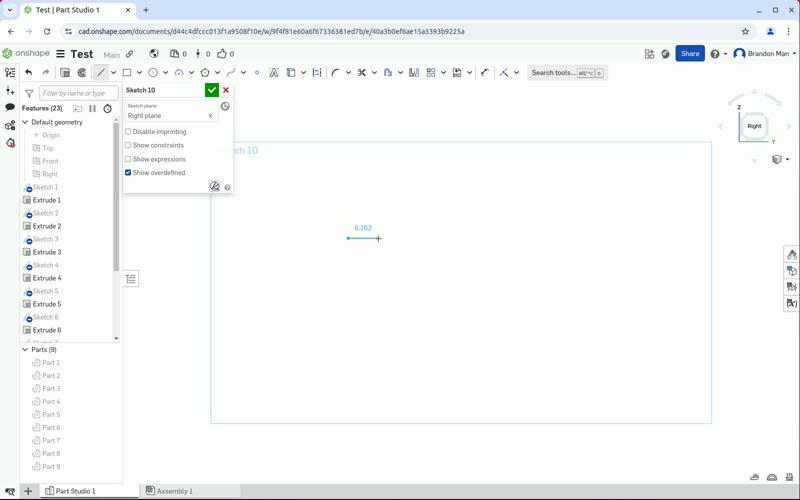
mouse_move(402, 233)
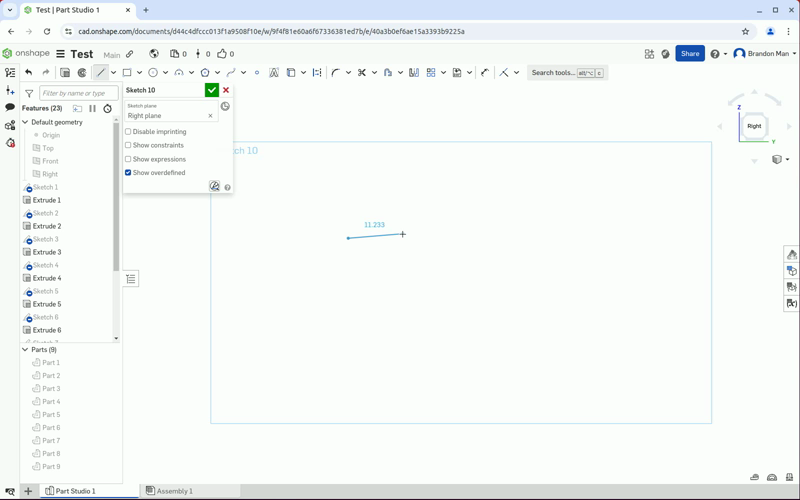
click(402, 233)
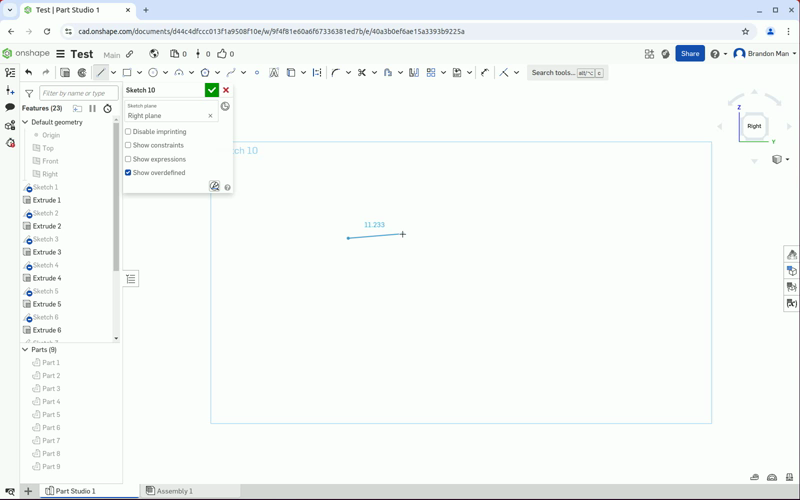
key_up(shift)
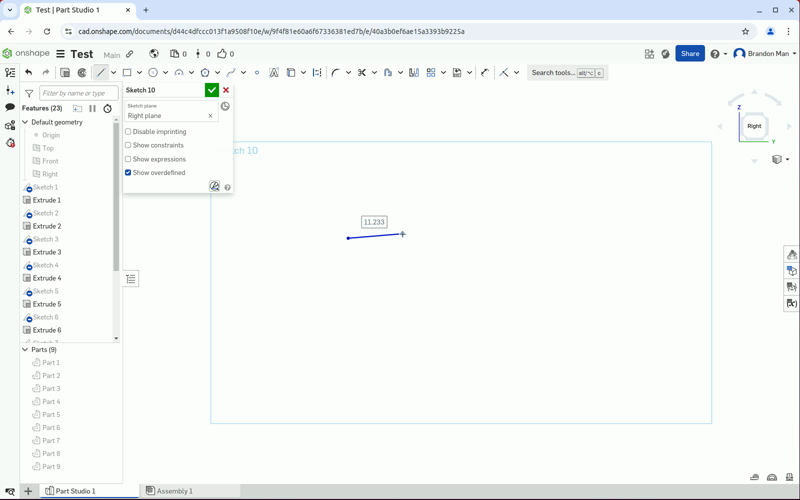
key_down(shift)
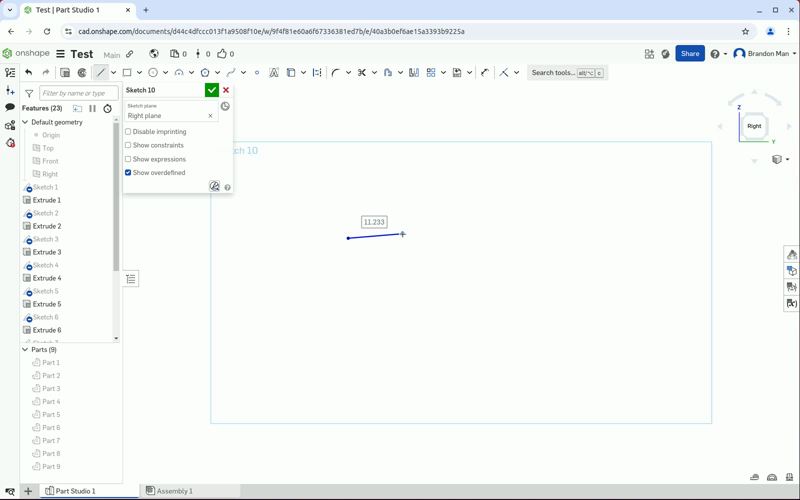
mouse_move(372, 173)
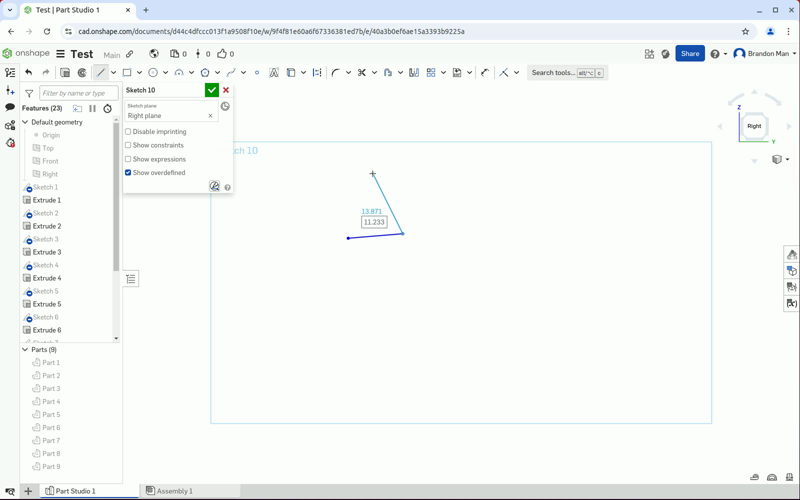
click(372, 173)
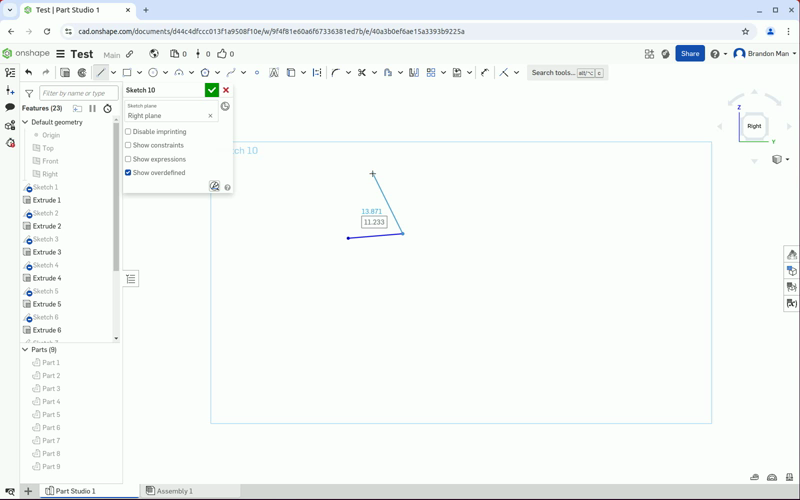
key_up(shift)
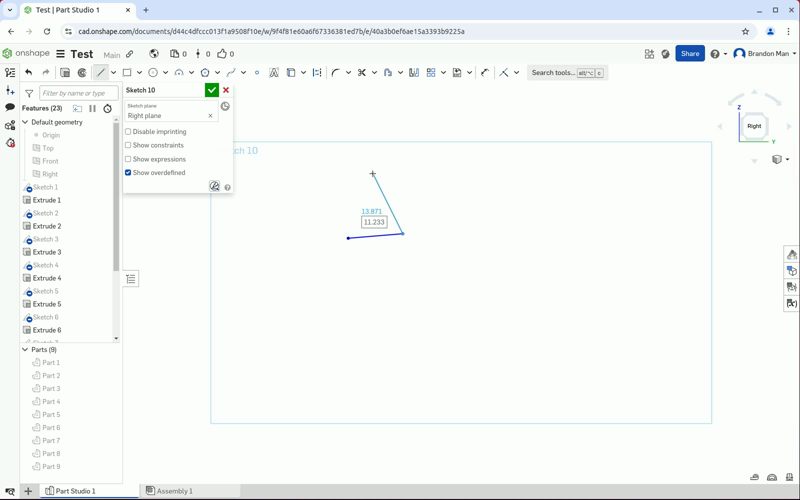
key_down(shift)
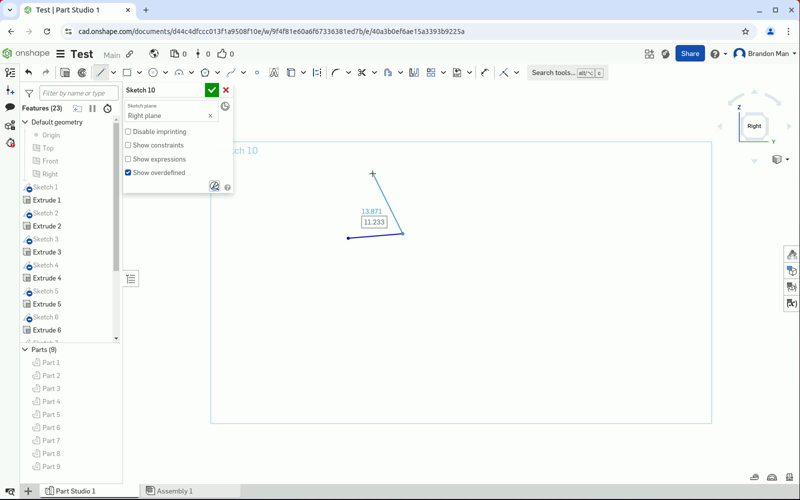
mouse_move(348, 238)
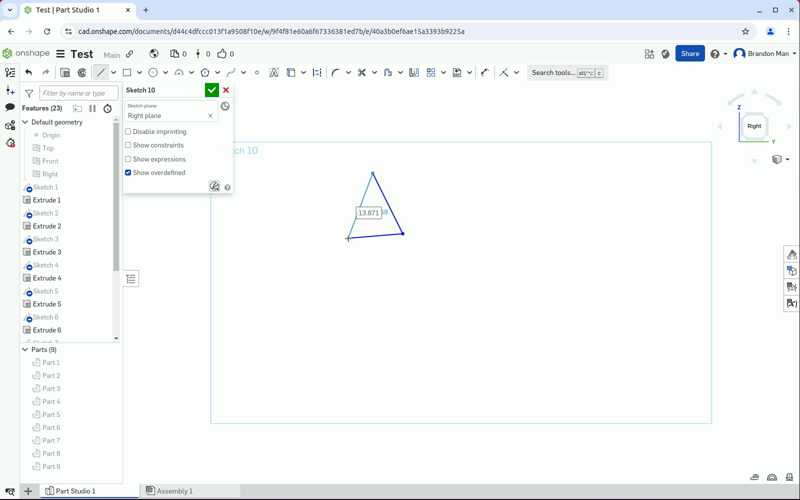
key_up(shift)
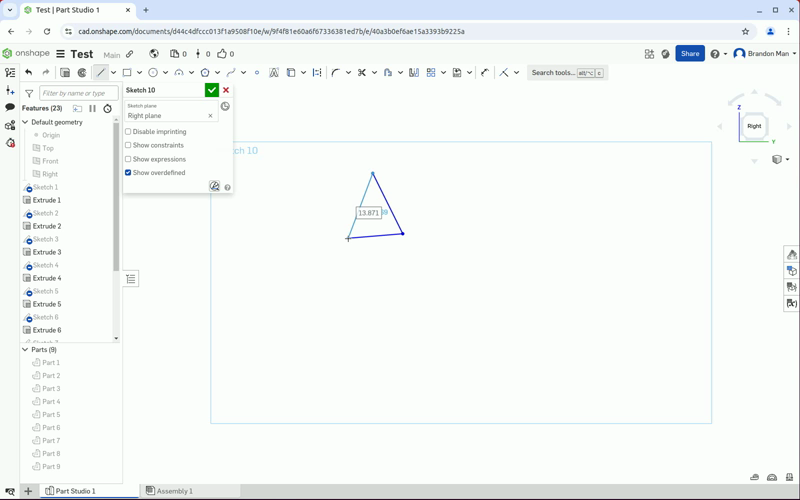
click(348, 238)
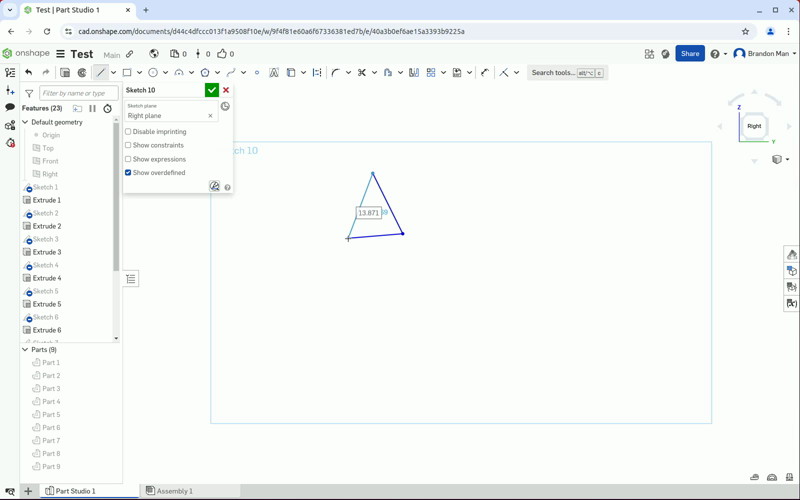
key(esc)
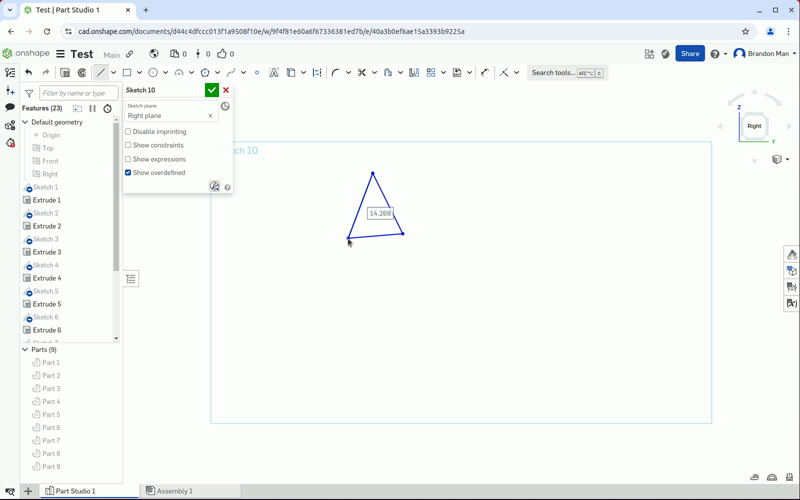
mouse_move(372, 208)
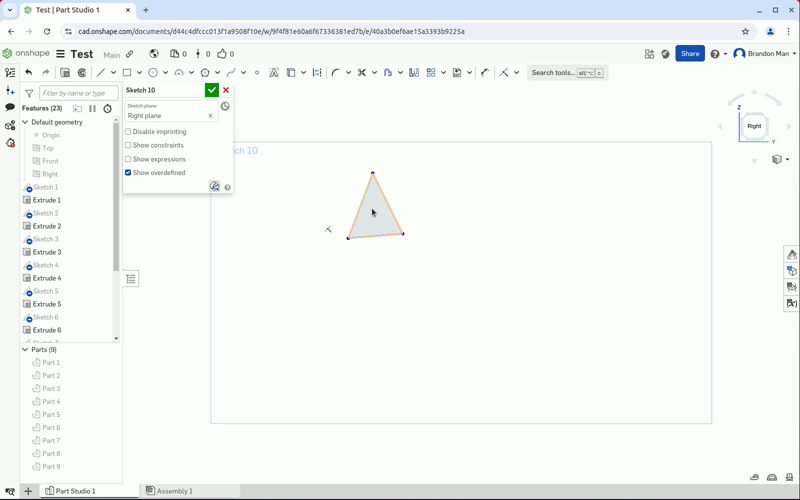
scroll(6)
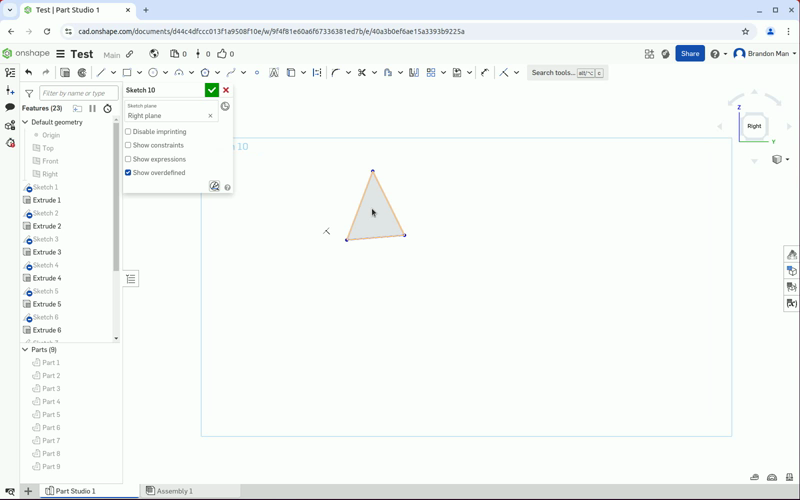
scroll(6)
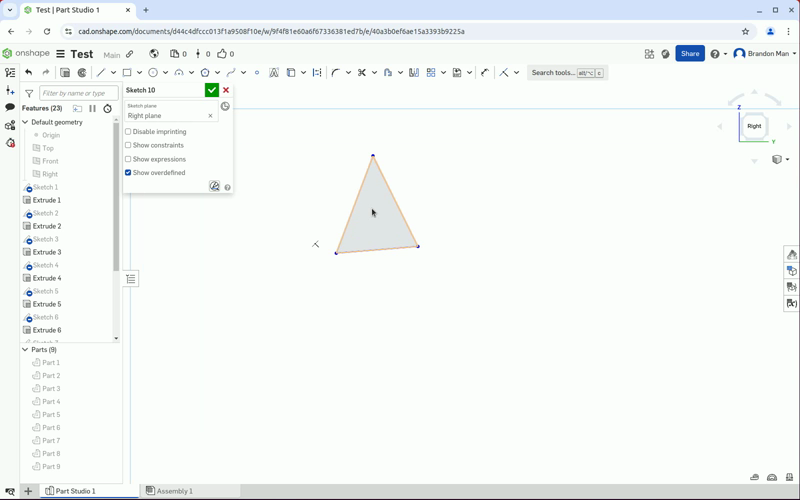
scroll(6)
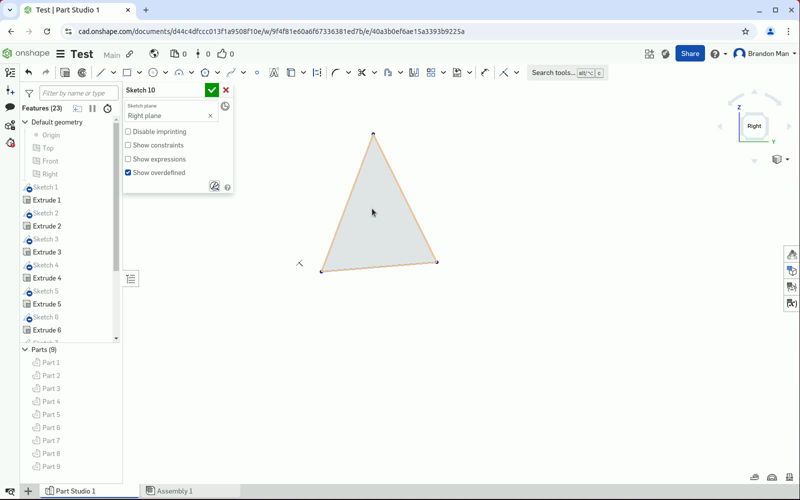
scroll(6)
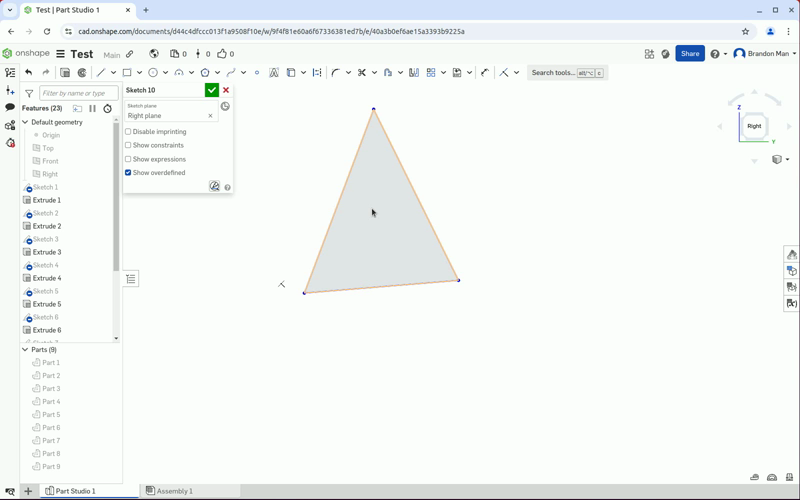
scroll(6)
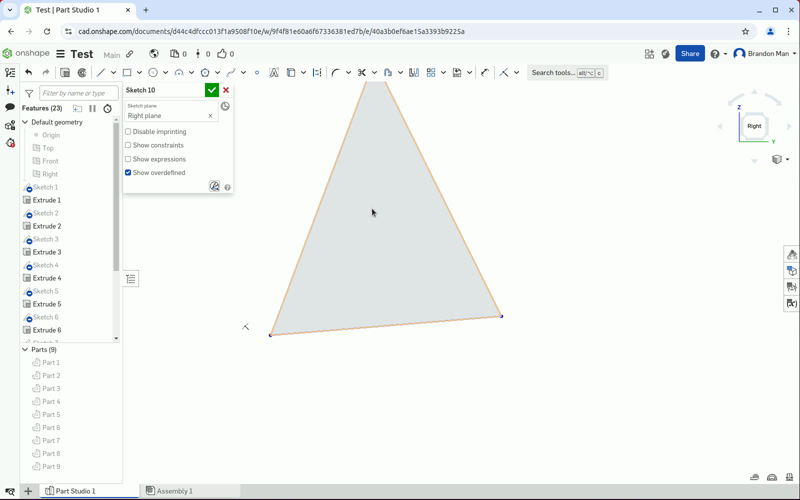
scroll(6)
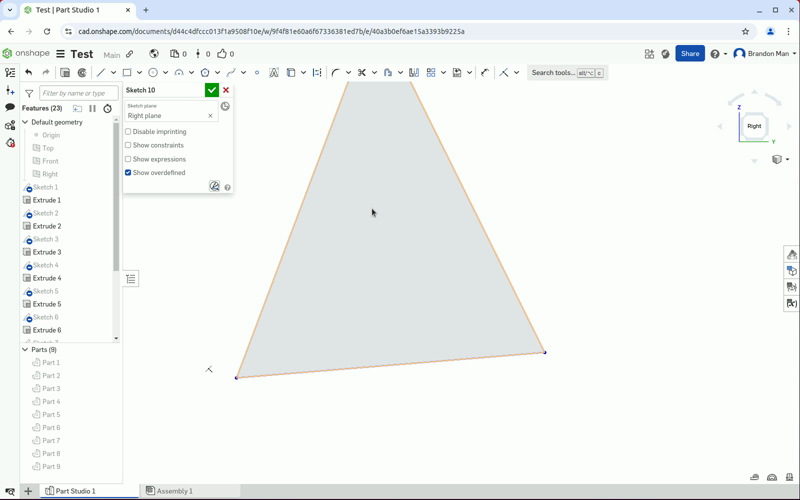
scroll(6)
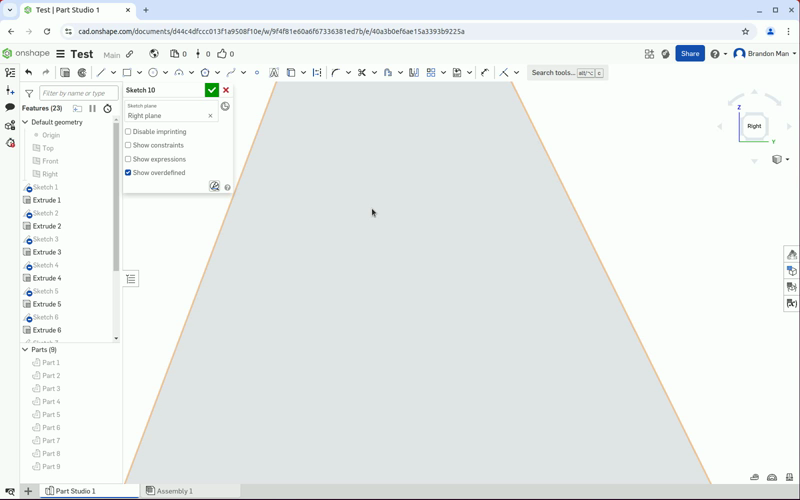
click(372, 208)
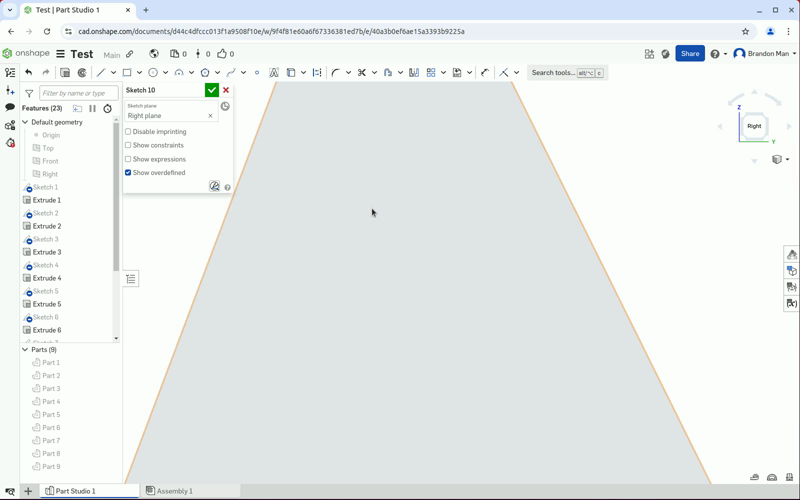
scroll(-6)
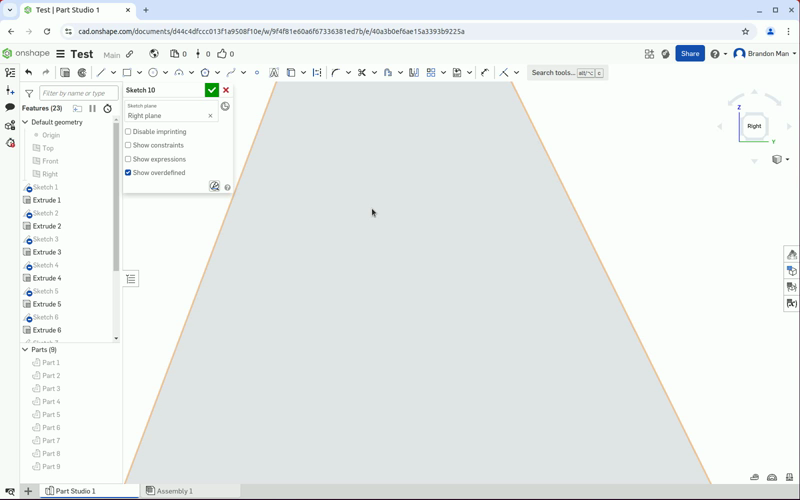
scroll(-6)
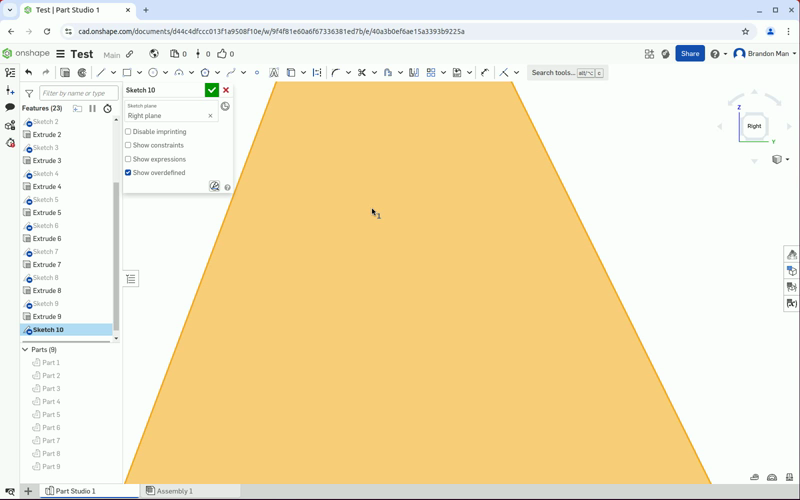
scroll(-6)
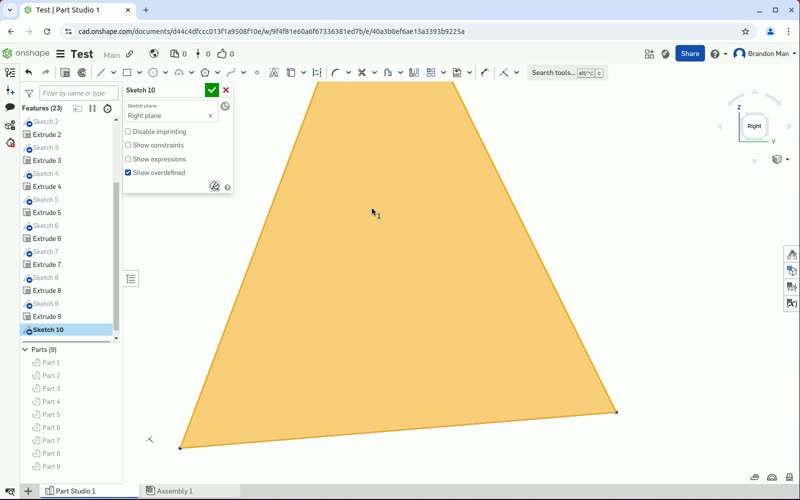
scroll(-6)
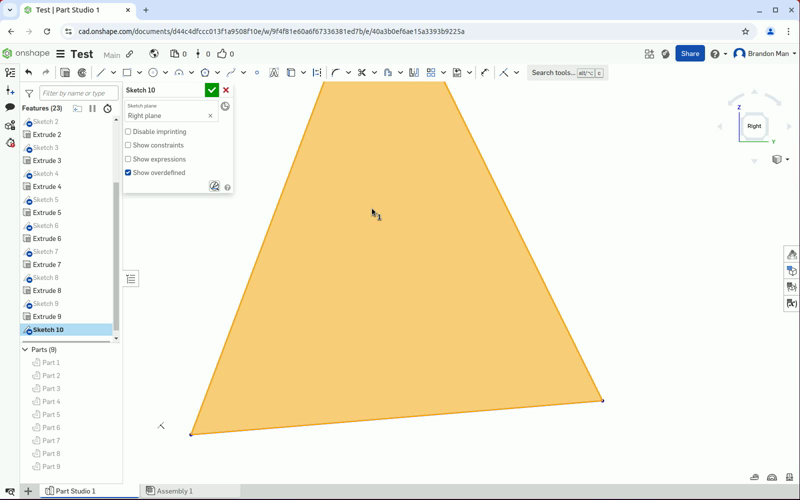
scroll(-6)
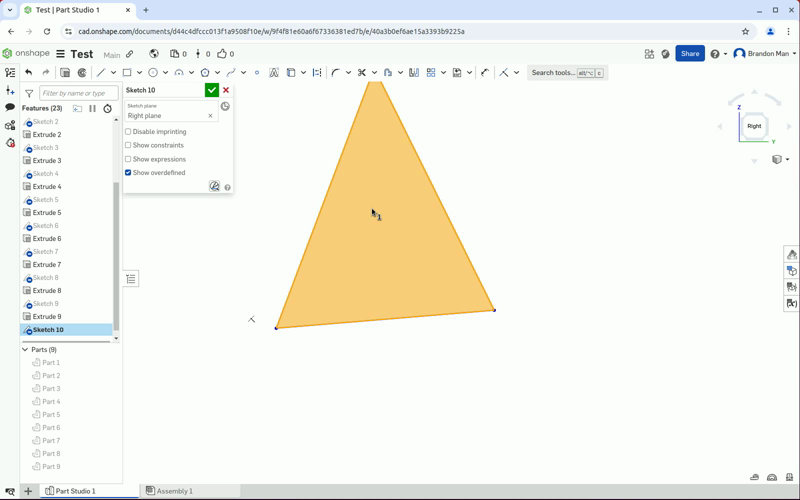
scroll(-6)
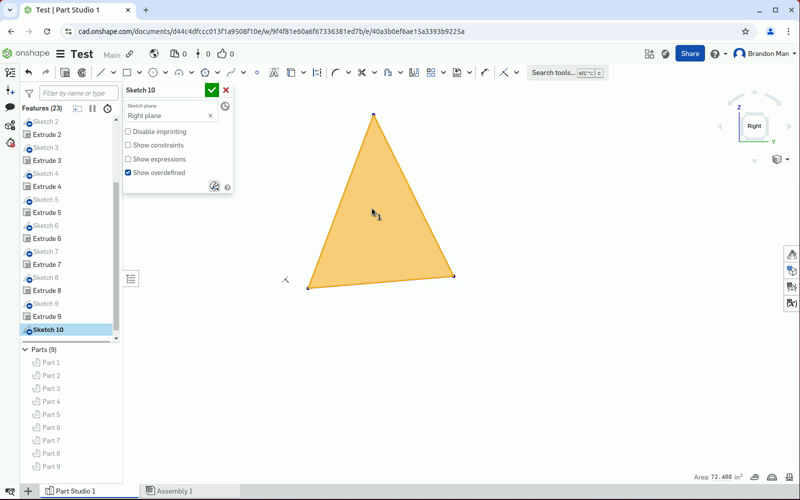
scroll(-6)
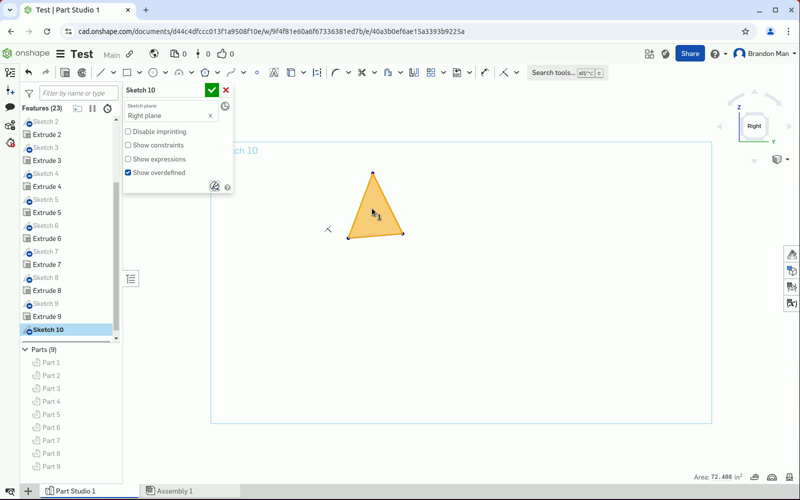
mouse_move(73, 352)
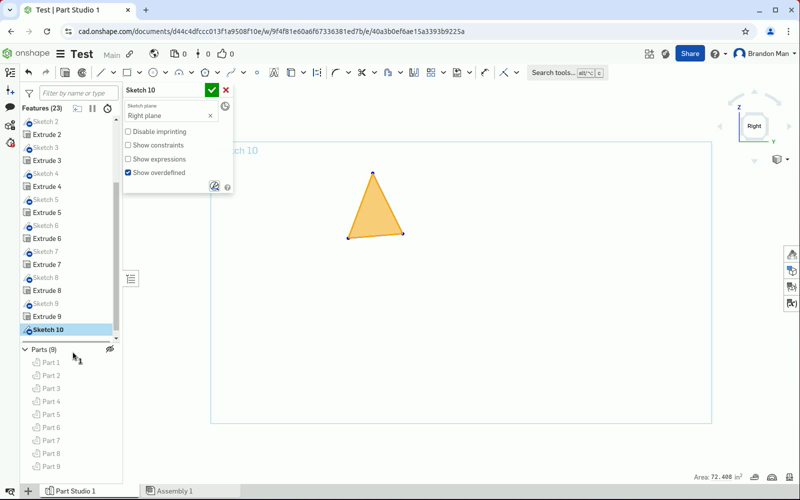
key(shift+y)
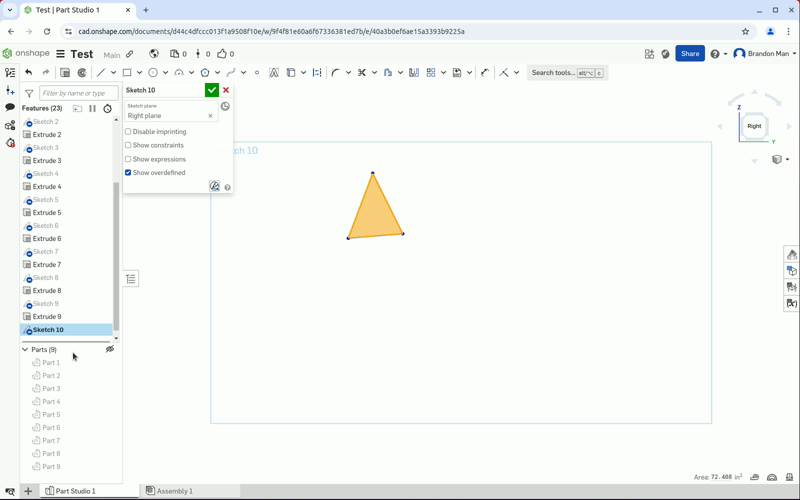
key(shift+e)
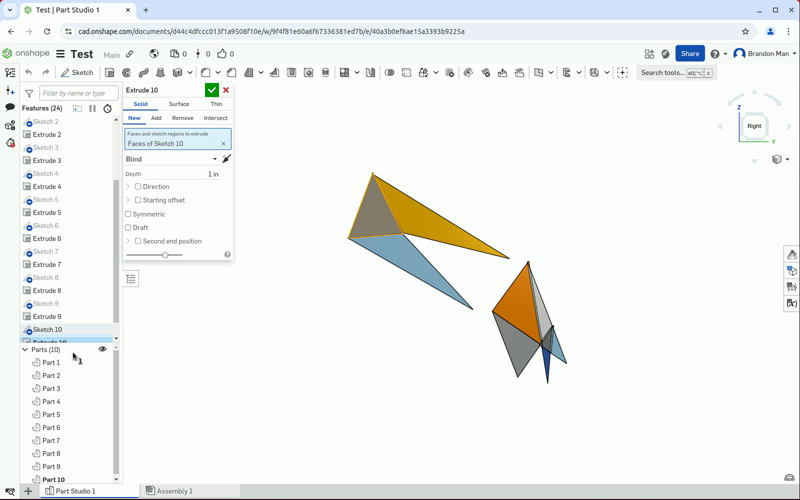
mouse_move(143, 106)
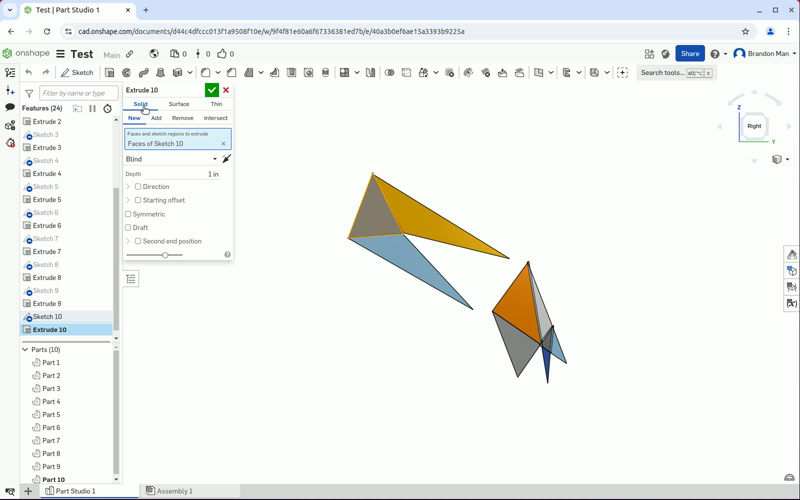
click(143, 106)
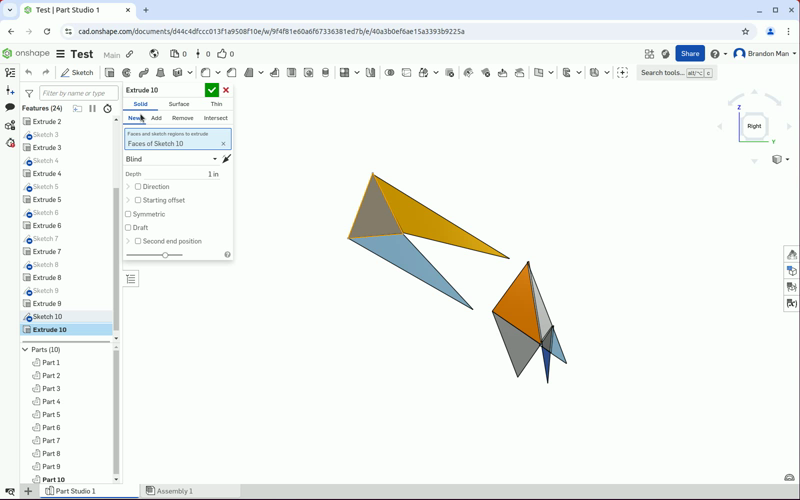
mouse_move(137, 120)
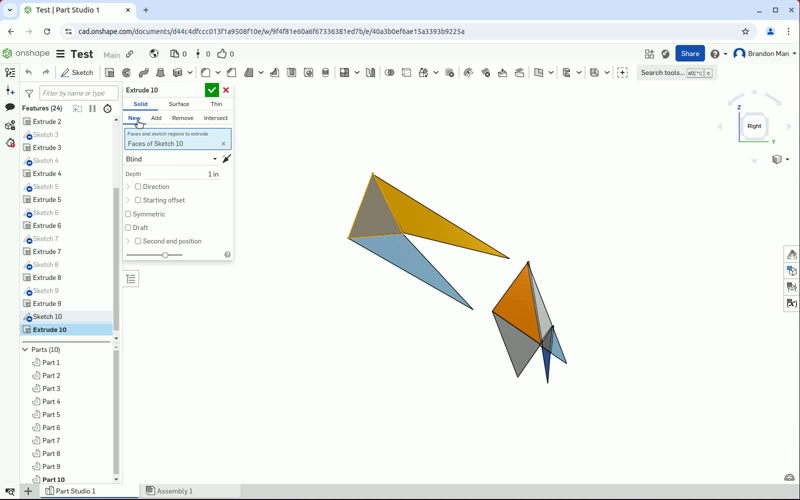
click(137, 120)
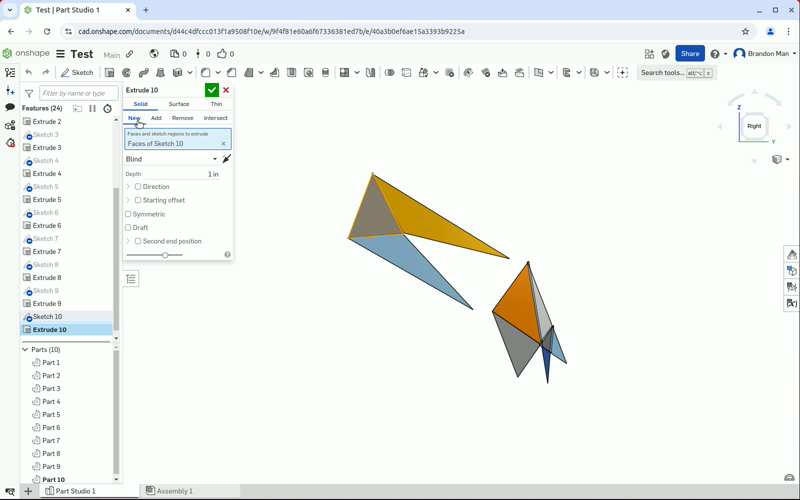
key(tab, 4)
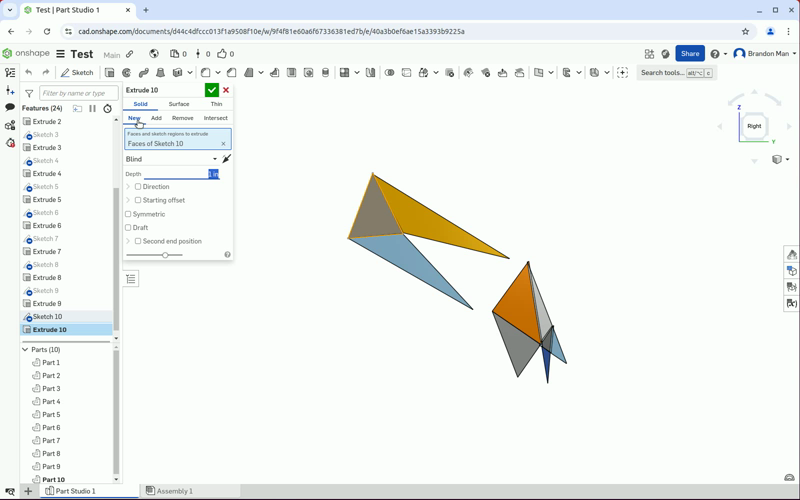
text(4.814)
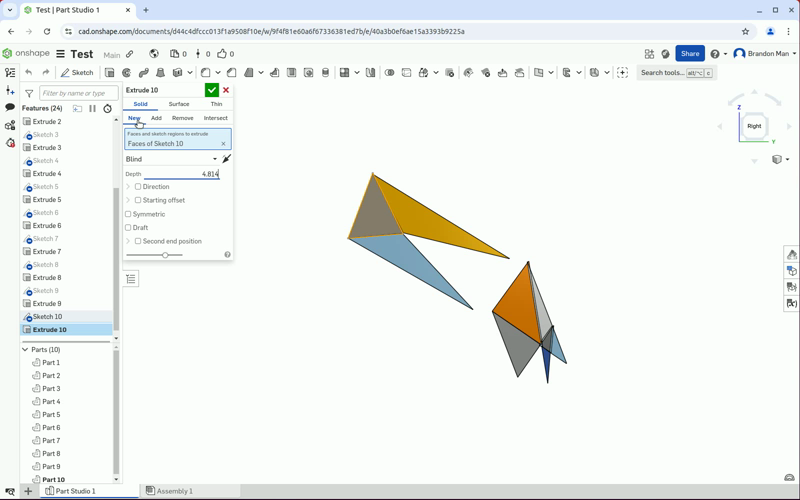
key(enter)
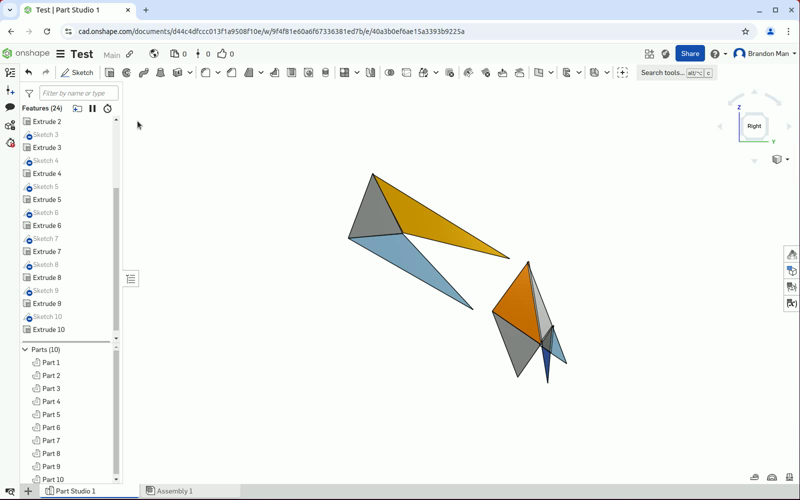
key(shift+h)
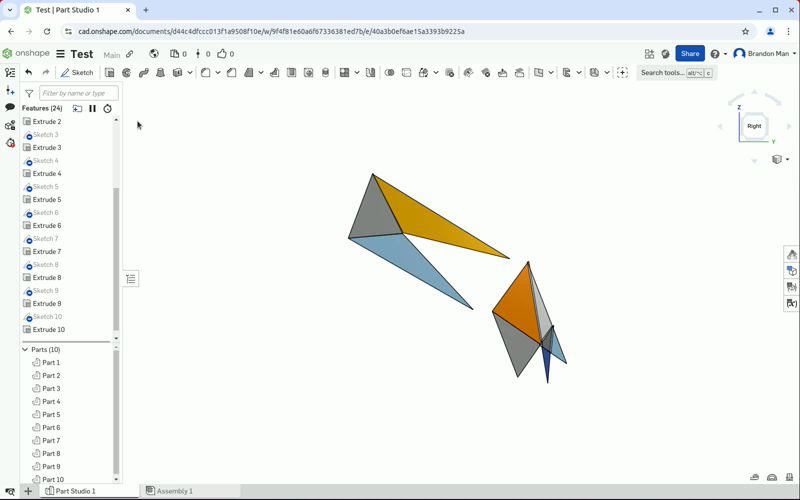
key(shift+h)
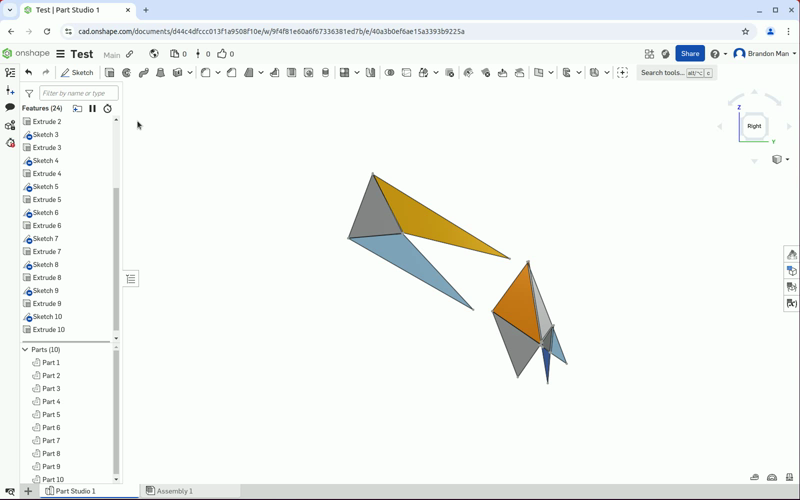
key(shift+7)
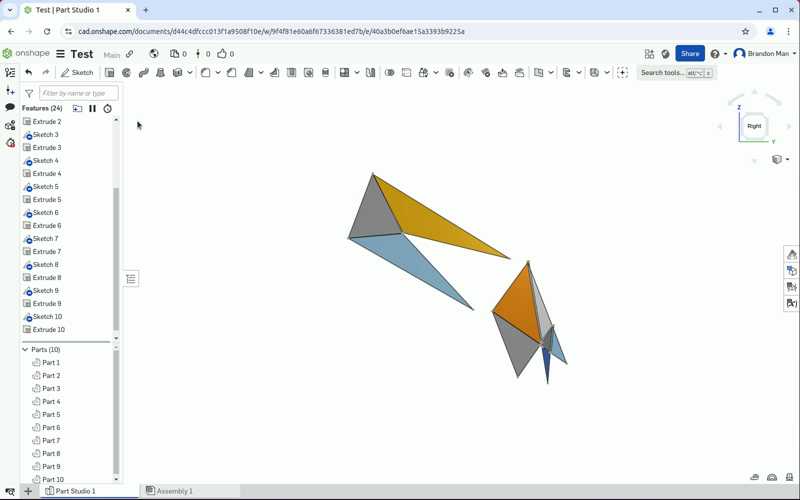
key(right, 2)
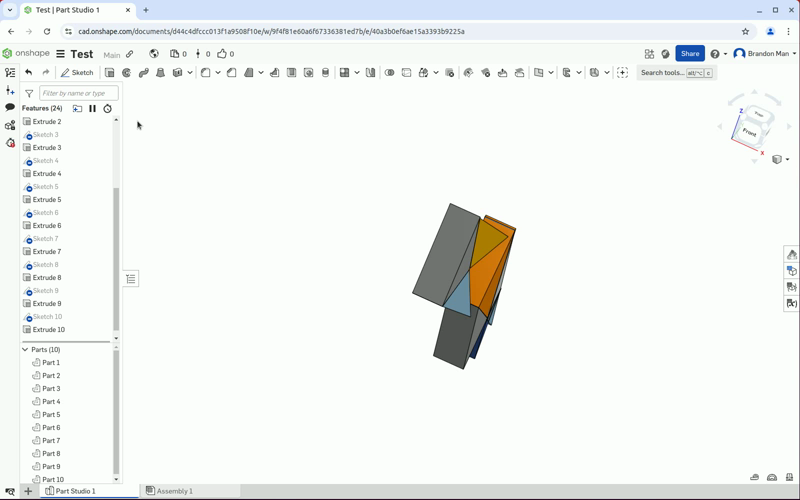
key(down, 2)
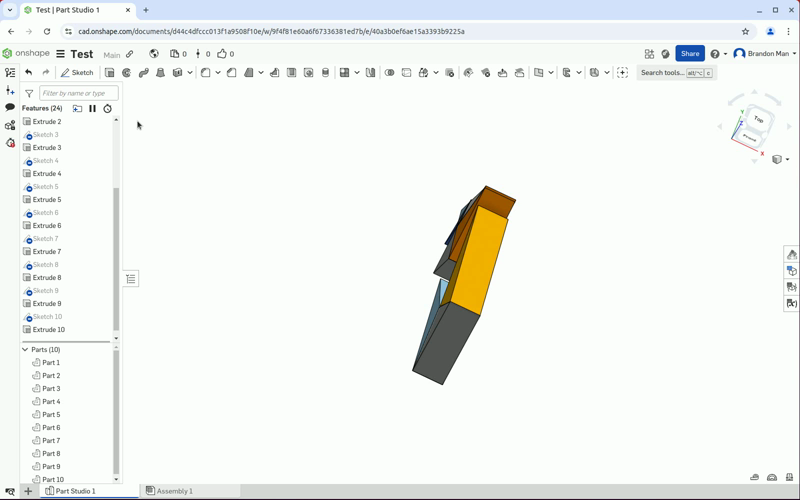
key(up, 2)
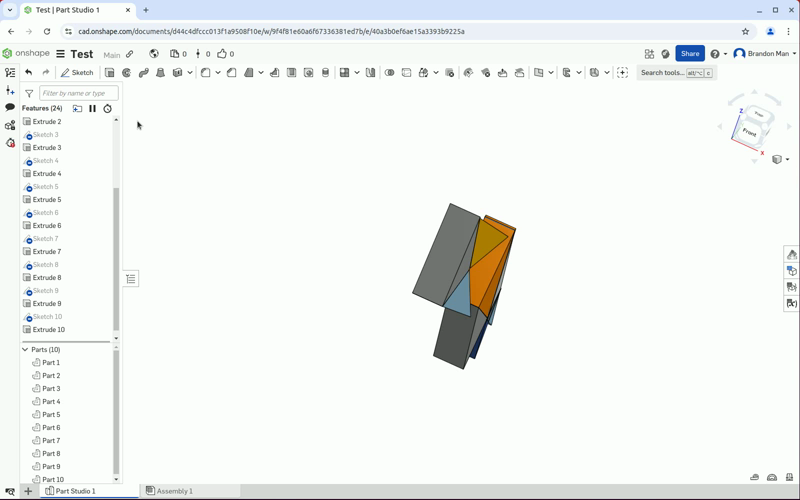
key(left, 2)
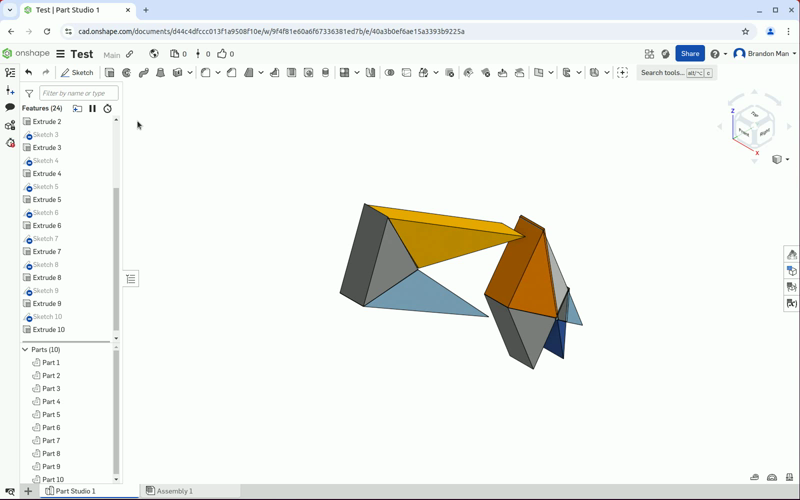
mouse_move(69, 85)
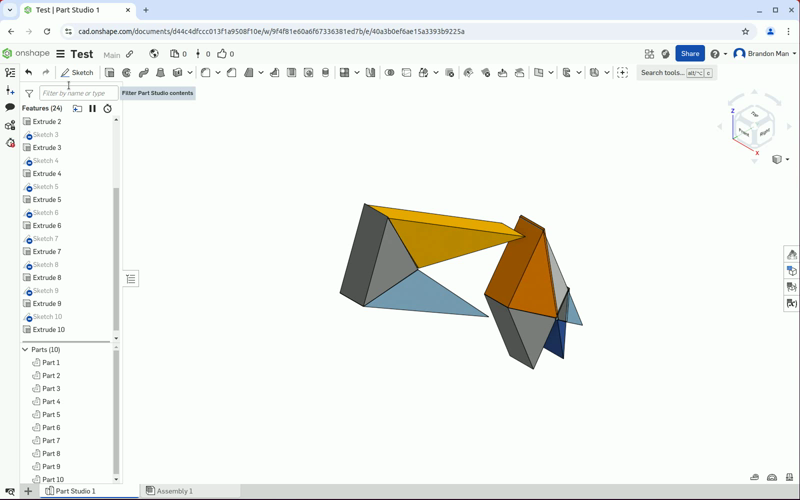
click(69, 85)